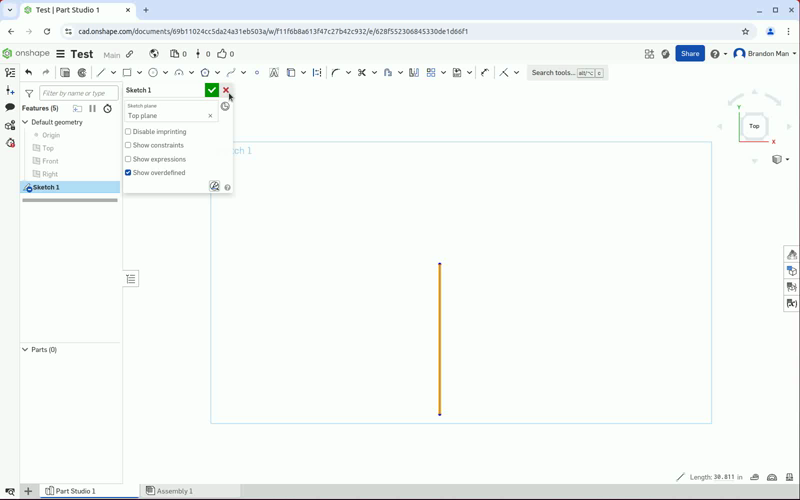
key(shift+h)
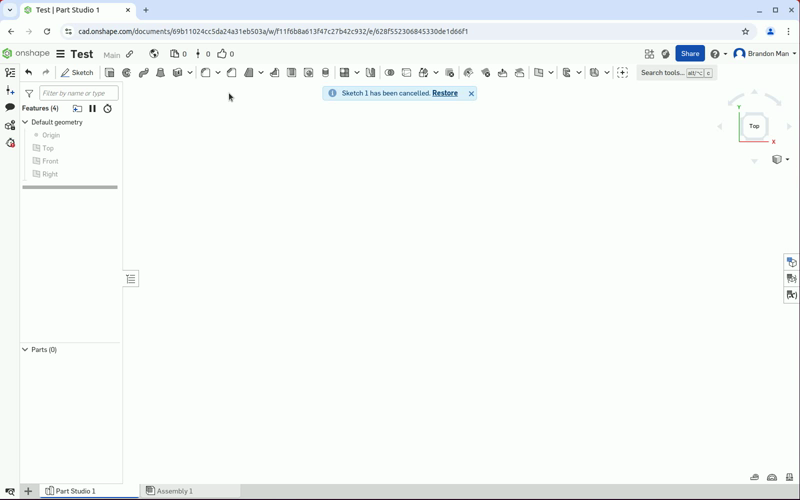
mouse_move(73, 352)
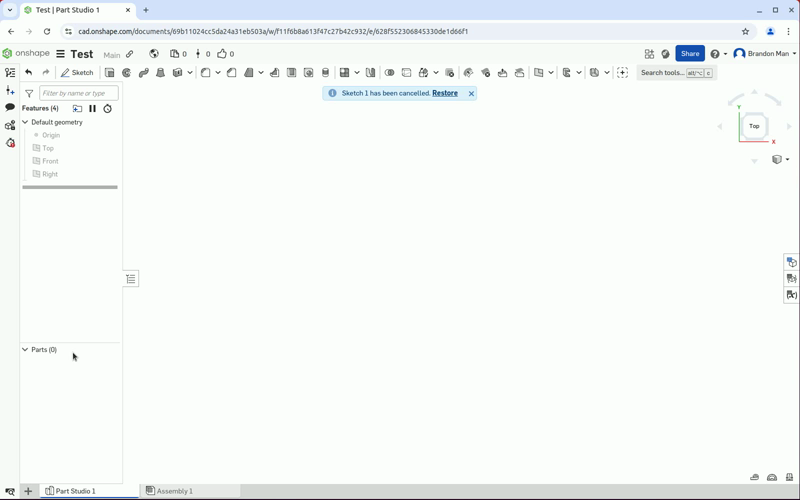
key(y)
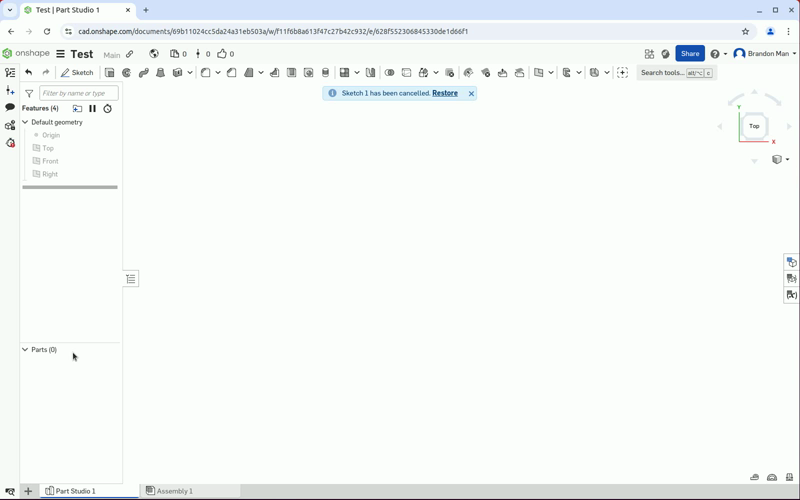
key(shift+p)
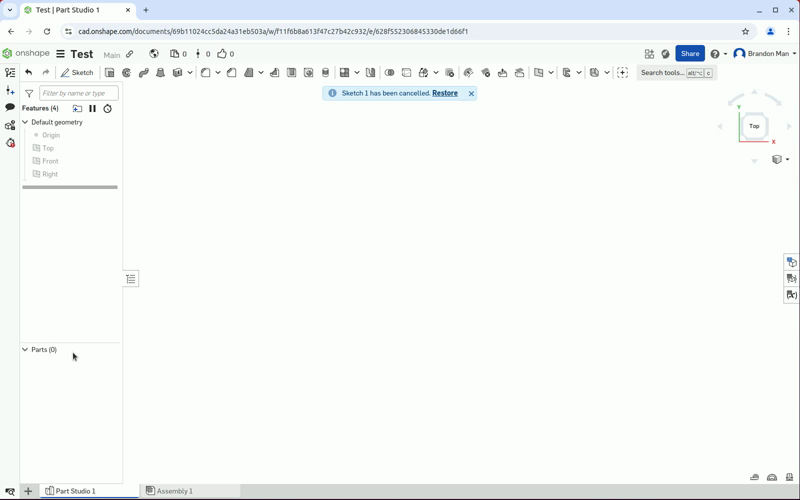
key(space)
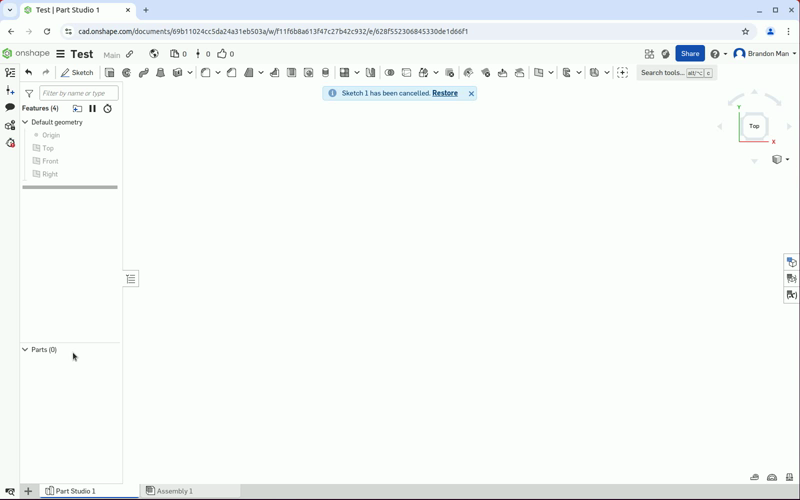
key_down(shift)
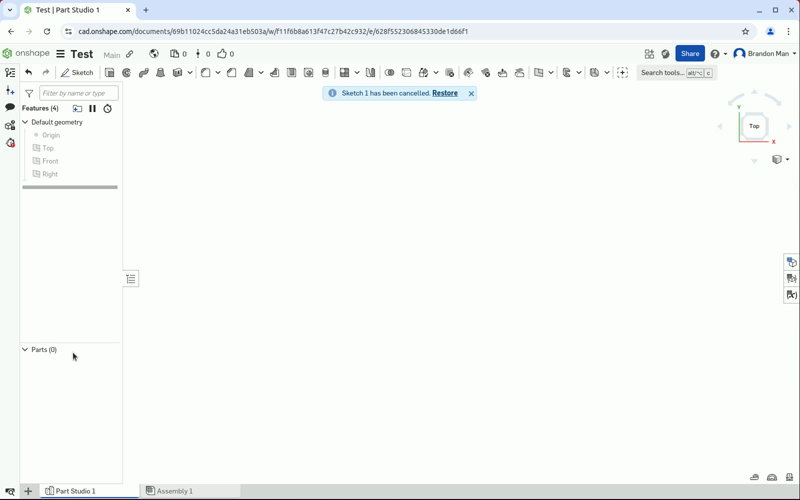
key(up)
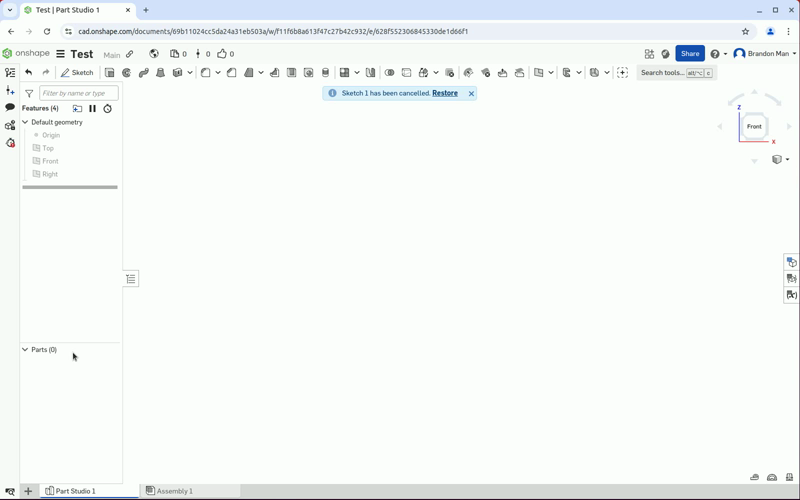
key_up(shift)
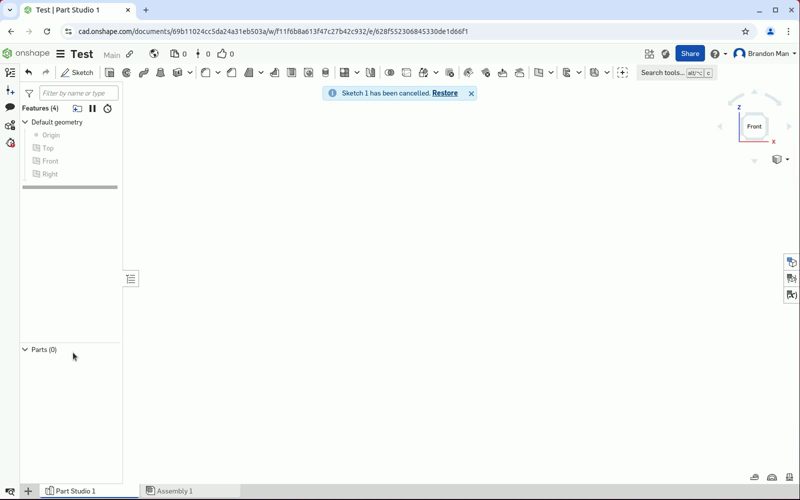
mouse_move(73, 352)
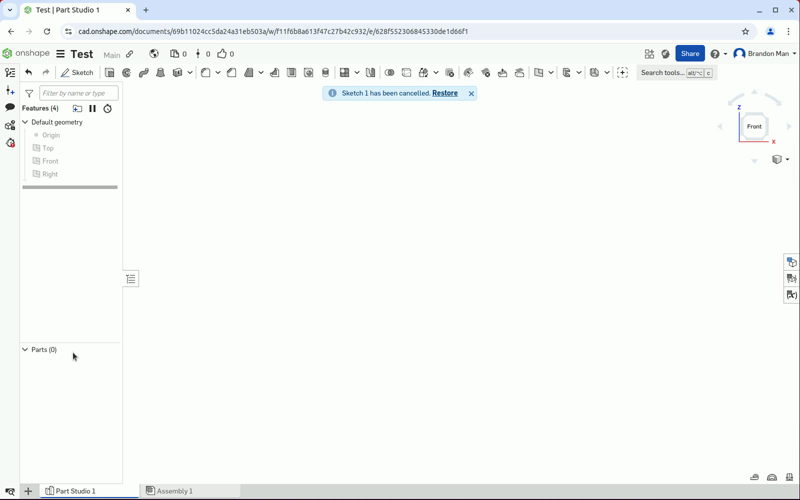
key(shift+y)
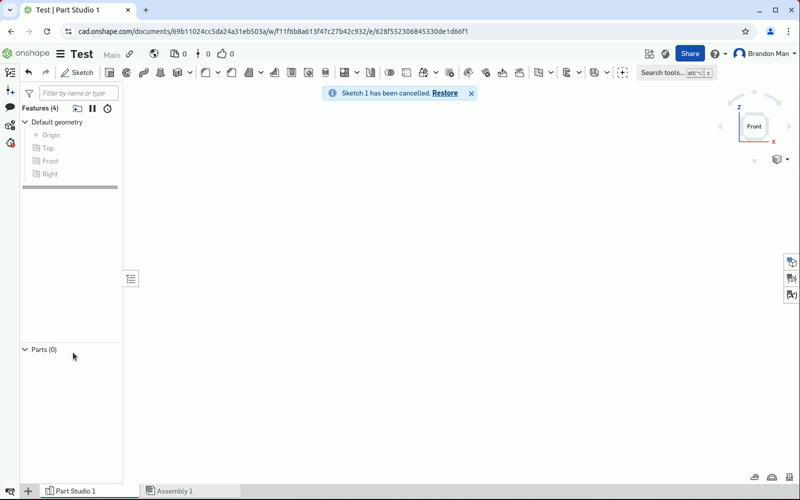
key(shift+s)
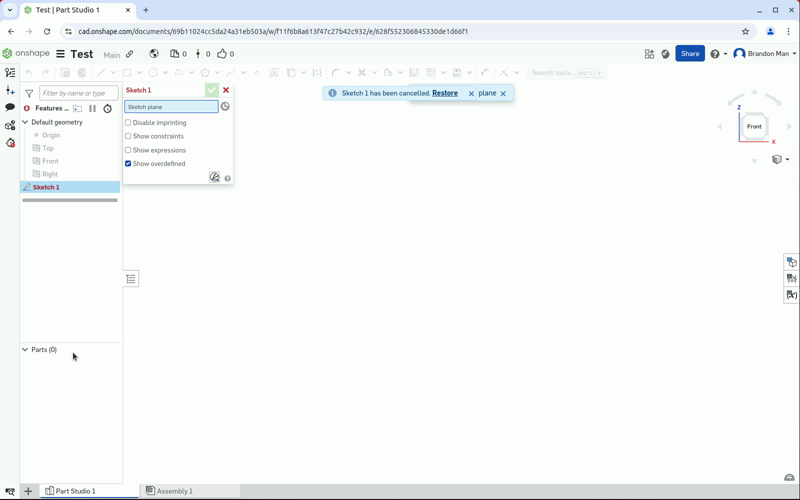
mouse_move(73, 163)
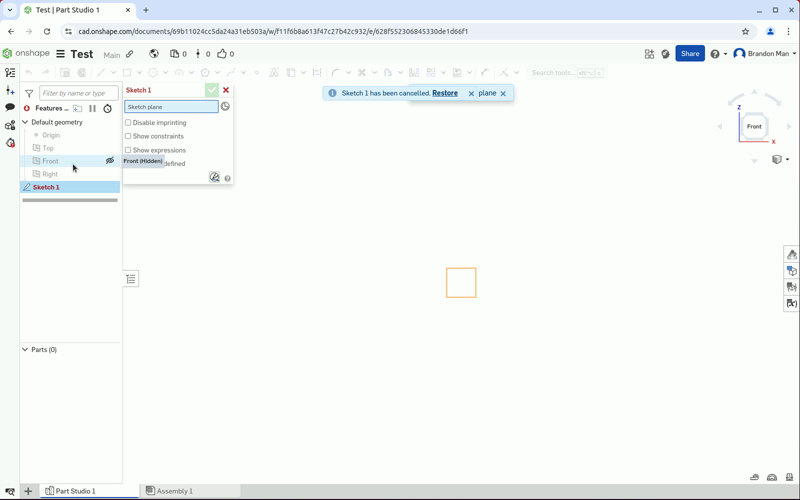
click(73, 163)
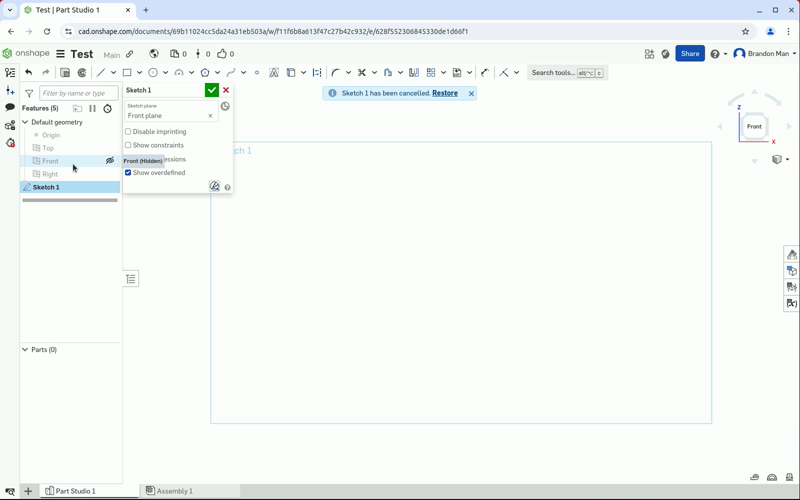
mouse_move(73, 352)
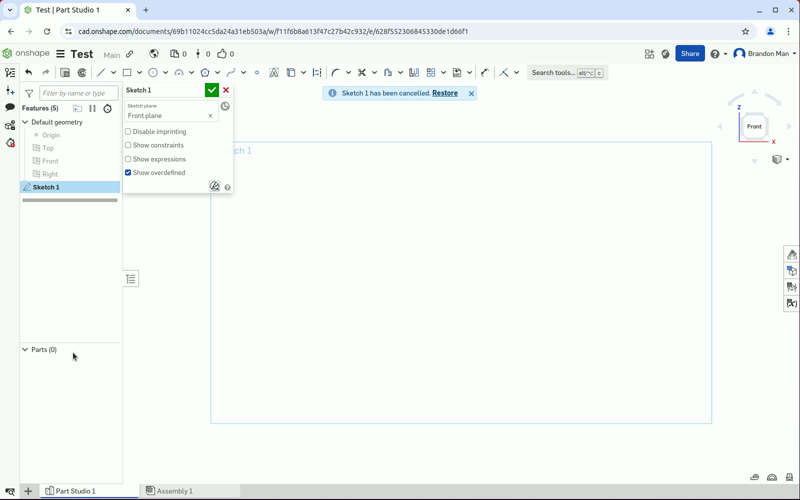
key(y)
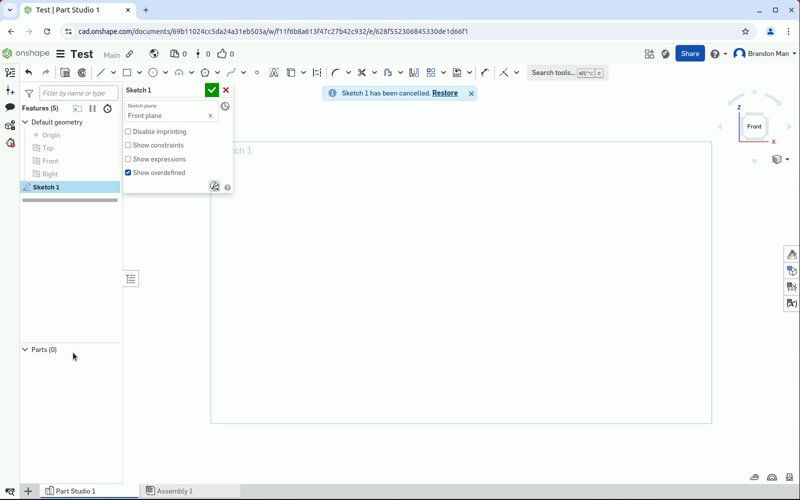
key(l)
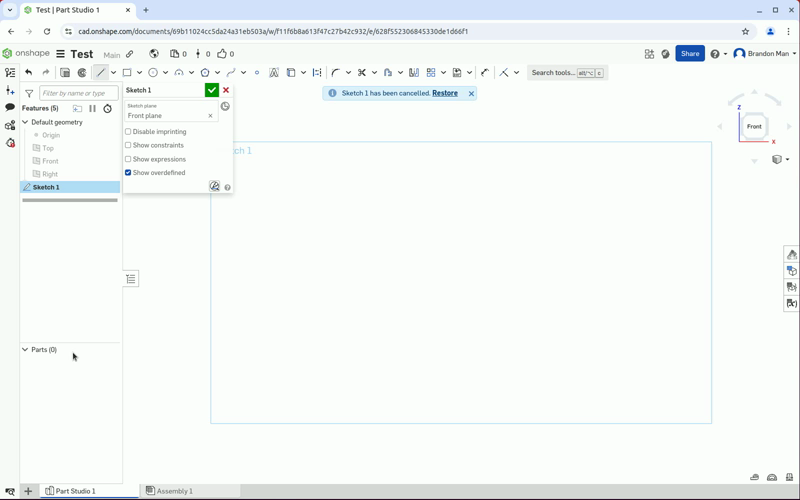
key_down(shift)
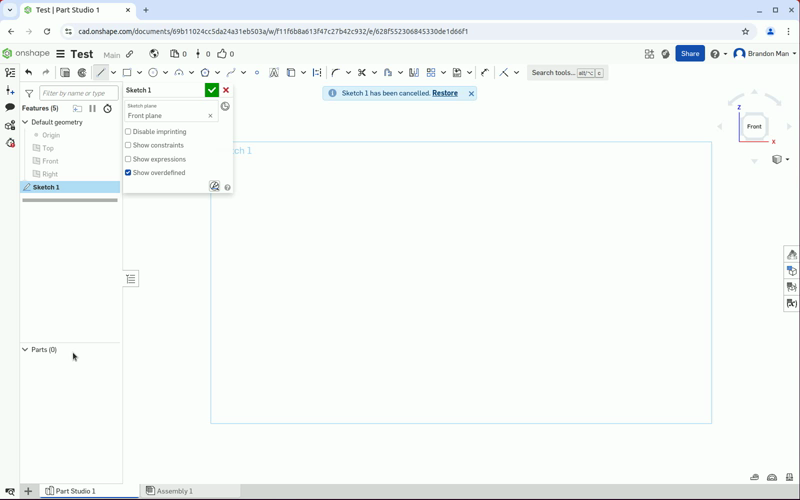
mouse_move(491, 313)
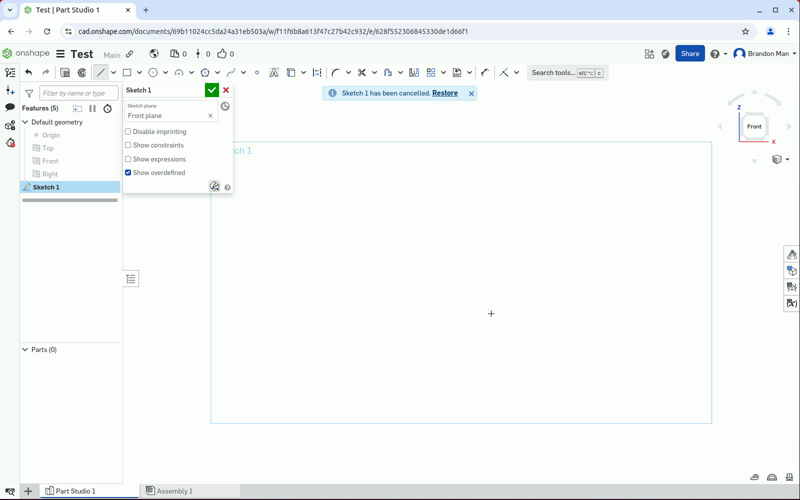
click(491, 313)
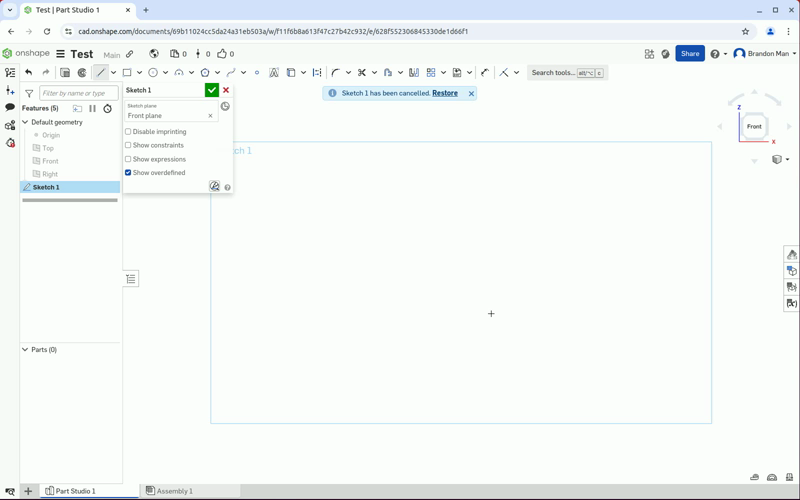
key_up(shift)
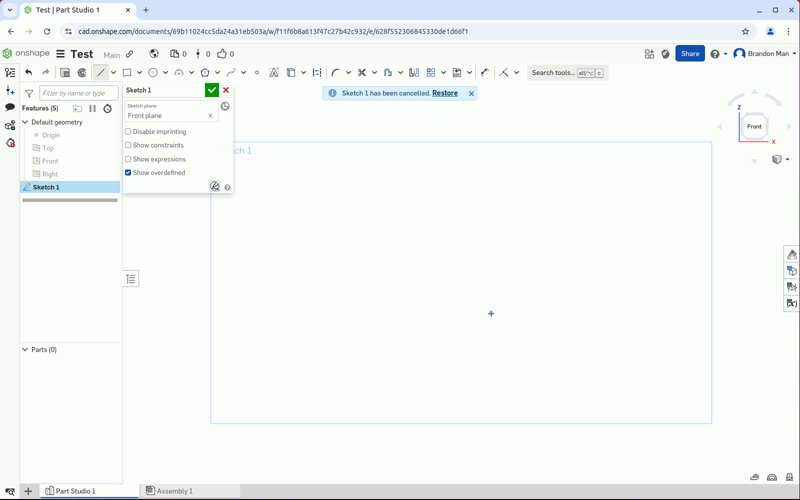
key_down(shift)
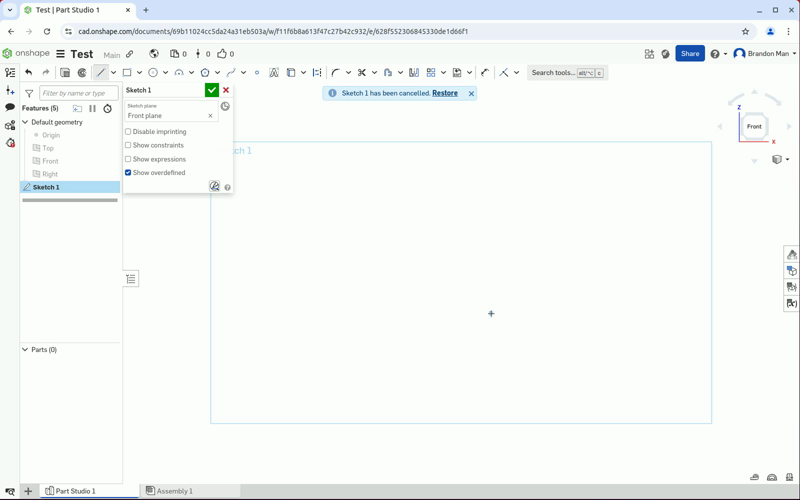
mouse_move(521, 313)
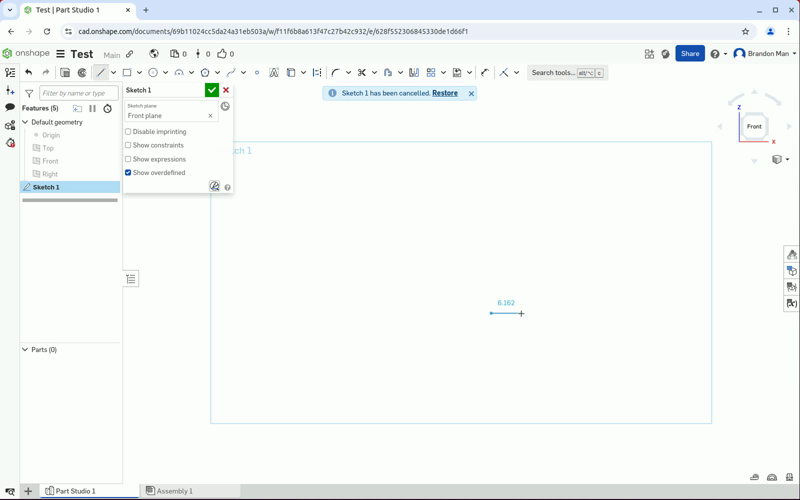
mouse_move(539, 313)
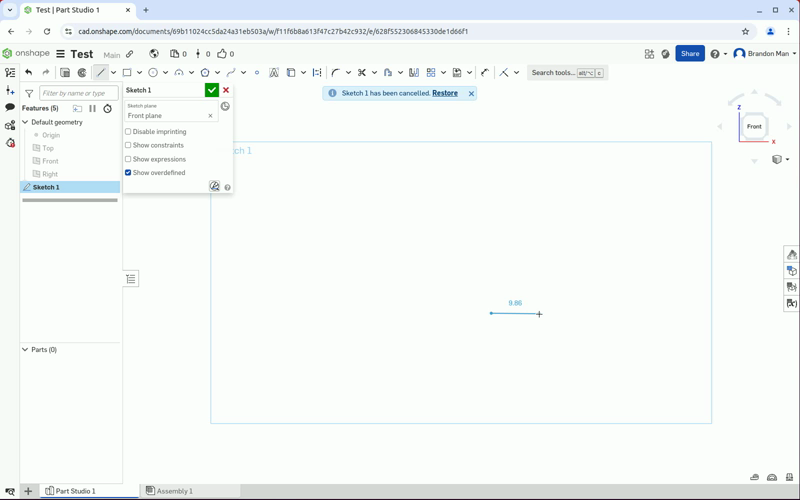
click(539, 313)
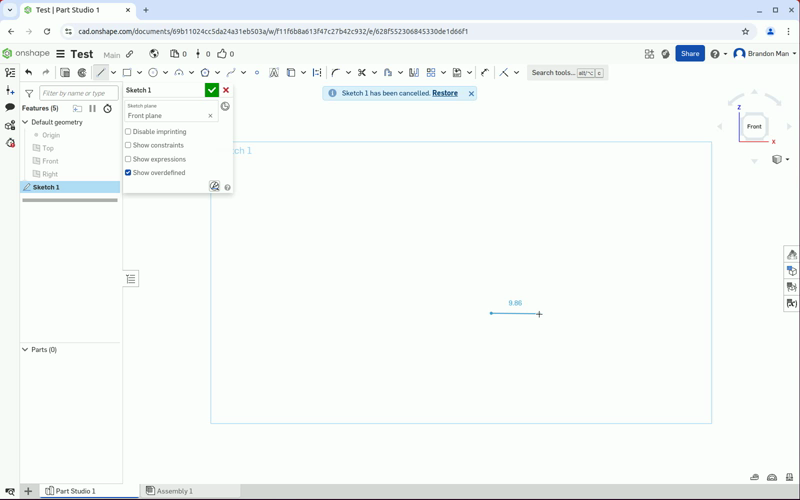
key_up(shift)
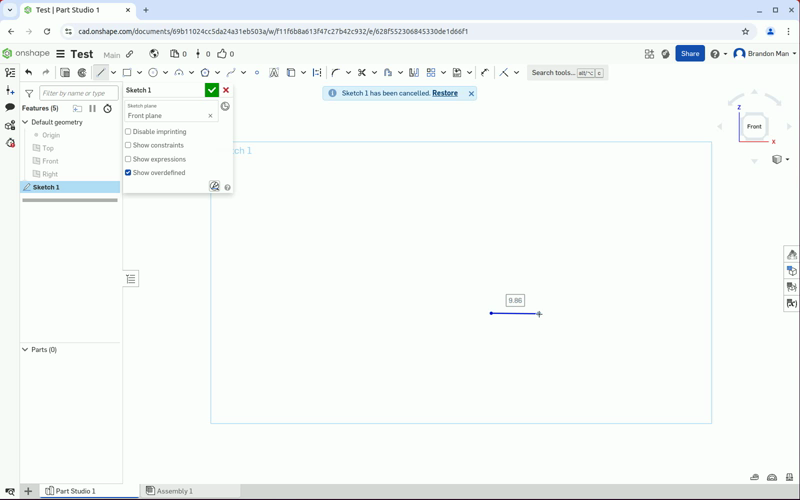
key_down(shift)
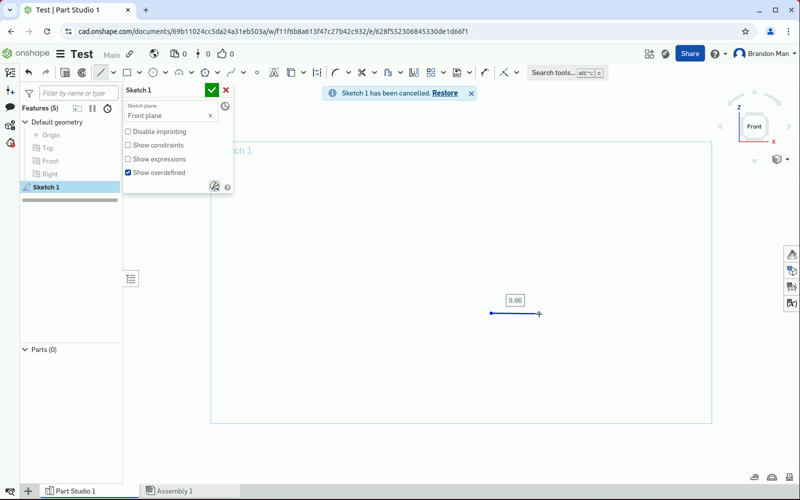
mouse_move(539, 252)
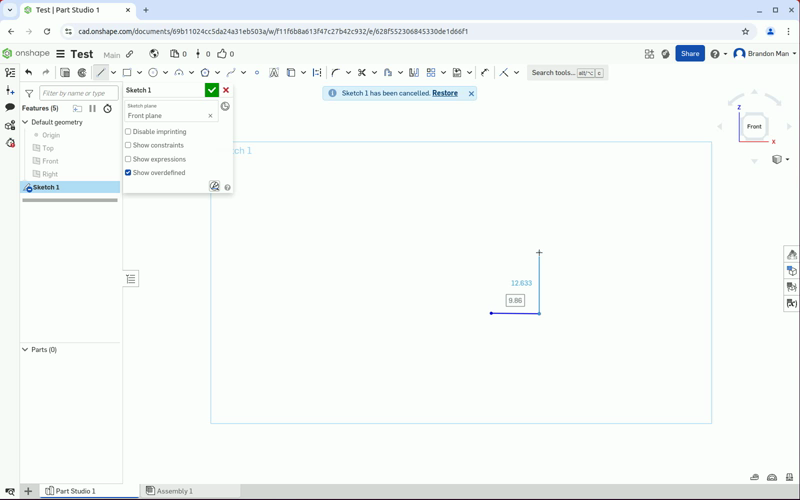
click(539, 252)
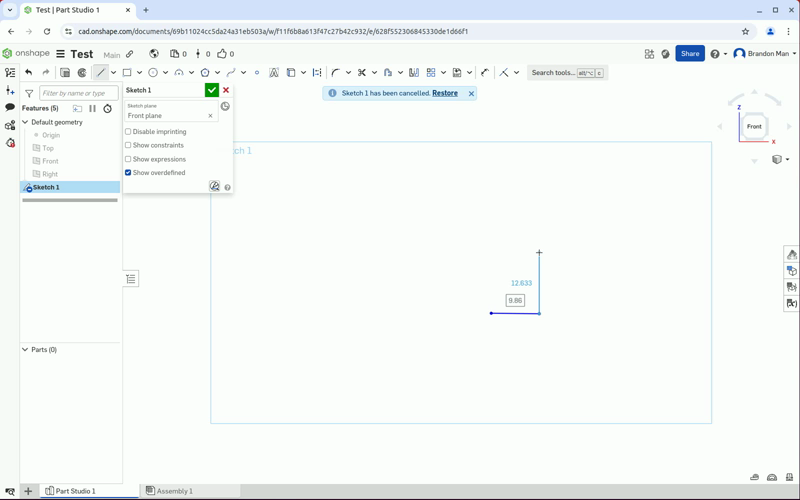
key_up(shift)
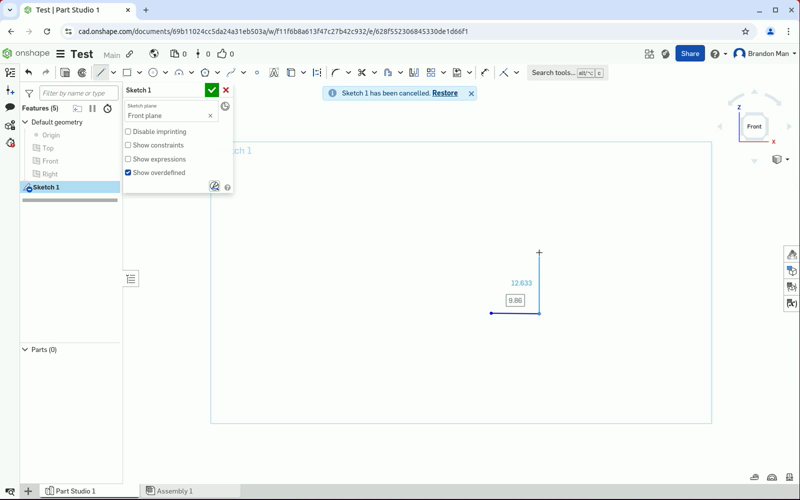
key_down(shift)
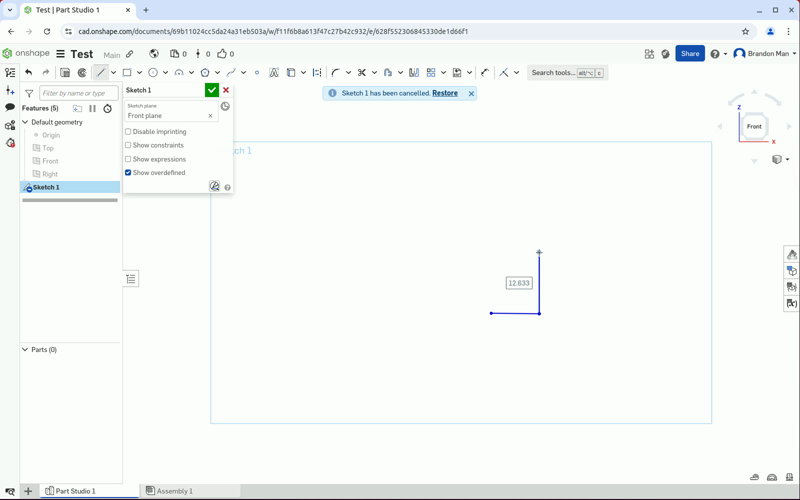
mouse_move(569, 252)
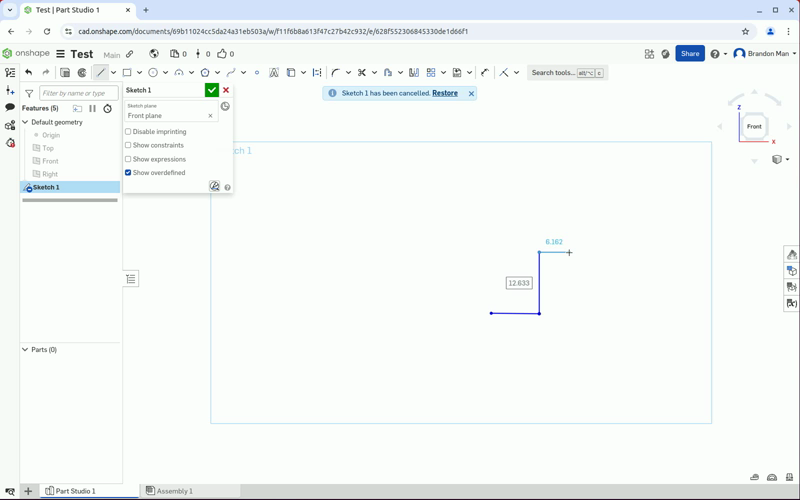
mouse_move(491, 252)
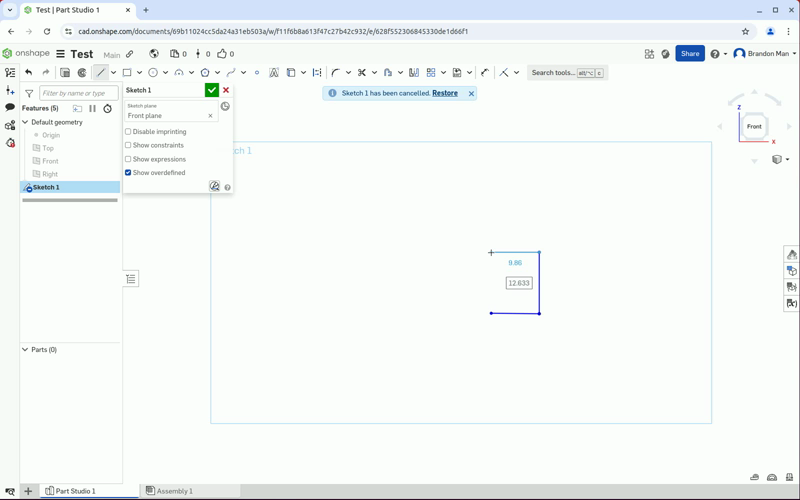
click(491, 252)
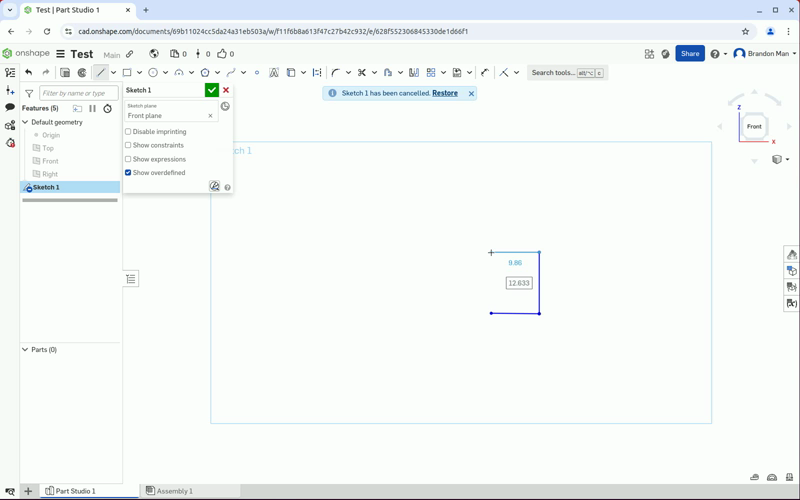
key_up(shift)
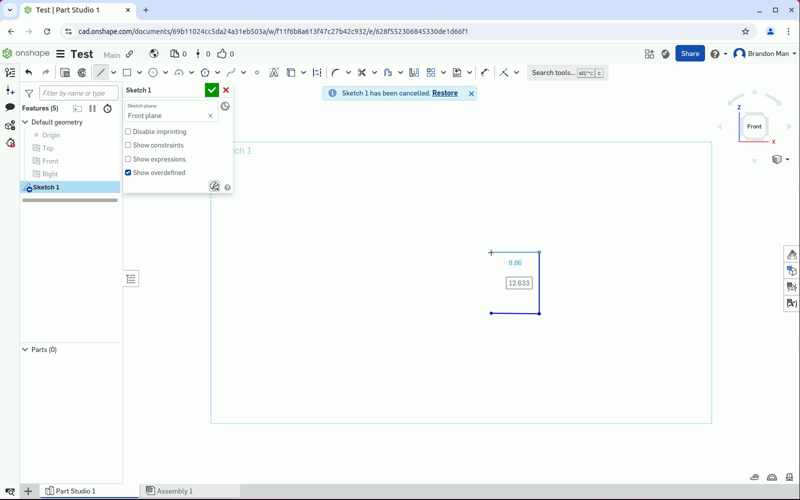
key(esc)
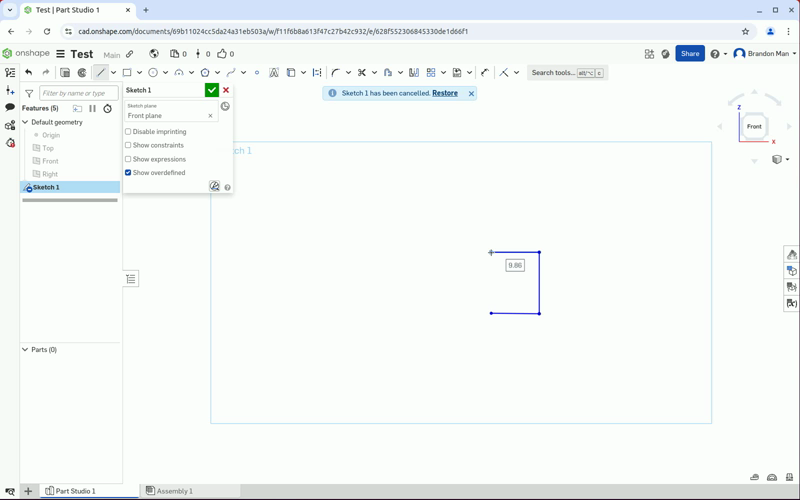
key(a)
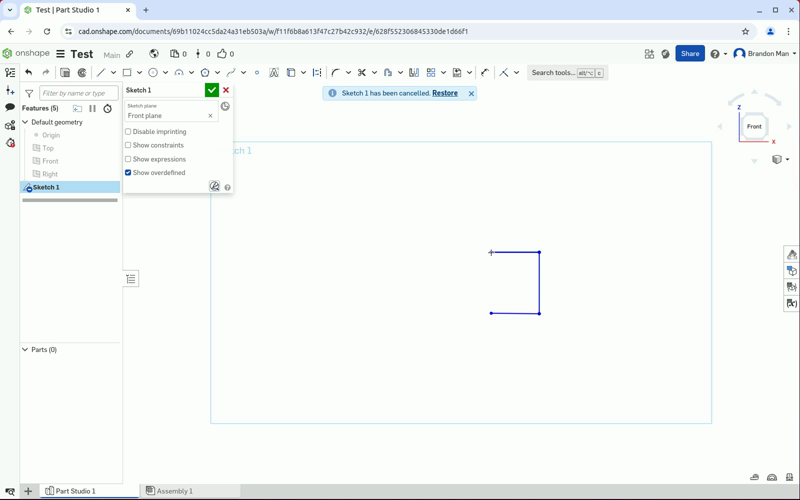
mouse_move(491, 252)
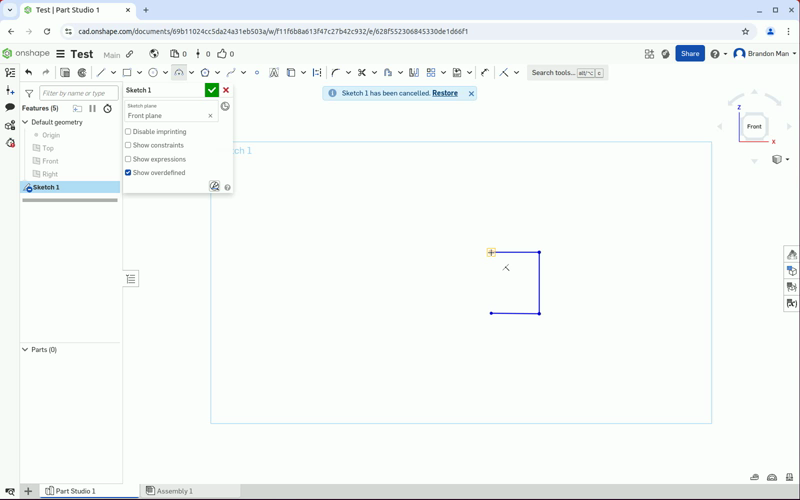
click(491, 252)
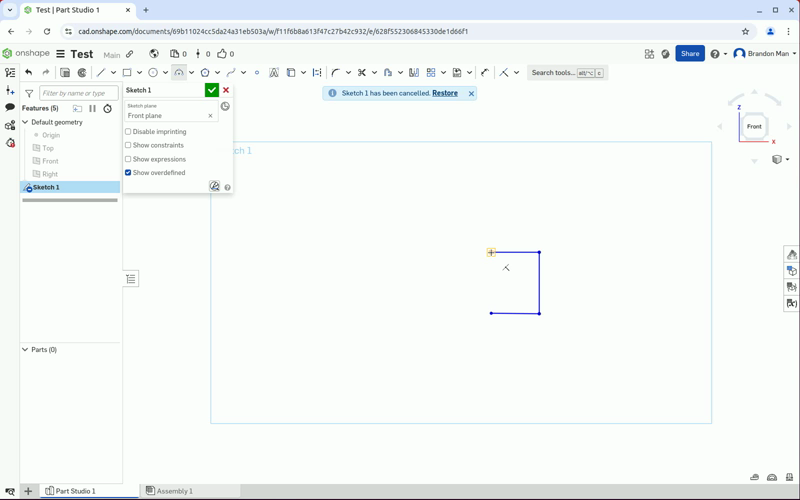
mouse_move(491, 313)
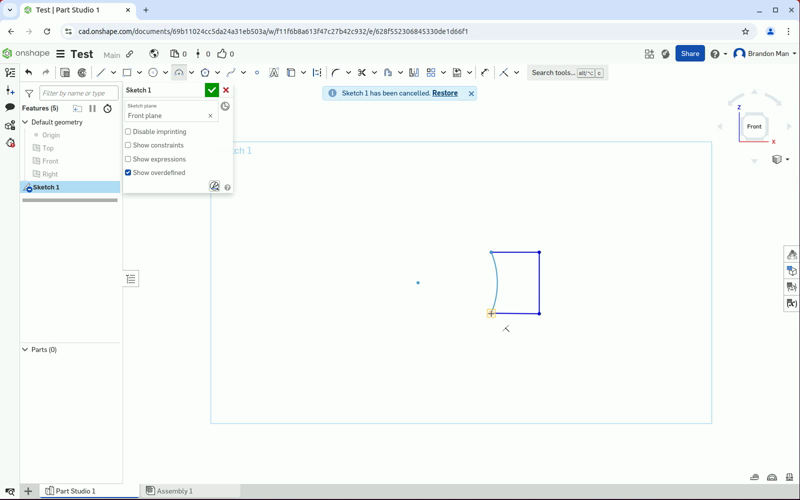
click(491, 313)
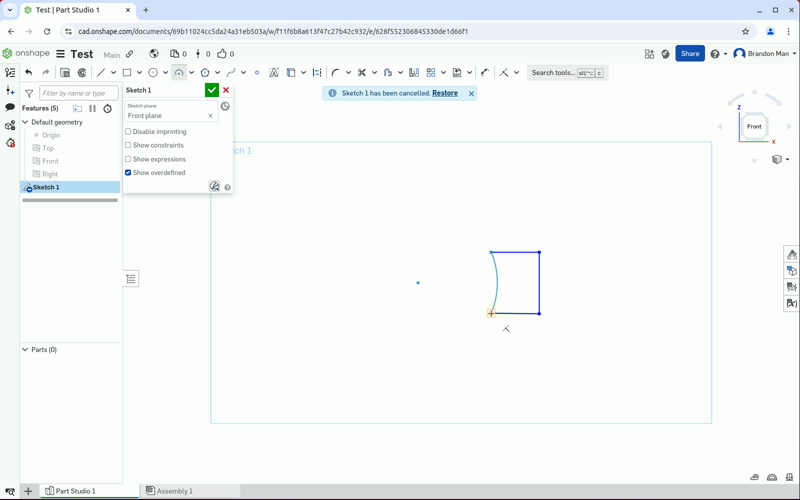
key_down(shift)
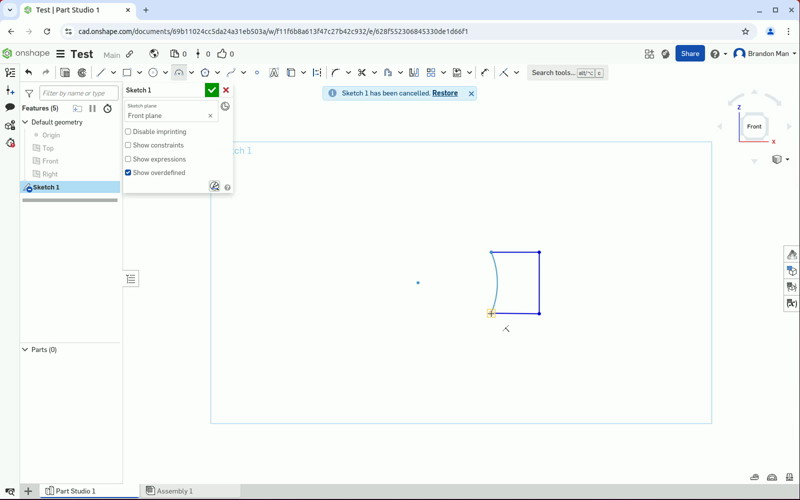
mouse_move(503, 282)
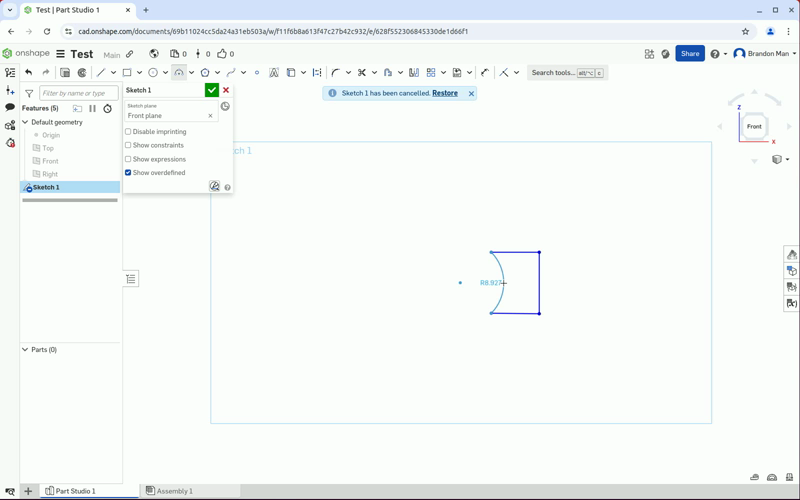
click(503, 282)
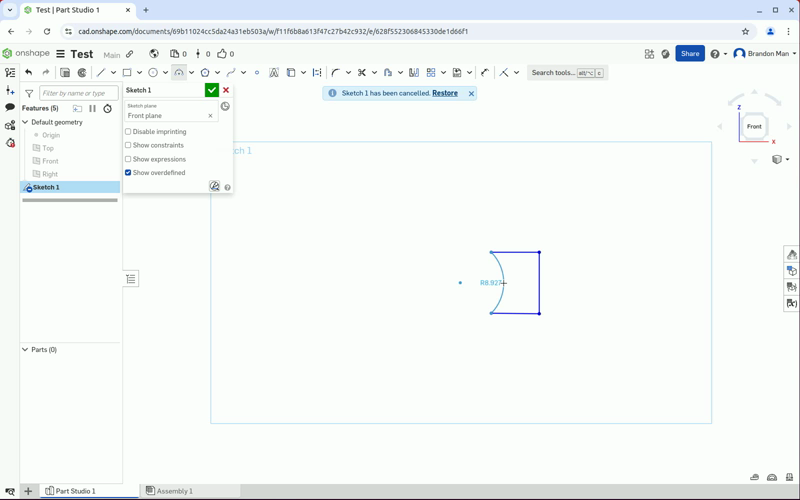
key_up(shift)
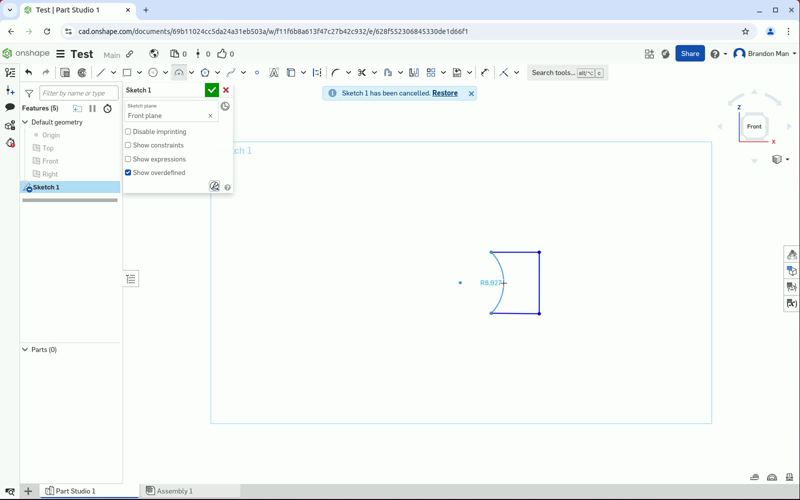
key(esc)
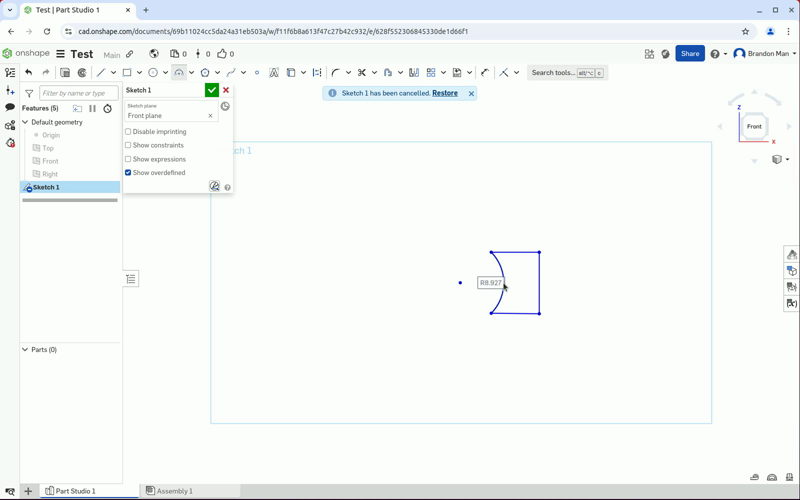
mouse_move(534, 274)
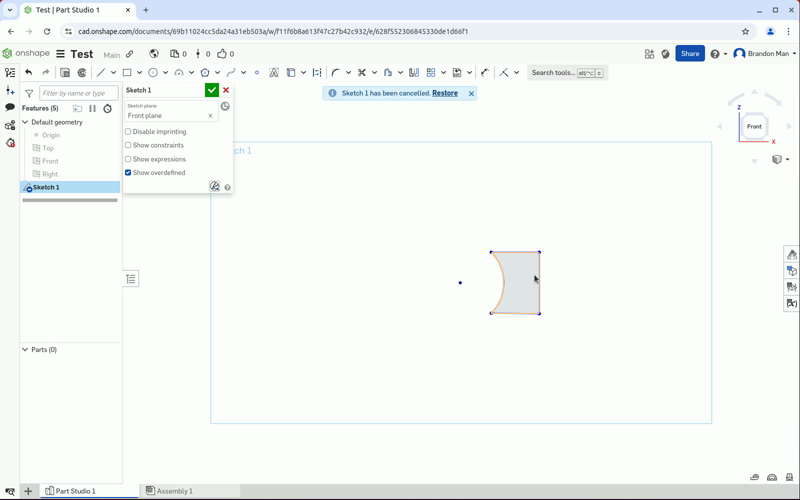
click(534, 274)
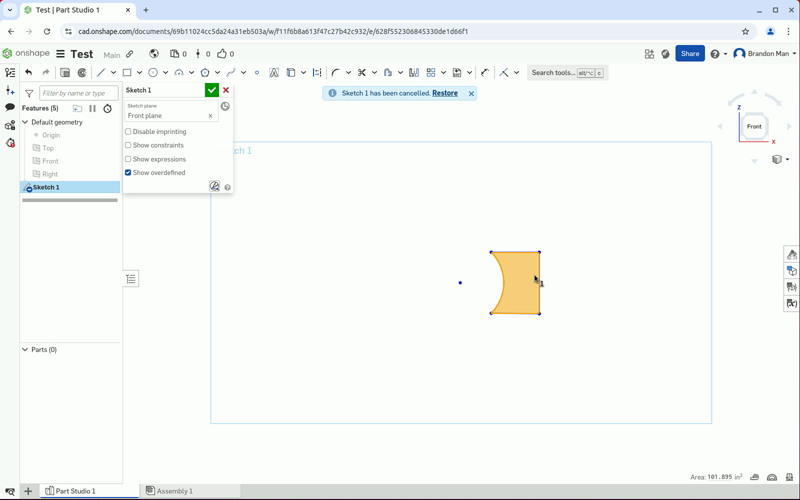
mouse_move(73, 352)
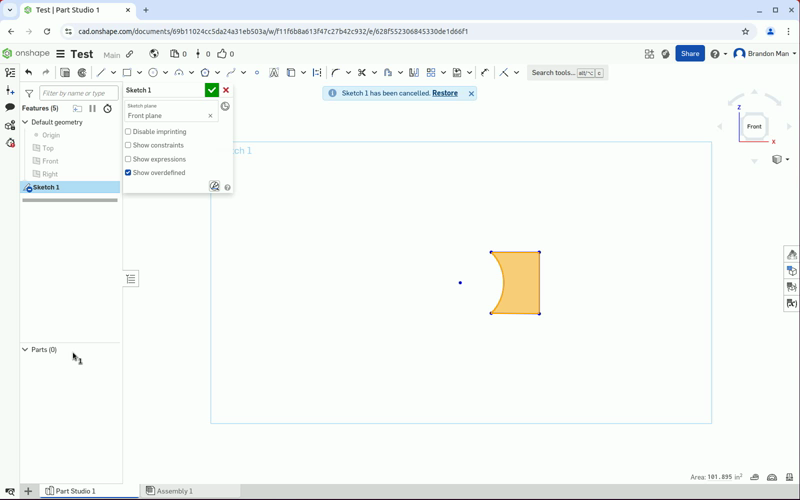
key(shift+y)
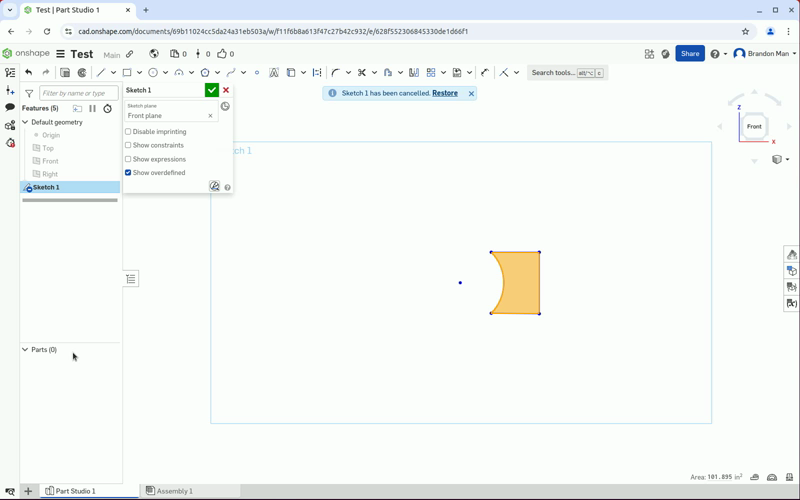
key(shift+e)
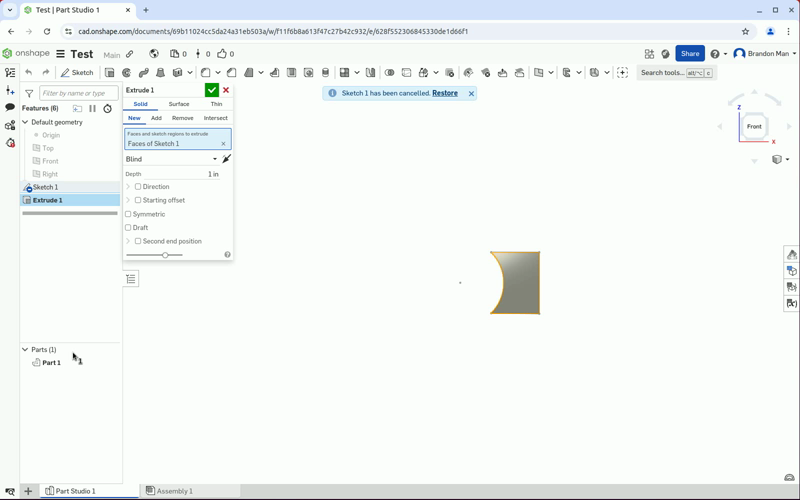
mouse_move(143, 106)
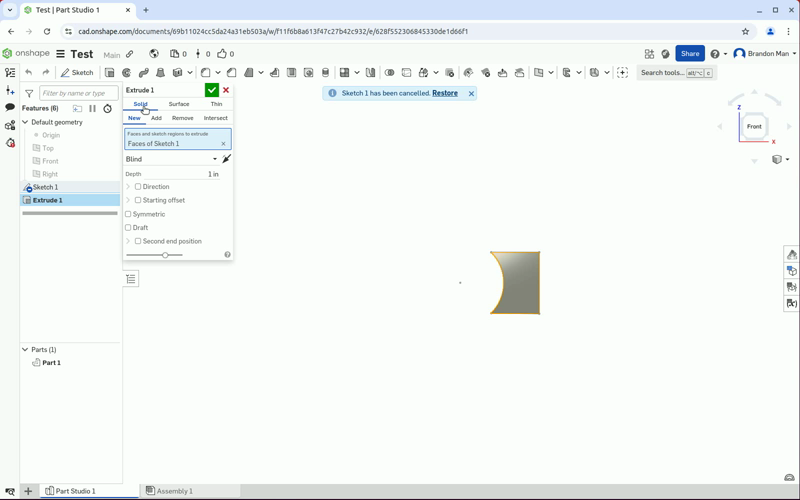
click(143, 106)
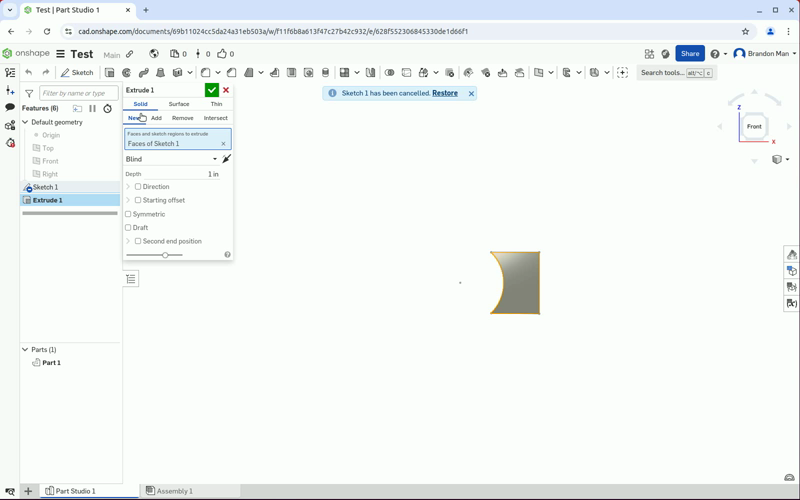
mouse_move(137, 120)
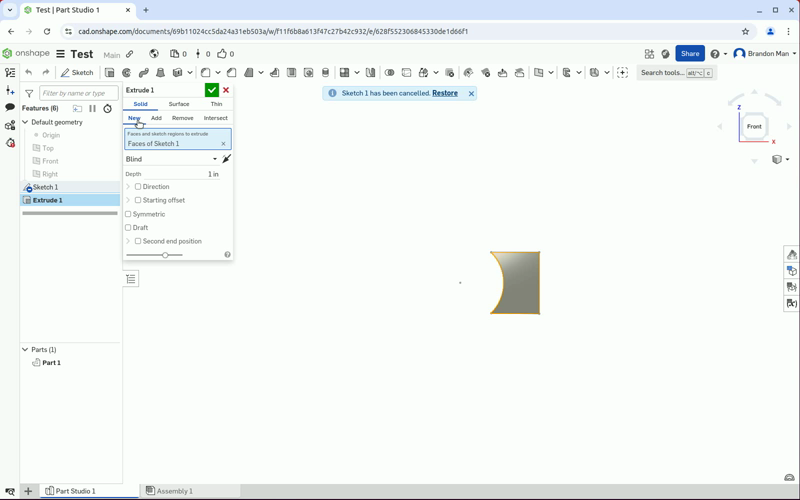
click(137, 120)
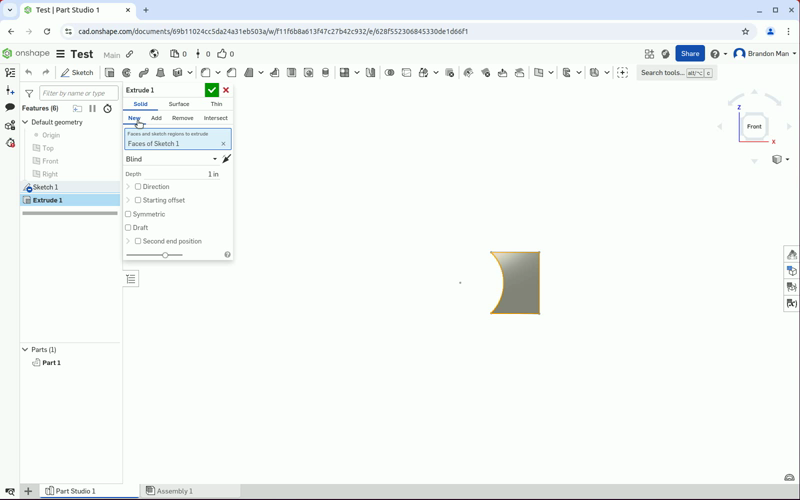
key(tab, 4)
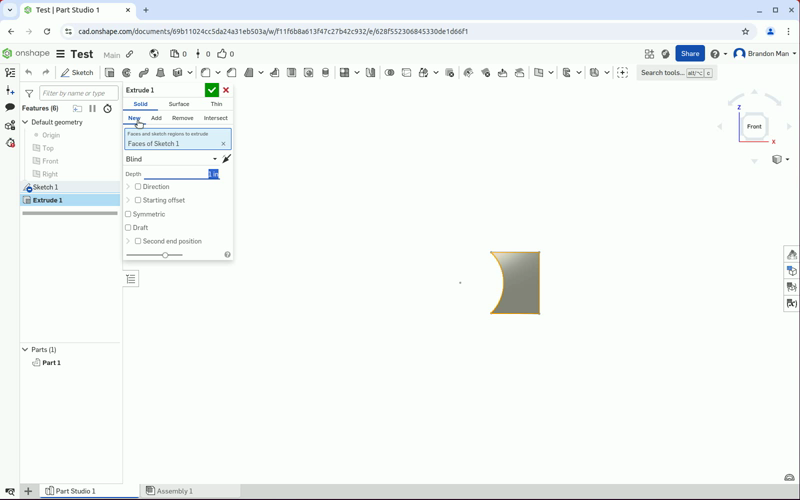
text(23.108)
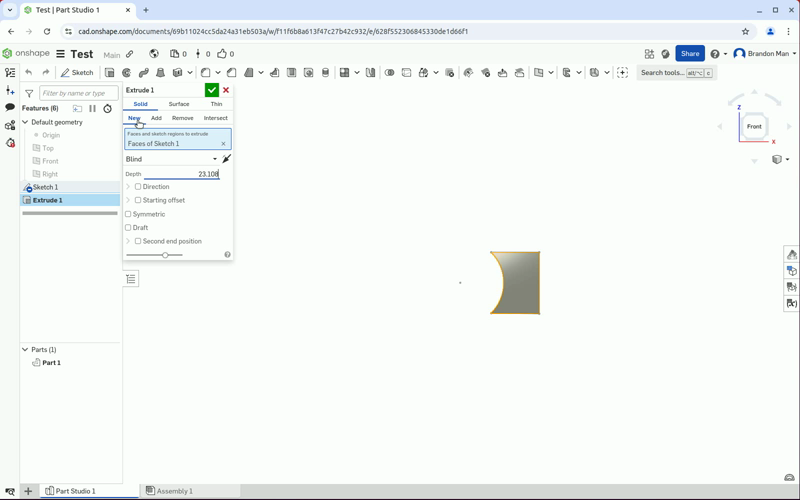
key(enter)
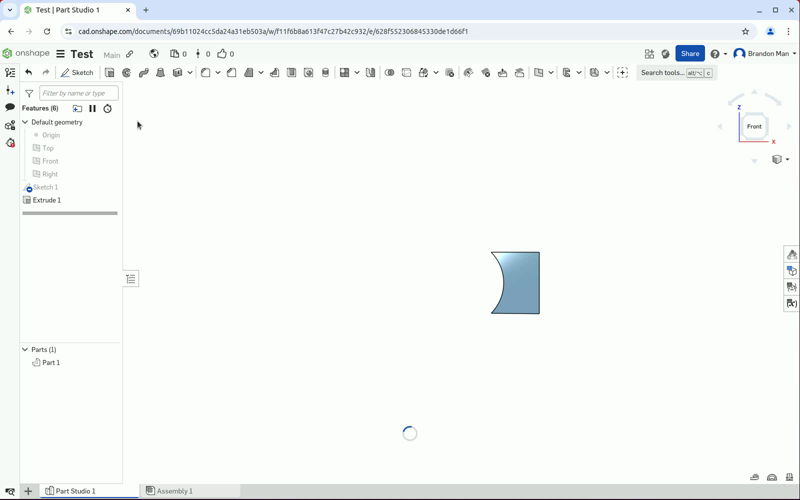
key(shift+h)
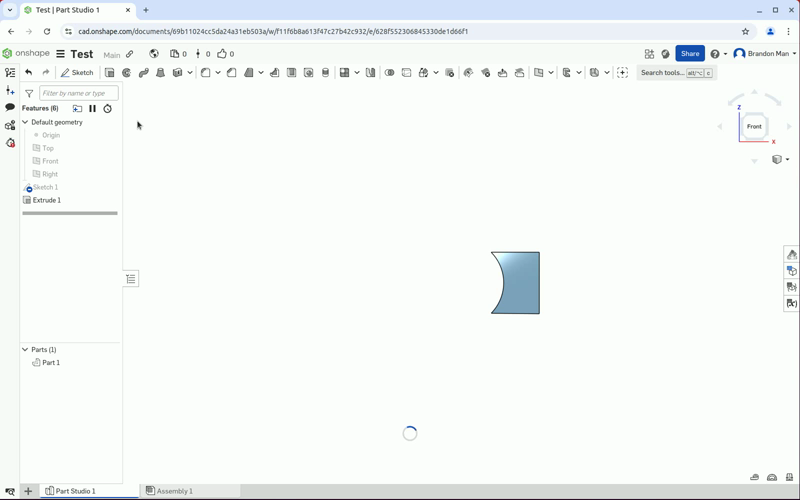
key(shift+h)
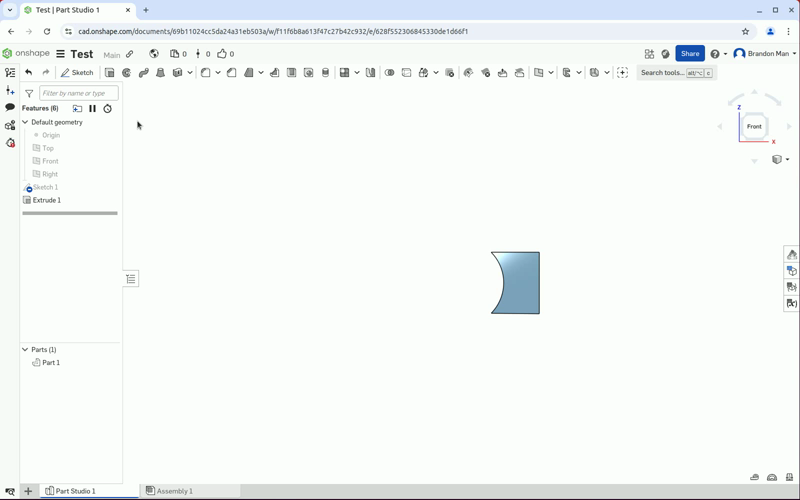
mouse_move(73, 189)
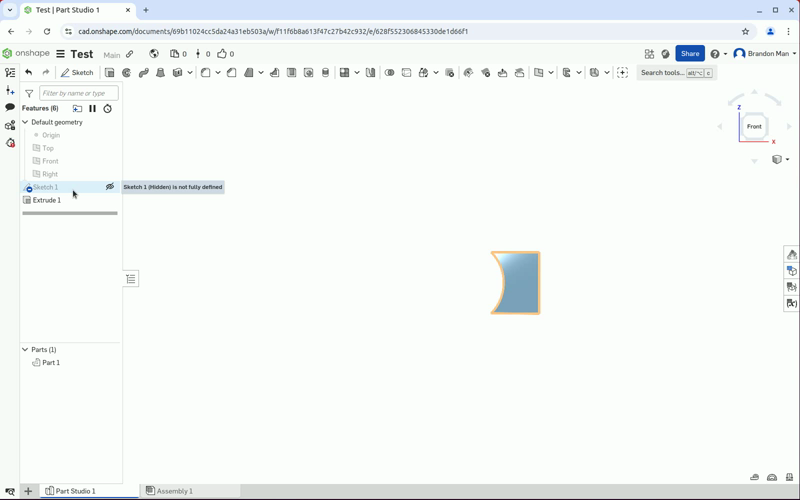
click(73, 189)
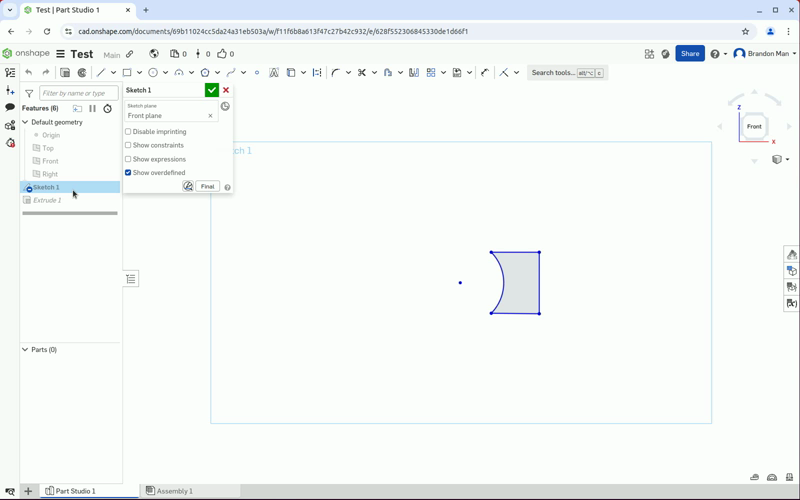
mouse_move(229, 92)
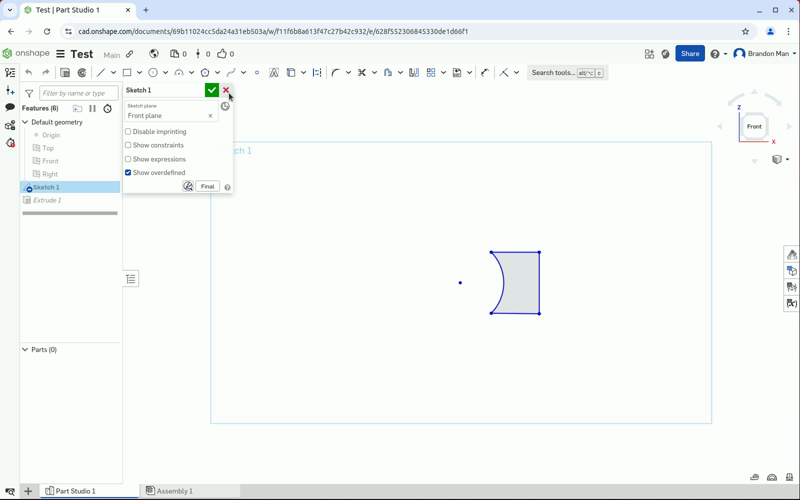
click(229, 92)
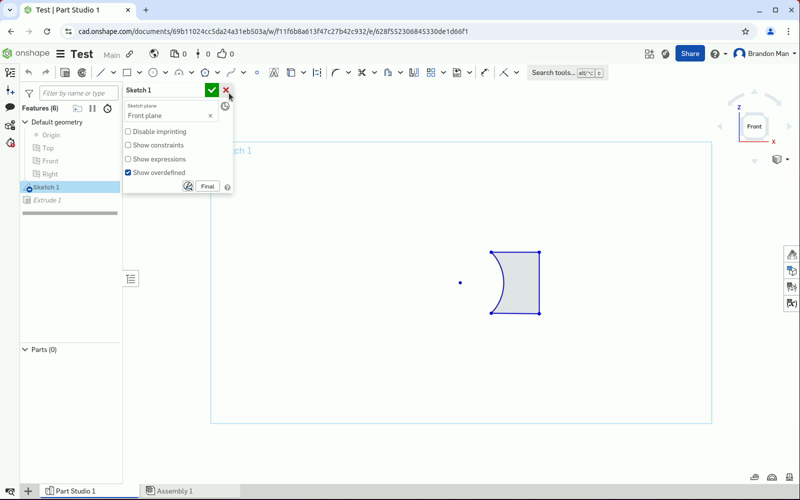
key(shift+s)
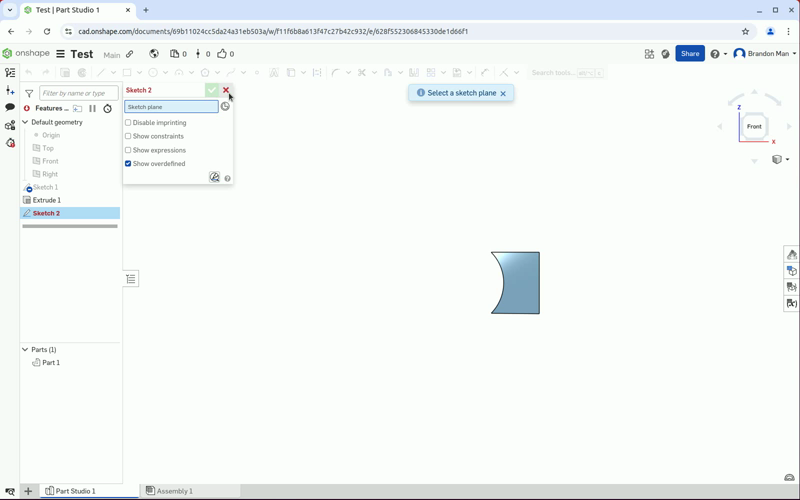
mouse_move(73, 163)
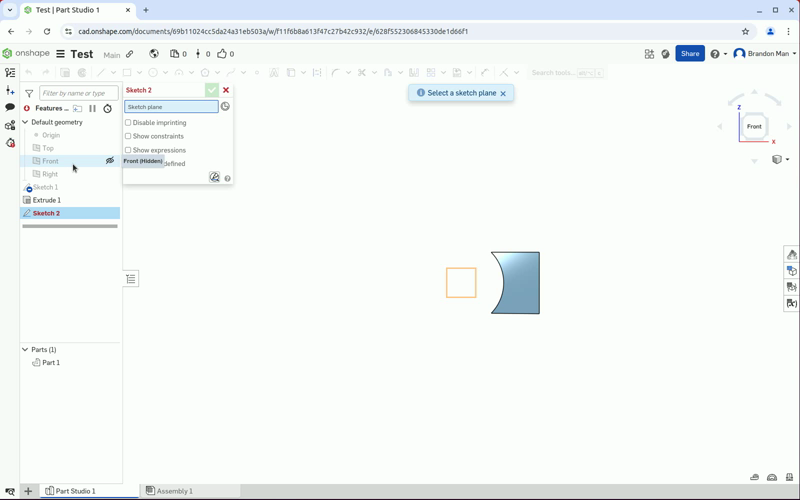
click(73, 163)
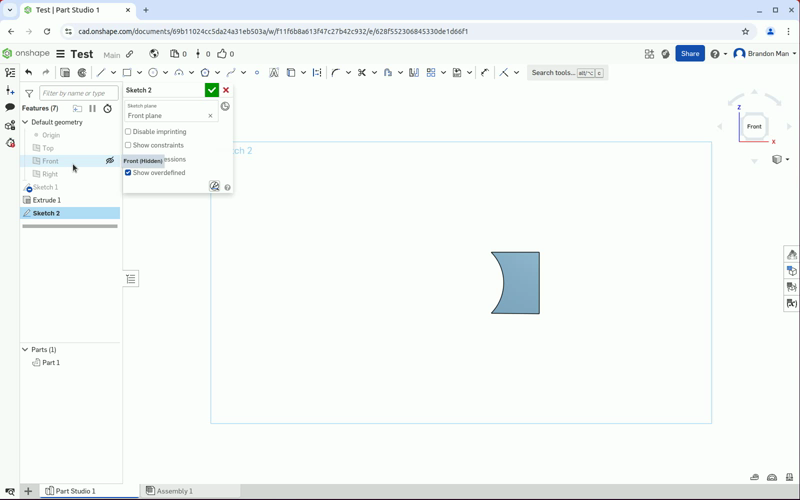
mouse_move(73, 352)
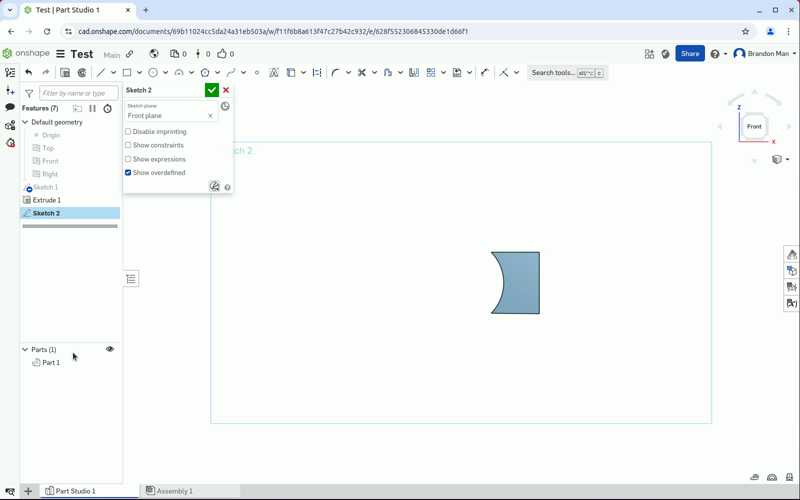
key(y)
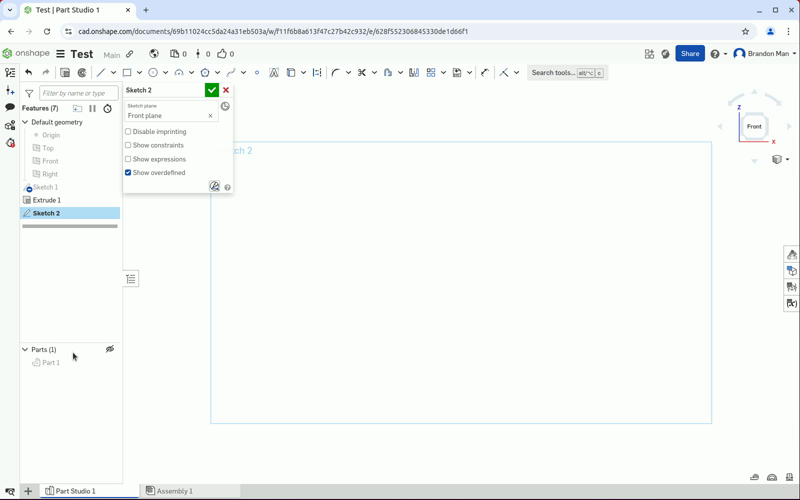
key(l)
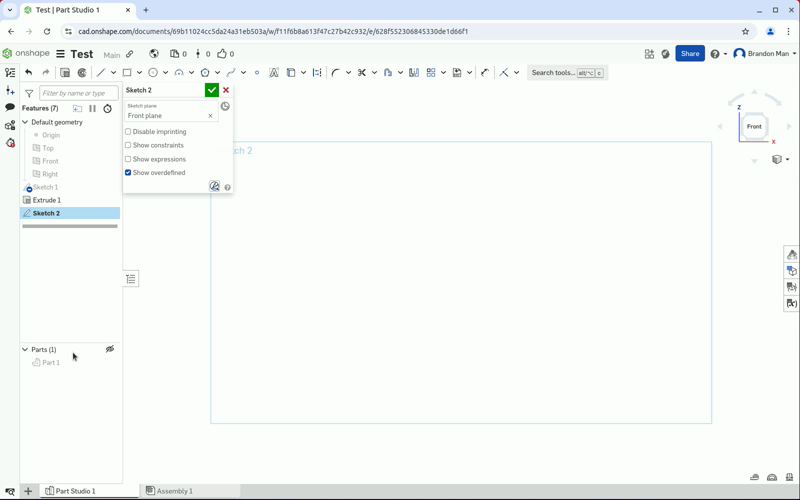
key_down(shift)
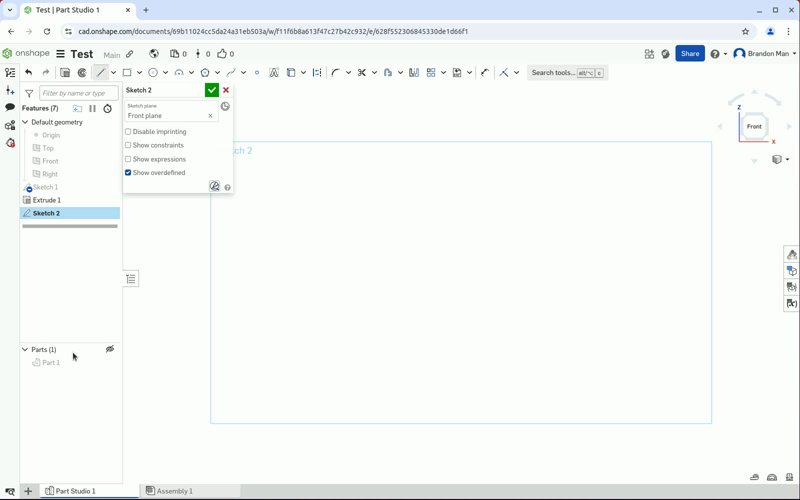
mouse_move(383, 313)
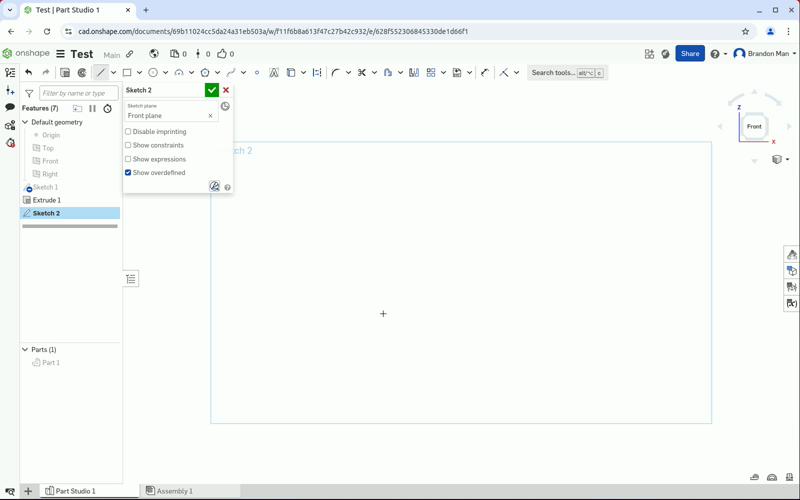
click(383, 313)
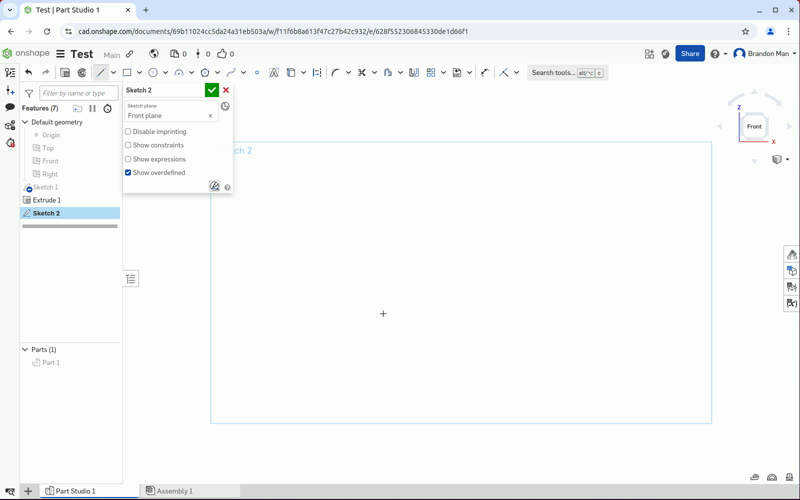
key_up(shift)
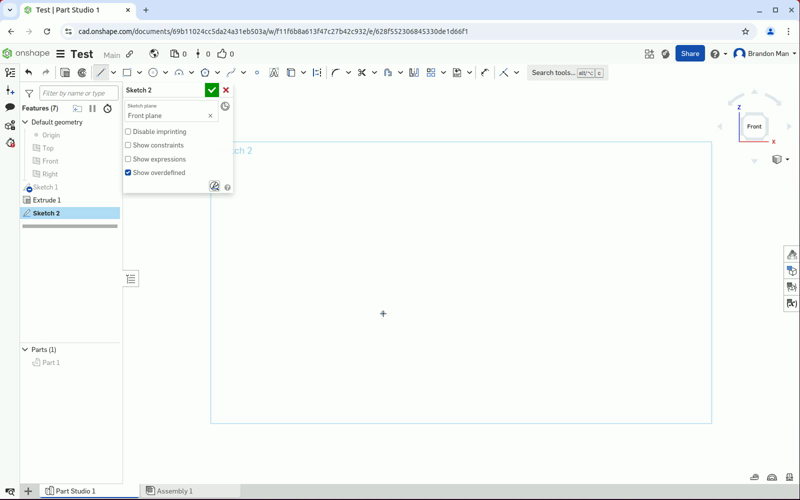
key_down(shift)
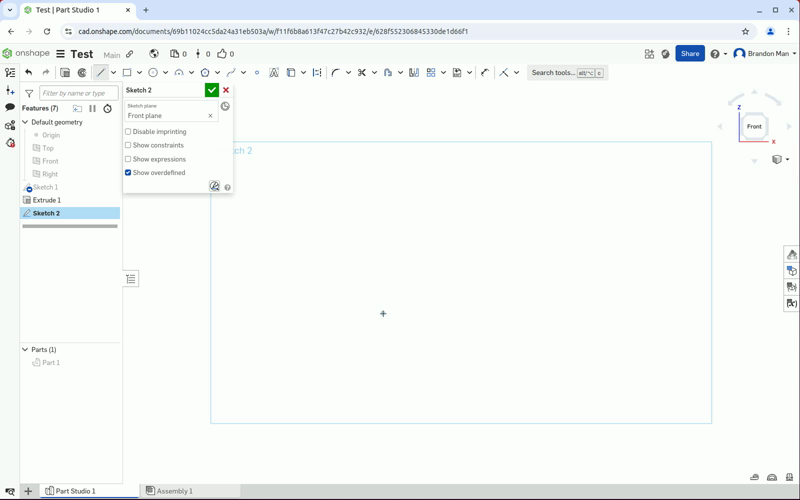
mouse_move(413, 313)
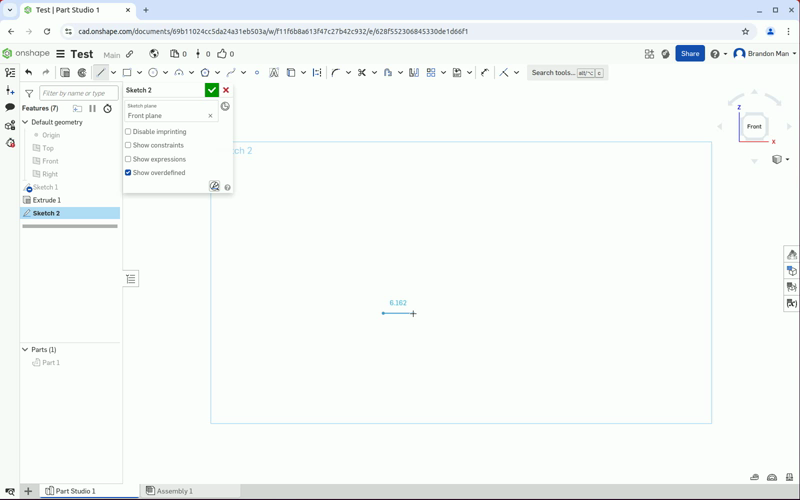
mouse_move(431, 313)
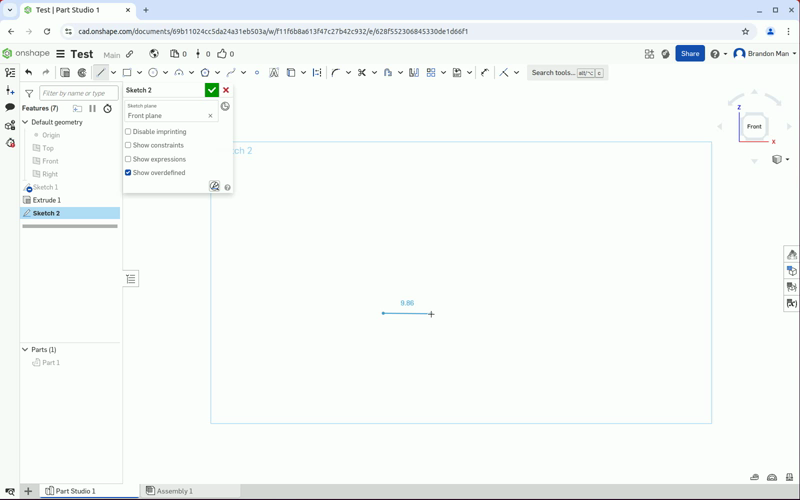
click(431, 313)
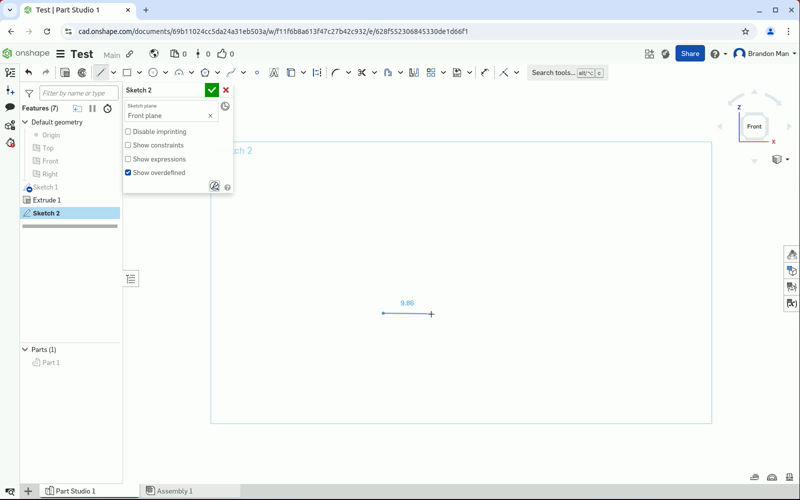
key_up(shift)
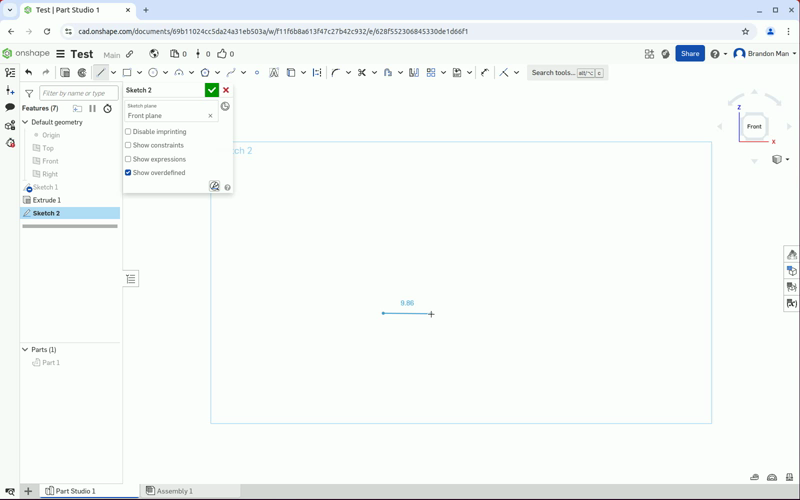
key(esc)
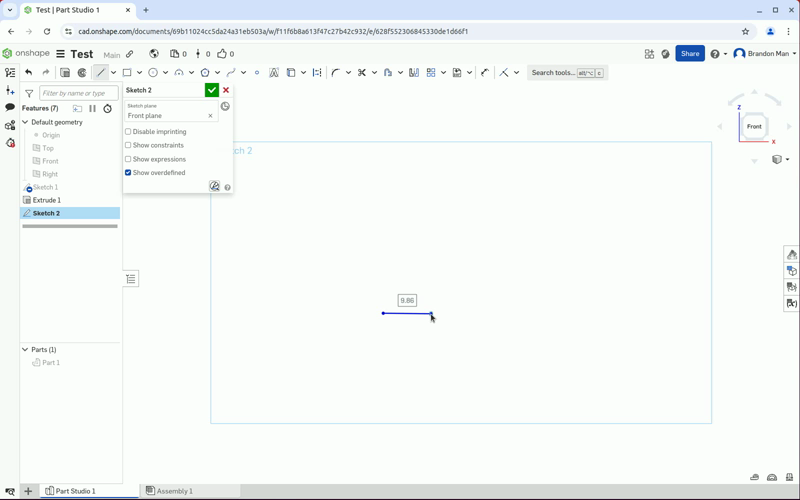
key(a)
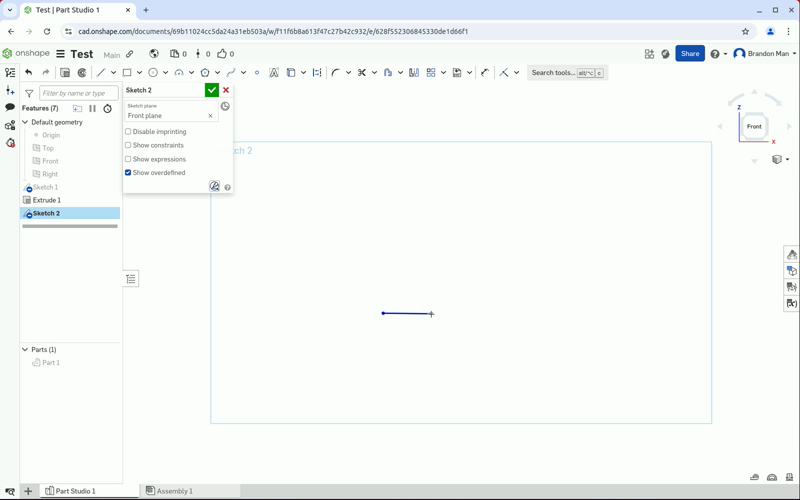
mouse_move(431, 313)
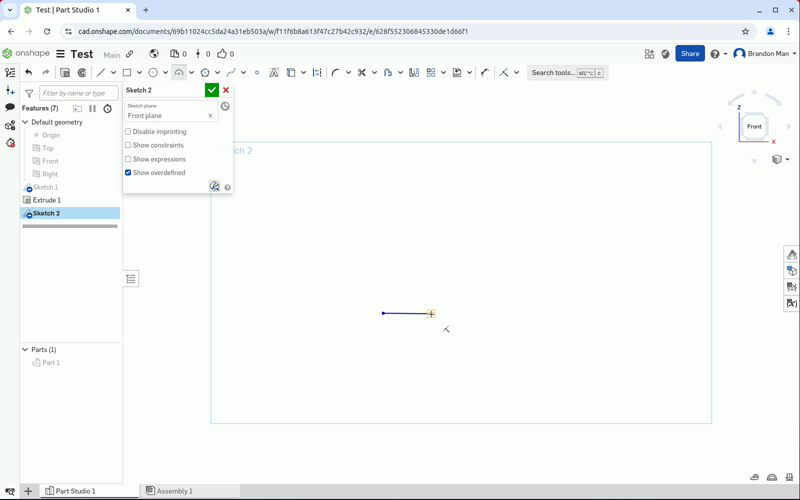
click(431, 313)
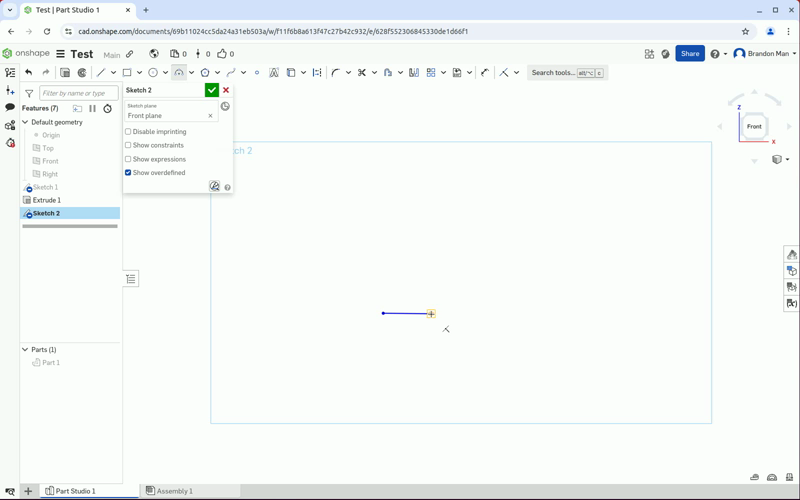
key_down(shift)
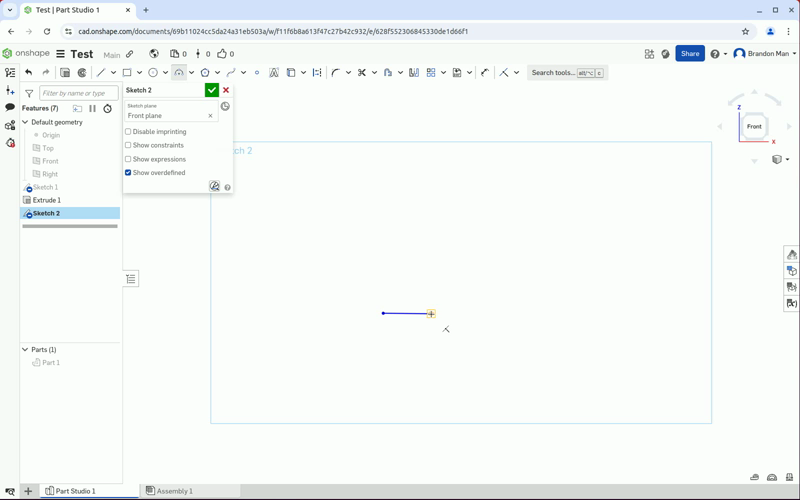
mouse_move(431, 252)
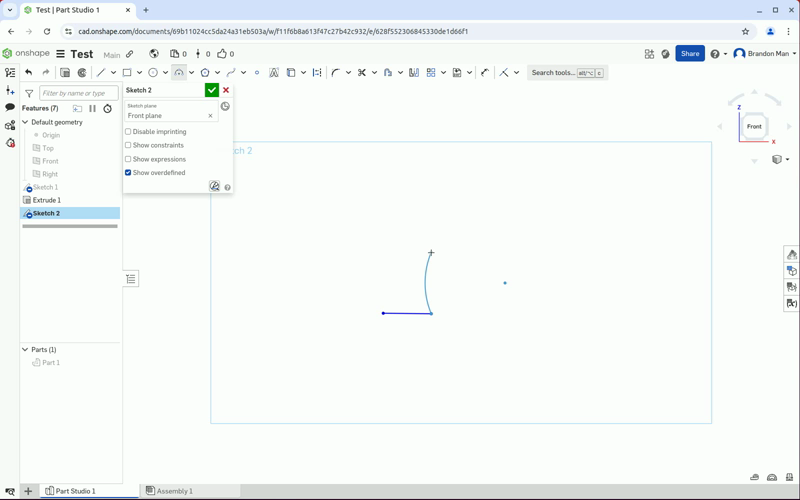
click(431, 252)
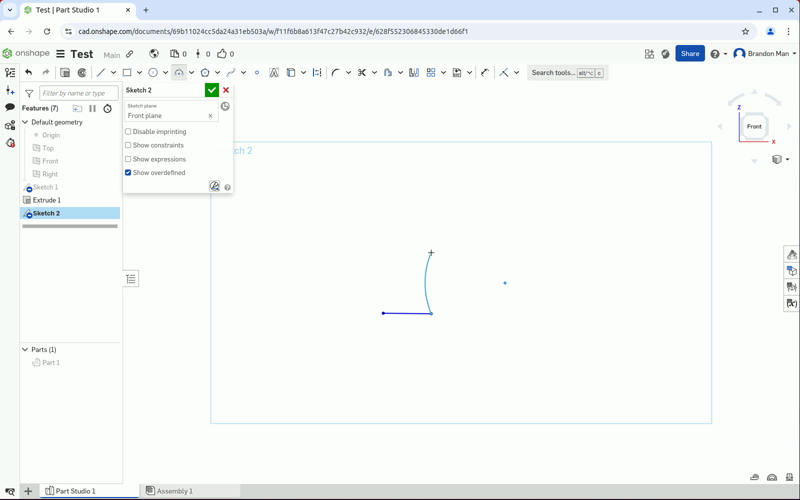
mouse_move(418, 282)
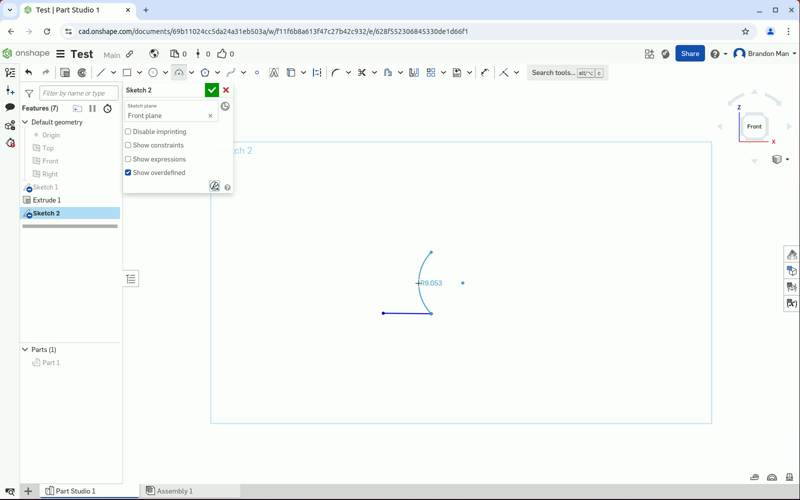
click(418, 282)
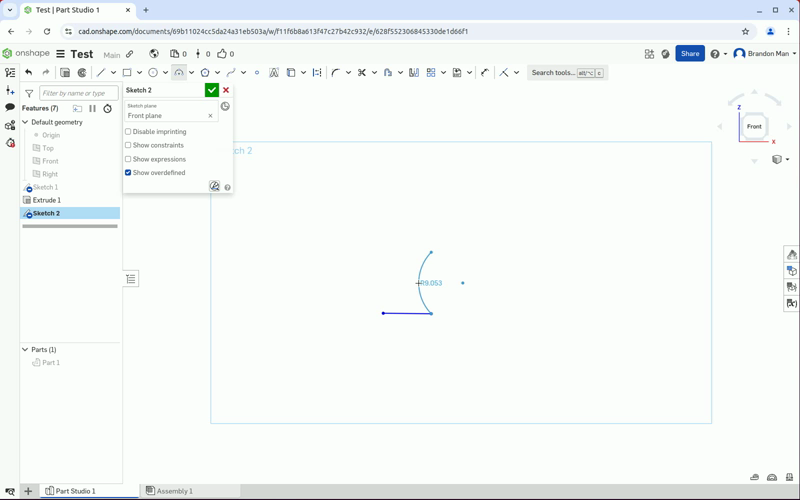
key_up(shift)
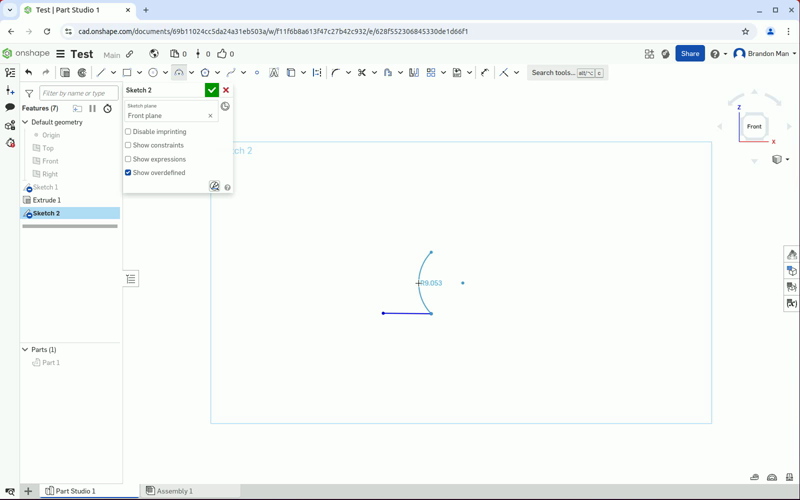
key(esc)
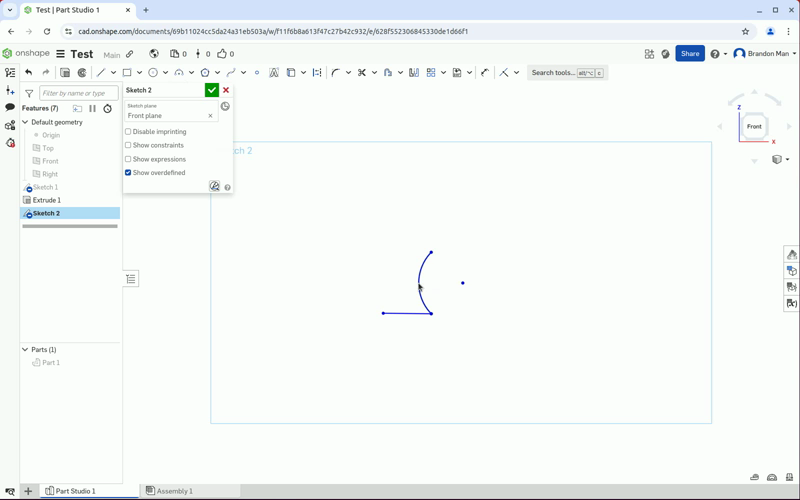
key(l)
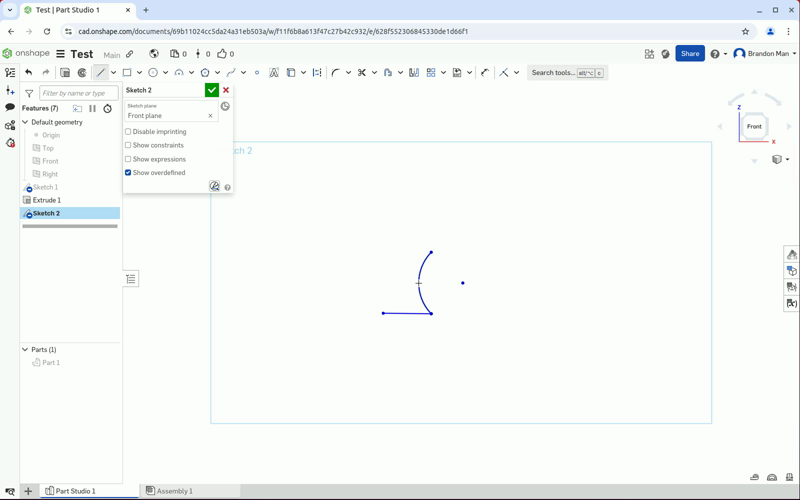
mouse_move(431, 252)
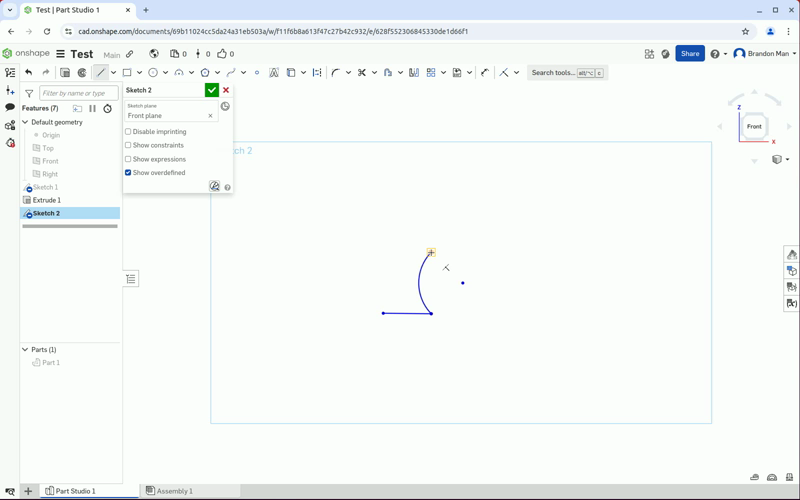
click(431, 252)
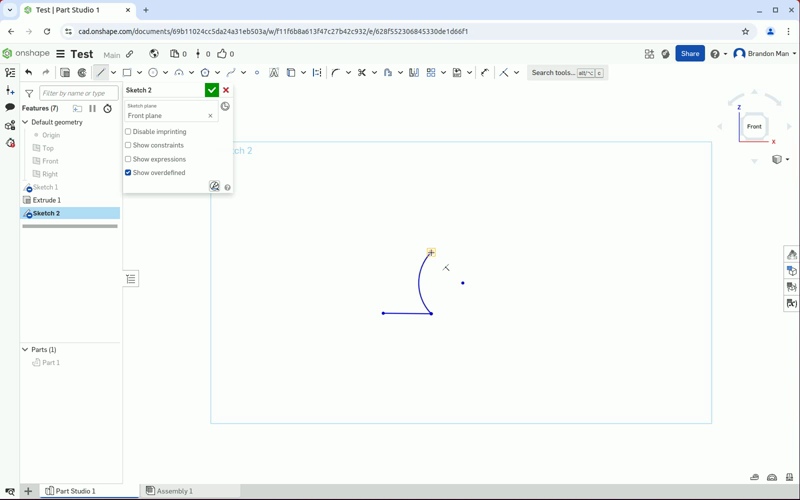
key_down(shift)
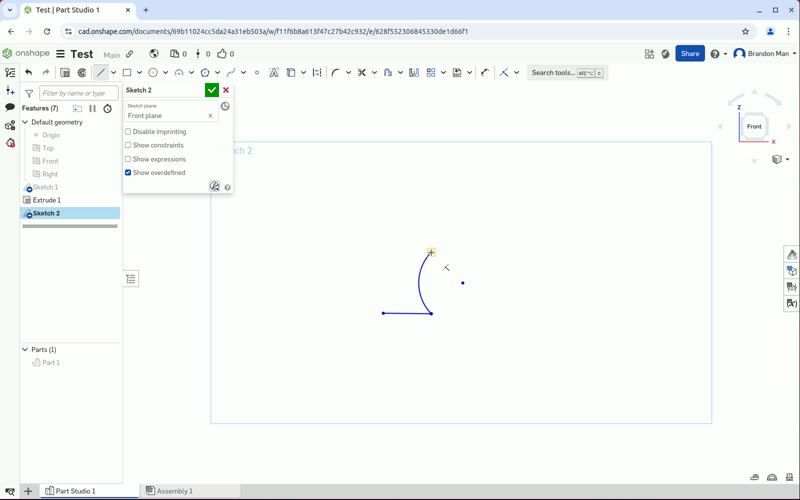
mouse_move(461, 252)
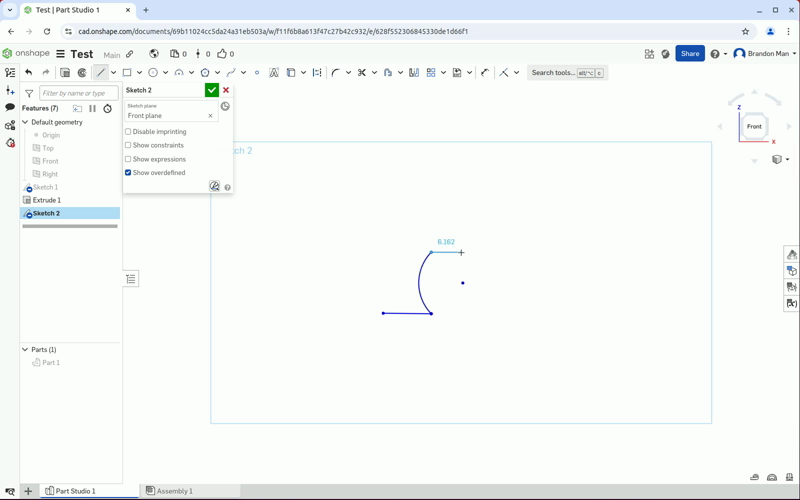
mouse_move(383, 252)
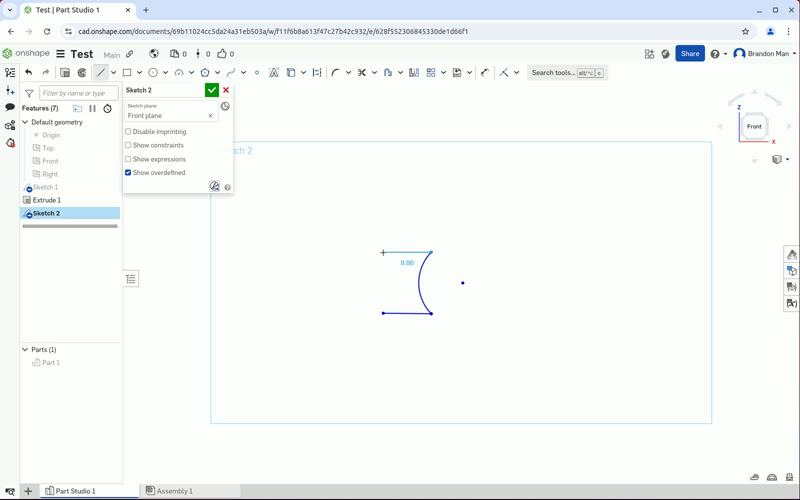
click(383, 252)
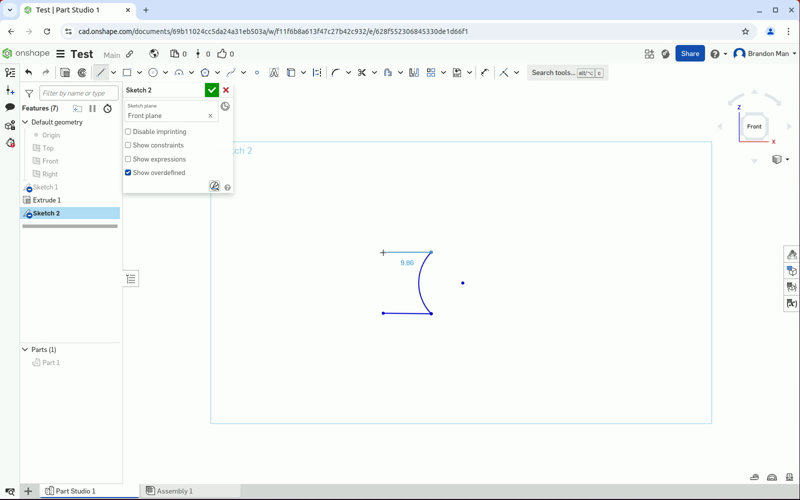
key_up(shift)
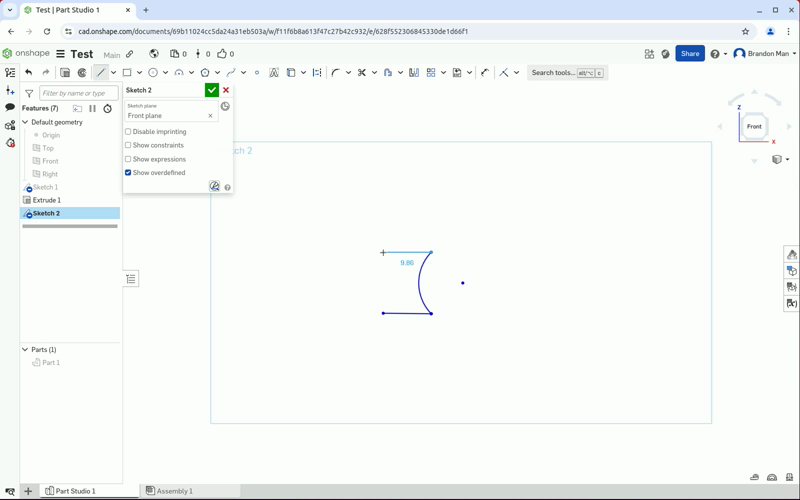
key_down(shift)
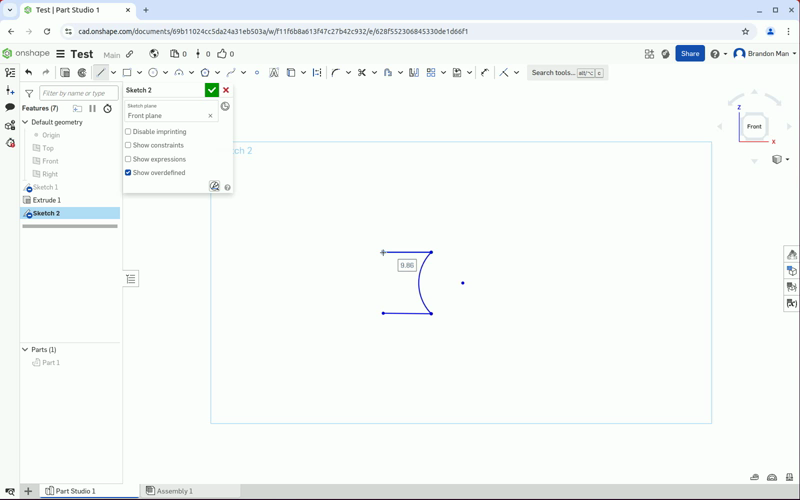
mouse_move(383, 313)
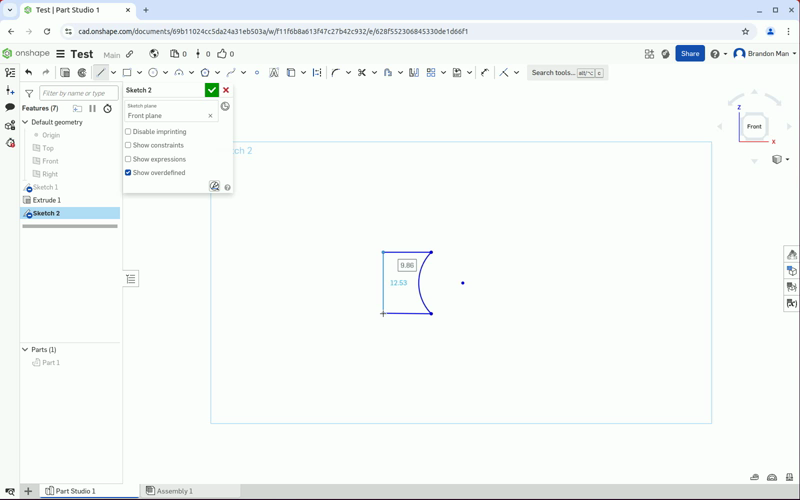
key_up(shift)
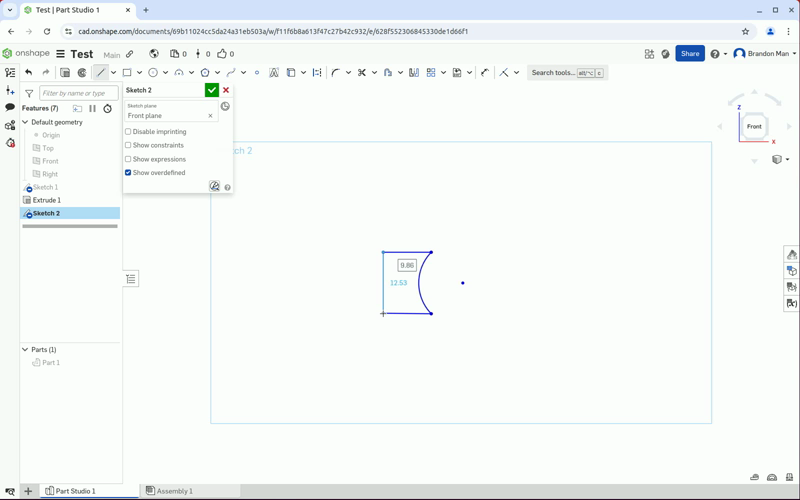
click(383, 313)
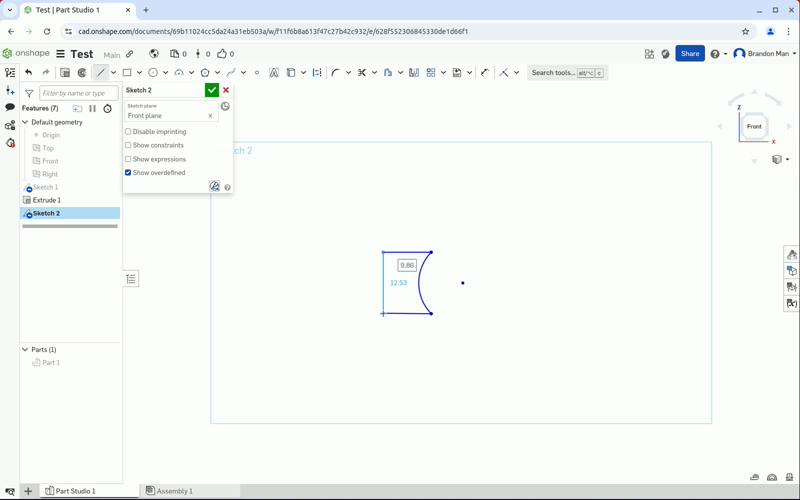
key(esc)
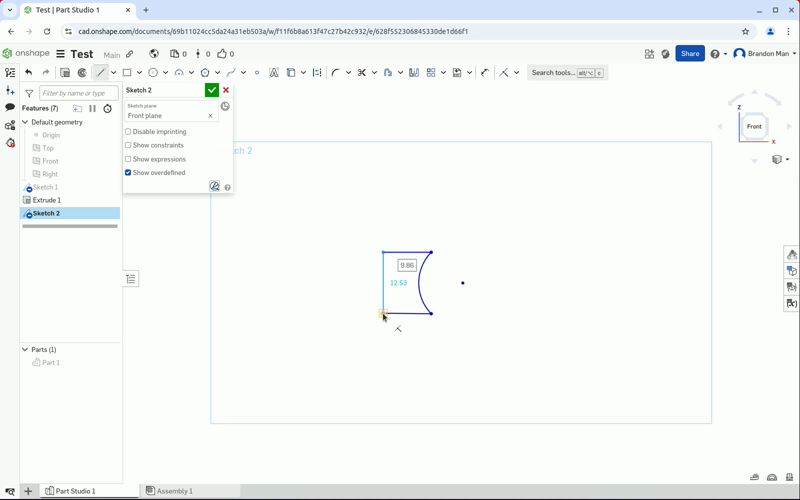
mouse_move(406, 299)
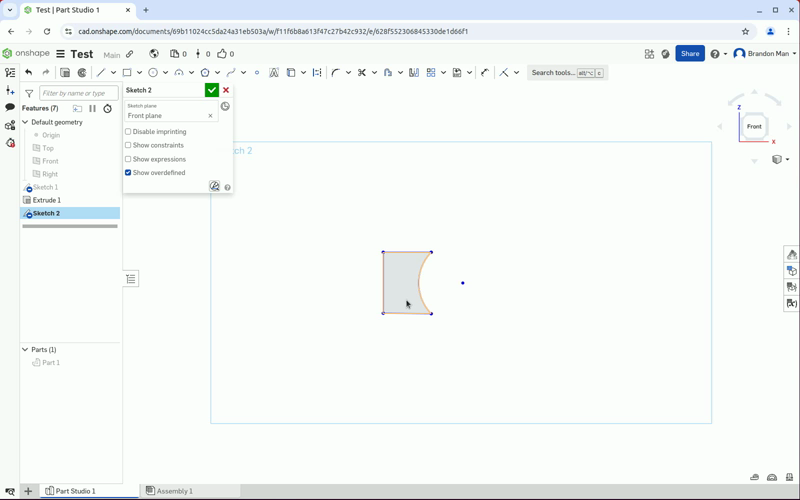
click(406, 299)
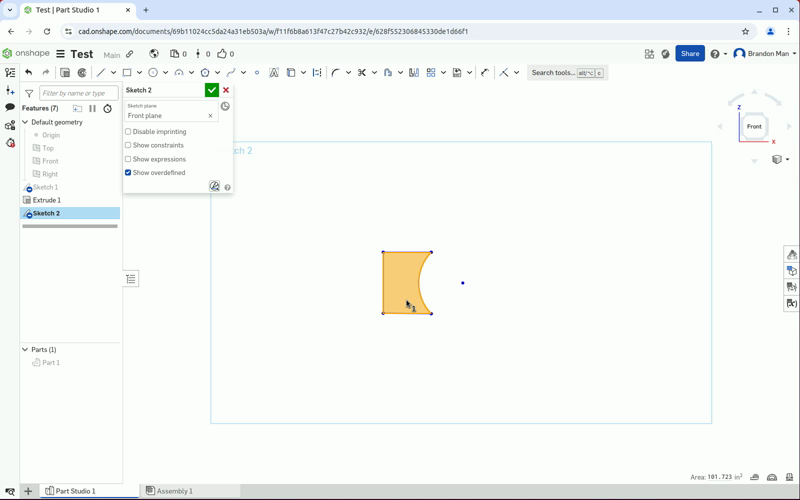
mouse_move(73, 352)
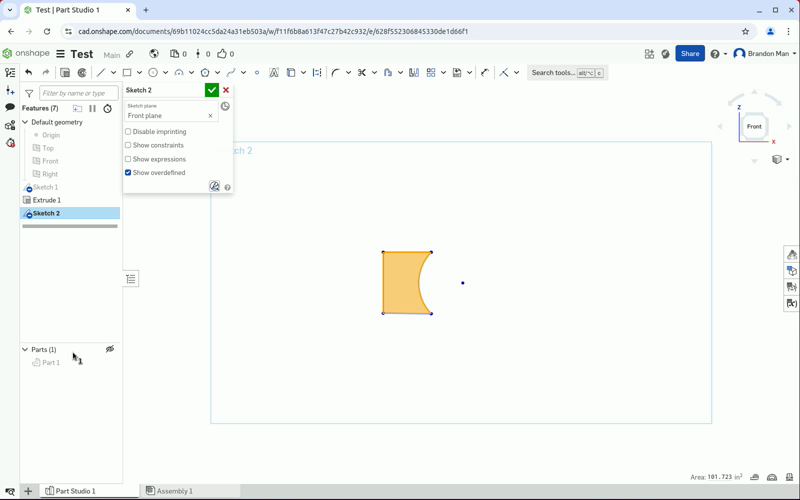
key(shift+y)
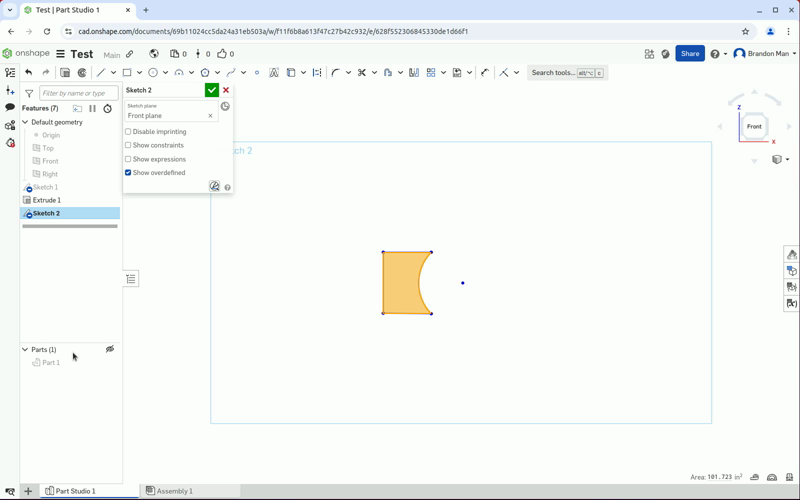
key(shift+e)
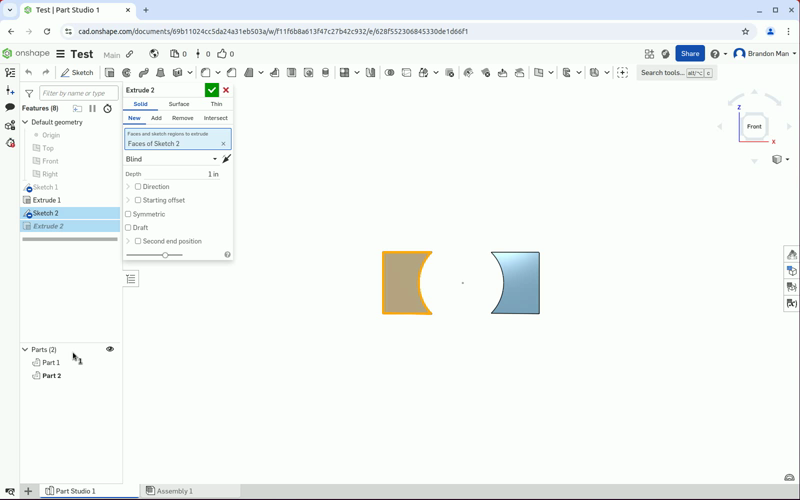
mouse_move(143, 106)
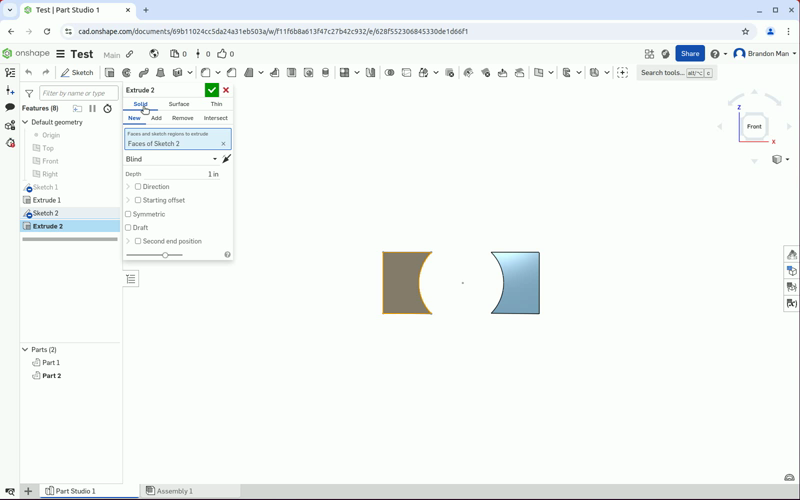
click(143, 106)
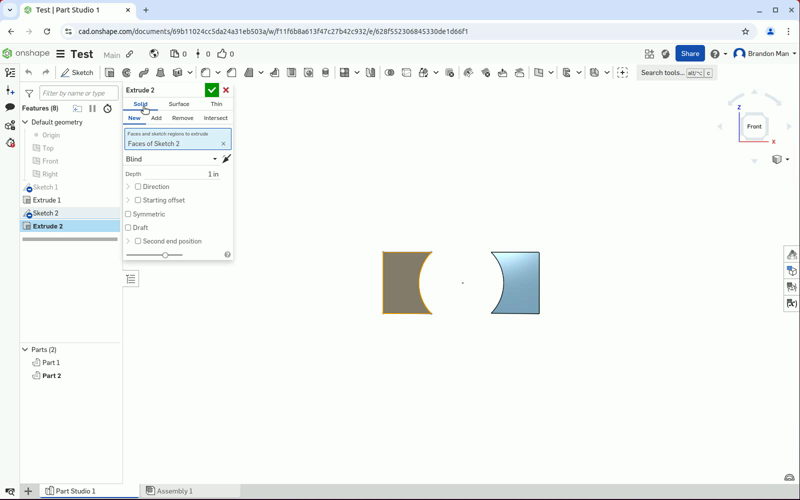
mouse_move(137, 120)
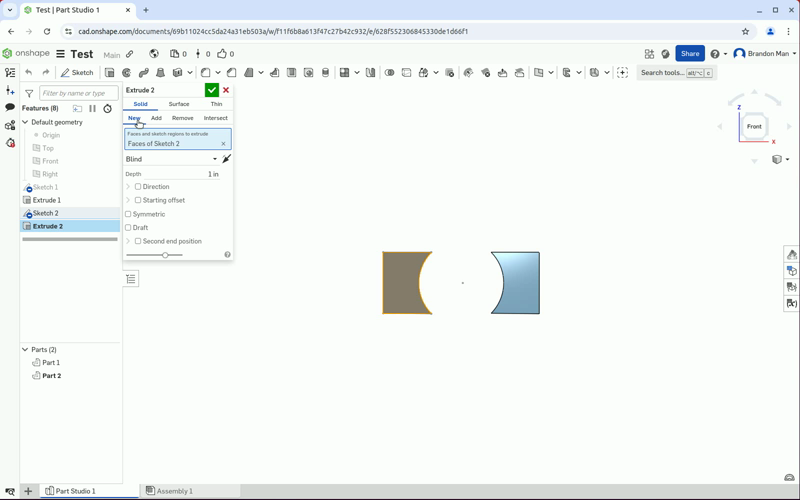
click(137, 120)
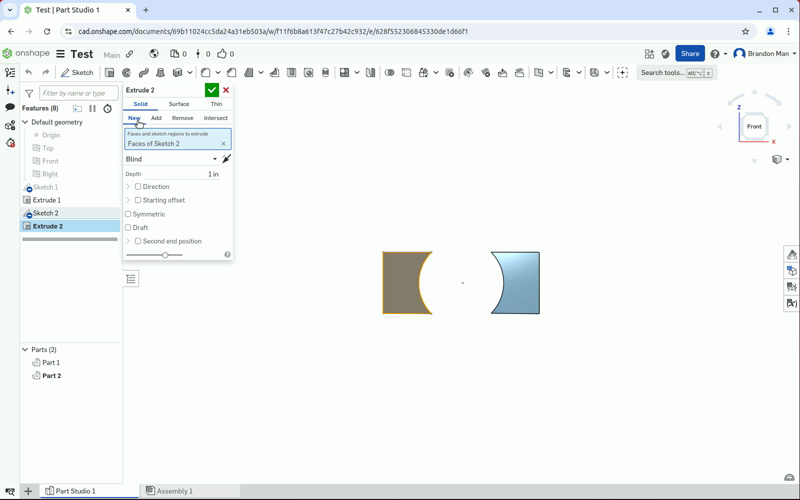
key(tab, 4)
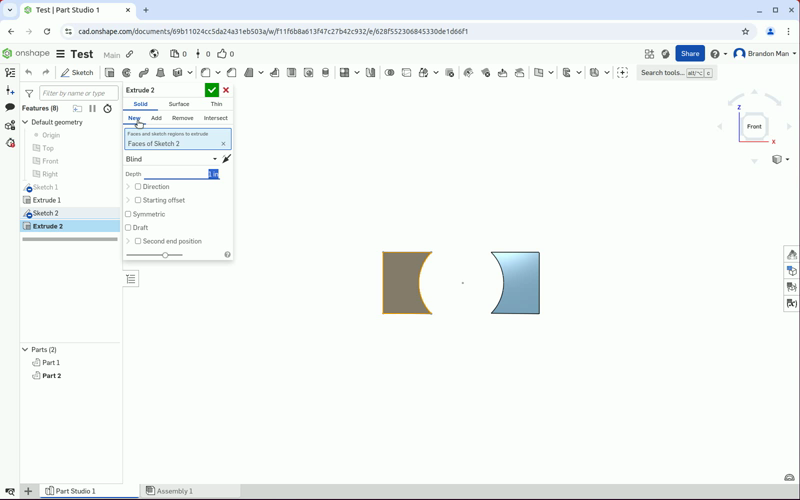
text(23.108)
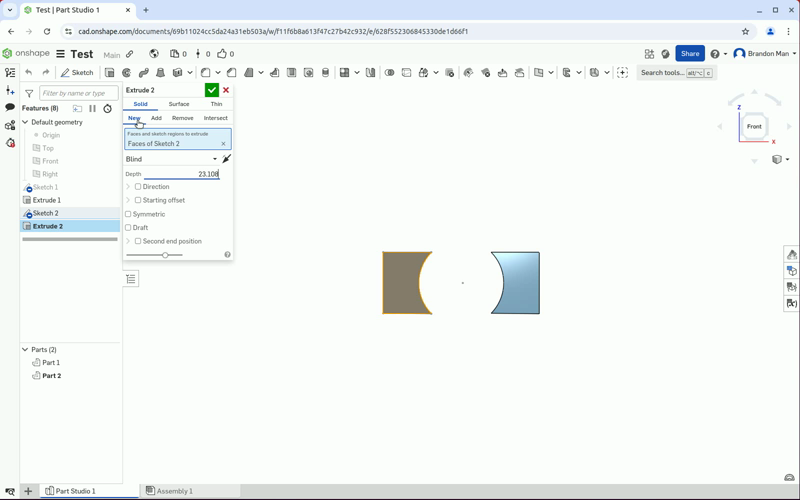
key(enter)
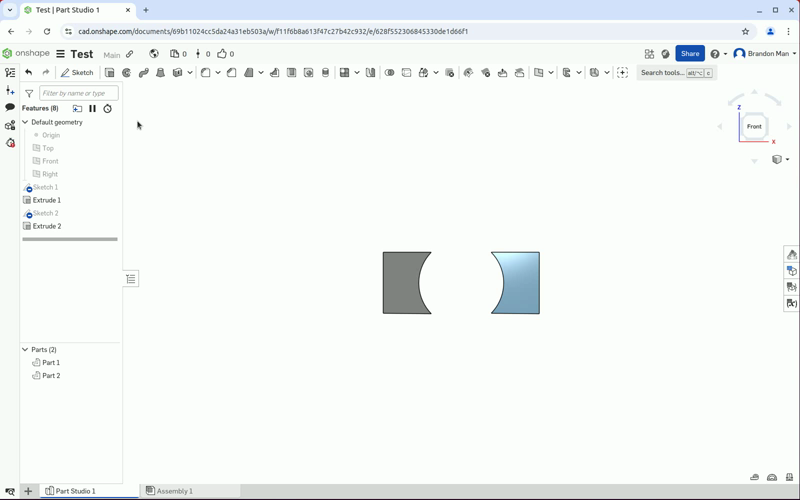
key(shift+h)
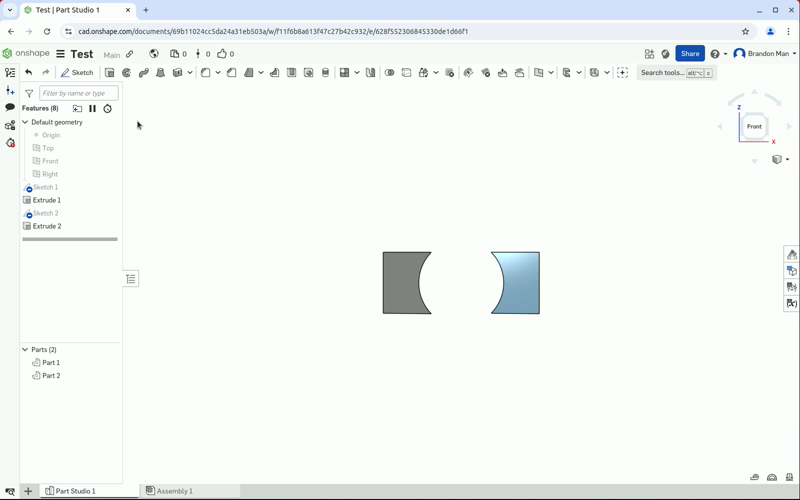
key(shift+h)
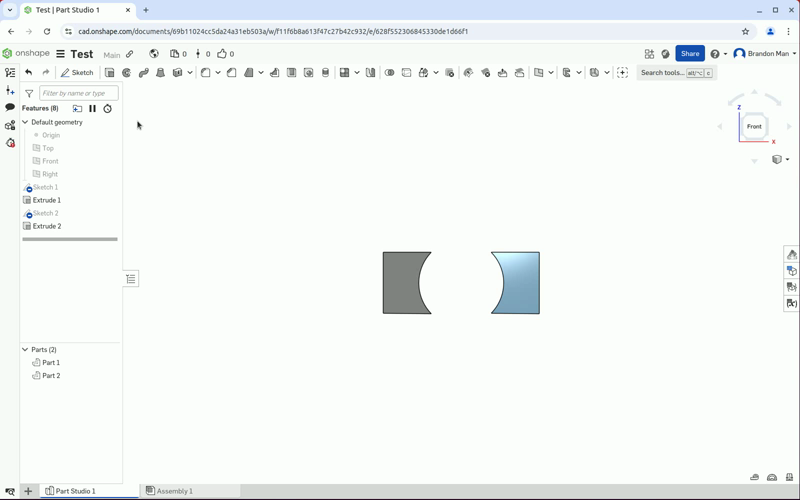
mouse_move(73, 189)
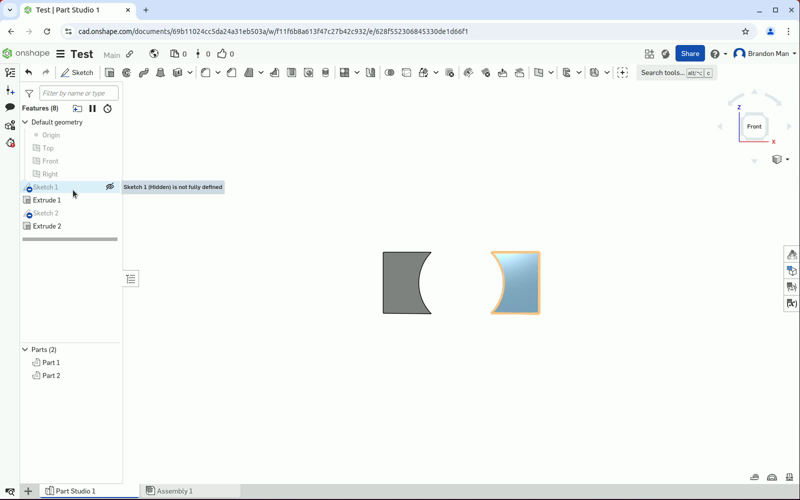
click(73, 189)
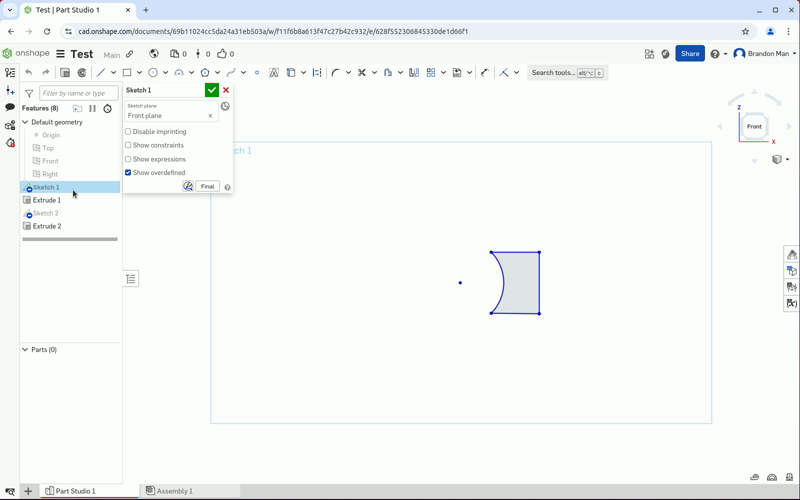
mouse_move(229, 92)
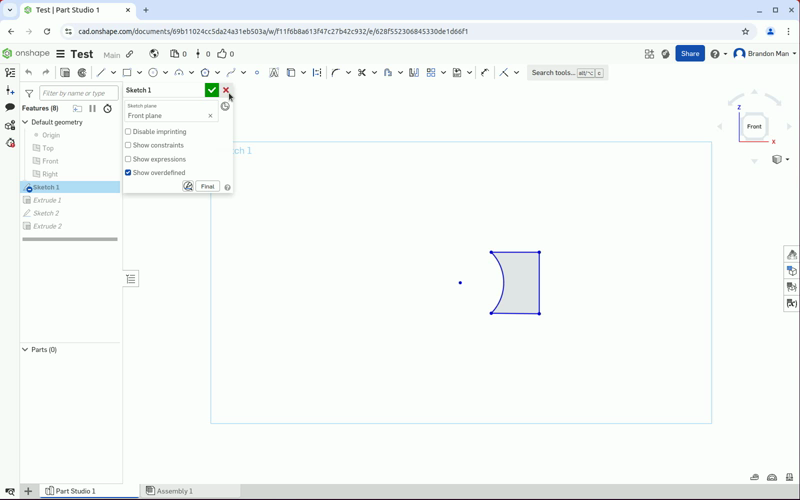
click(229, 92)
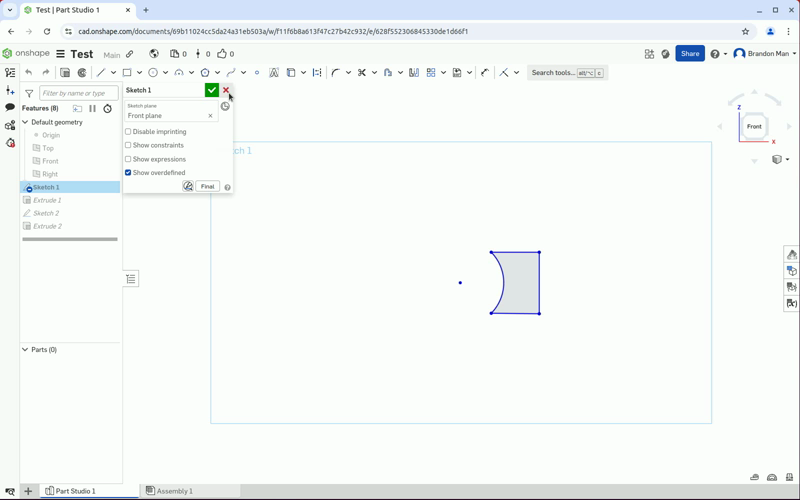
key(shift+s)
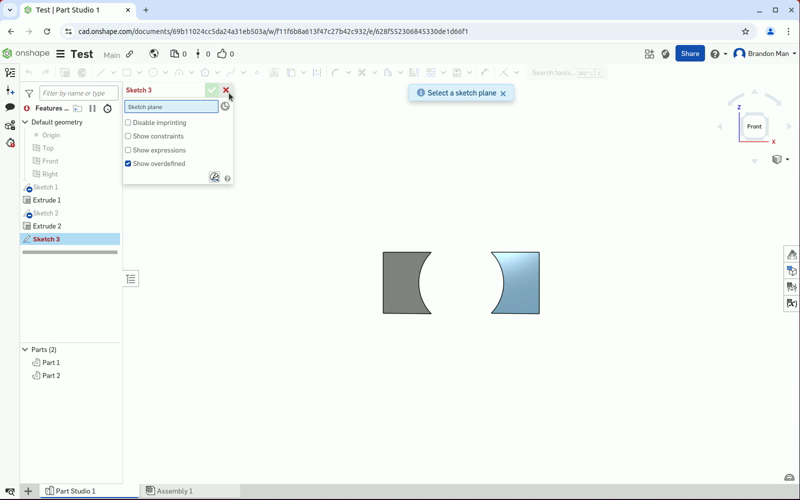
mouse_move(73, 163)
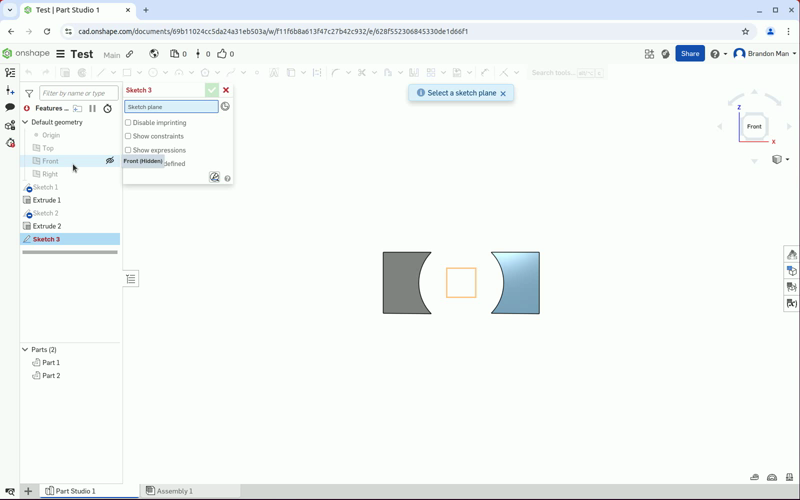
click(73, 163)
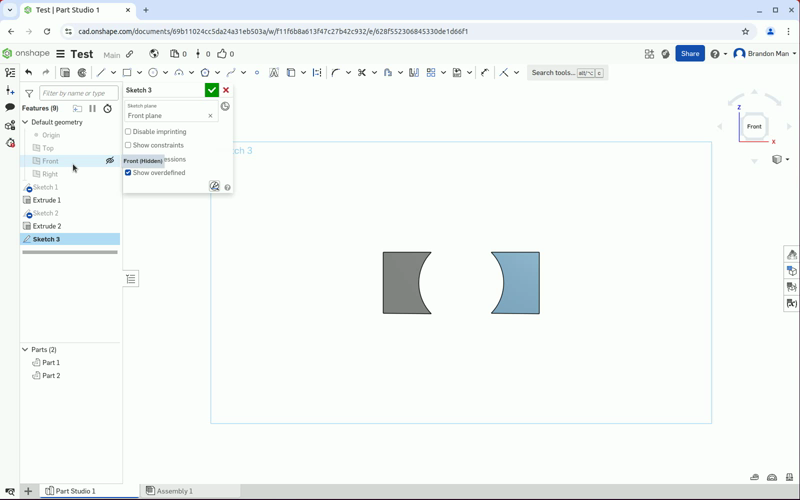
mouse_move(73, 352)
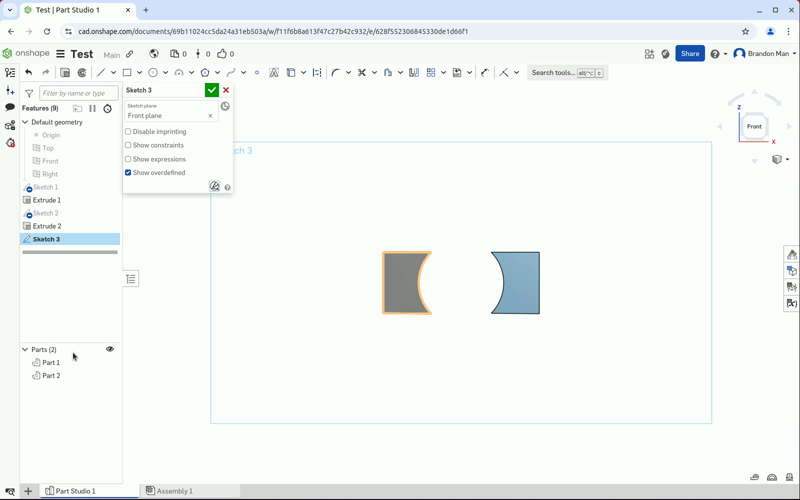
key(y)
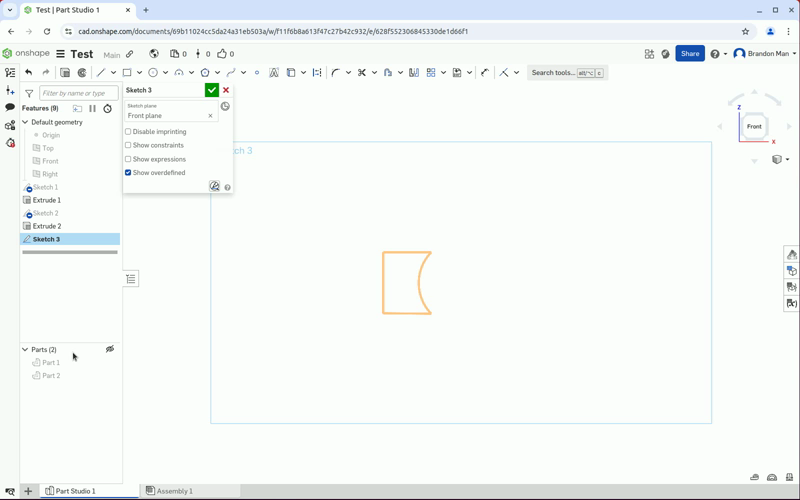
key(l)
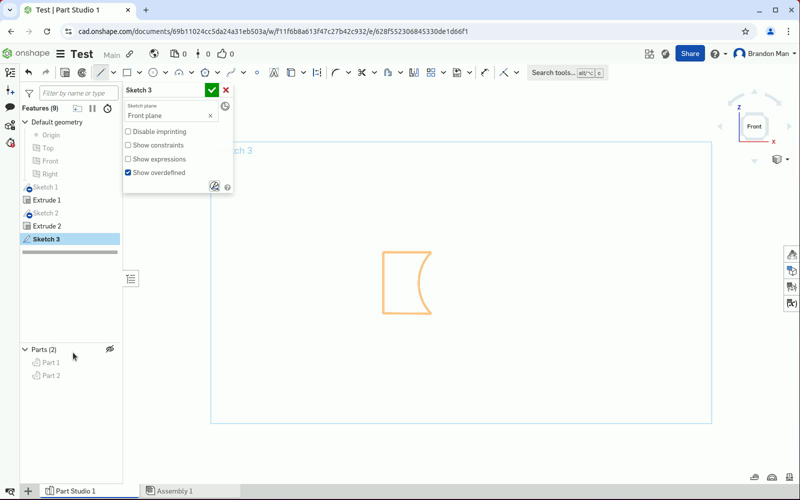
key_down(shift)
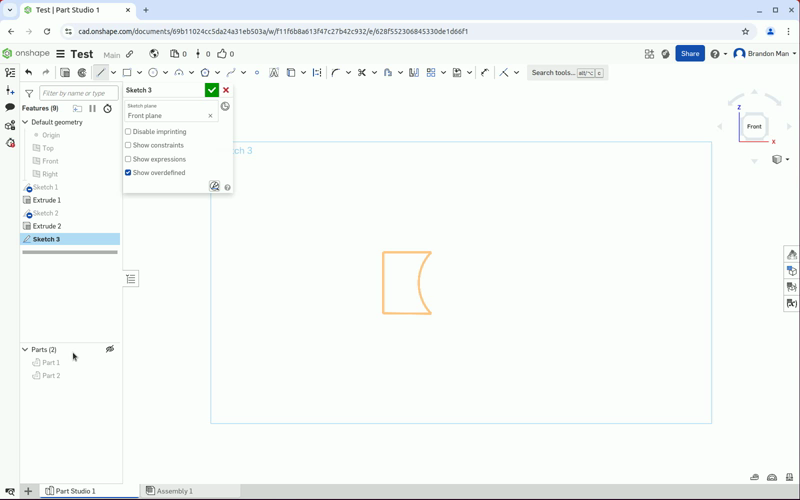
mouse_move(430, 252)
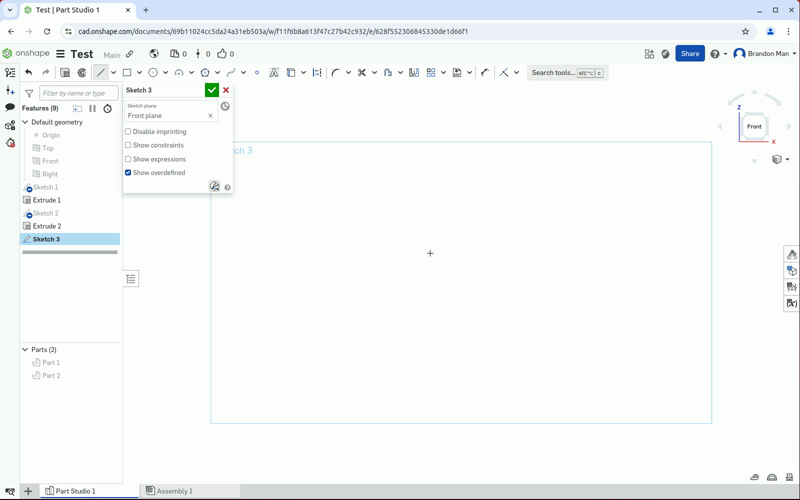
click(430, 252)
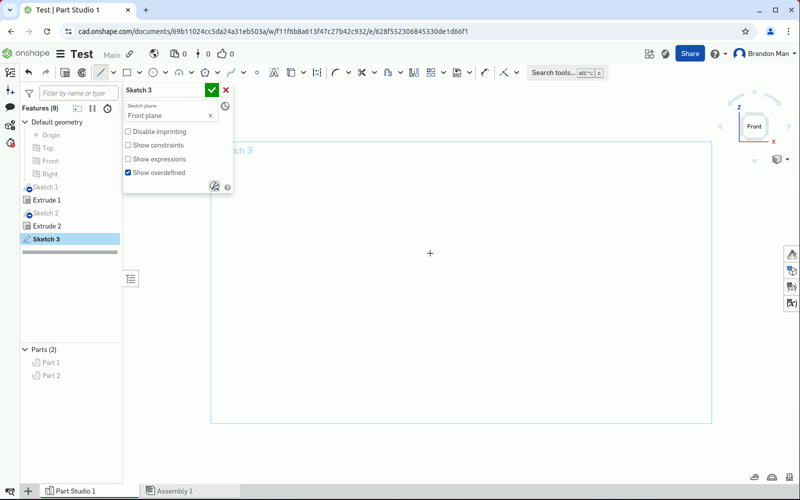
key_up(shift)
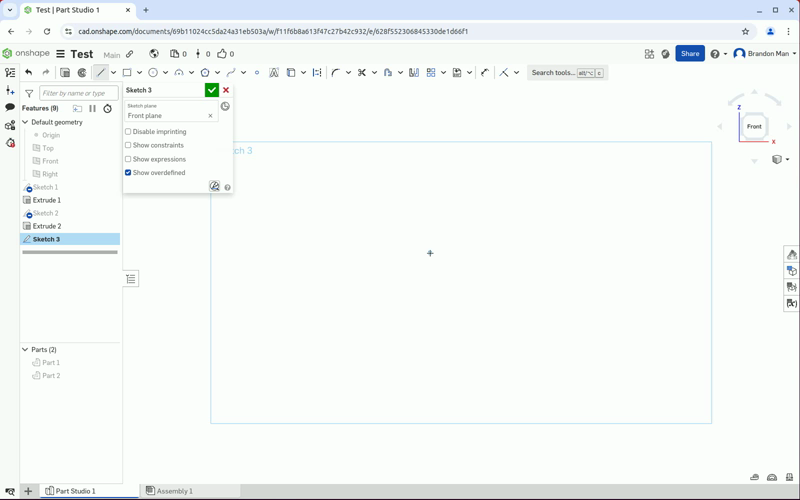
key_down(shift)
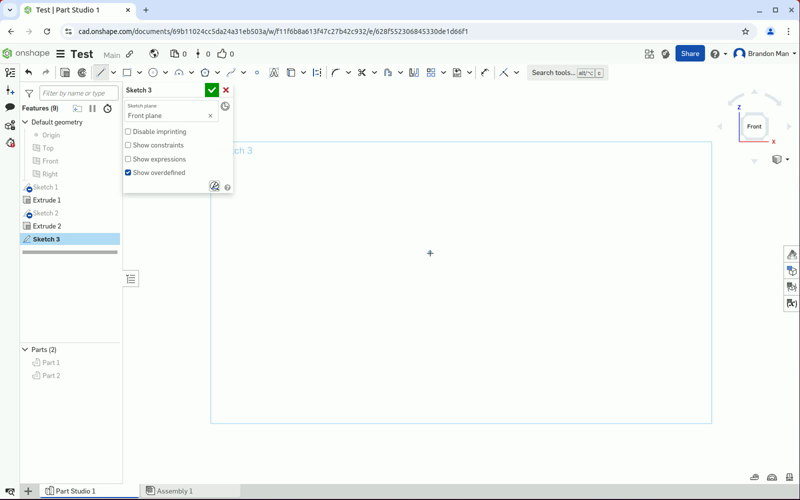
mouse_move(492, 252)
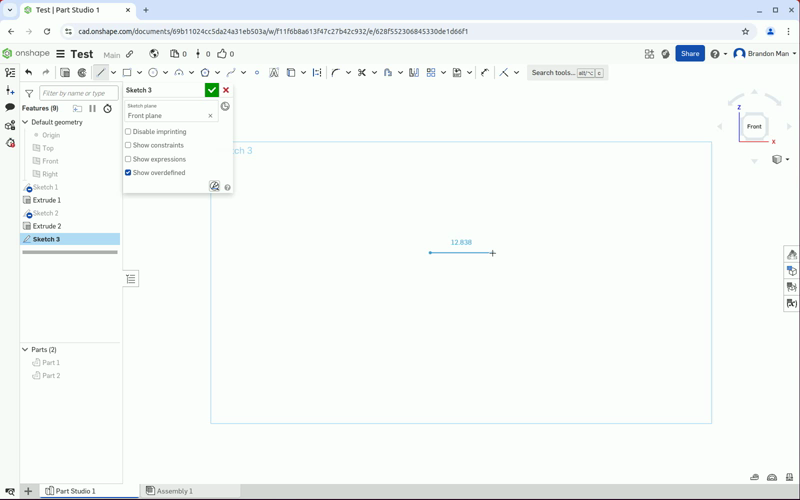
click(492, 252)
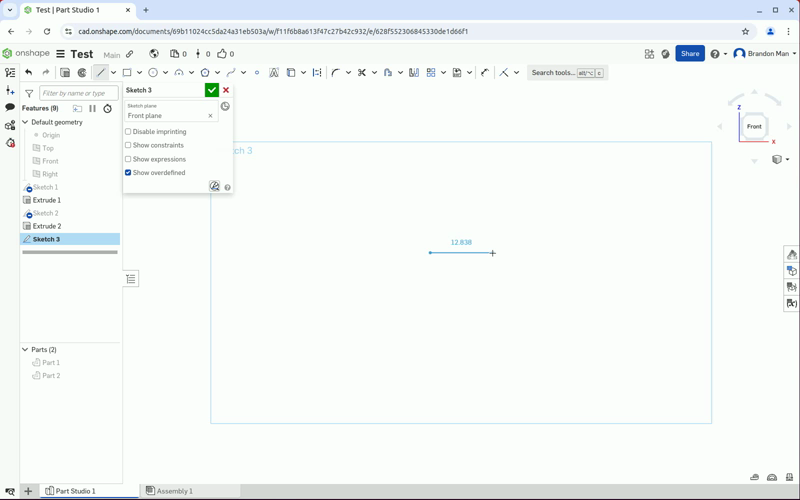
key_up(shift)
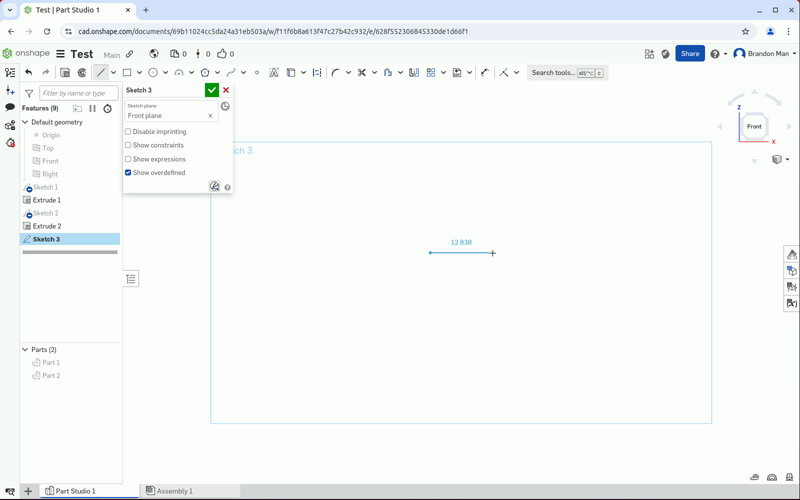
key(esc)
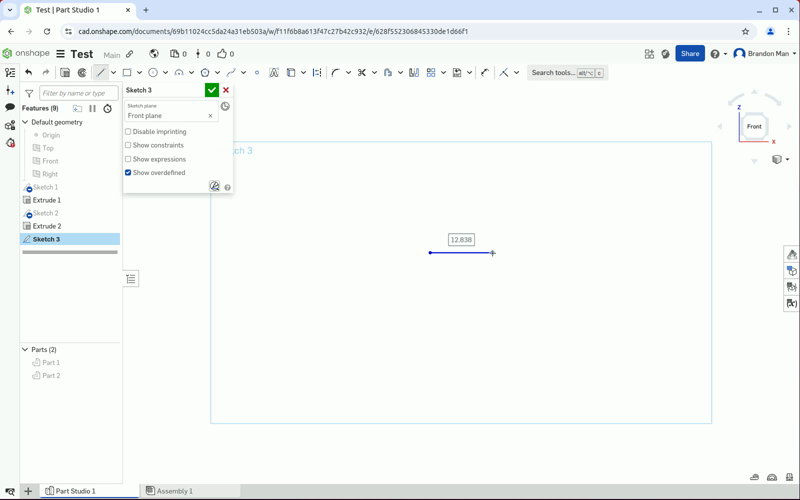
key(a)
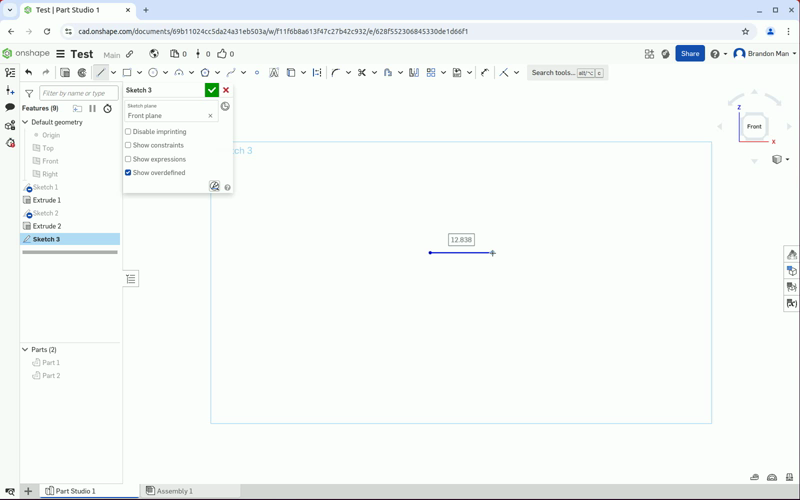
mouse_move(492, 252)
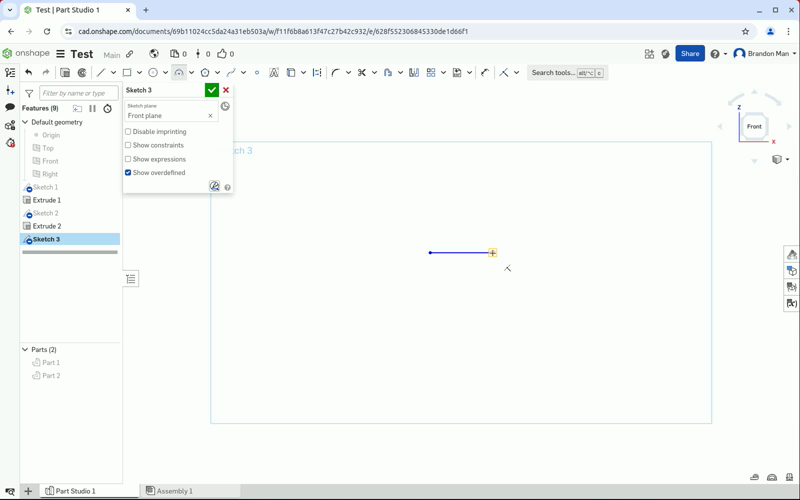
click(492, 252)
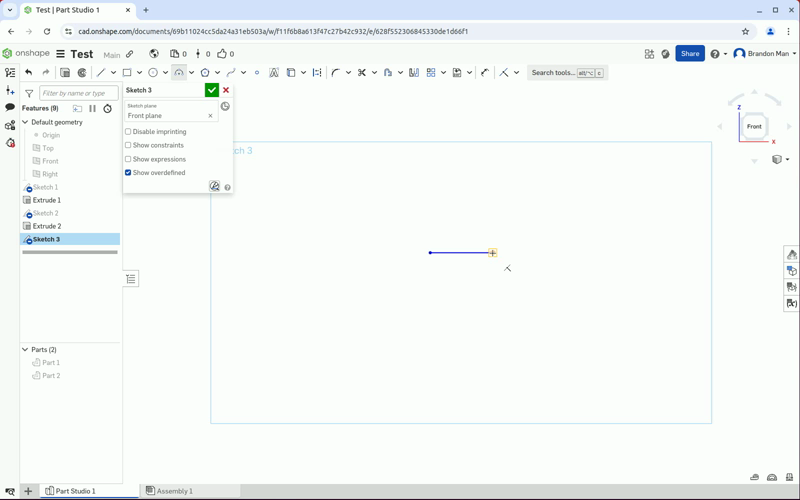
mouse_move(430, 252)
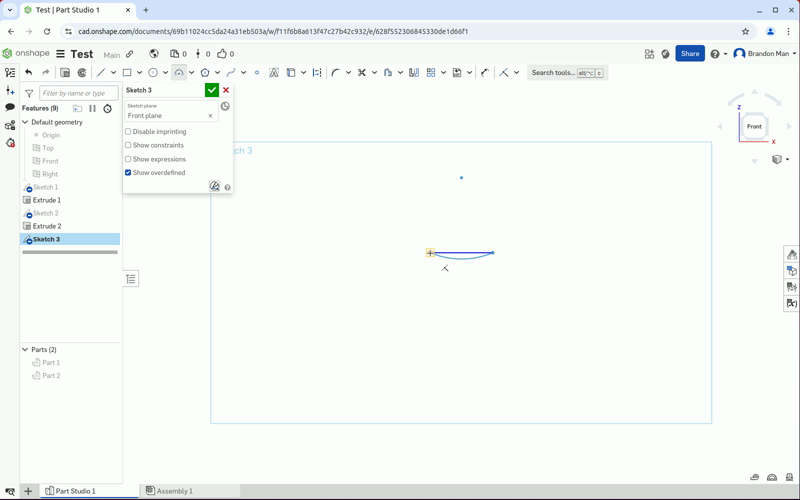
click(430, 252)
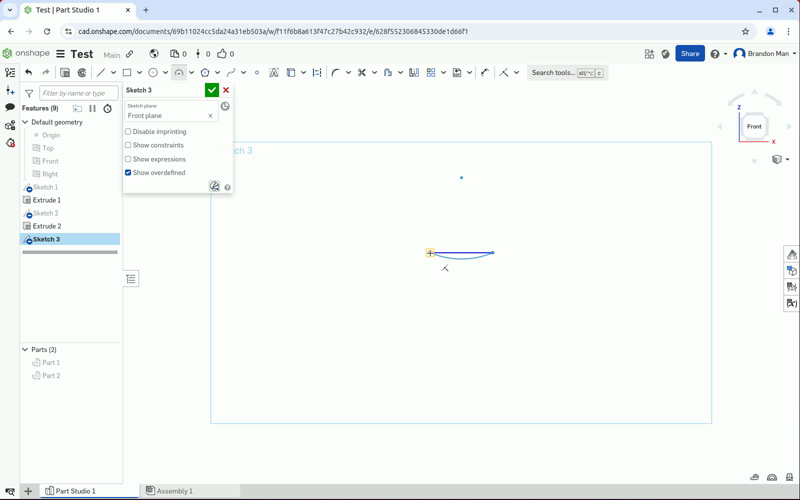
key_down(shift)
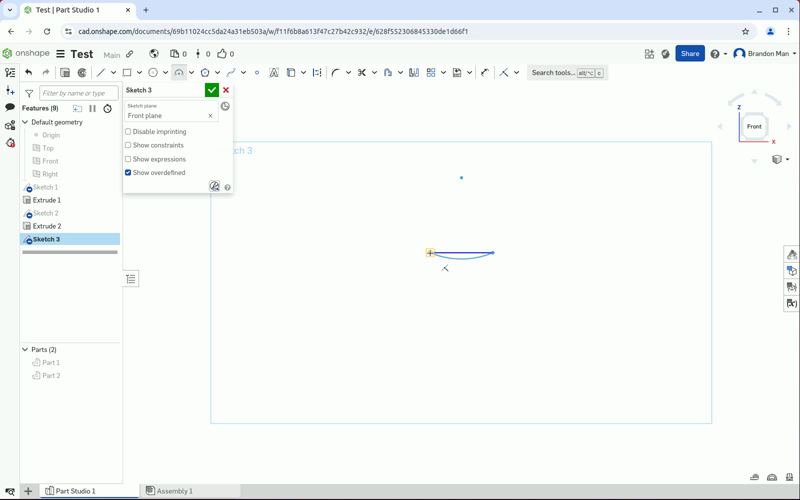
mouse_move(461, 239)
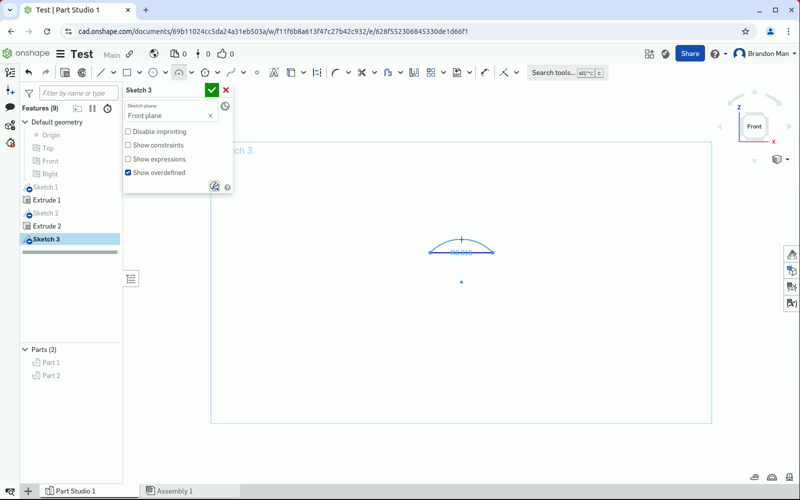
click(461, 239)
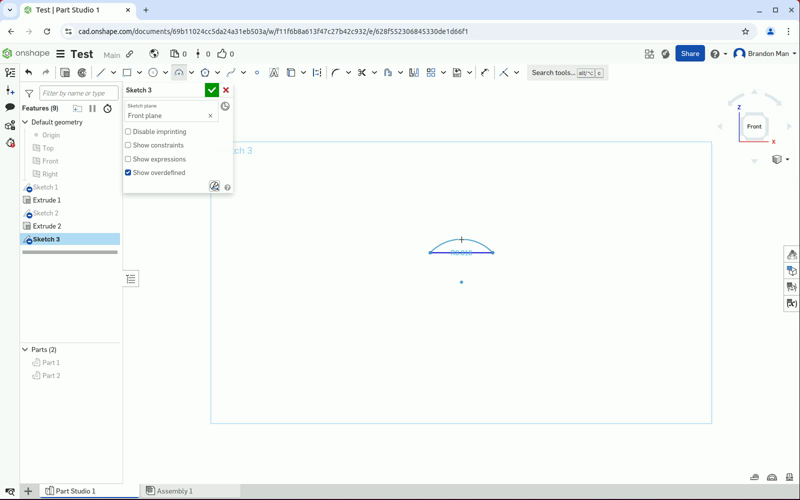
key_up(shift)
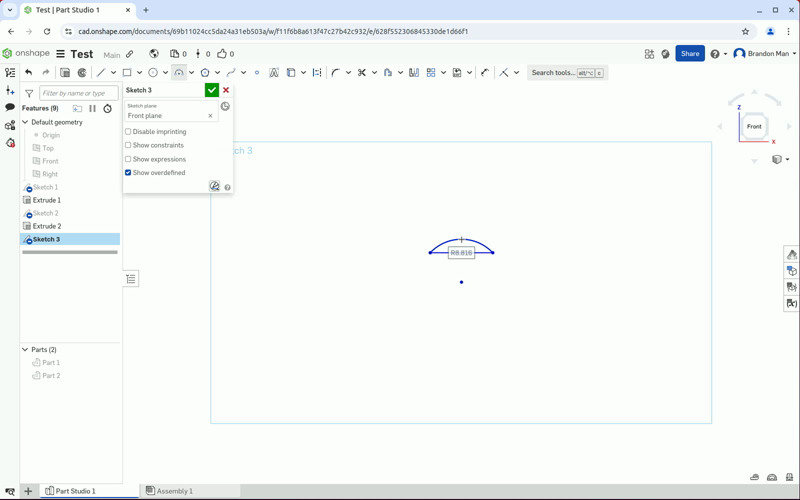
key(esc)
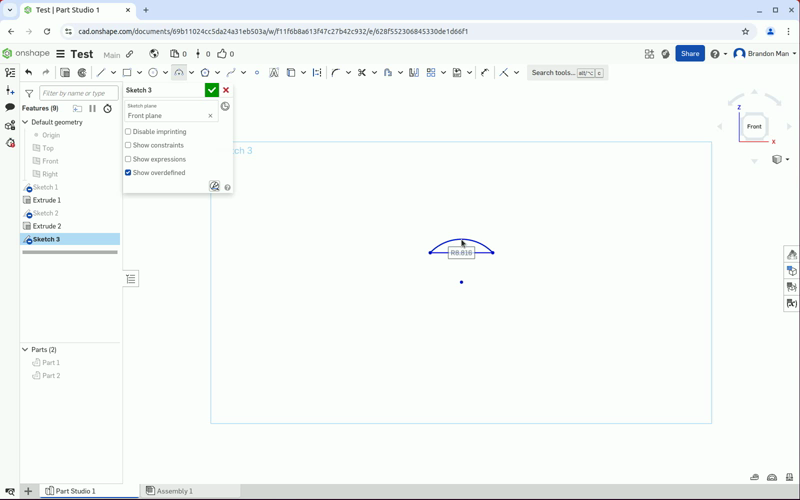
mouse_move(447, 251)
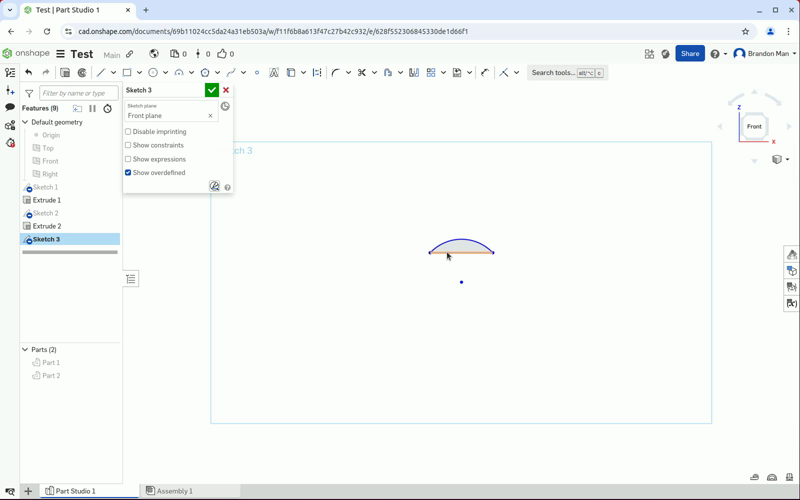
scroll(6)
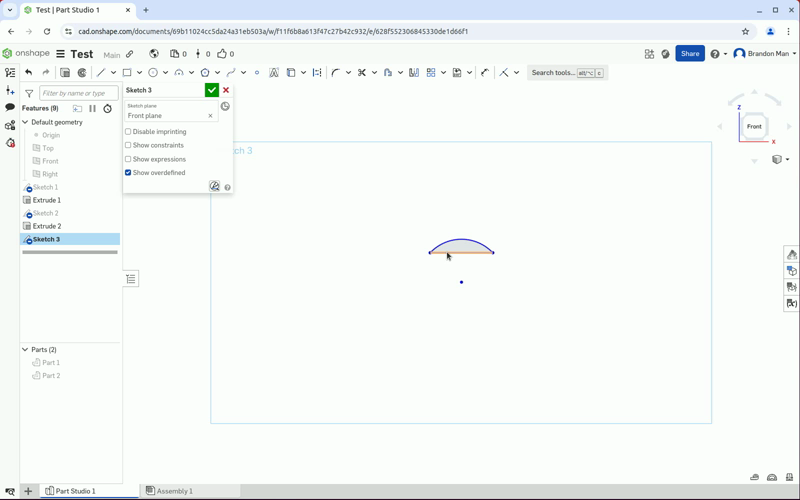
scroll(6)
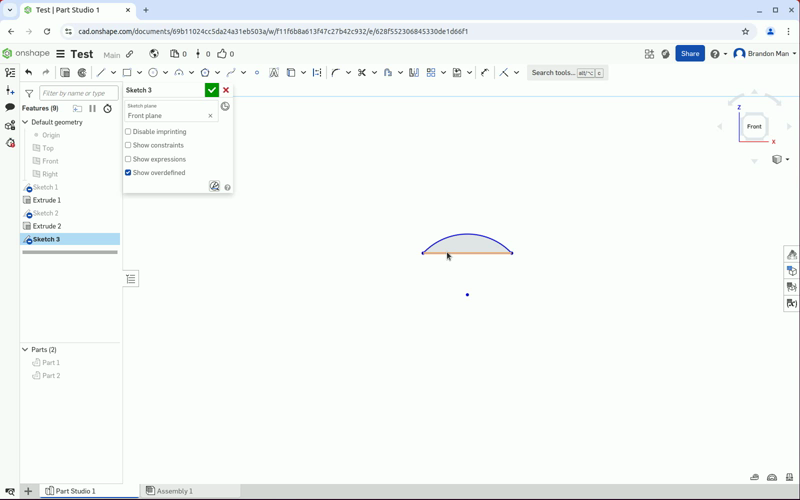
scroll(6)
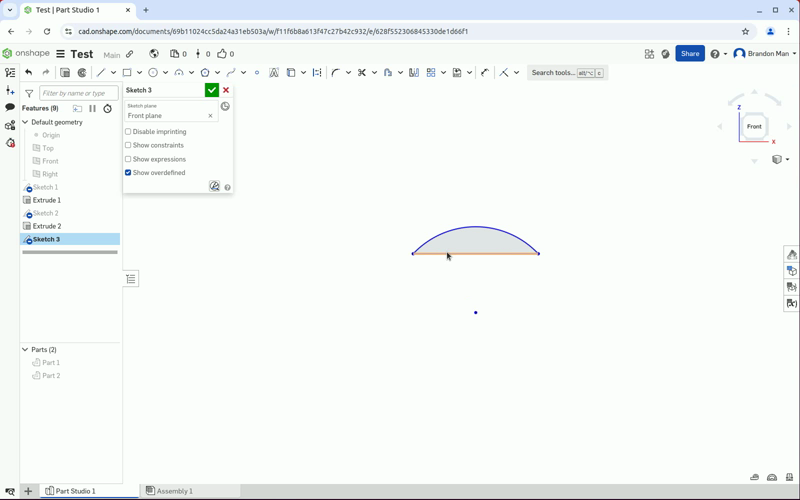
scroll(6)
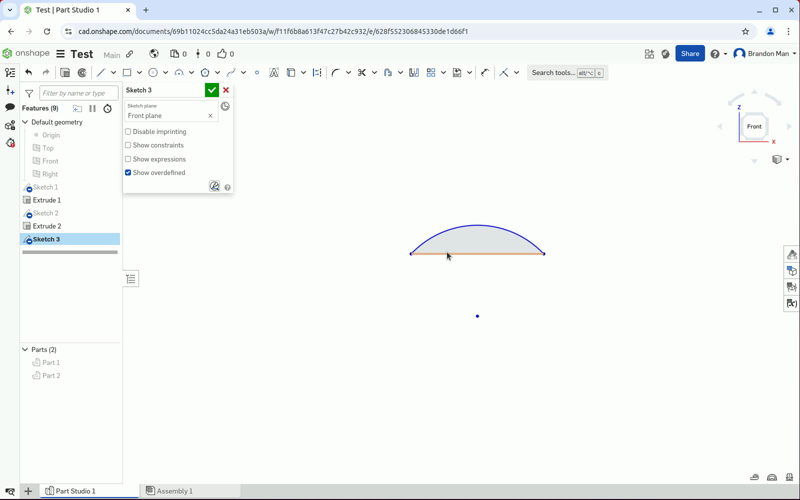
scroll(6)
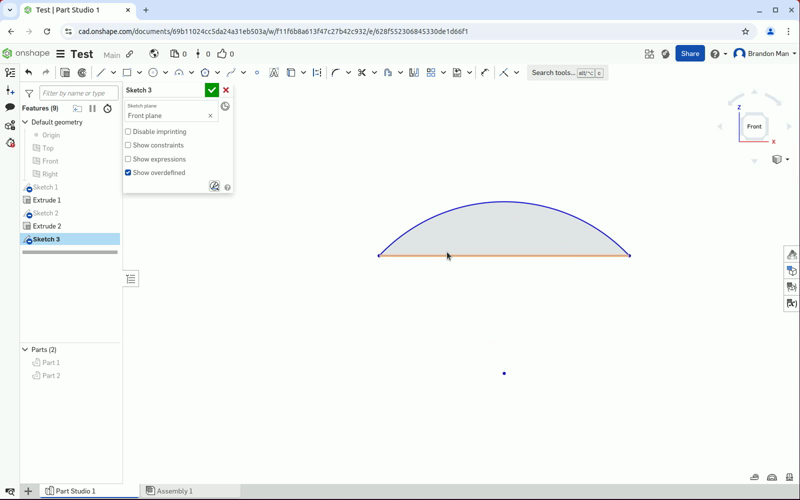
scroll(6)
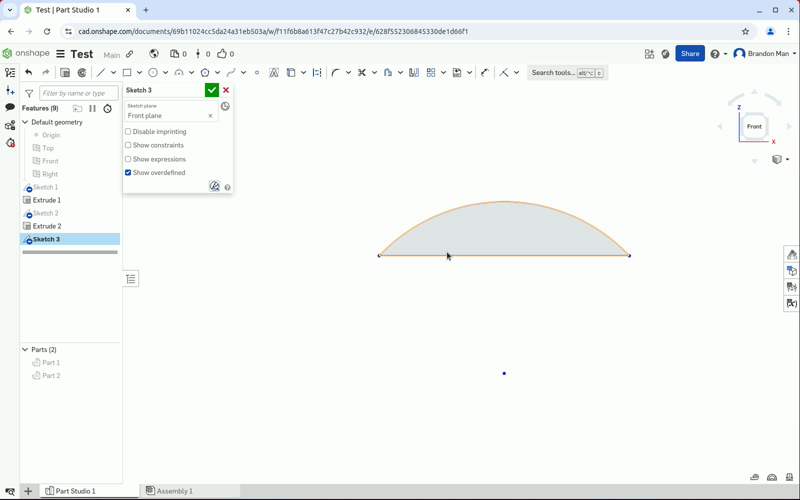
scroll(6)
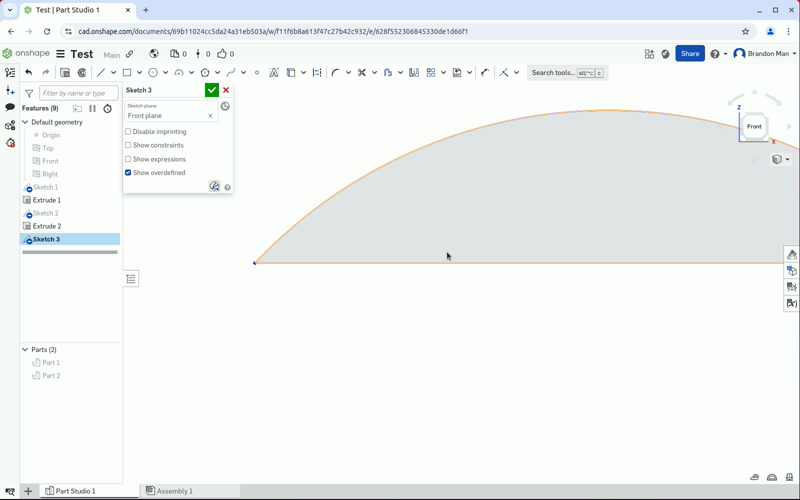
click(447, 251)
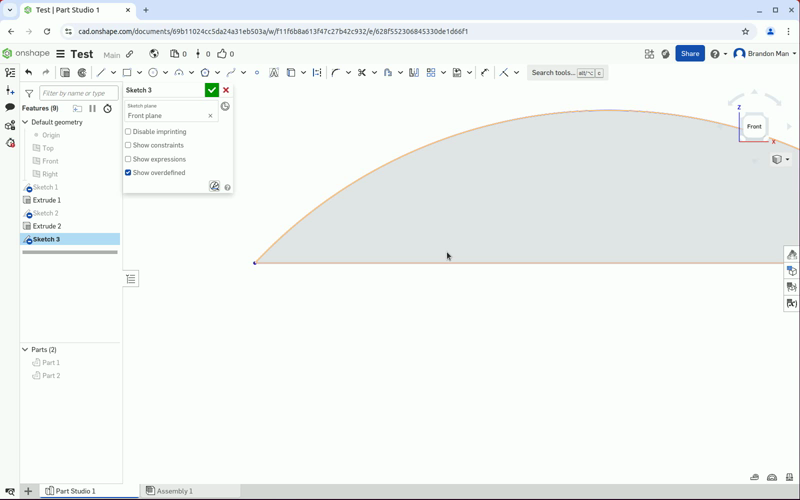
scroll(-6)
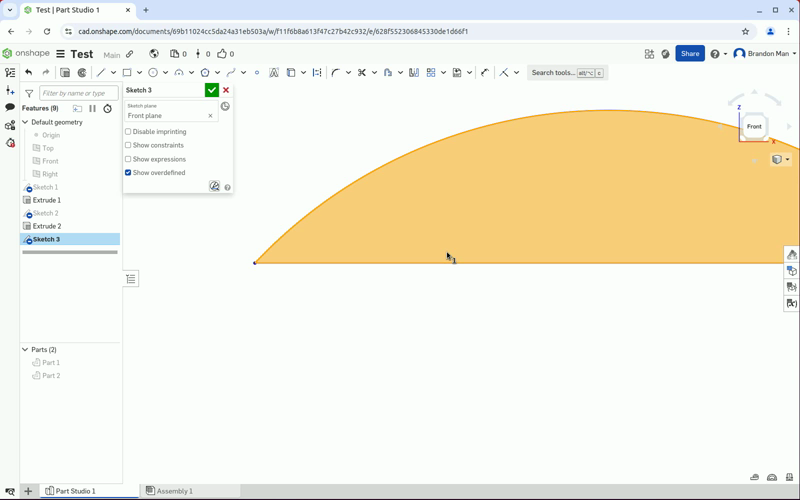
scroll(-6)
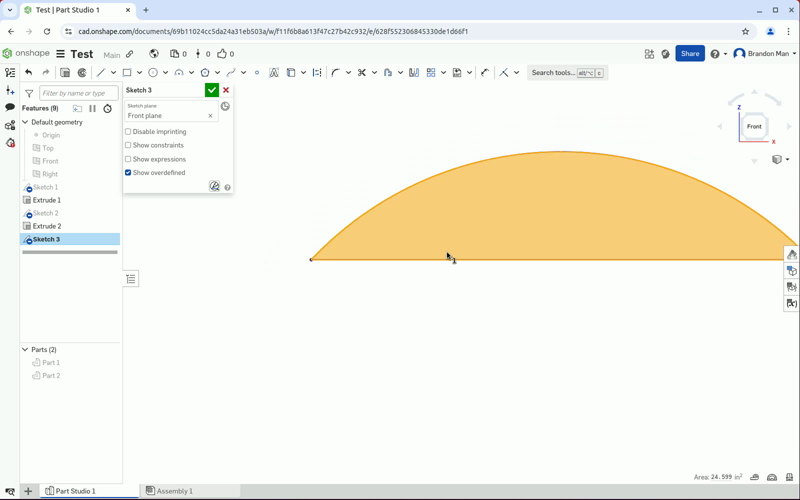
scroll(-6)
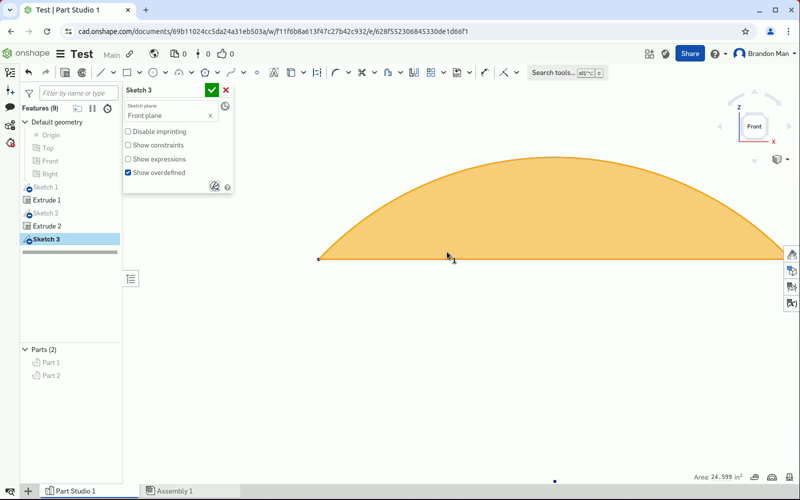
scroll(-6)
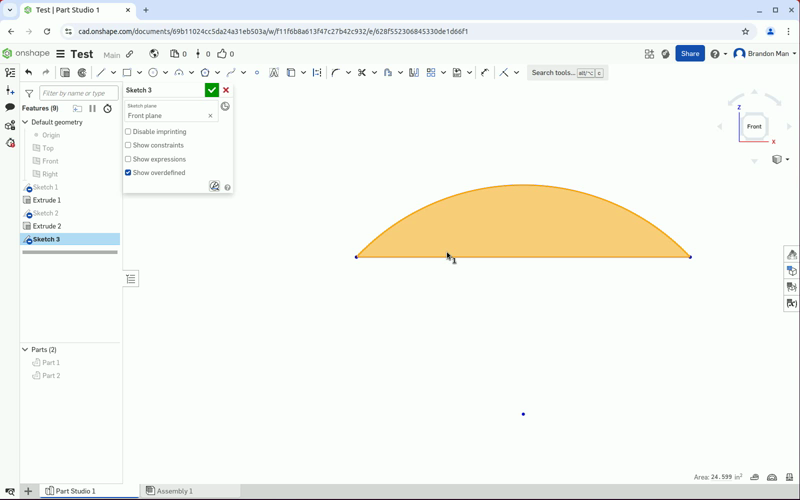
scroll(-6)
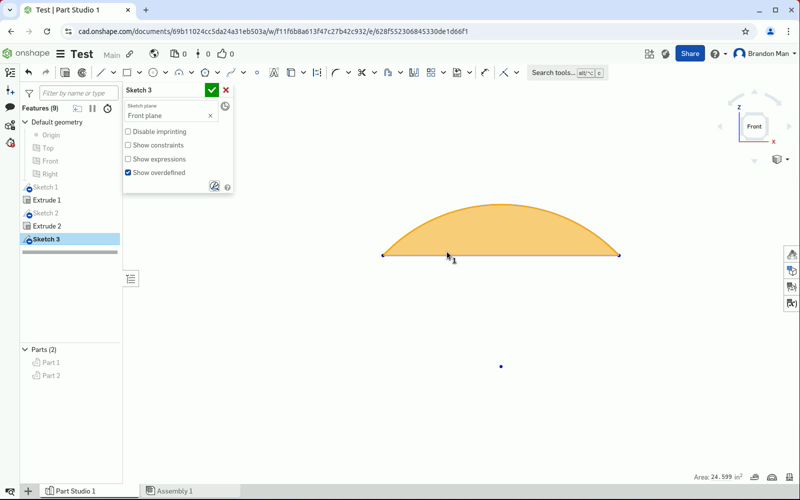
scroll(-6)
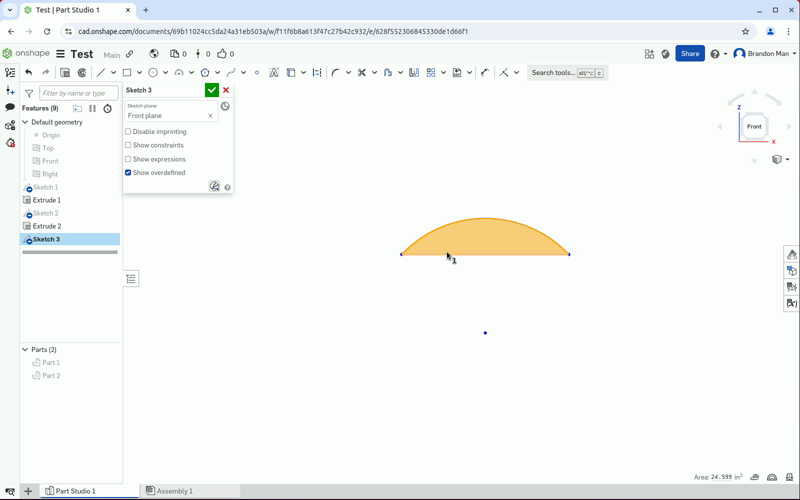
scroll(-6)
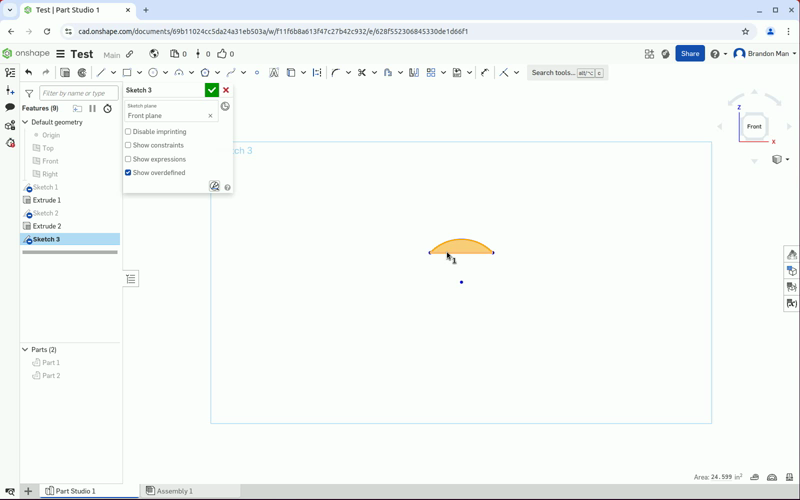
mouse_move(73, 352)
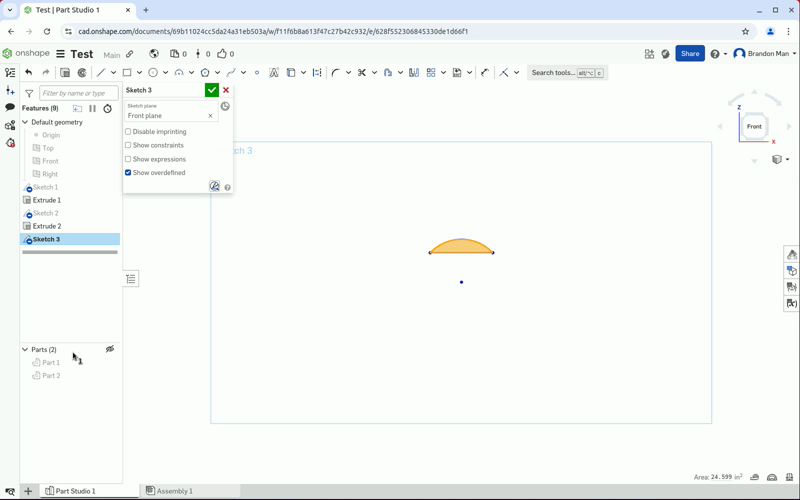
key(shift+y)
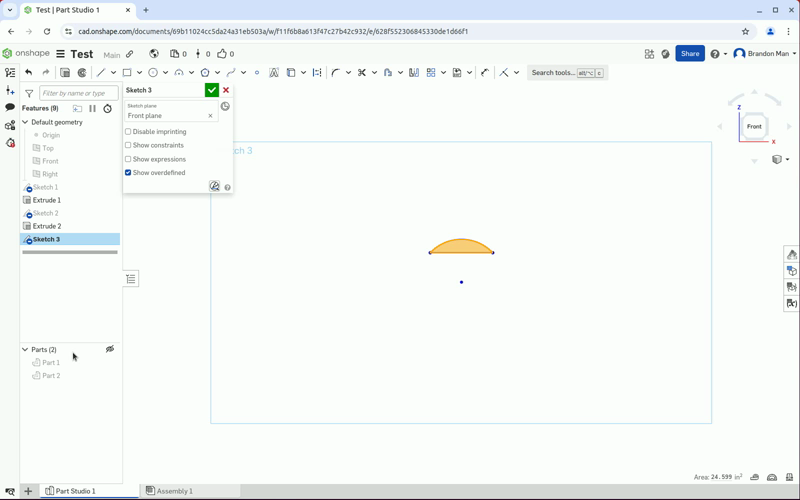
key(shift+e)
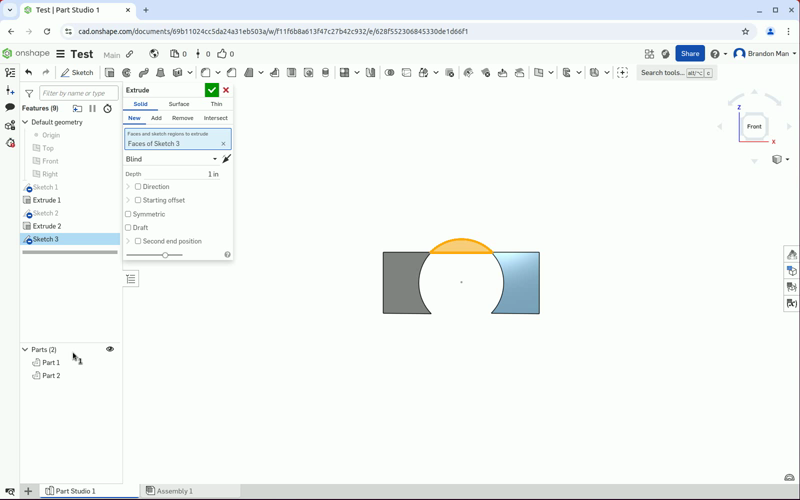
mouse_move(143, 106)
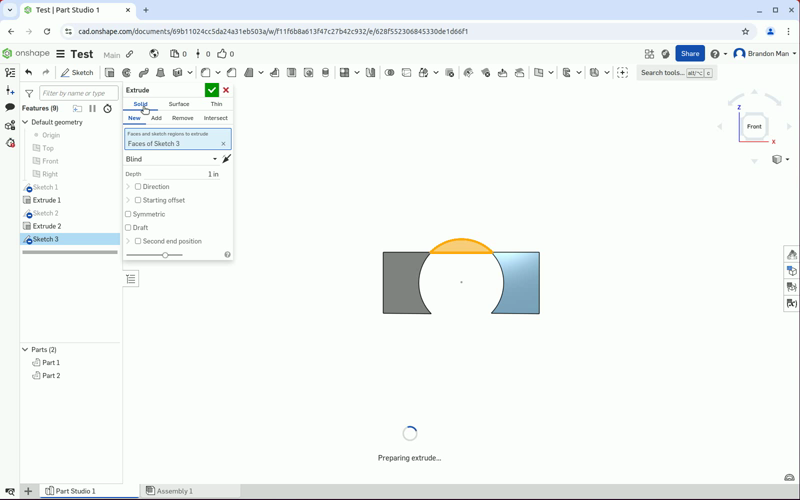
click(143, 106)
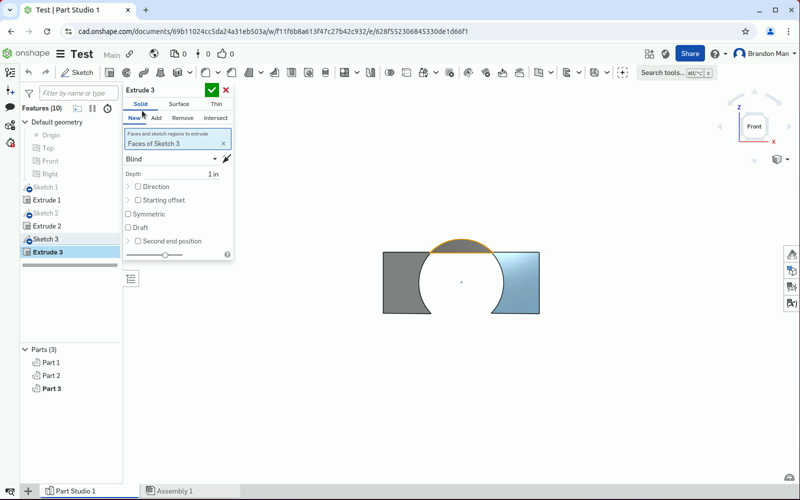
mouse_move(137, 120)
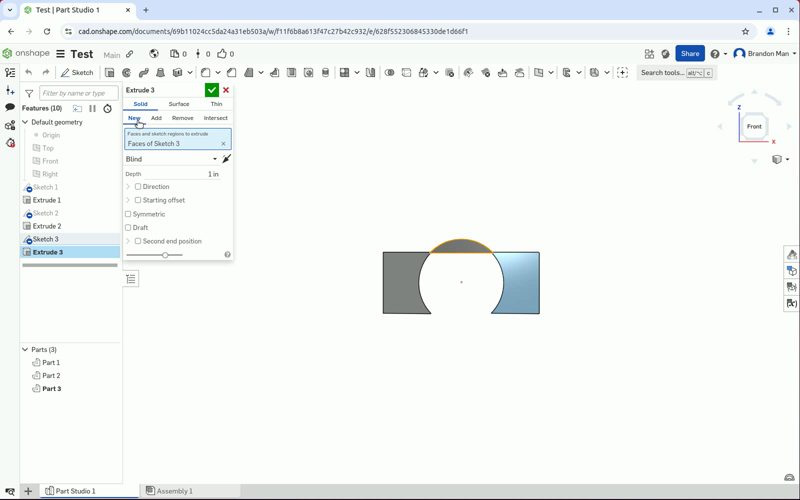
click(137, 120)
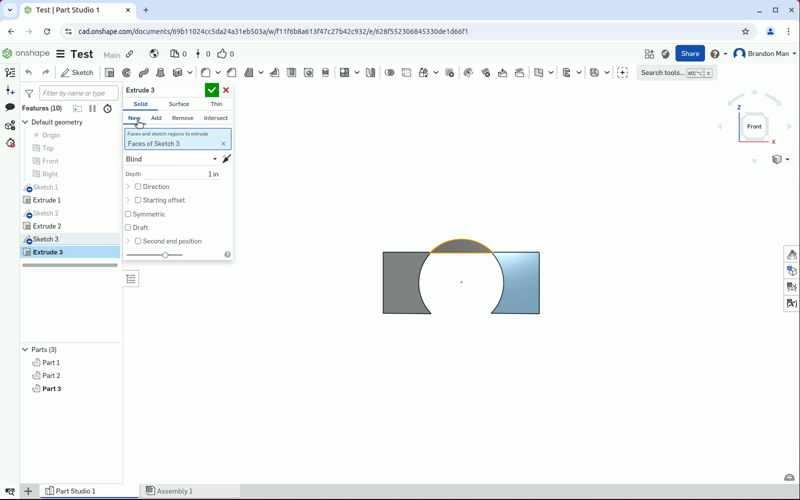
key(tab, 4)
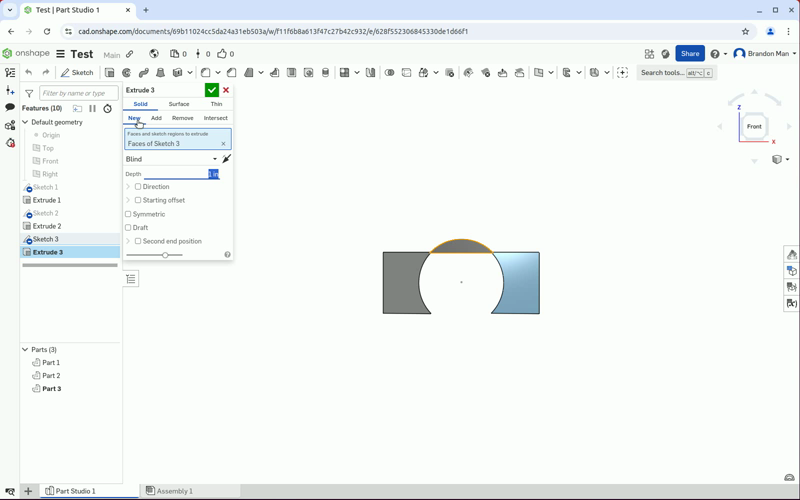
text(23.108)
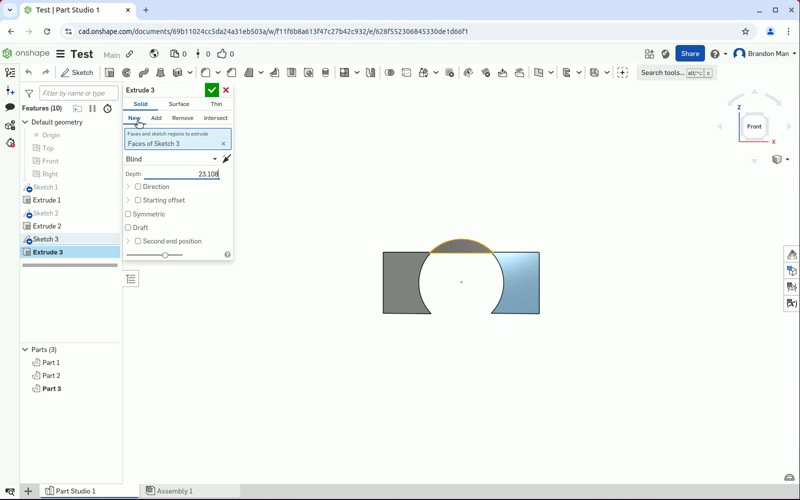
key(enter)
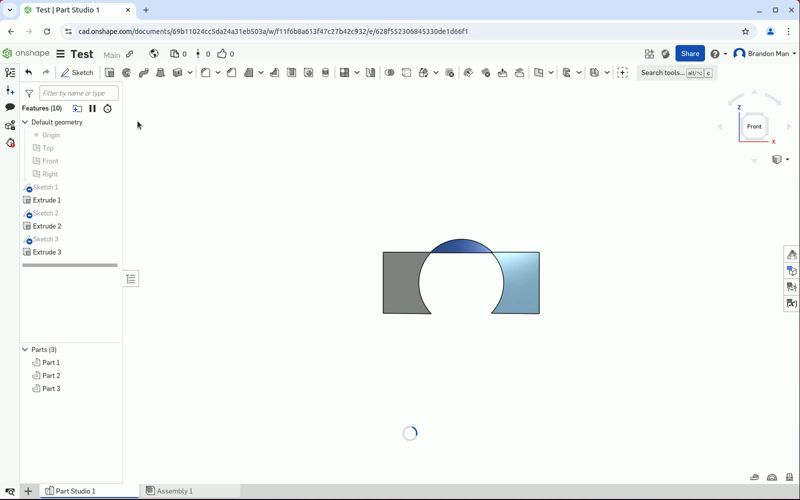
key(shift+h)
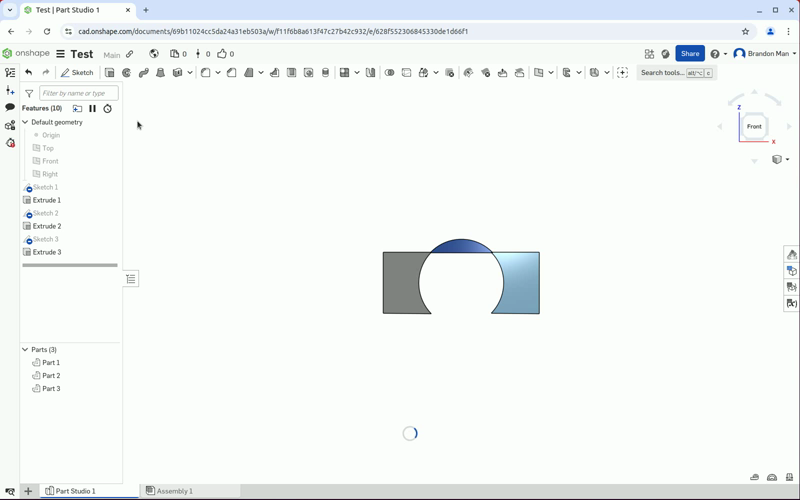
key(shift+h)
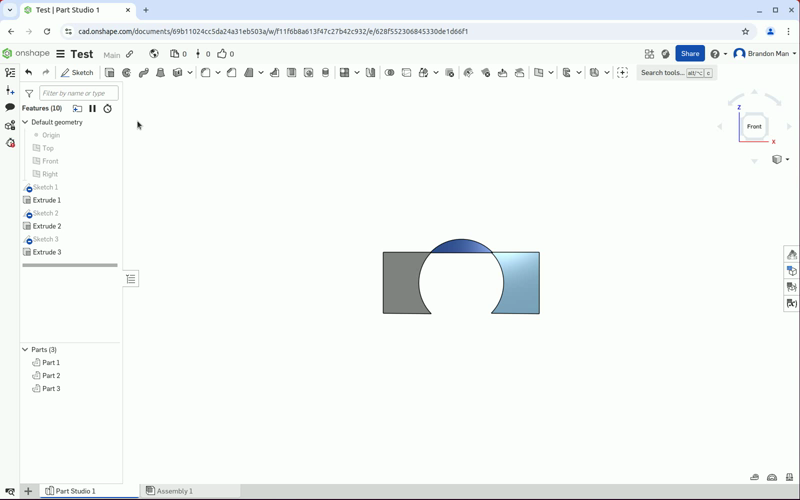
mouse_move(73, 189)
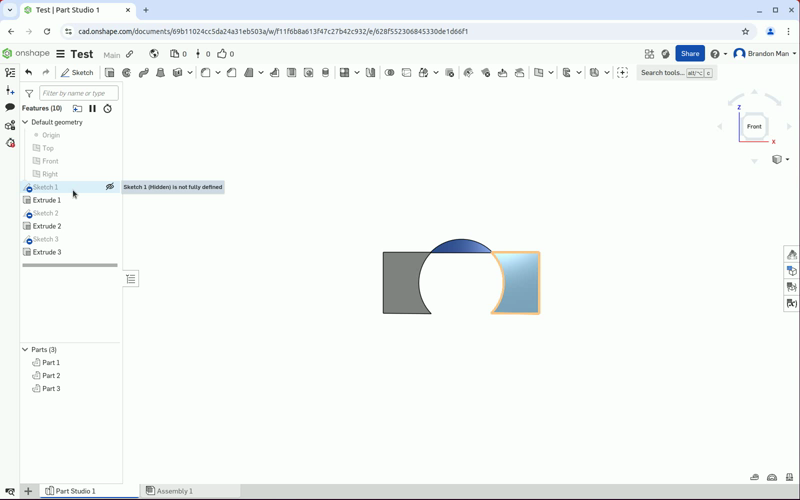
click(73, 189)
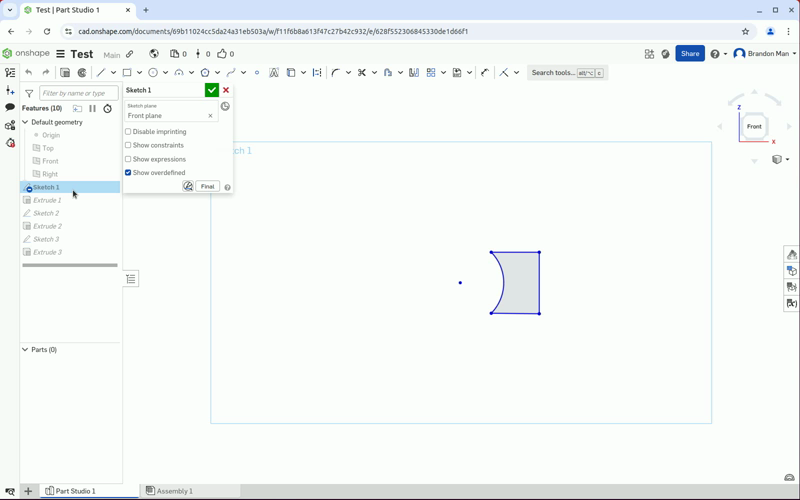
mouse_move(229, 92)
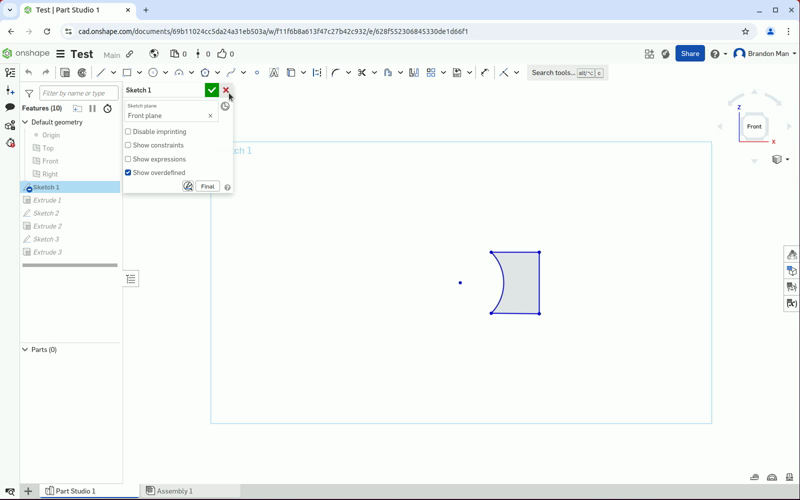
click(229, 92)
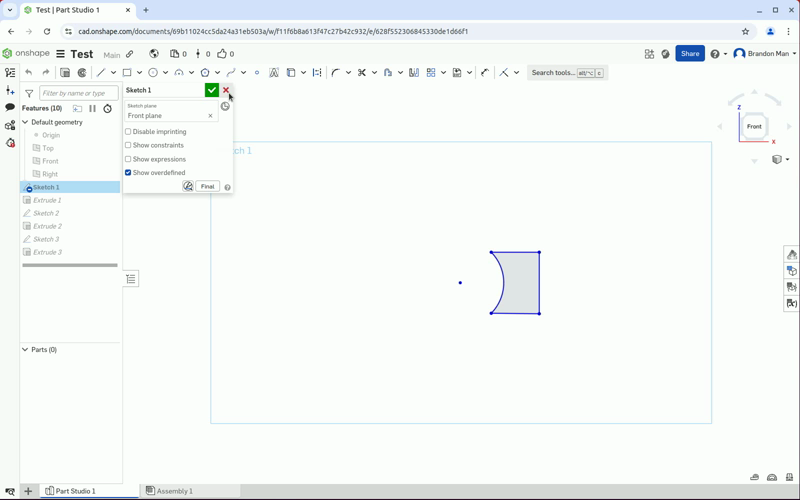
key(shift+s)
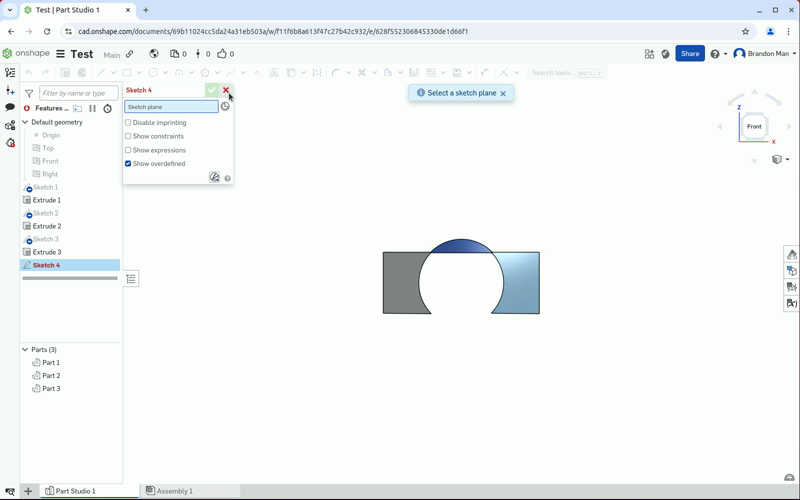
mouse_move(73, 163)
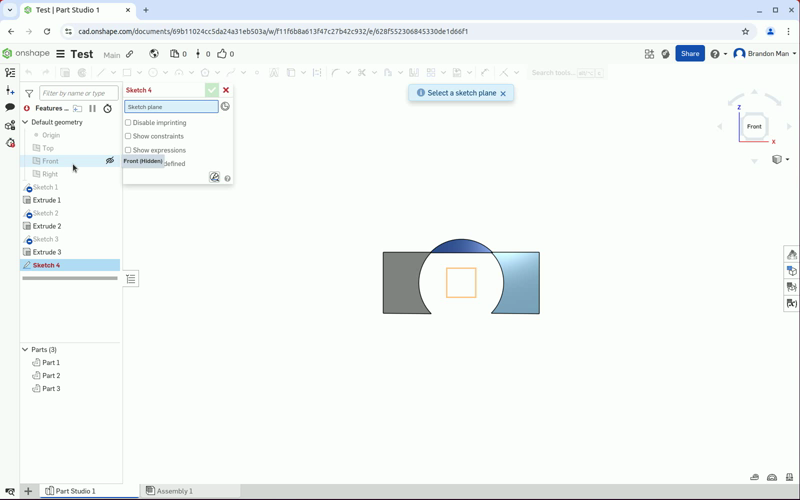
click(73, 163)
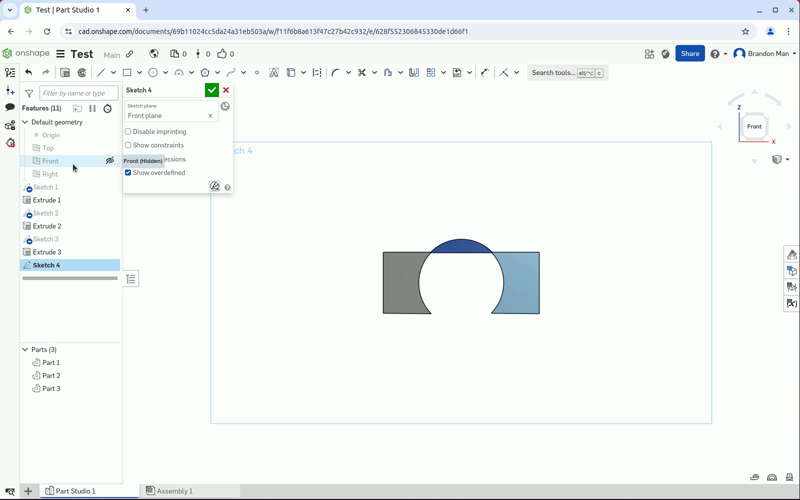
mouse_move(73, 352)
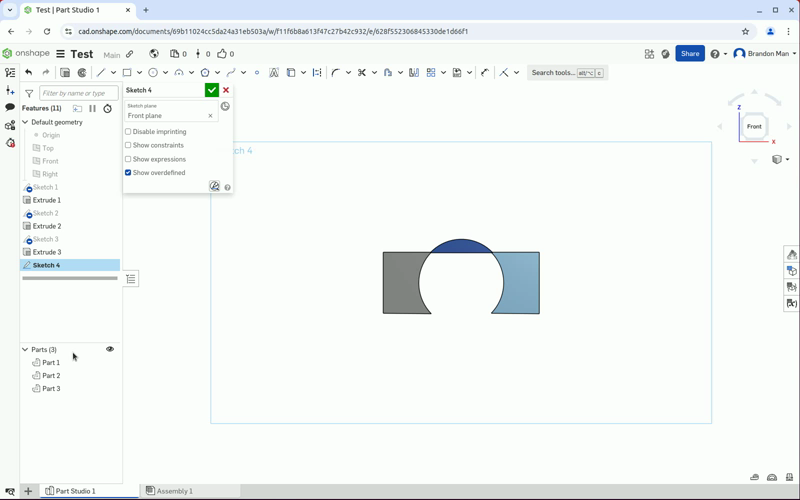
key(y)
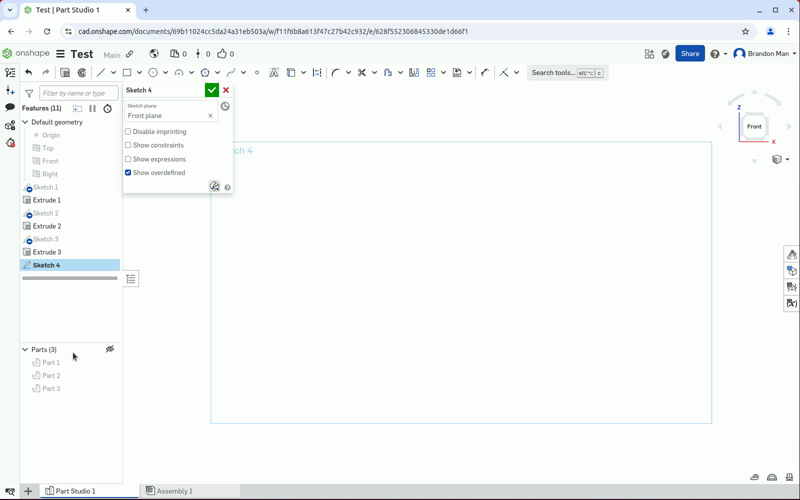
key(a)
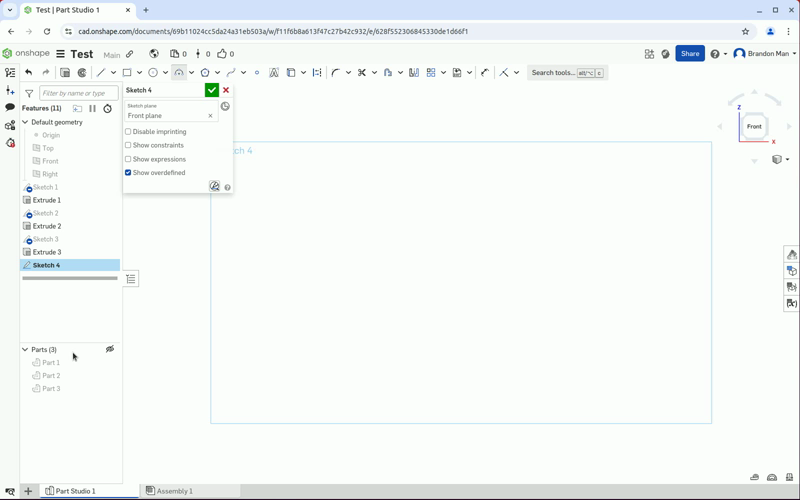
key_down(shift)
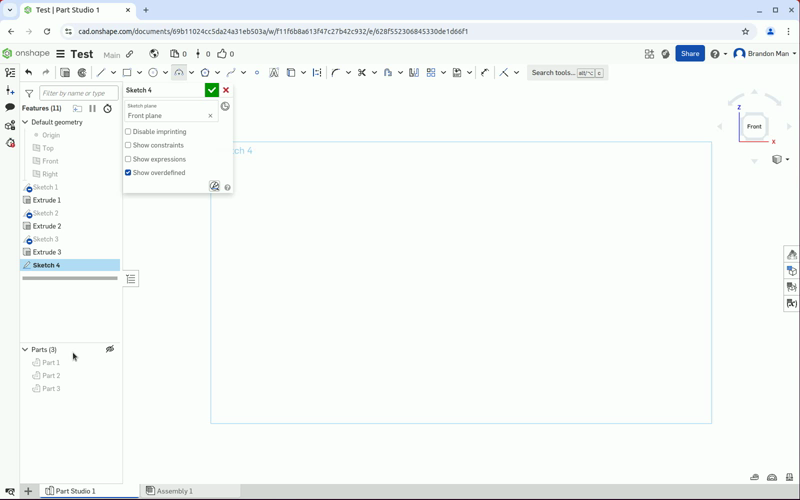
mouse_move(430, 313)
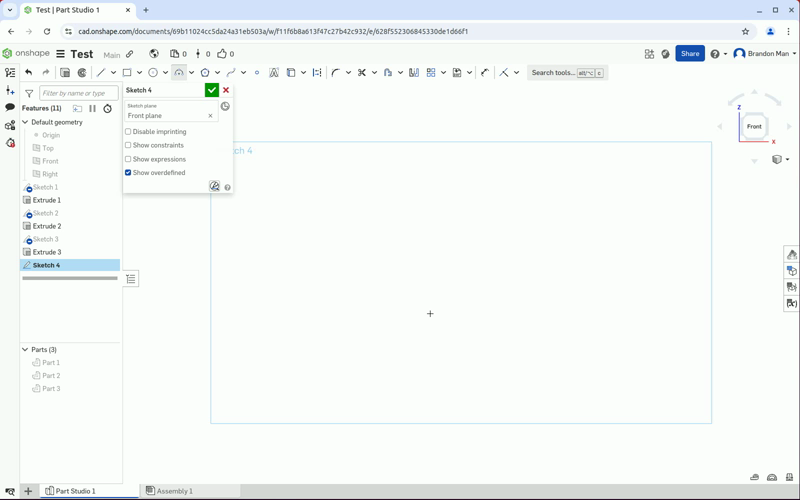
click(430, 313)
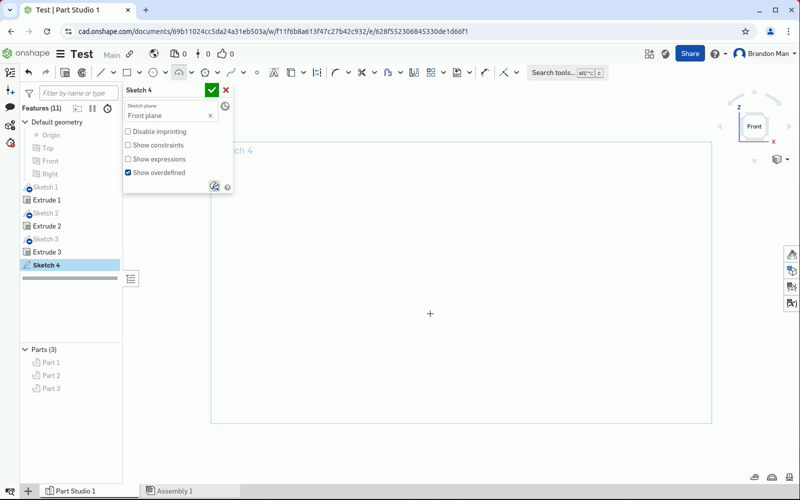
key_up(shift)
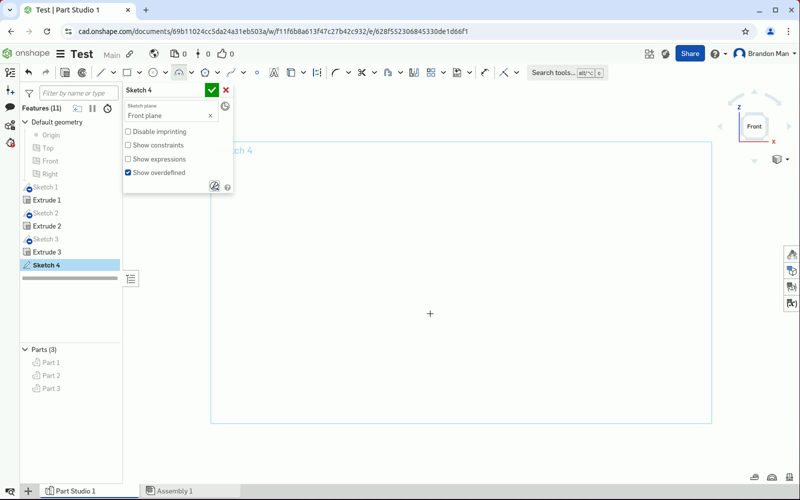
key_down(shift)
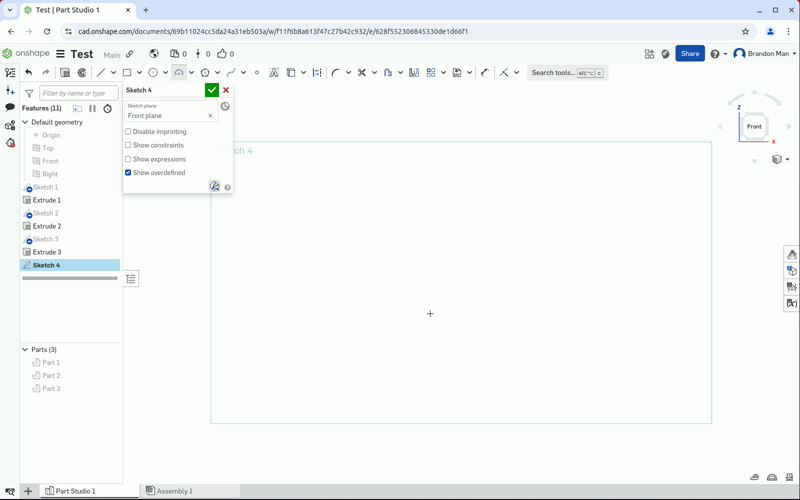
mouse_move(492, 313)
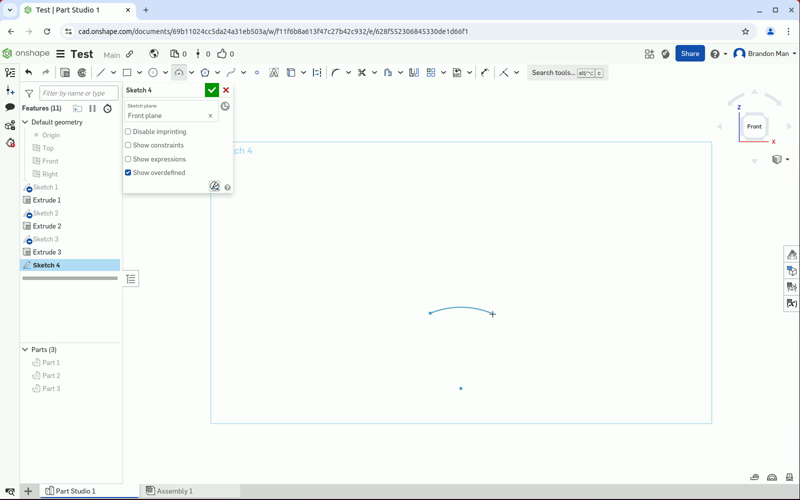
click(492, 313)
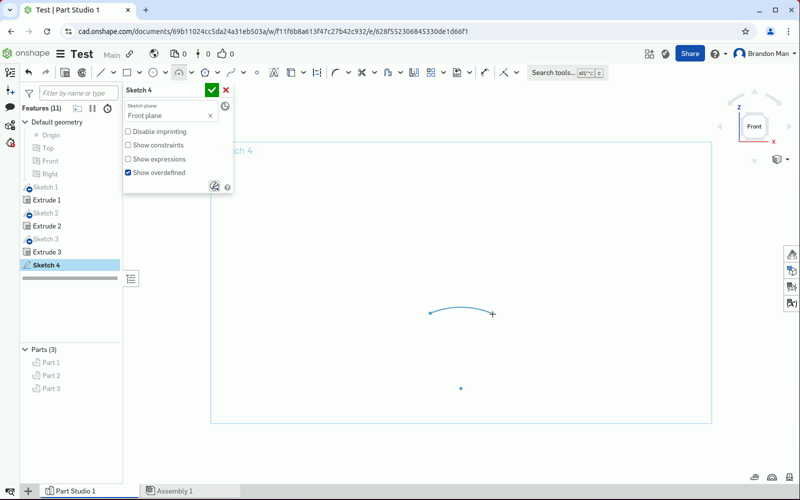
mouse_move(461, 326)
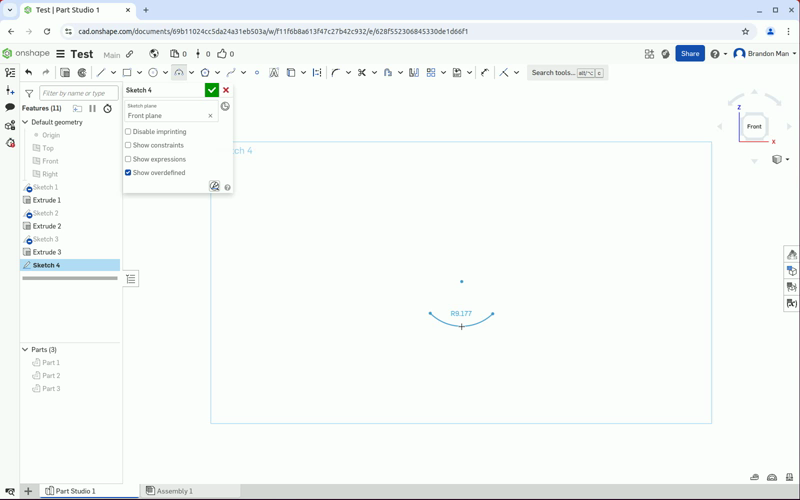
click(461, 326)
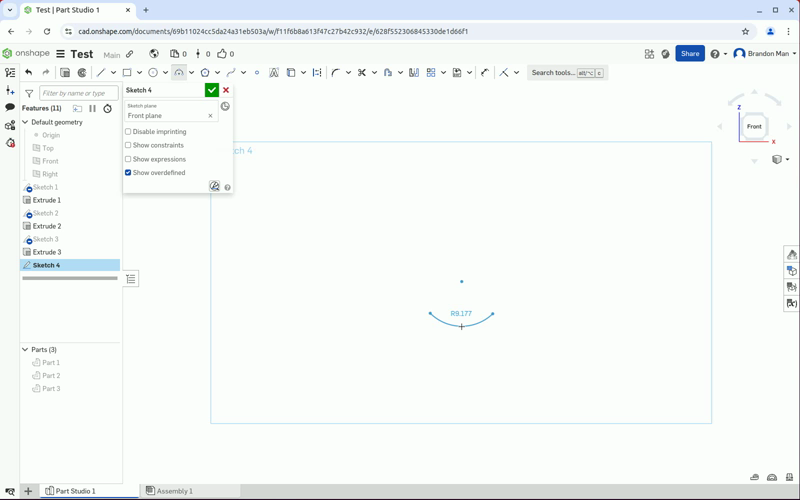
key_up(shift)
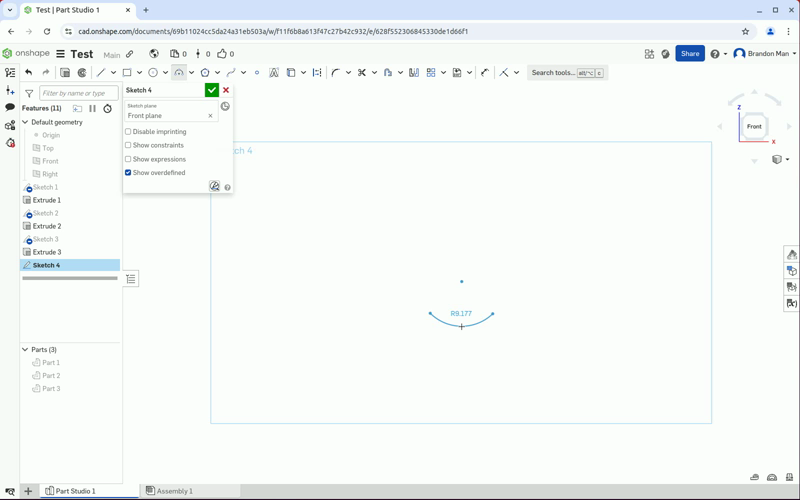
key(esc)
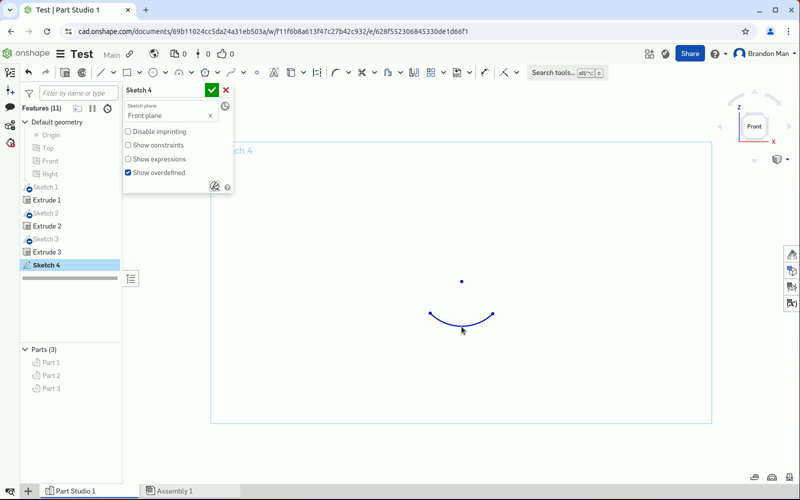
key(l)
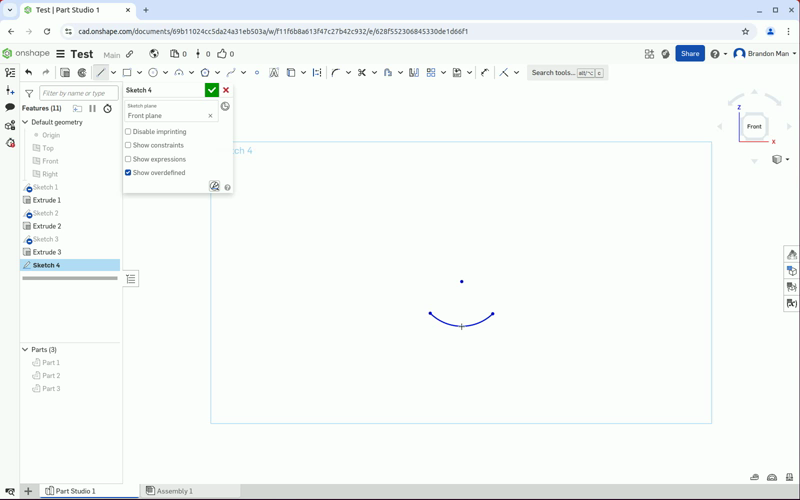
mouse_move(492, 313)
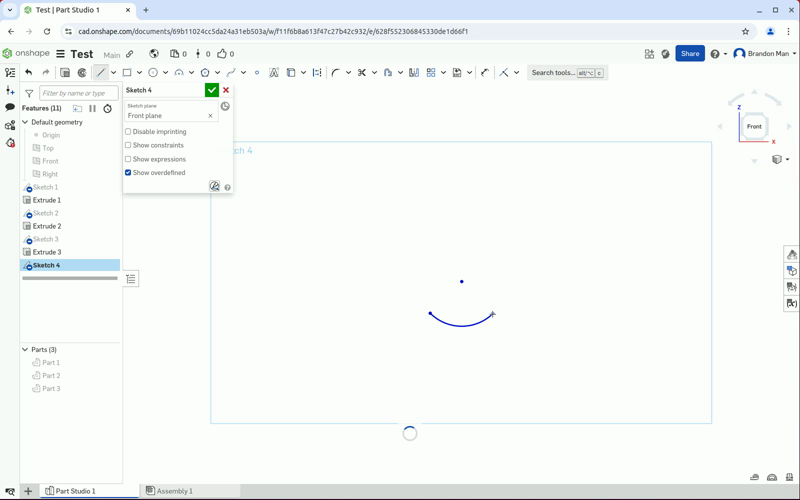
click(492, 313)
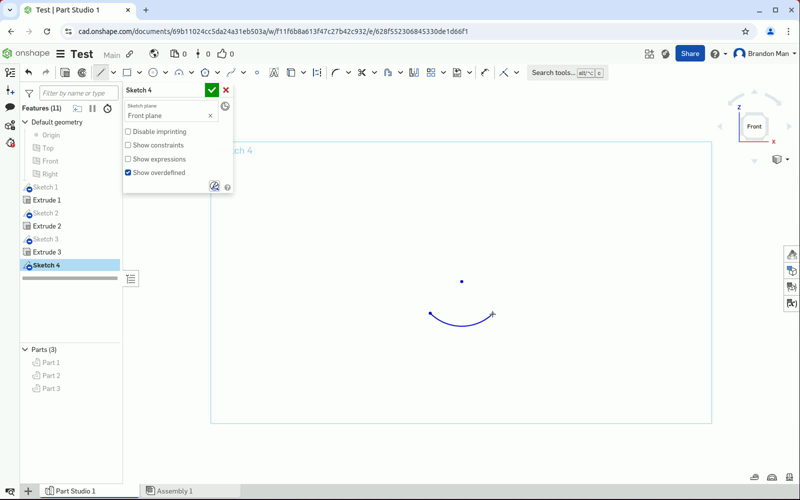
key_down(shift)
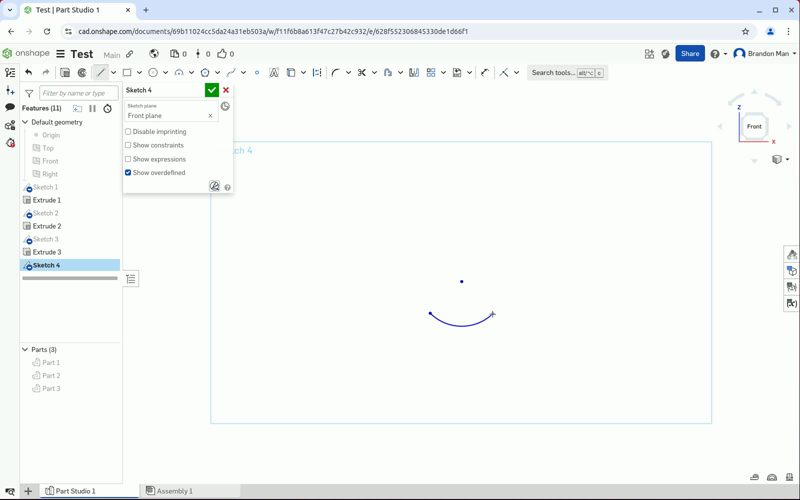
mouse_move(430, 313)
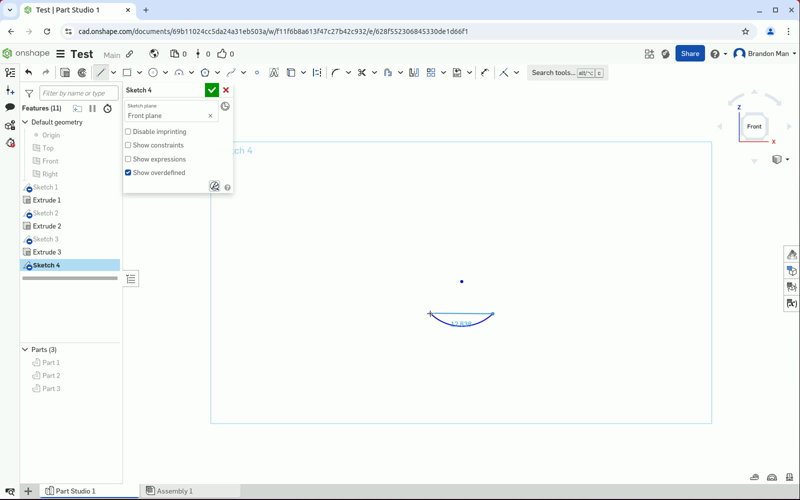
key_up(shift)
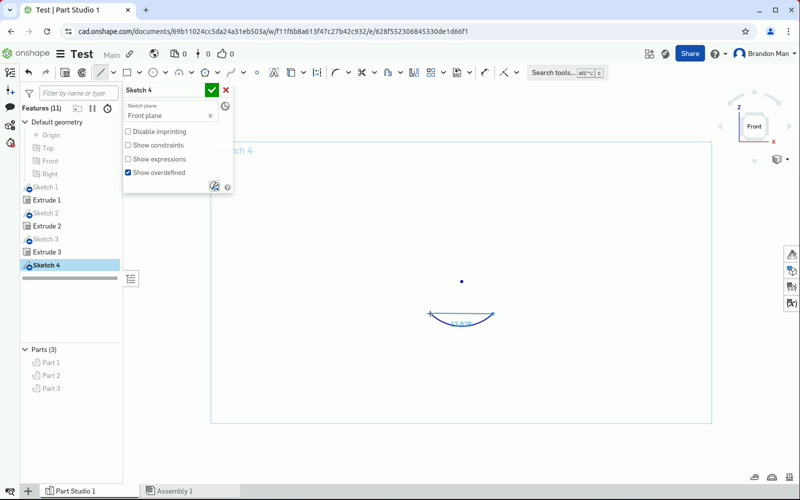
click(430, 313)
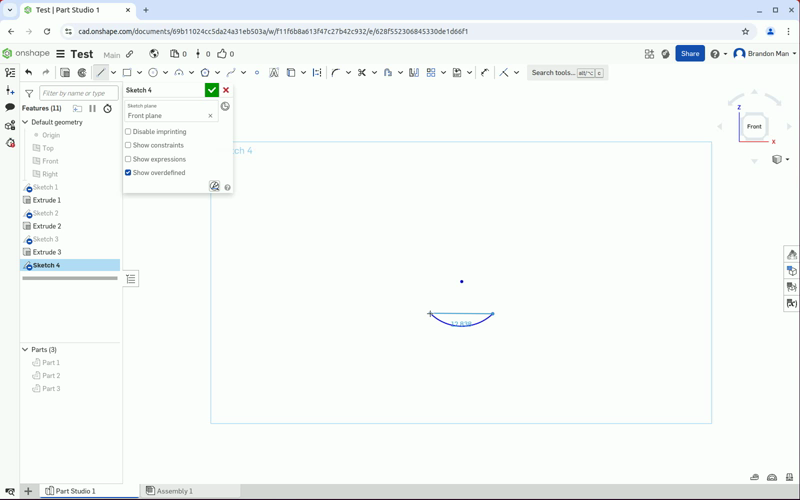
key(esc)
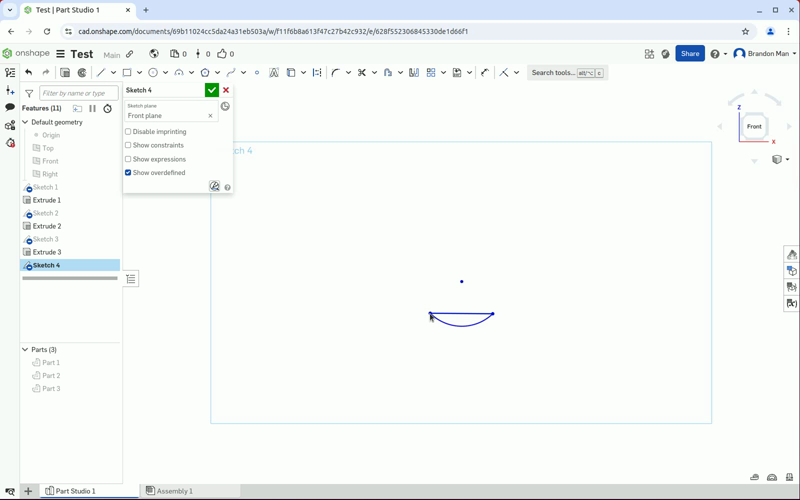
mouse_move(435, 316)
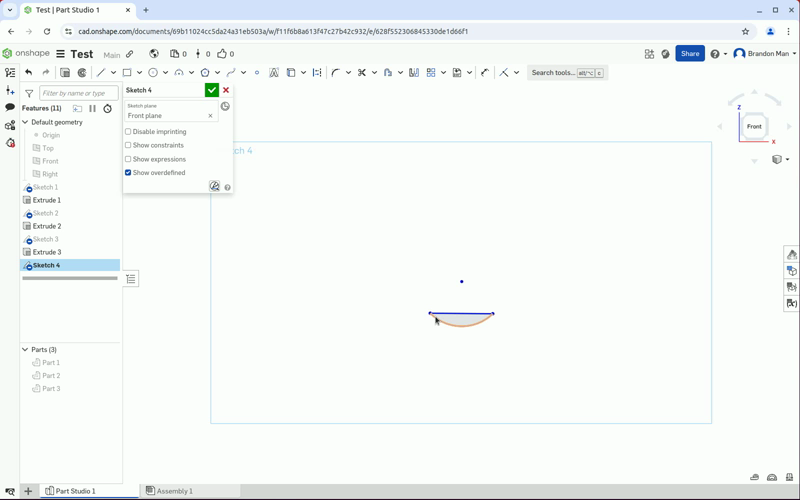
scroll(6)
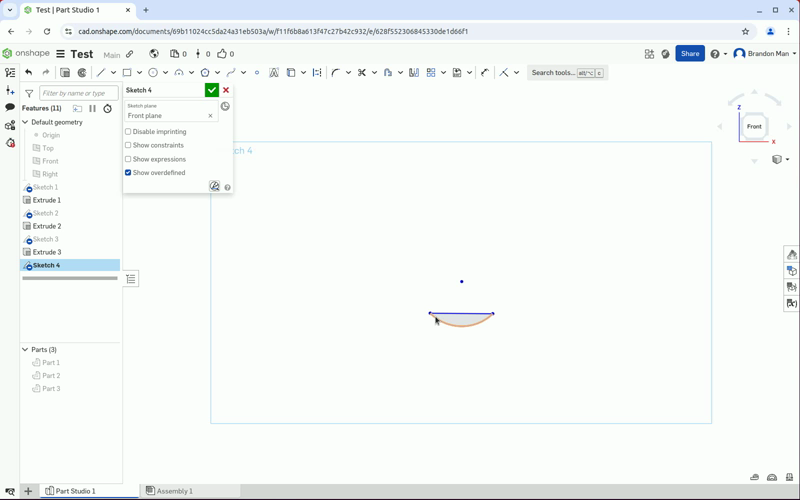
scroll(6)
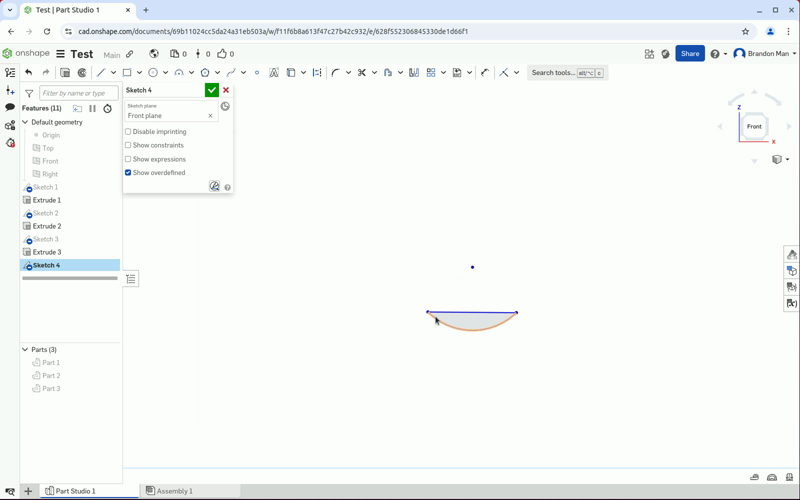
scroll(6)
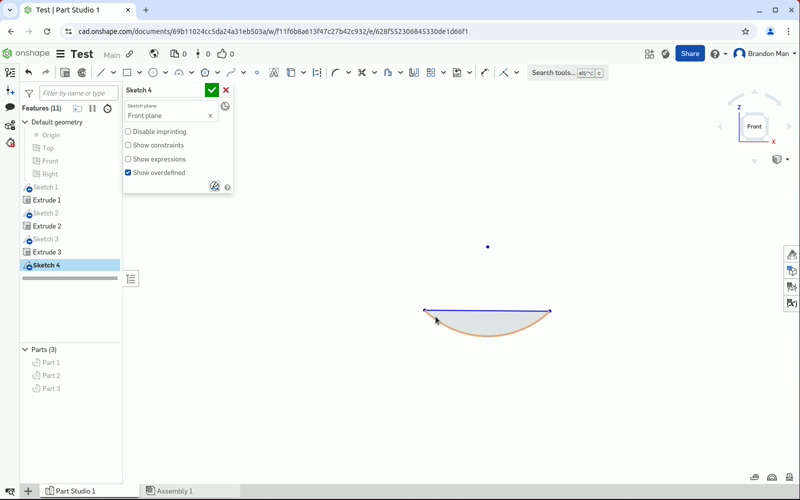
scroll(6)
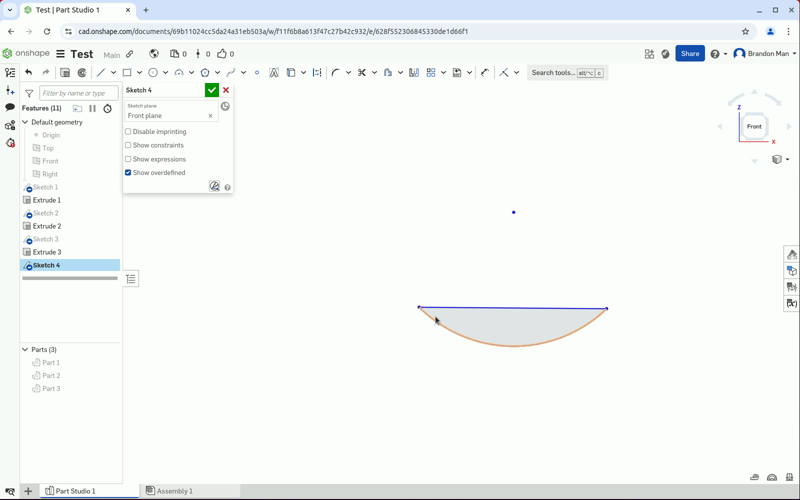
scroll(6)
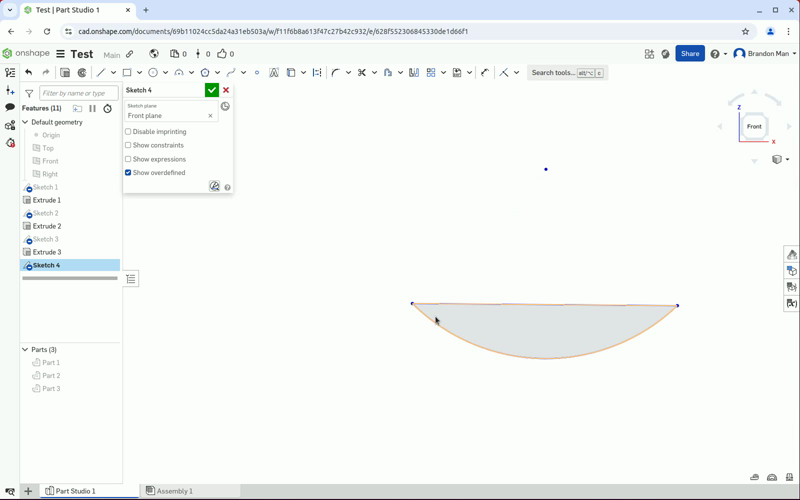
scroll(6)
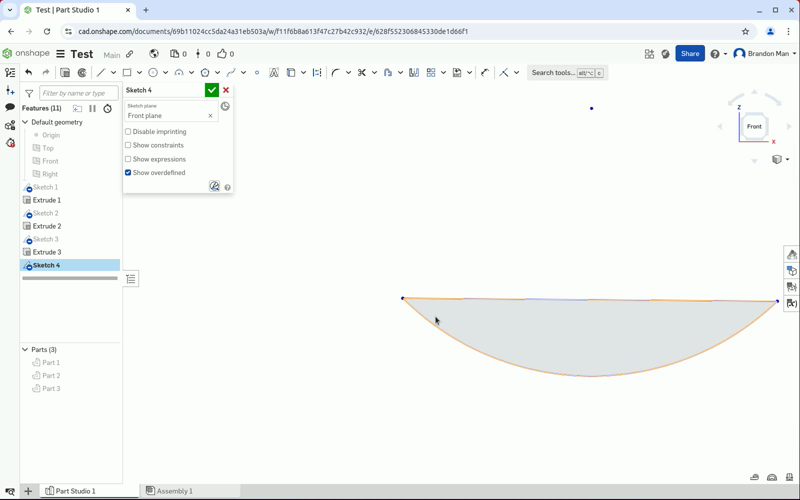
scroll(6)
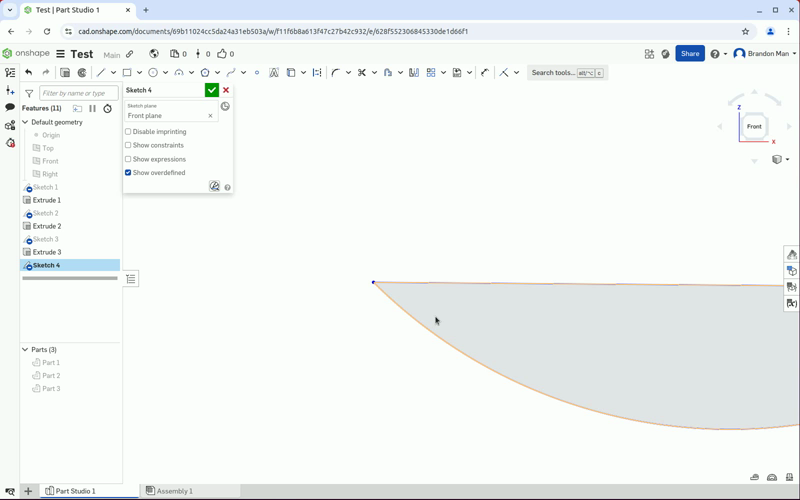
click(435, 316)
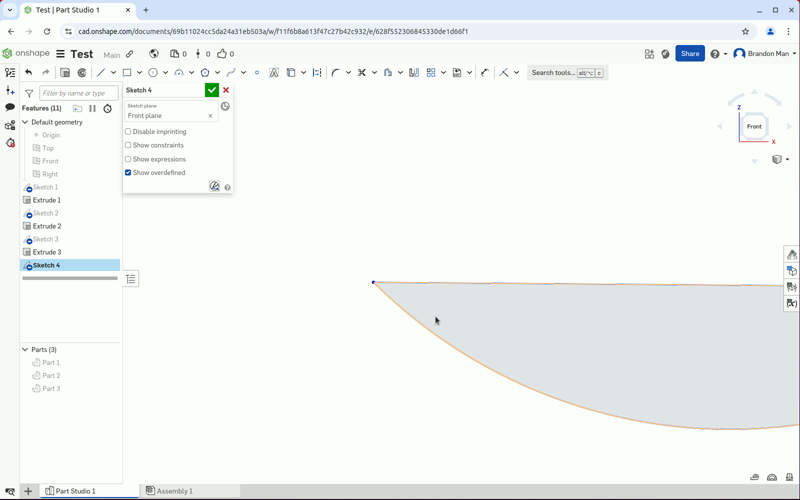
scroll(-6)
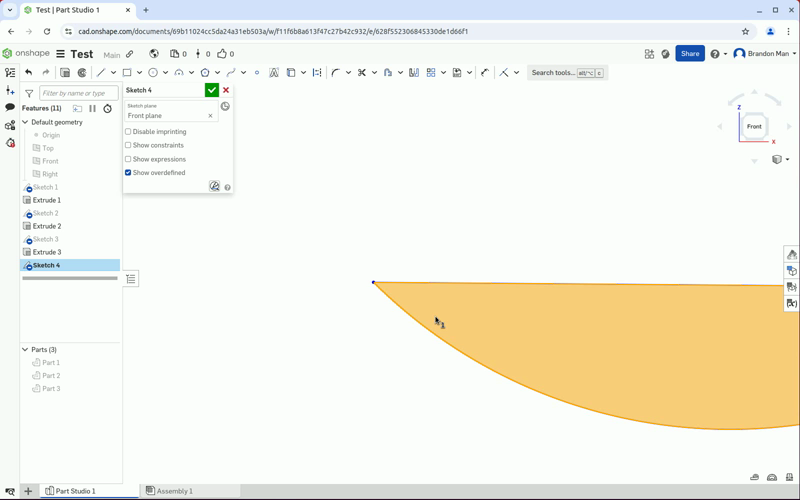
scroll(-6)
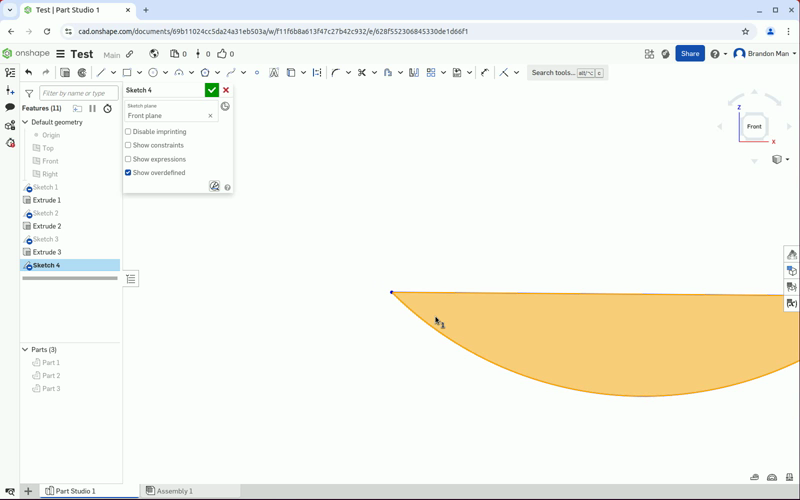
scroll(-6)
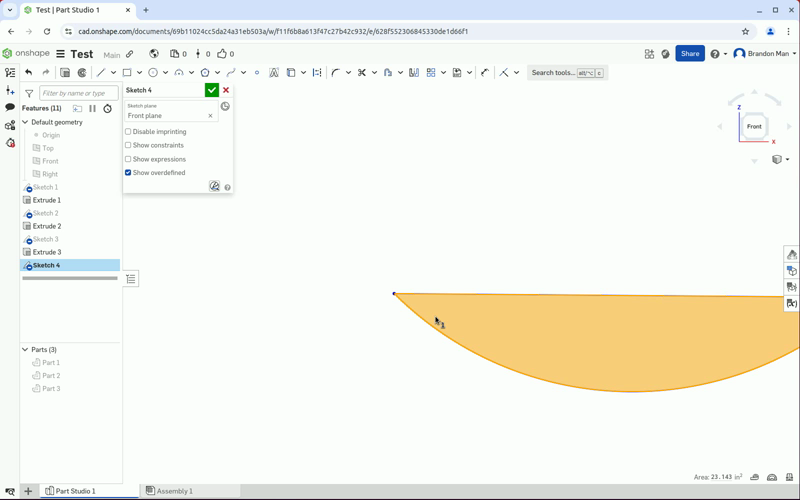
scroll(-6)
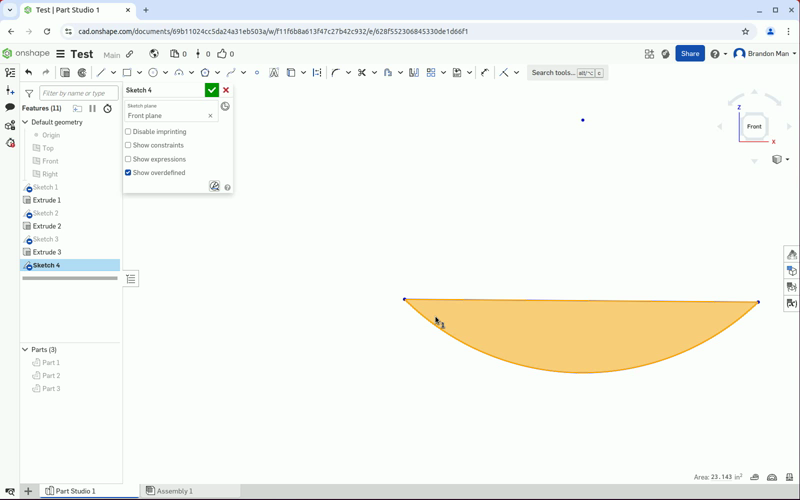
scroll(-6)
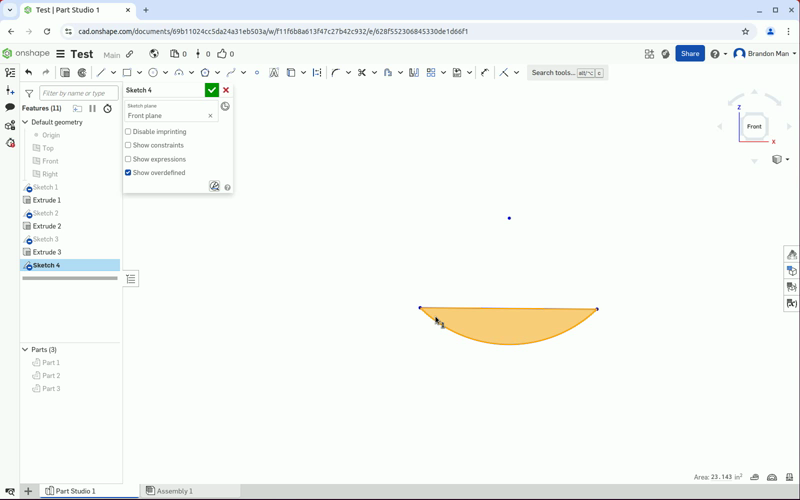
scroll(-6)
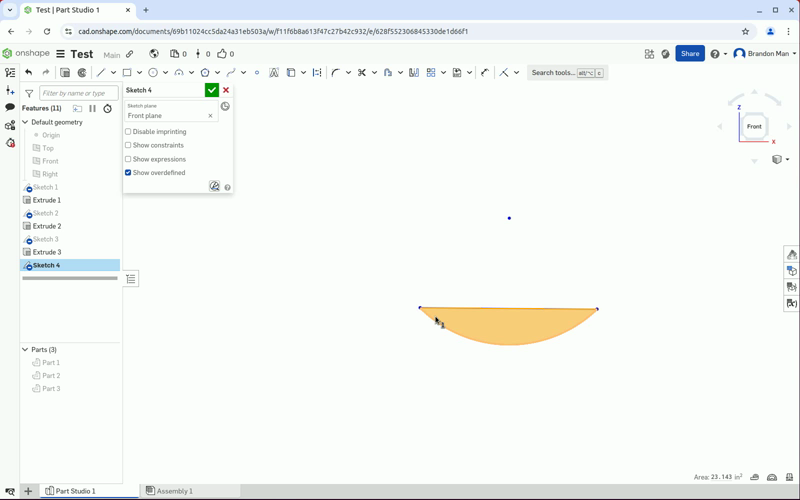
scroll(-6)
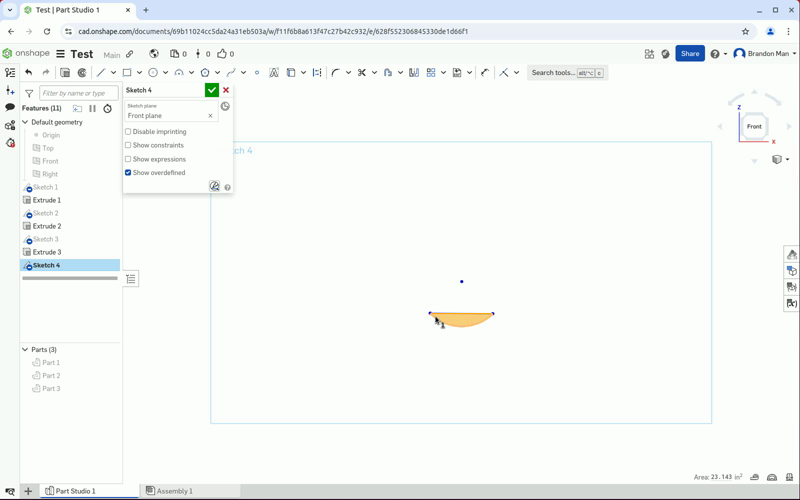
mouse_move(73, 352)
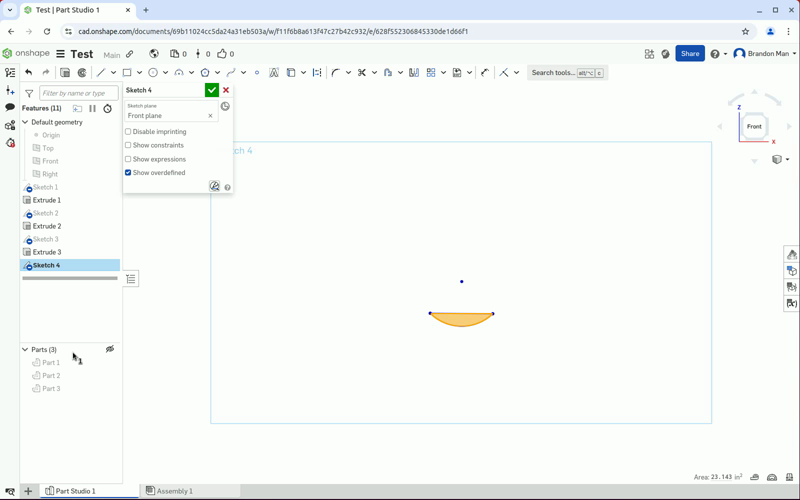
key(shift+y)
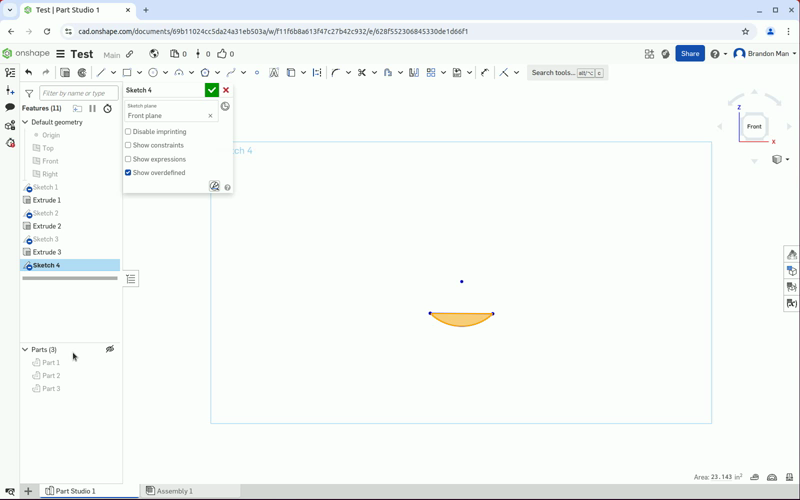
key(shift+e)
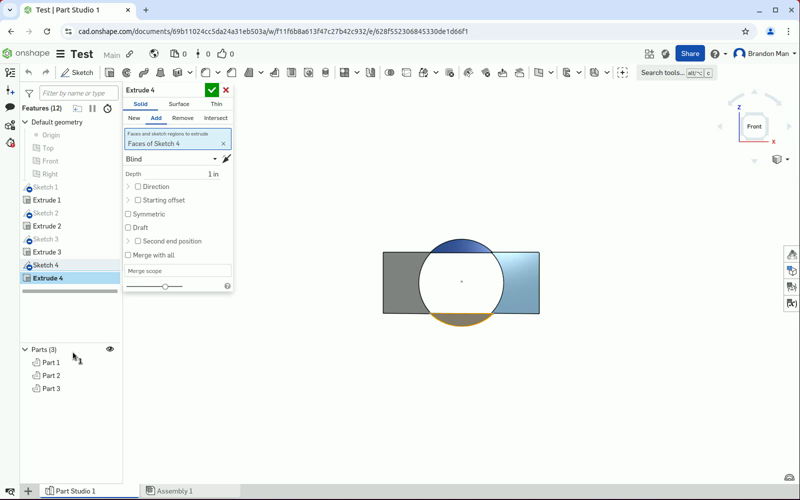
mouse_move(143, 106)
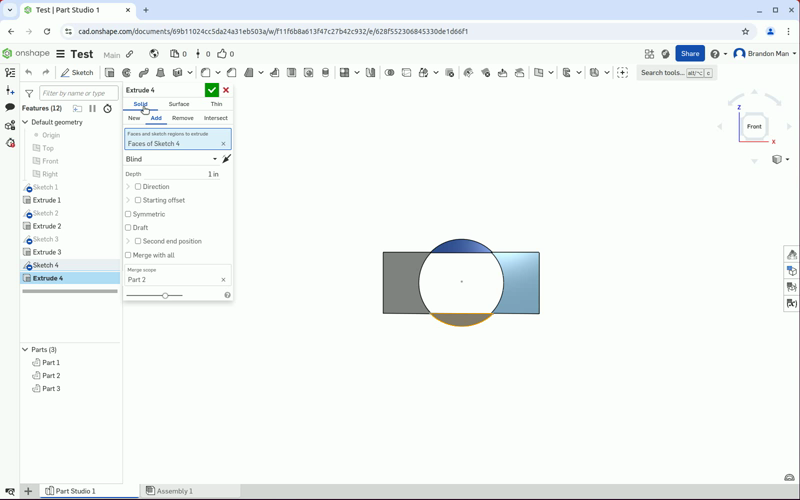
click(143, 106)
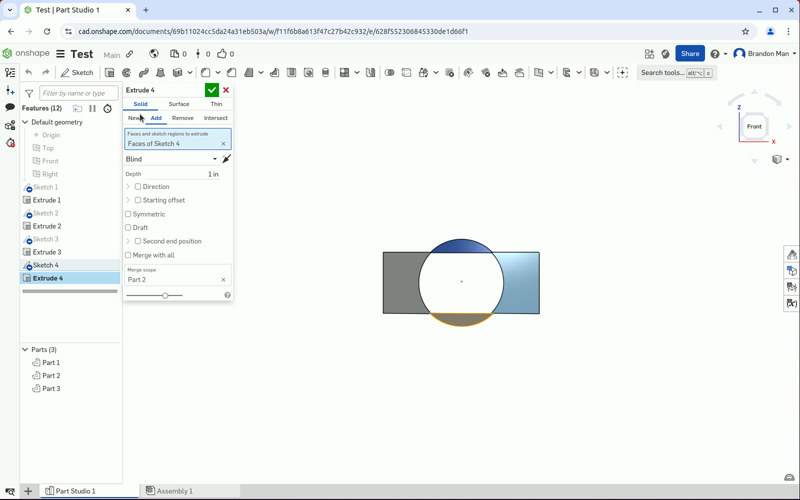
mouse_move(137, 120)
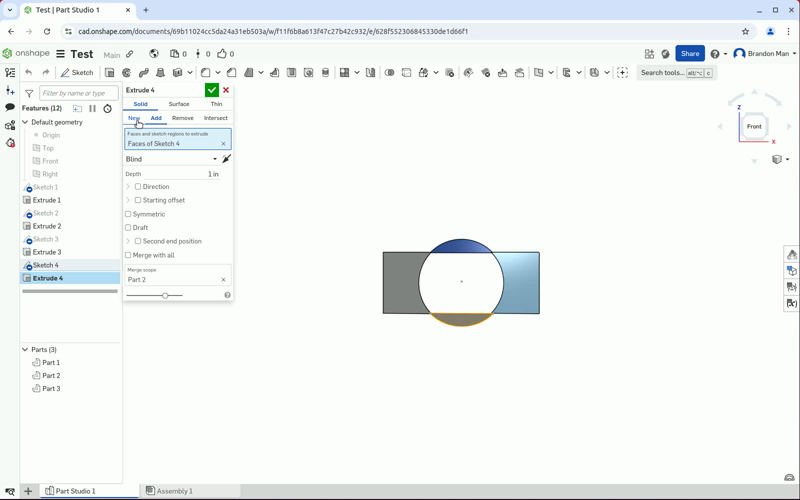
click(137, 120)
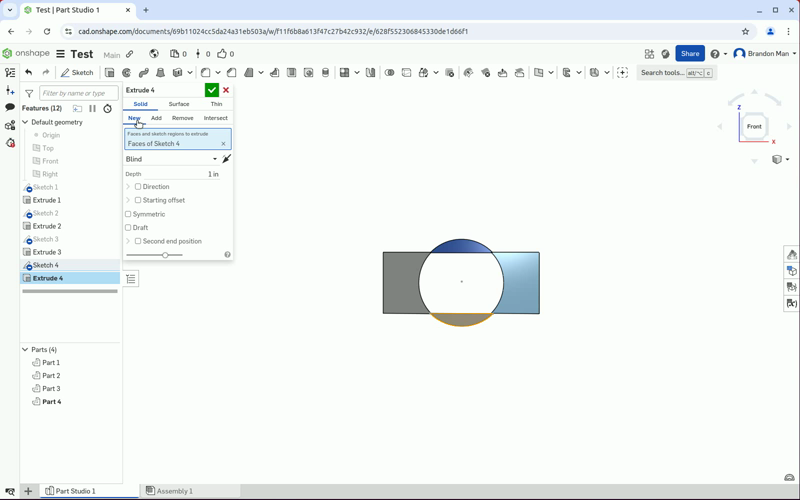
key(tab, 4)
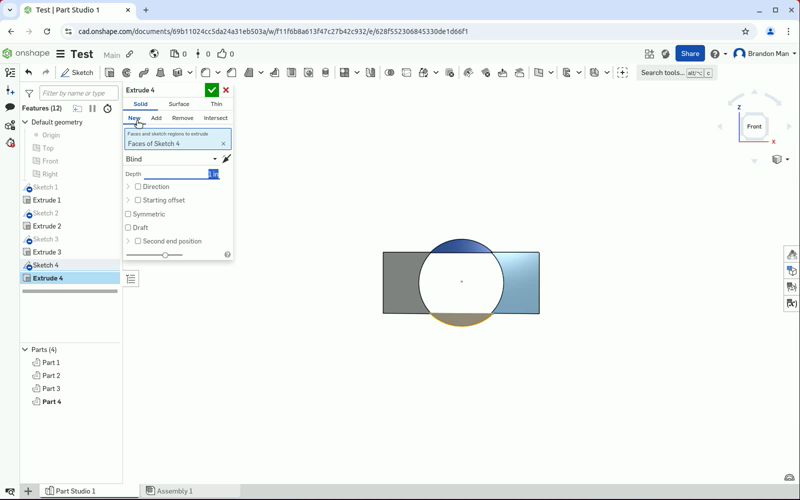
text(23.108)
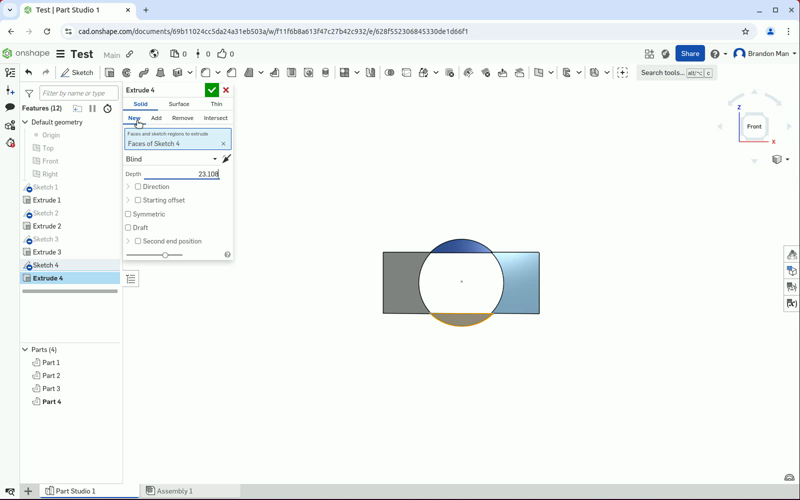
key(enter)
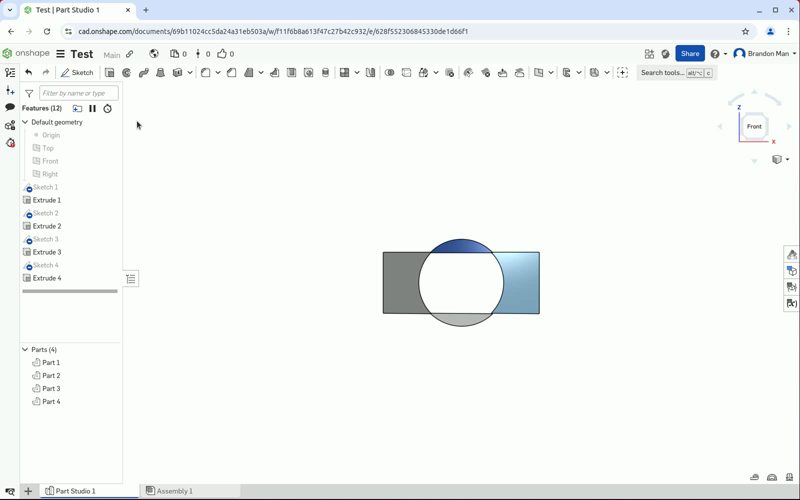
key(shift+h)
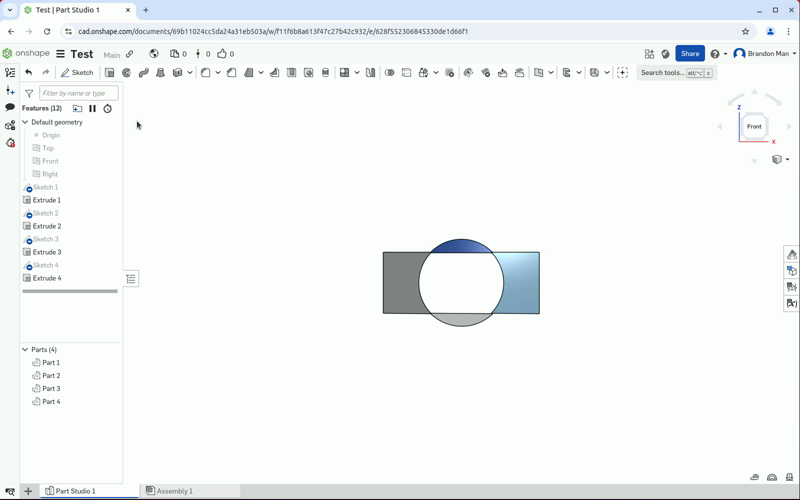
key(shift+h)
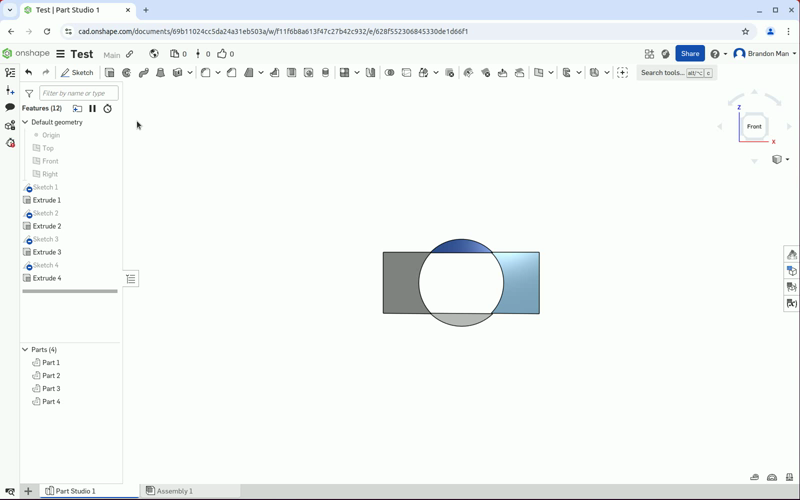
mouse_move(73, 189)
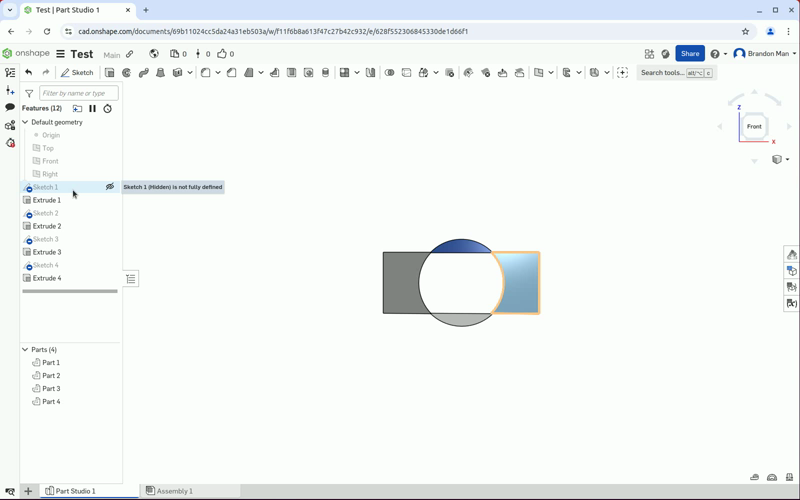
click(73, 189)
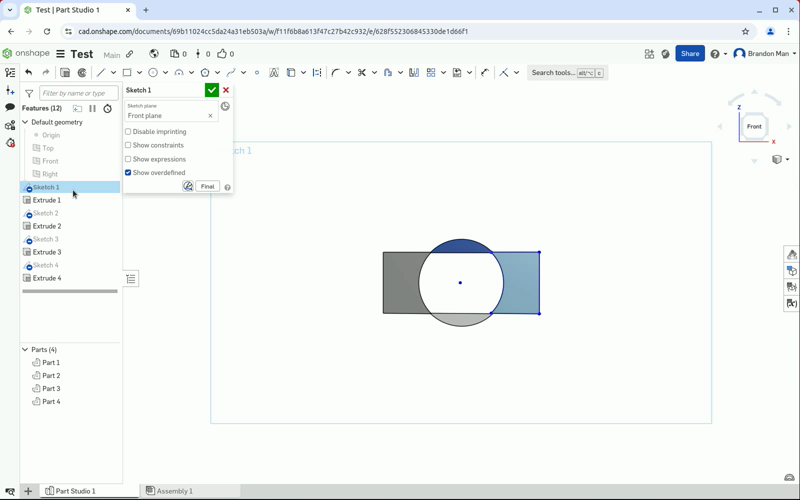
mouse_move(229, 92)
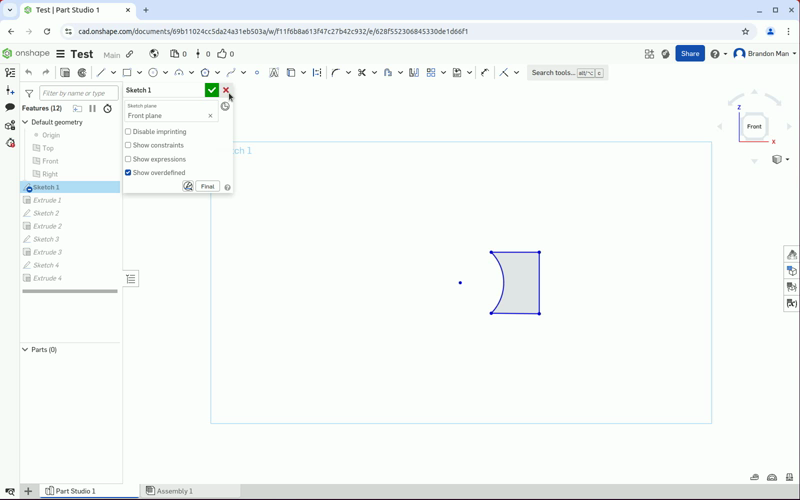
click(229, 92)
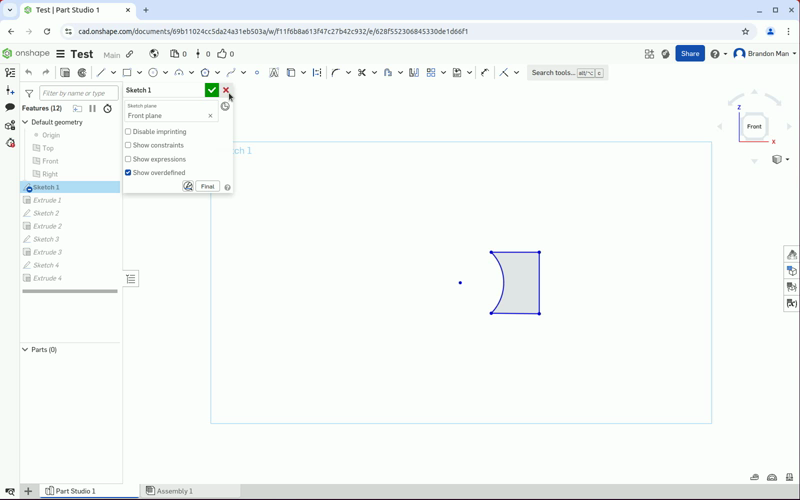
key(shift+s)
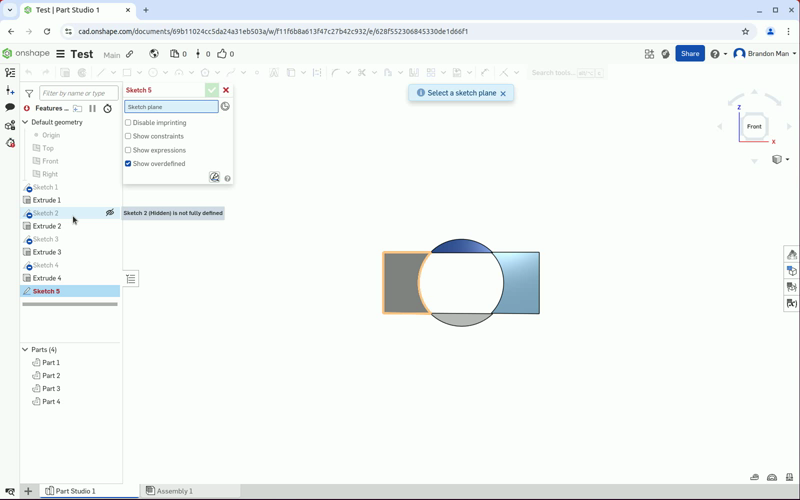
scroll(3)
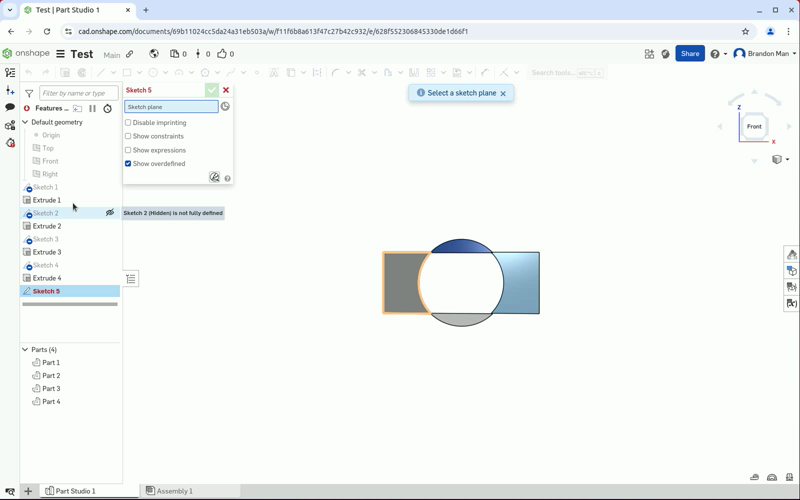
mouse_move(73, 163)
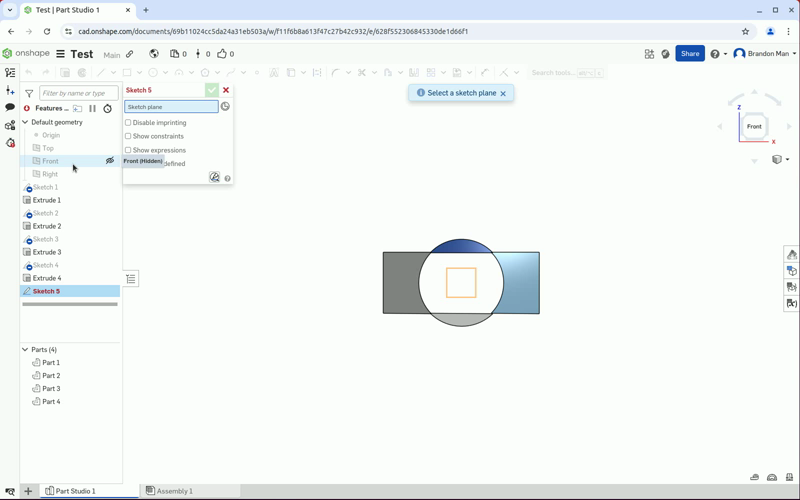
click(73, 163)
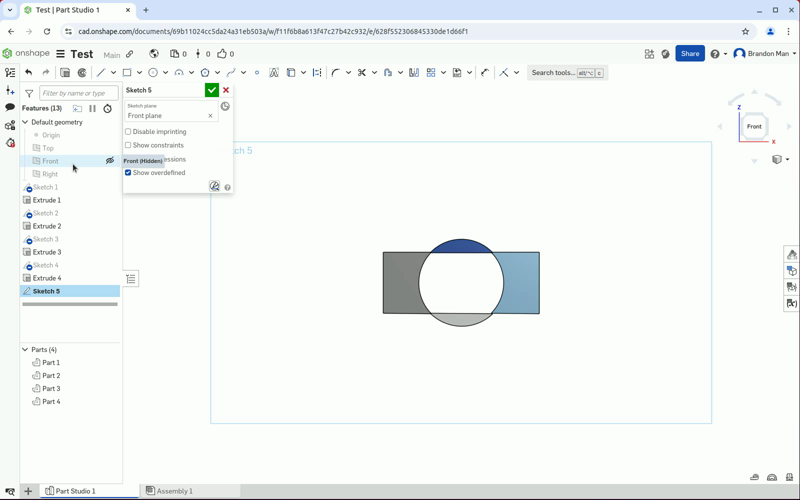
mouse_move(73, 352)
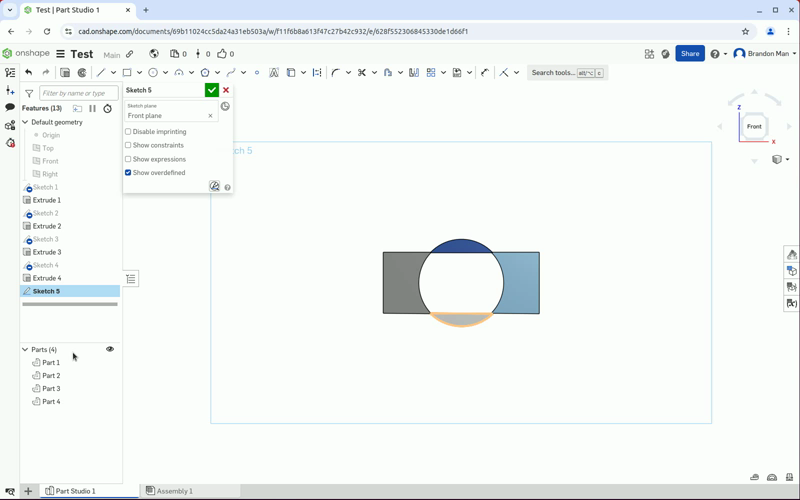
key(y)
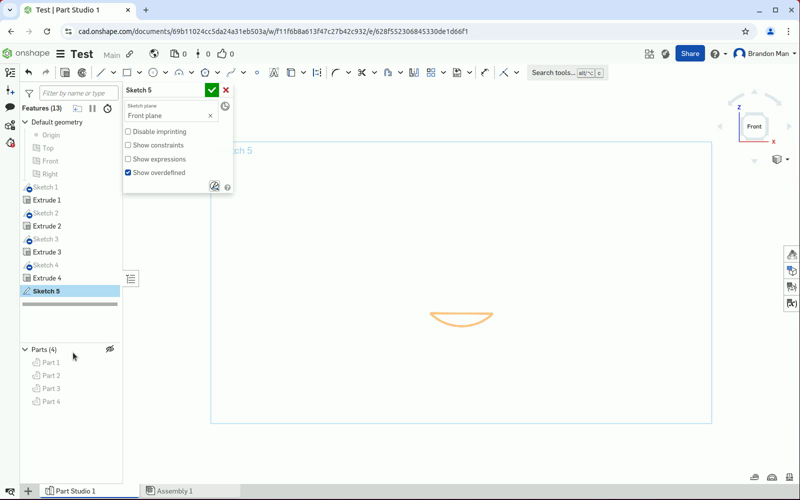
key(l)
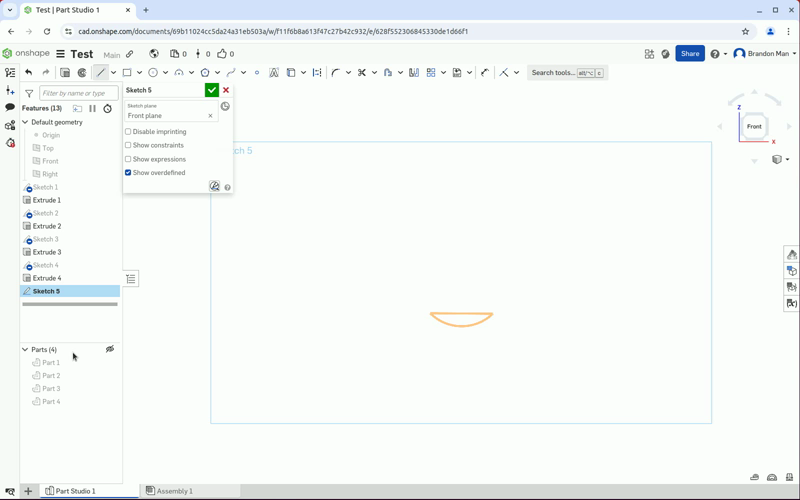
key_down(shift)
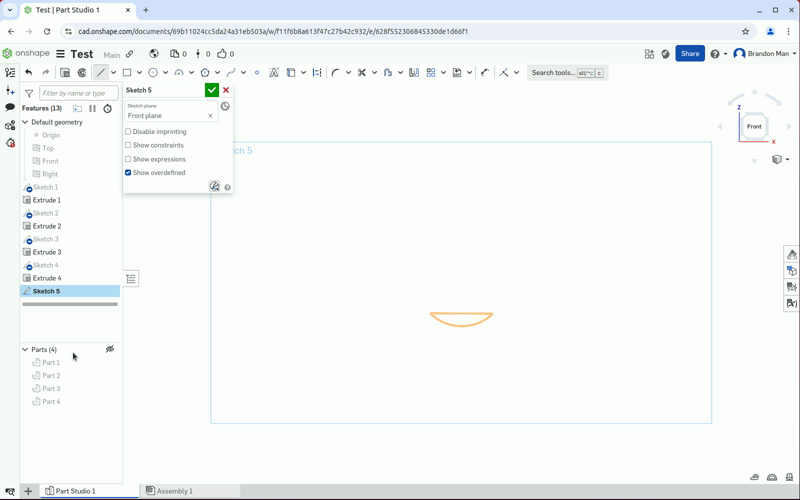
mouse_move(430, 313)
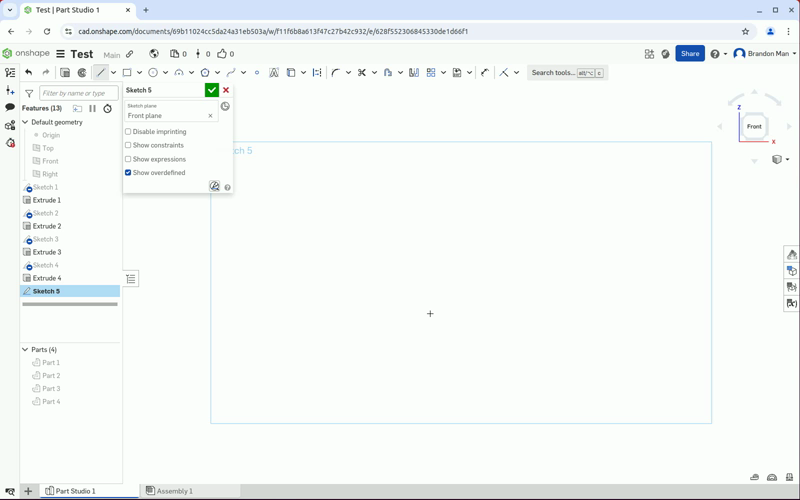
click(430, 313)
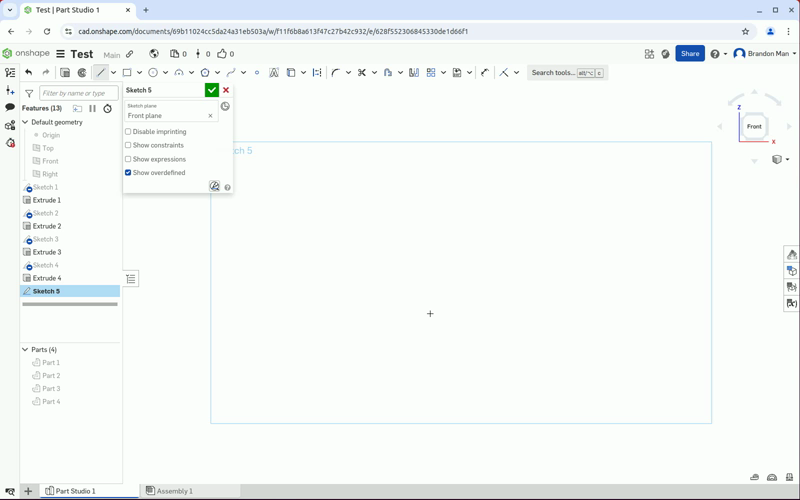
key_up(shift)
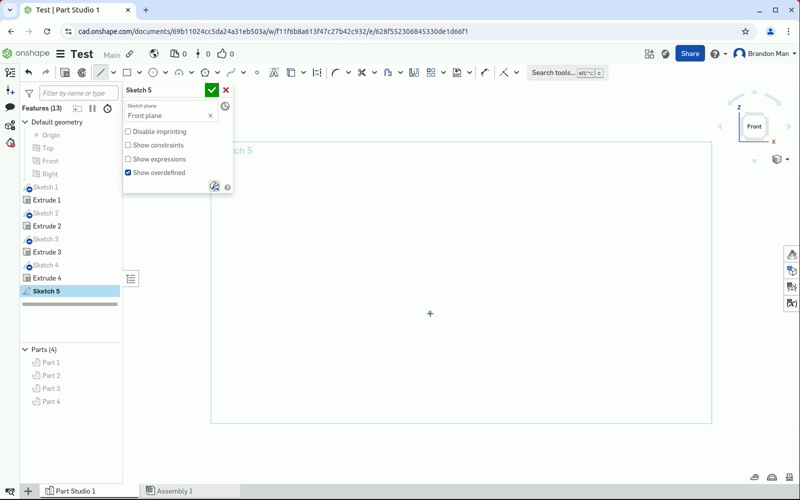
key_down(shift)
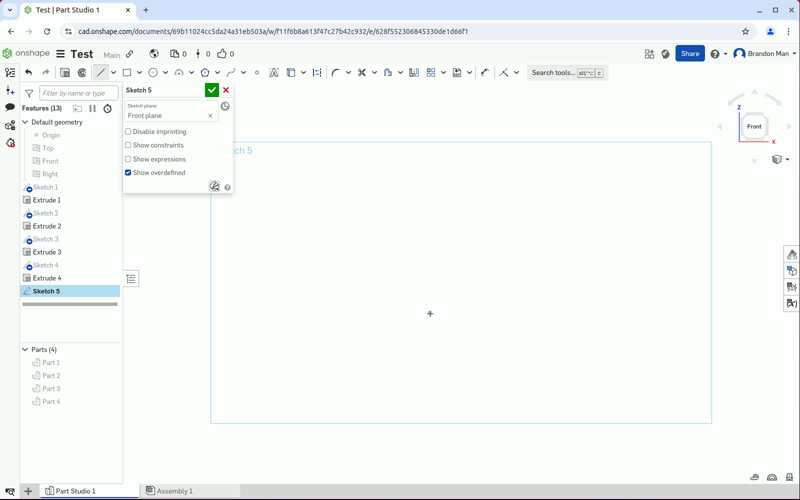
mouse_move(492, 313)
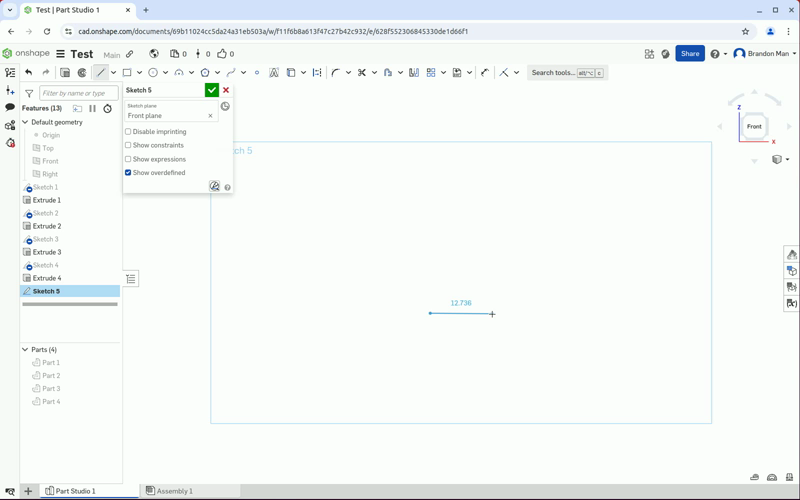
click(492, 313)
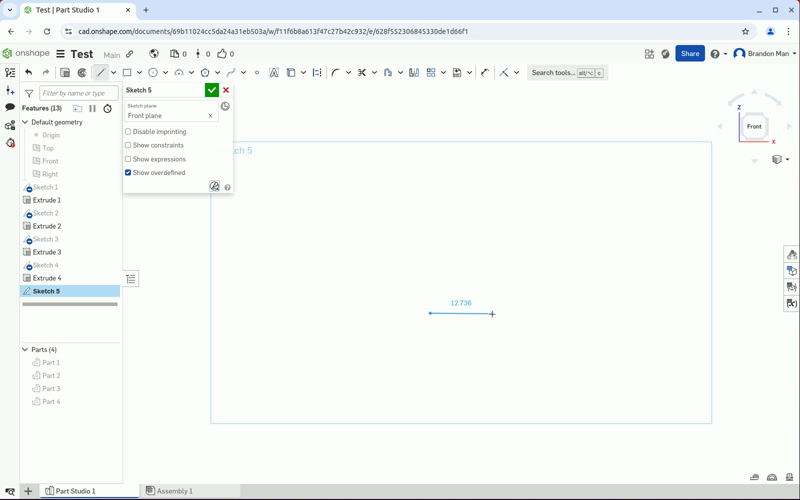
key_up(shift)
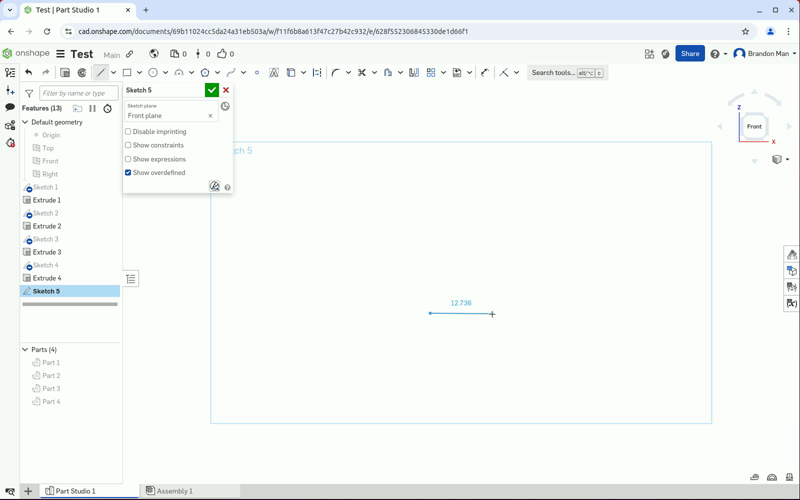
key(esc)
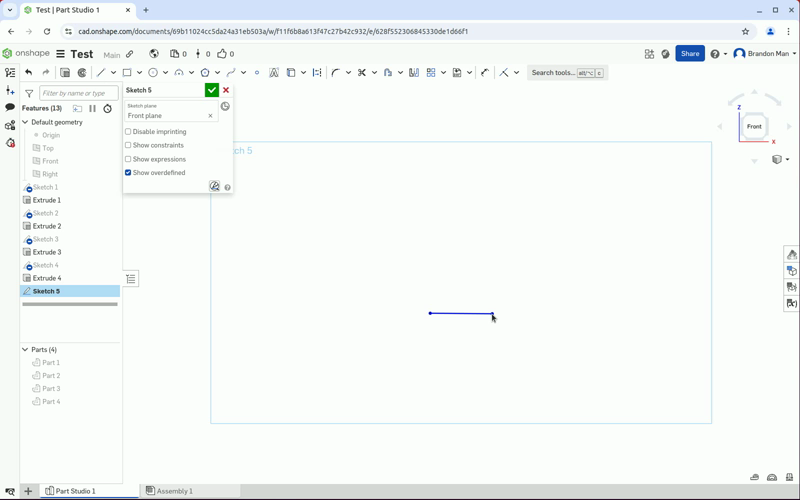
key(a)
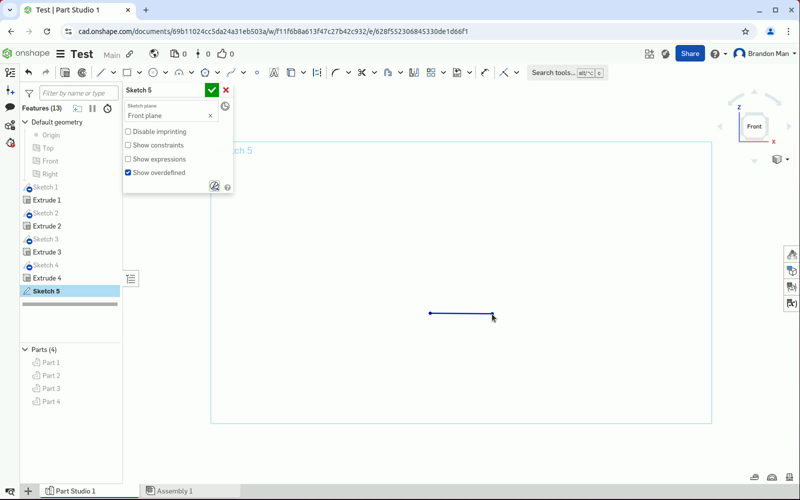
mouse_move(492, 313)
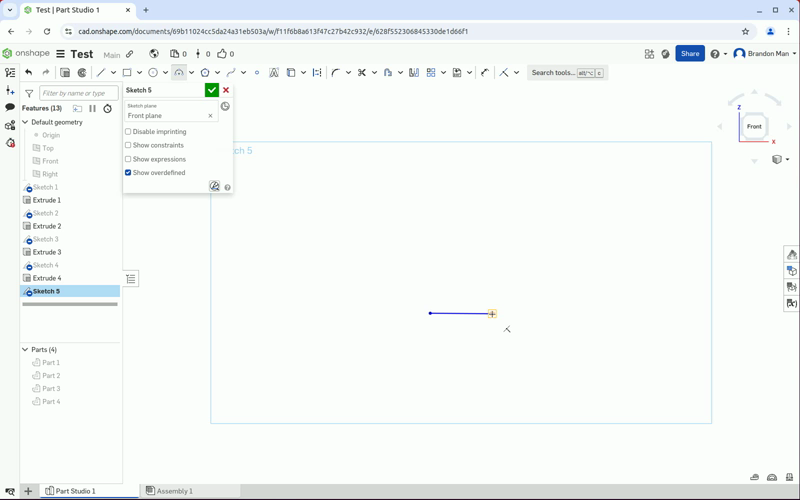
click(492, 313)
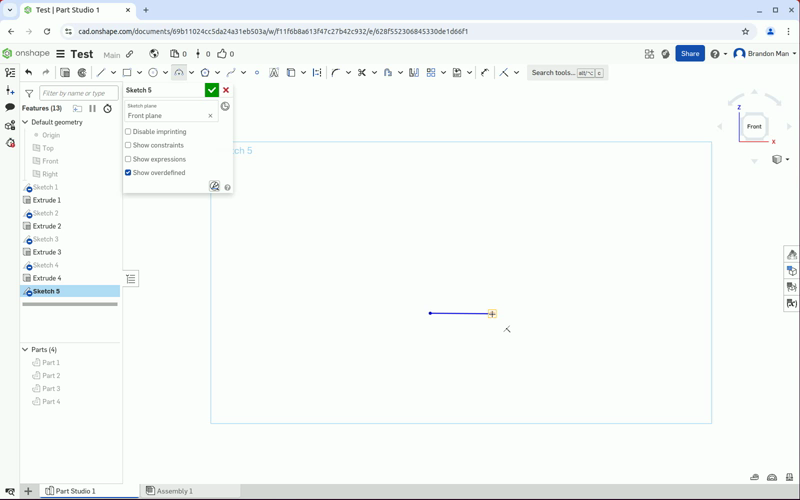
key_down(shift)
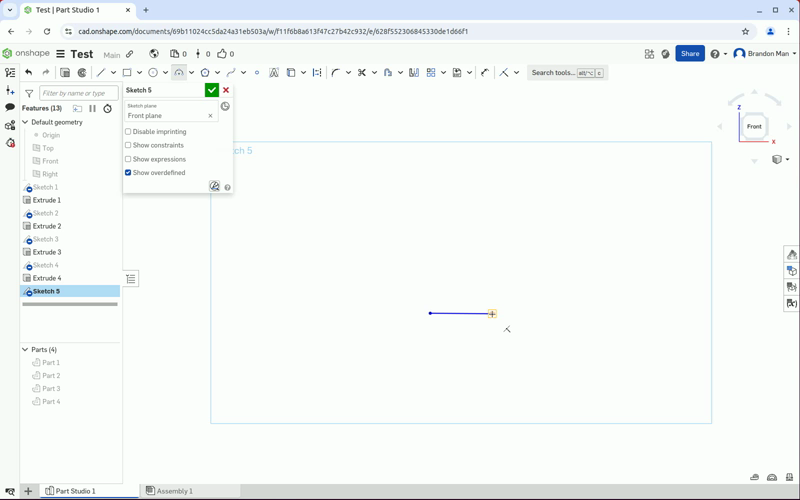
mouse_move(492, 252)
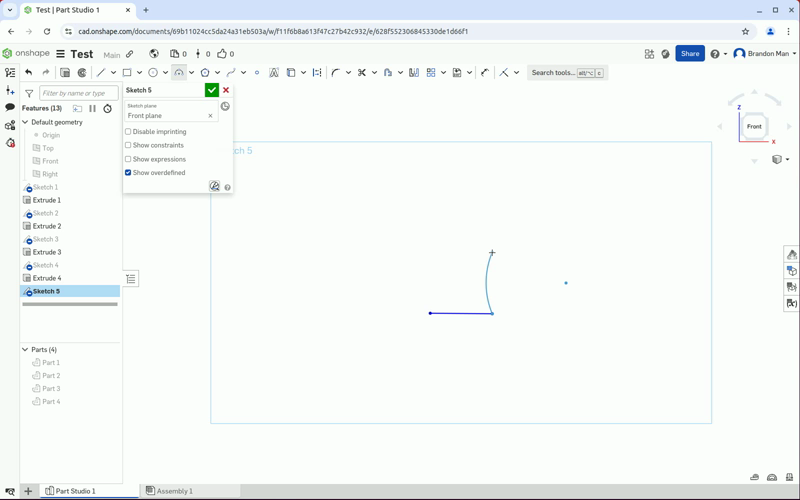
click(492, 252)
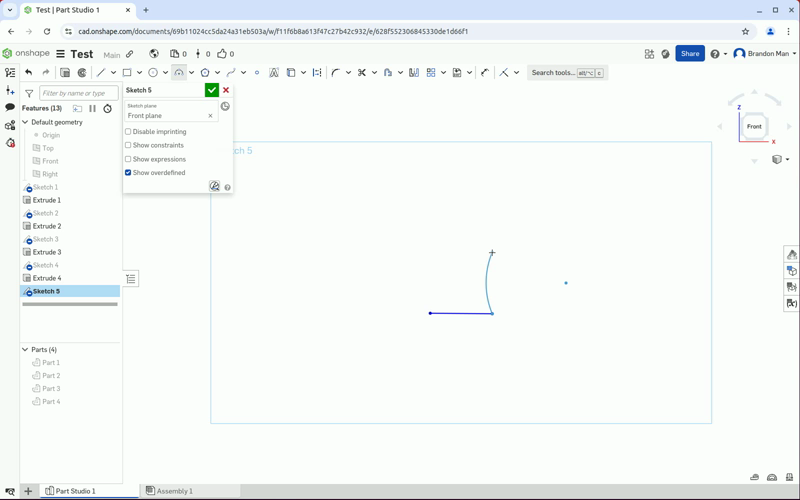
mouse_move(504, 282)
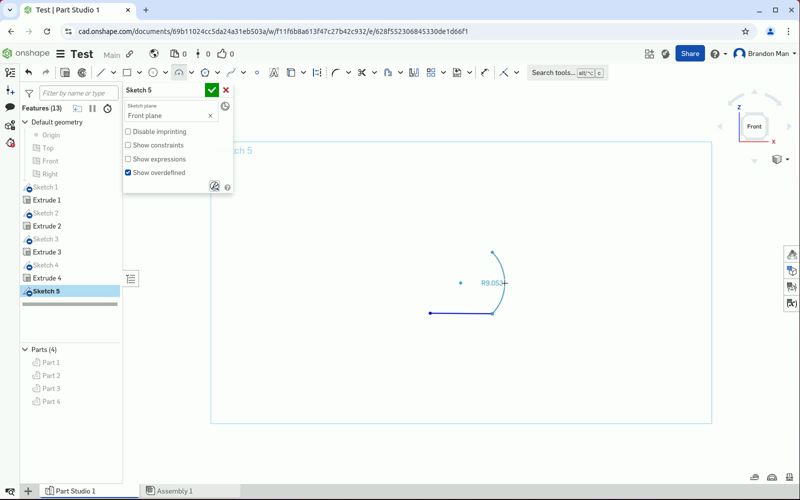
click(504, 282)
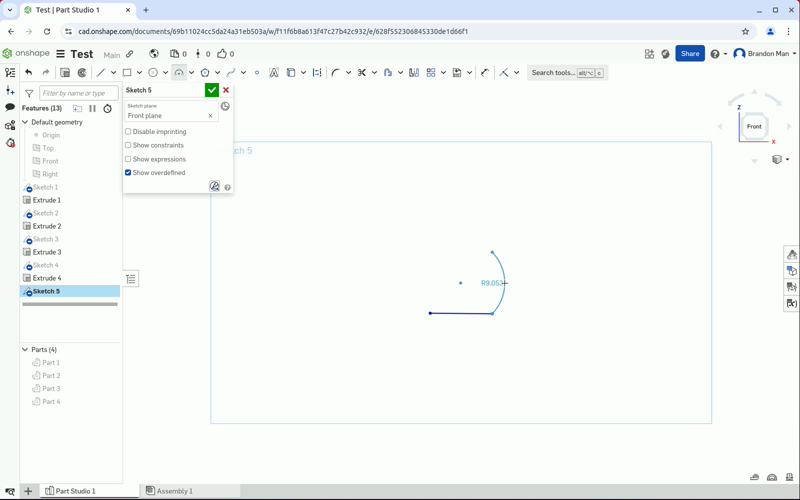
key_up(shift)
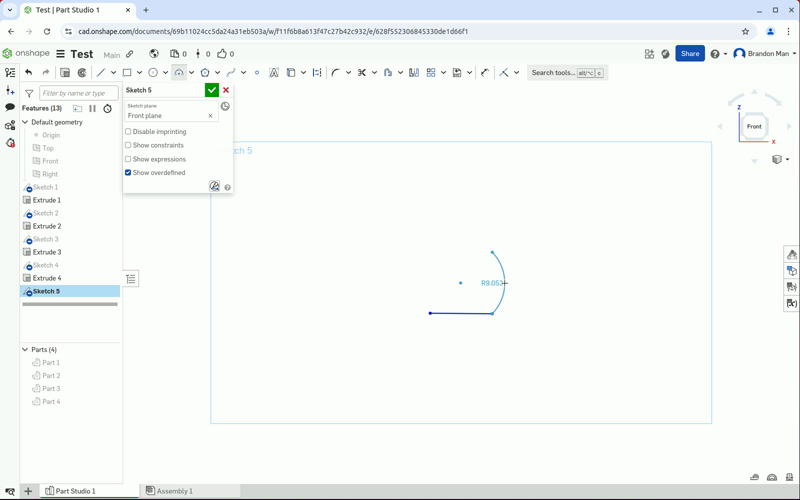
key(esc)
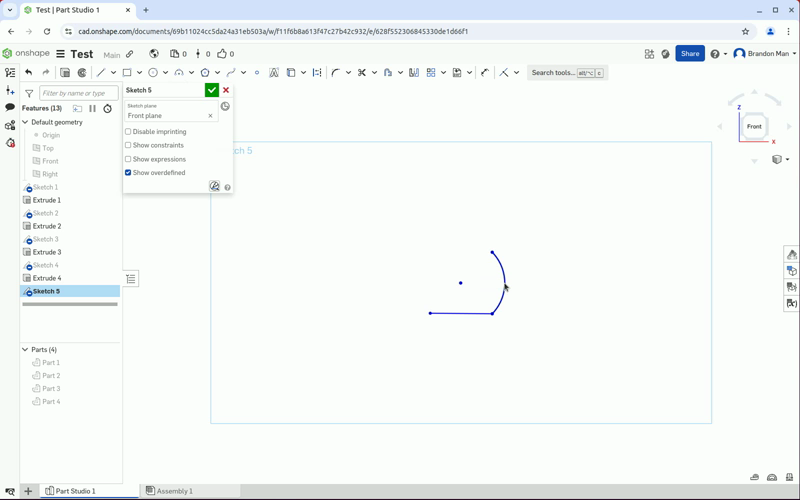
key(l)
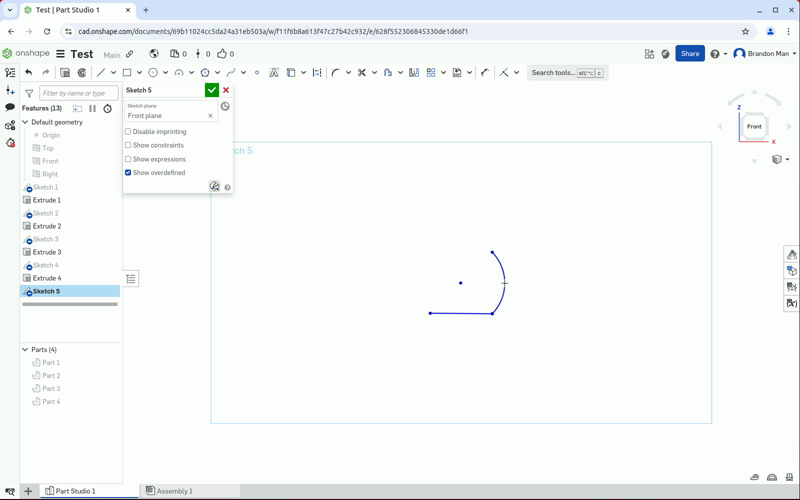
mouse_move(492, 252)
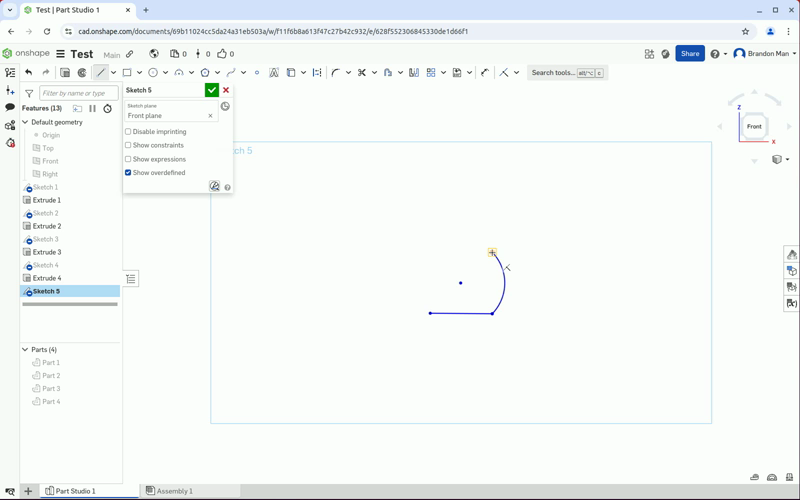
click(492, 252)
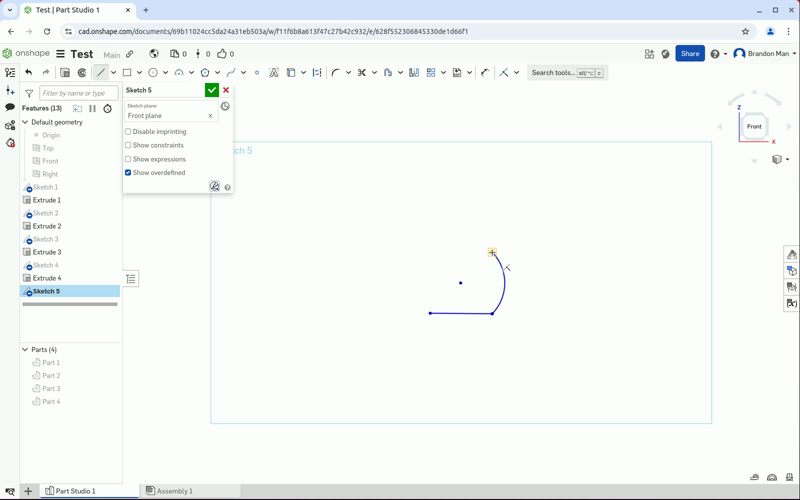
key_down(shift)
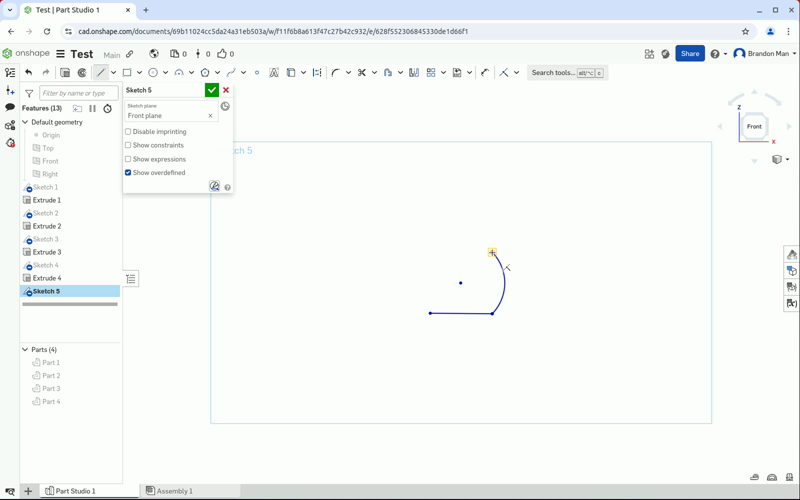
mouse_move(430, 252)
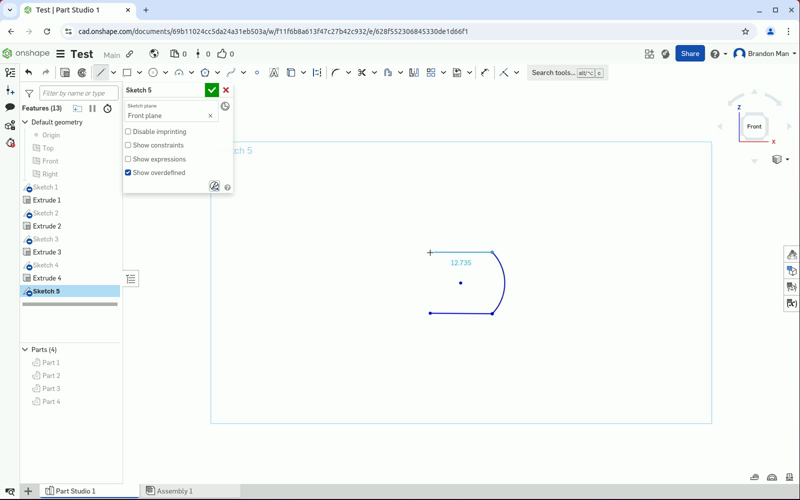
click(430, 252)
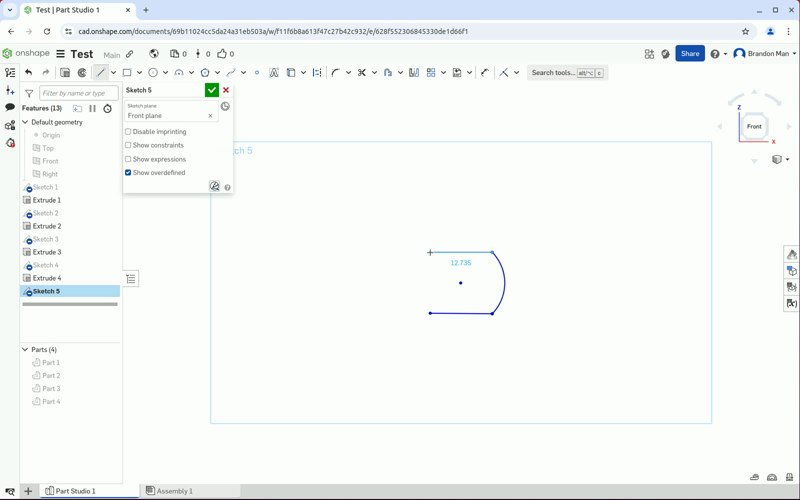
key_up(shift)
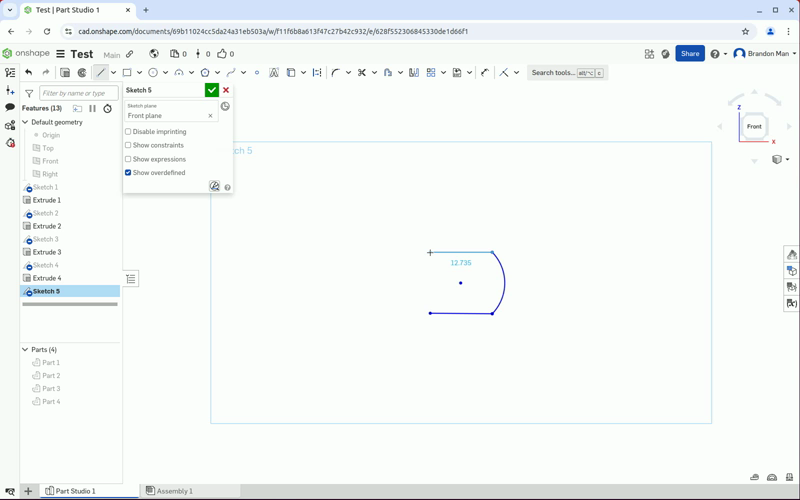
key(esc)
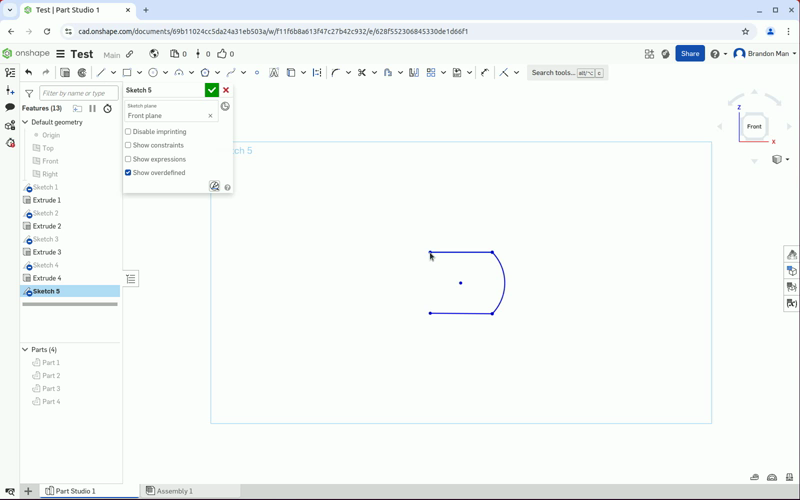
key(a)
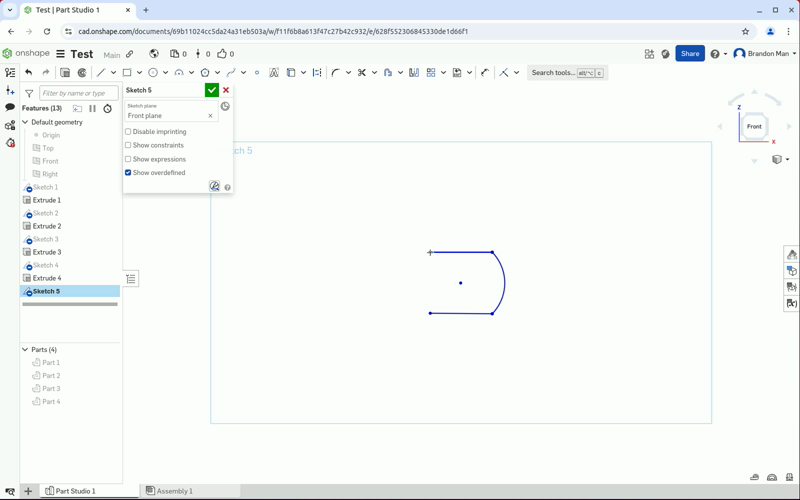
mouse_move(430, 252)
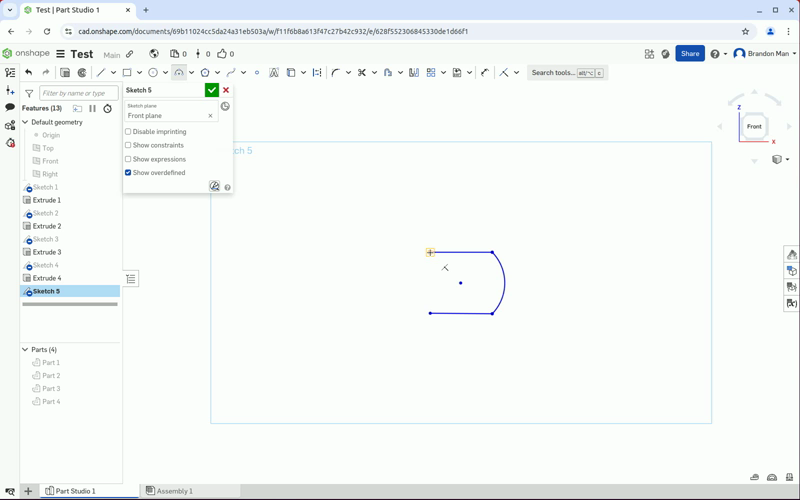
click(430, 252)
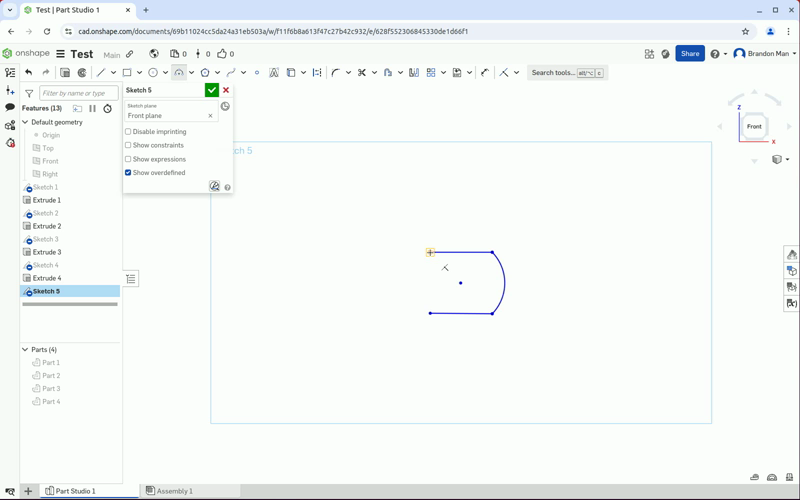
mouse_move(430, 313)
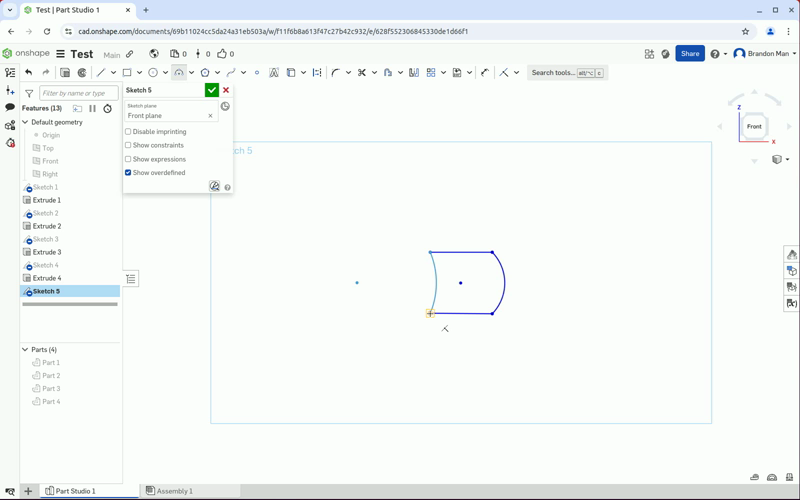
click(430, 313)
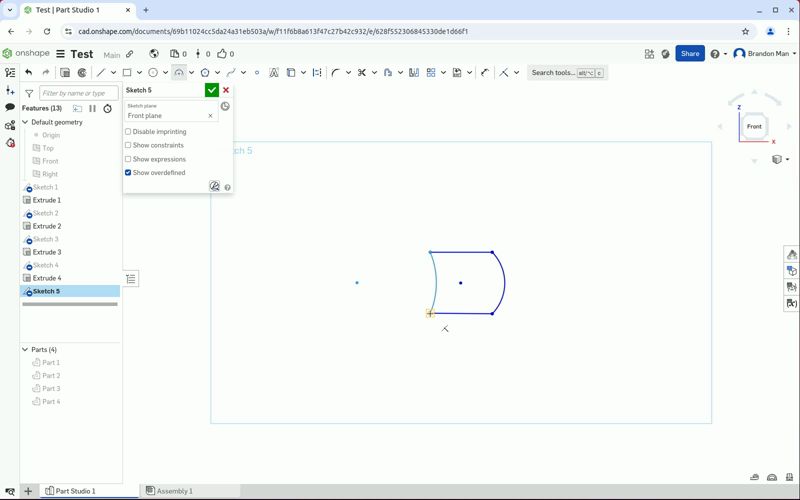
key_down(shift)
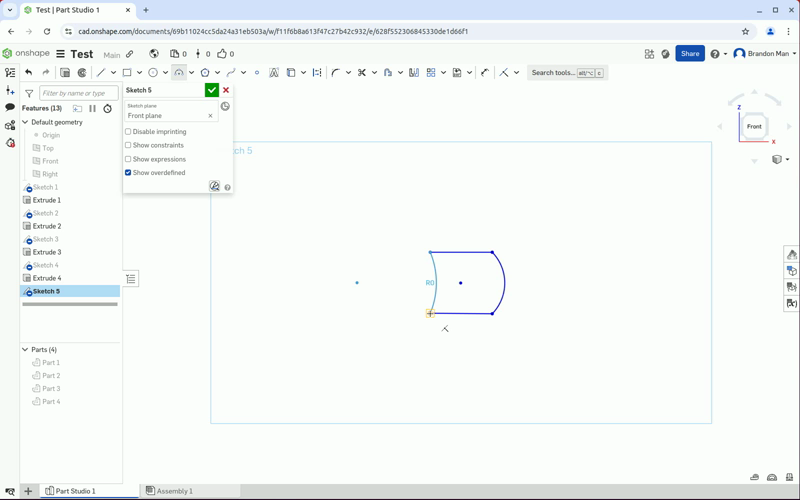
mouse_move(417, 282)
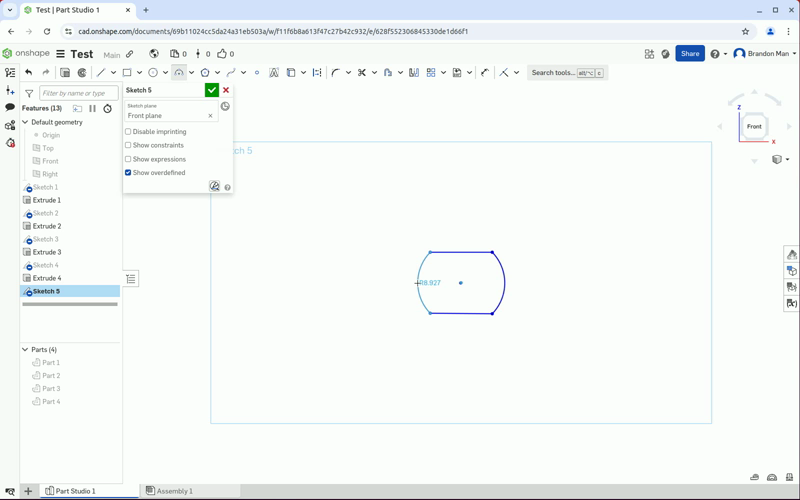
click(417, 282)
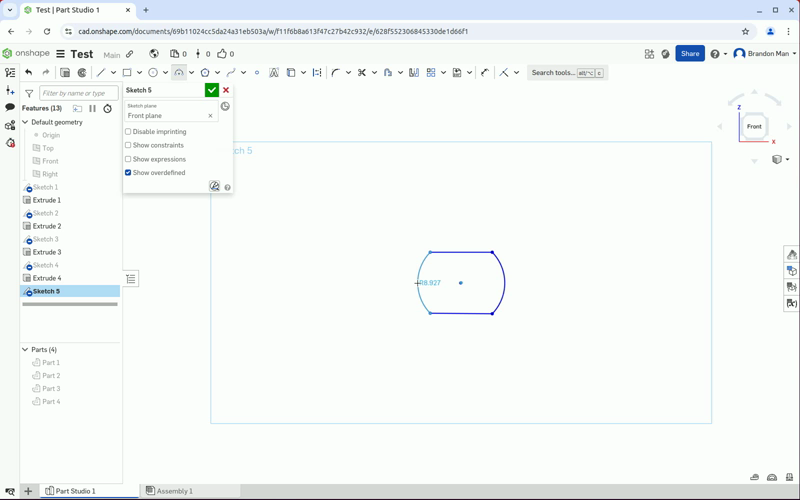
key_up(shift)
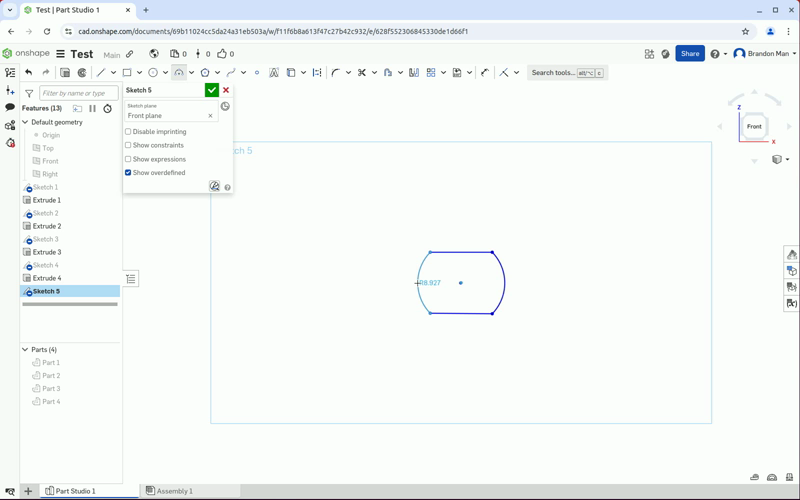
key(esc)
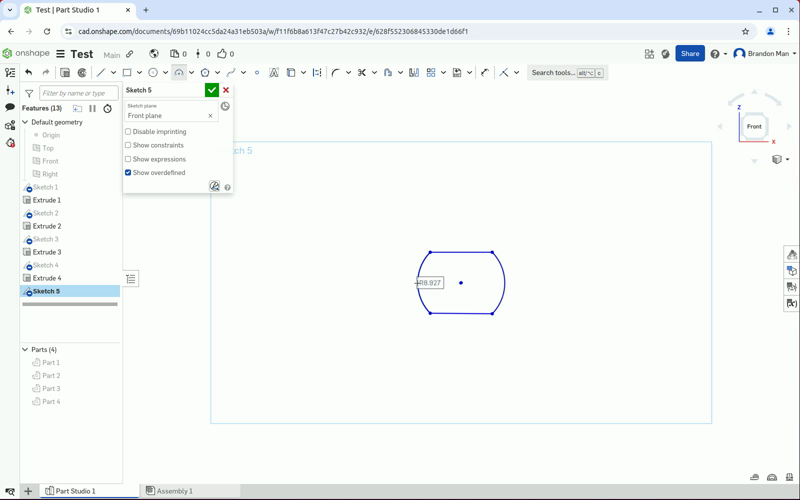
key(c)
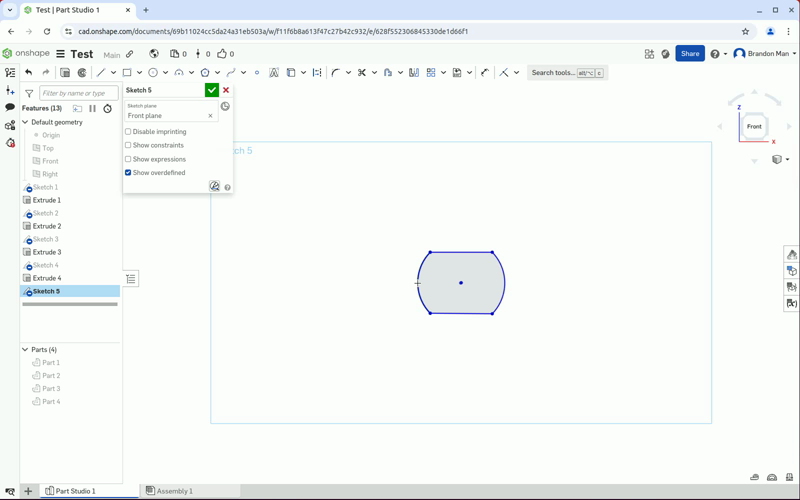
key_down(shift)
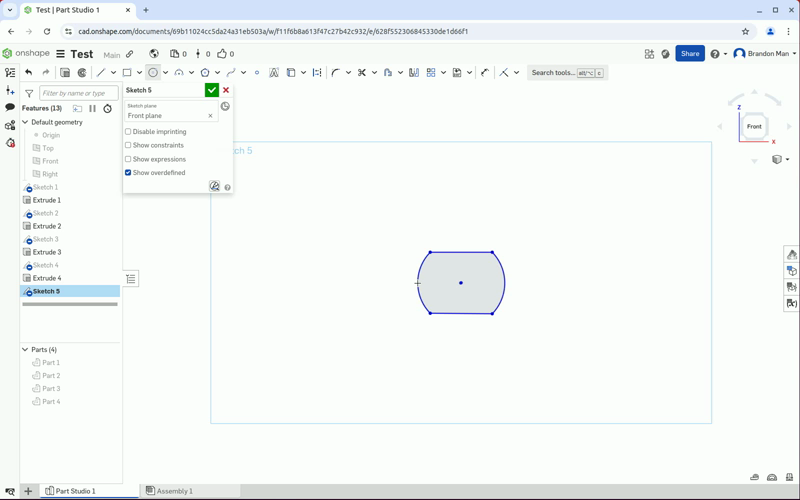
mouse_move(461, 282)
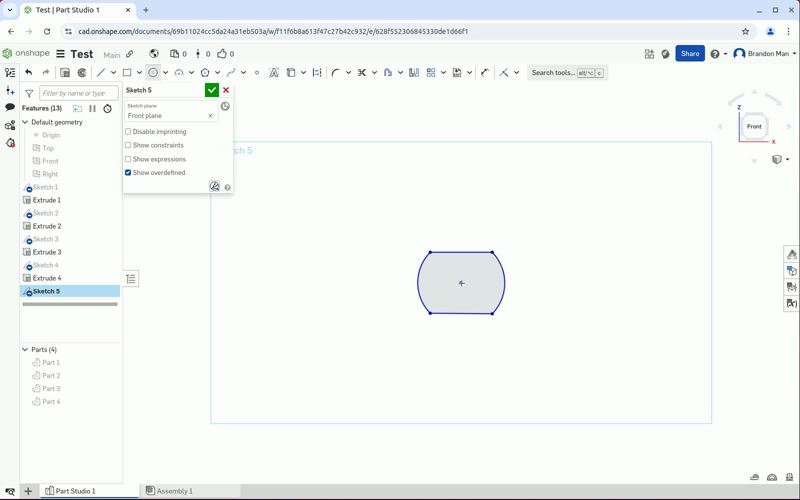
scroll(6)
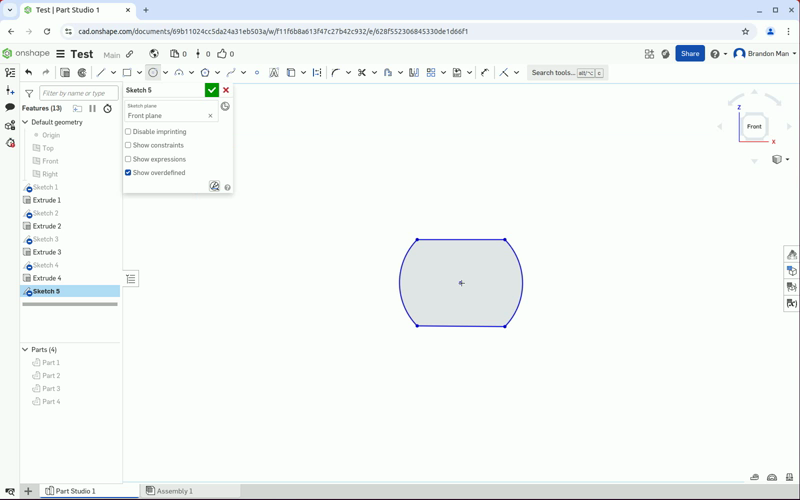
scroll(6)
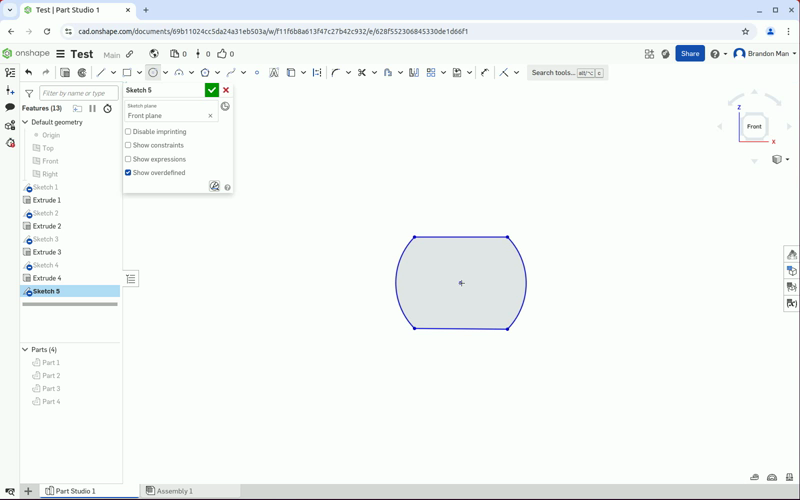
scroll(6)
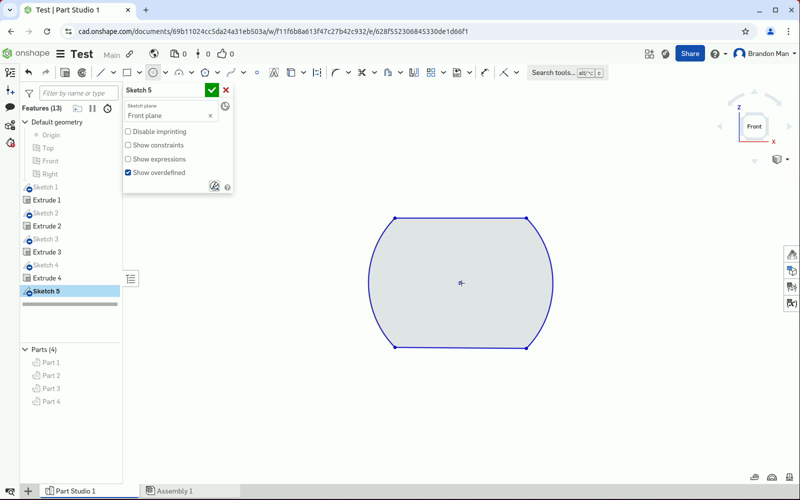
scroll(6)
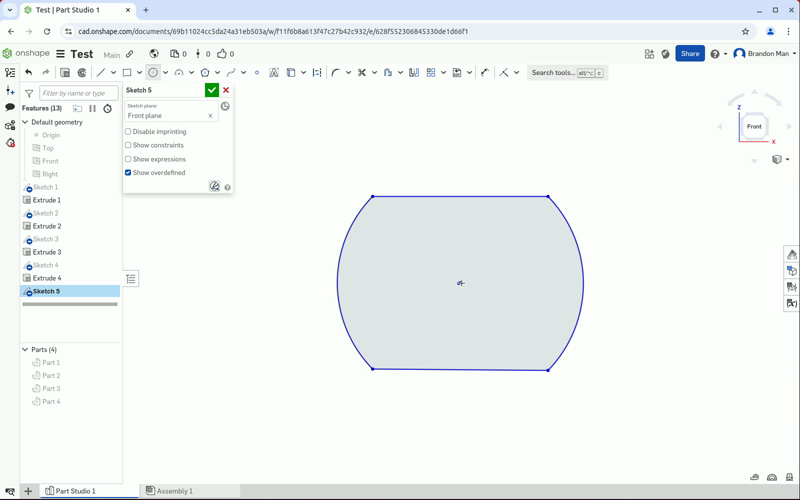
scroll(6)
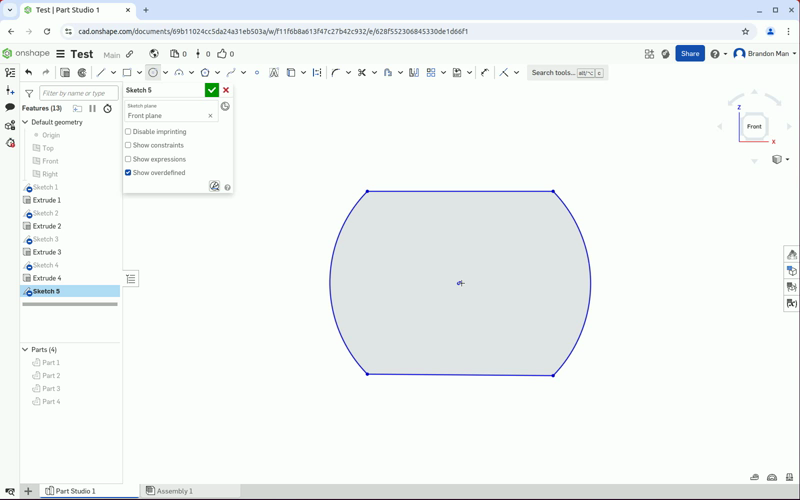
scroll(6)
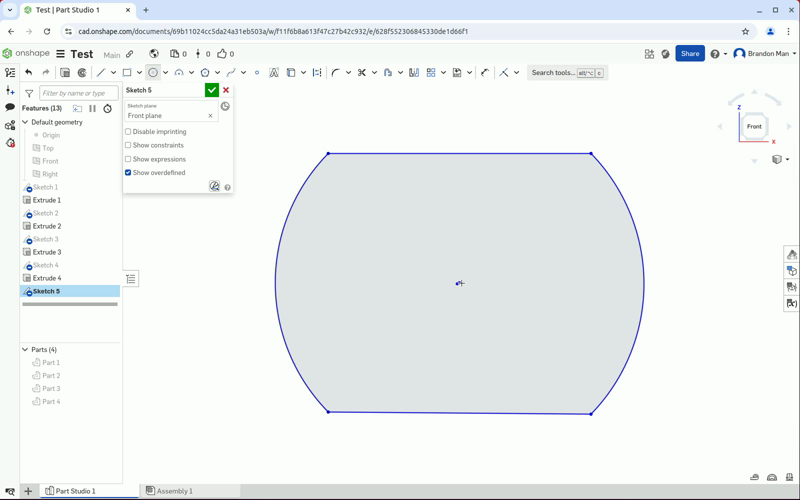
scroll(6)
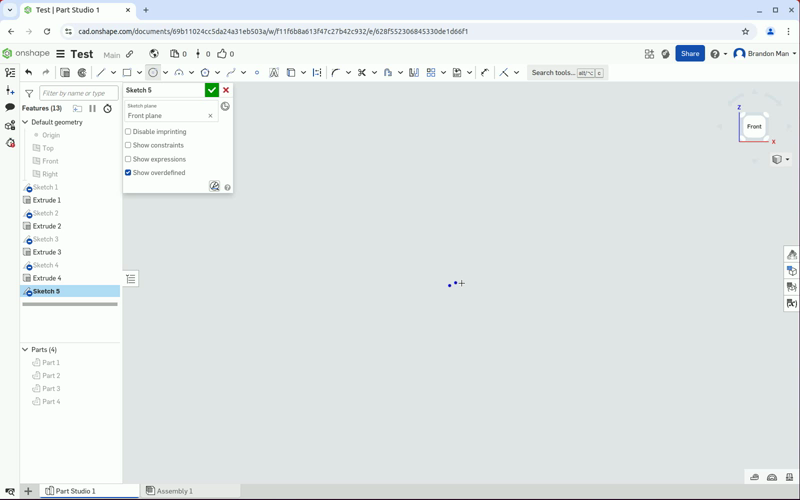
click(461, 282)
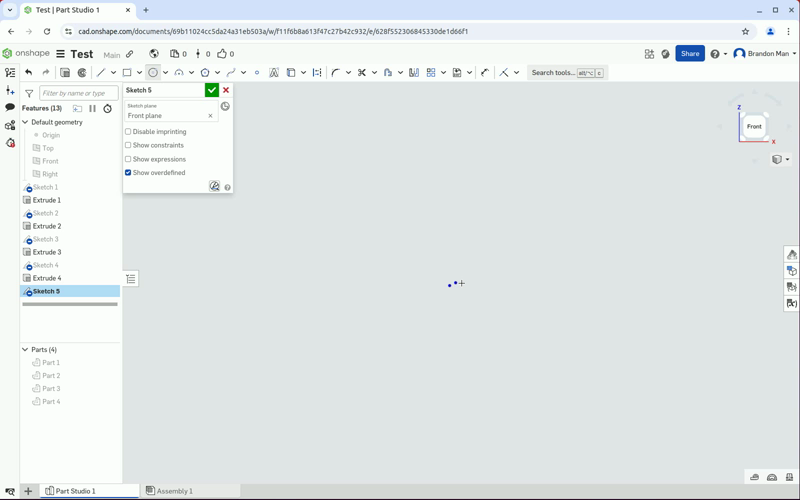
scroll(-6)
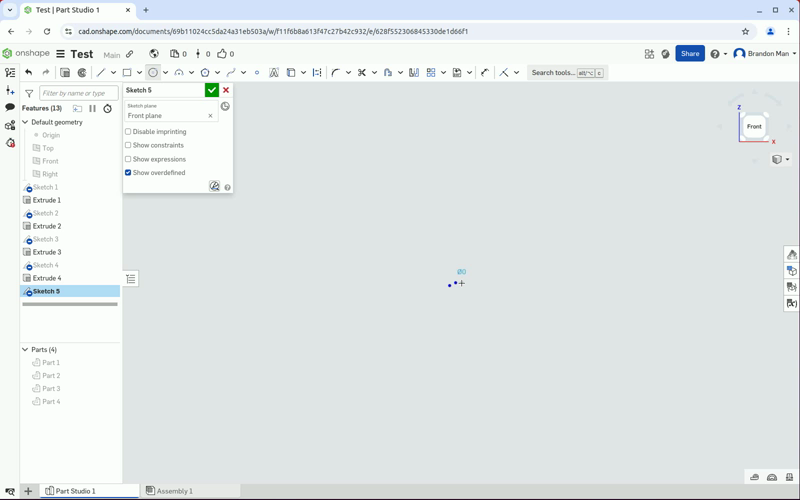
scroll(-6)
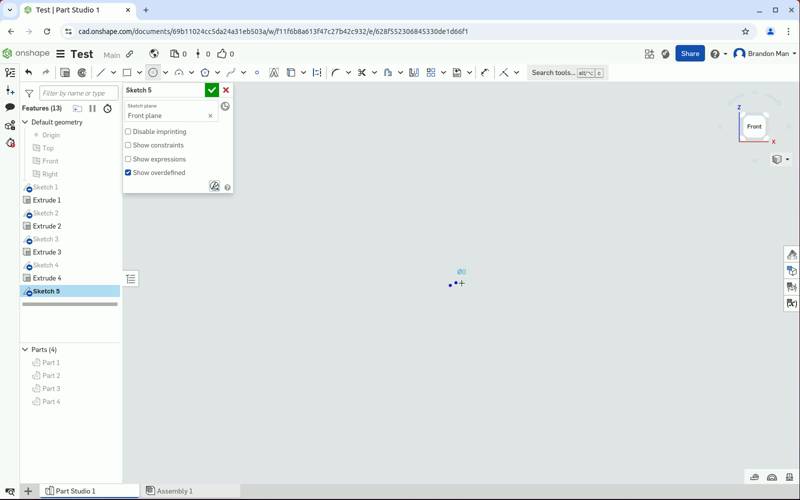
scroll(-6)
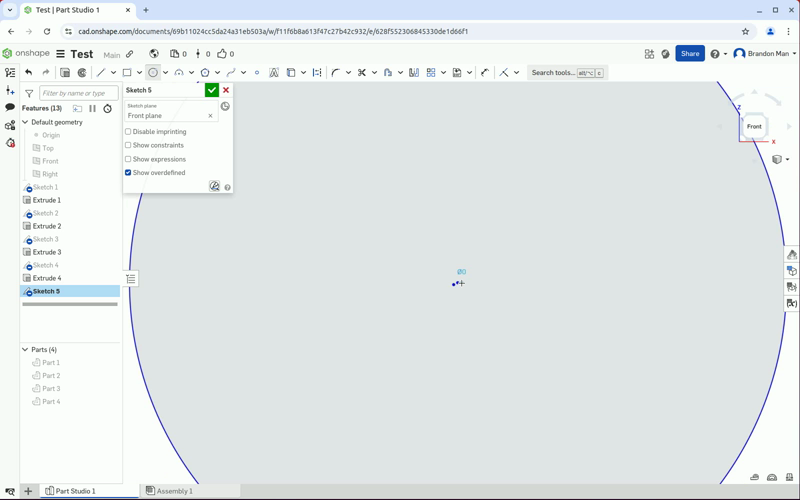
scroll(-6)
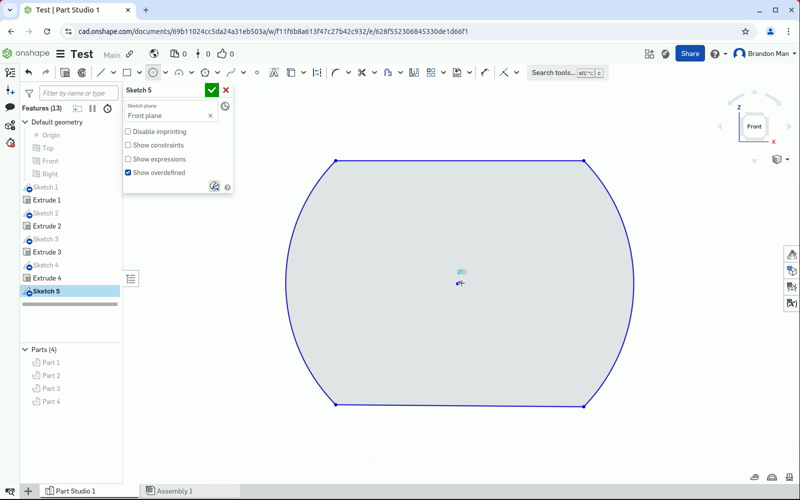
scroll(-6)
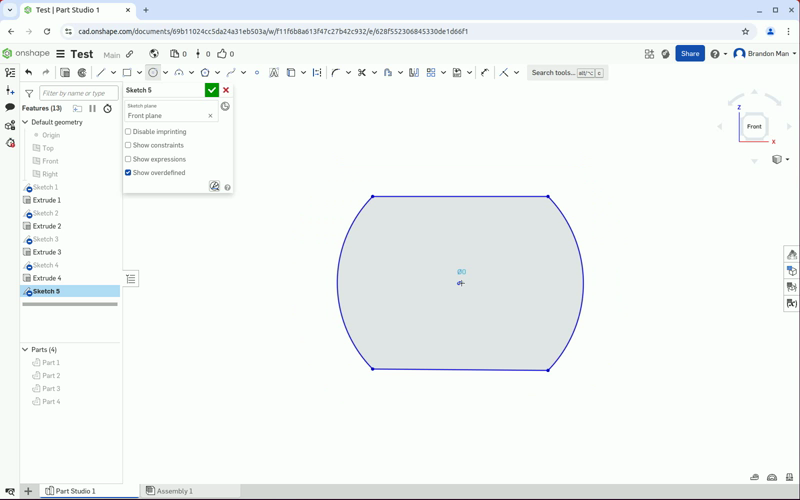
scroll(-6)
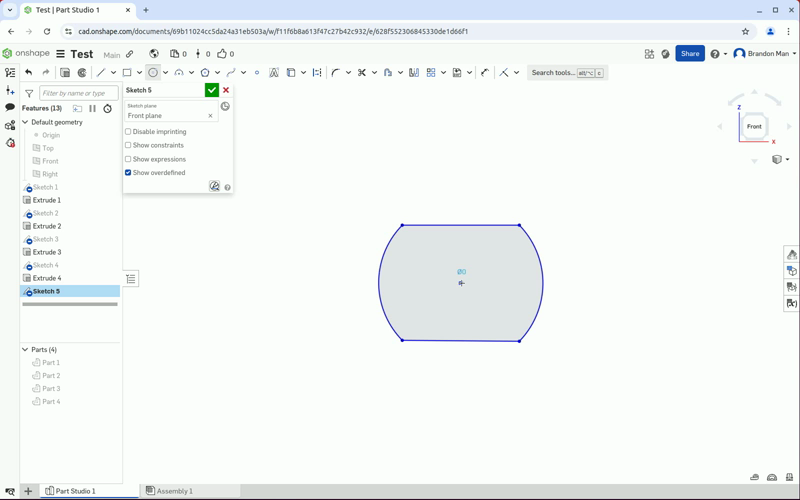
scroll(-6)
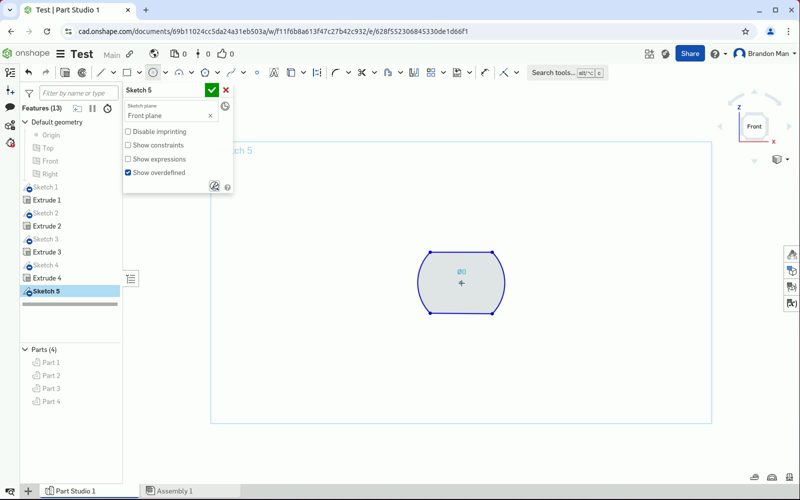
key_up(shift)
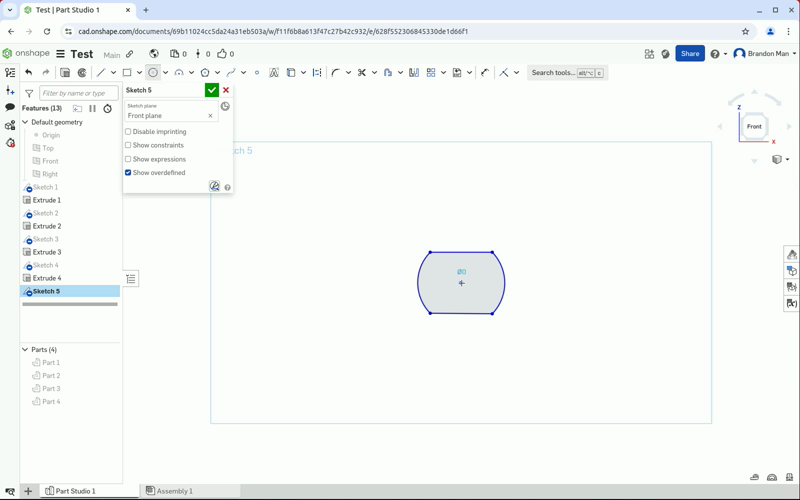
mouse_move(486, 282)
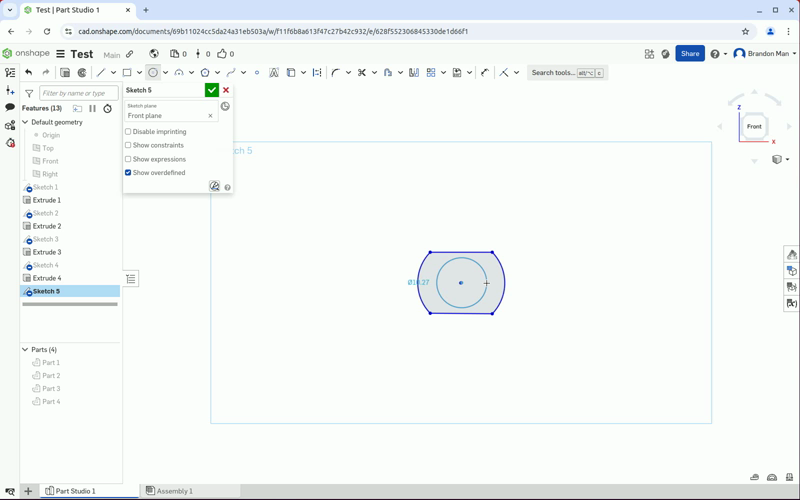
click(486, 282)
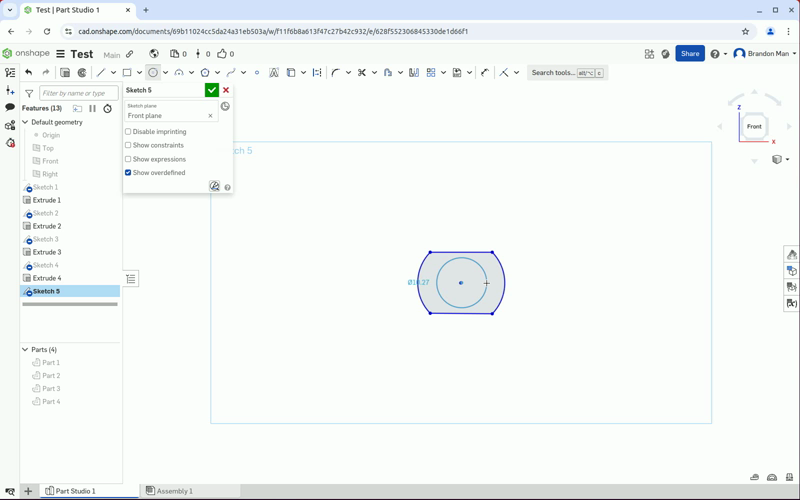
key(esc)
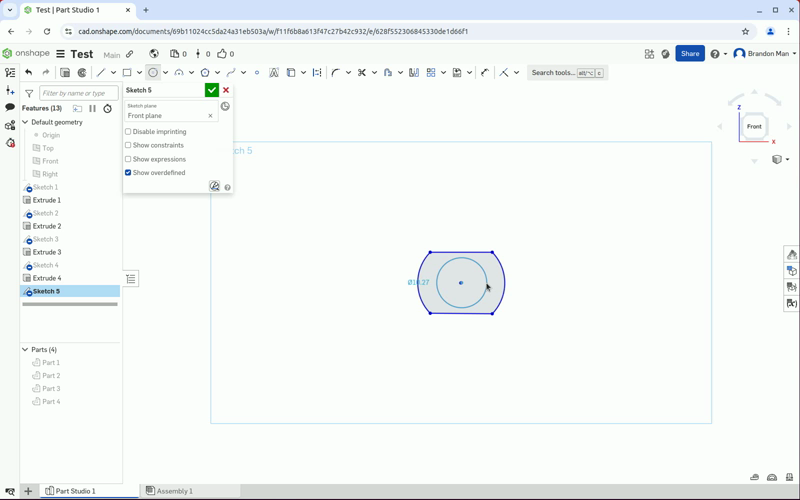
mouse_move(435, 305)
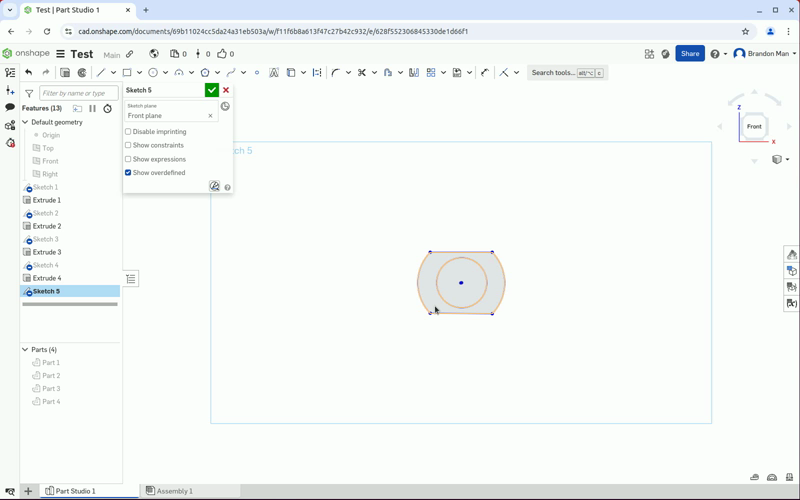
click(435, 305)
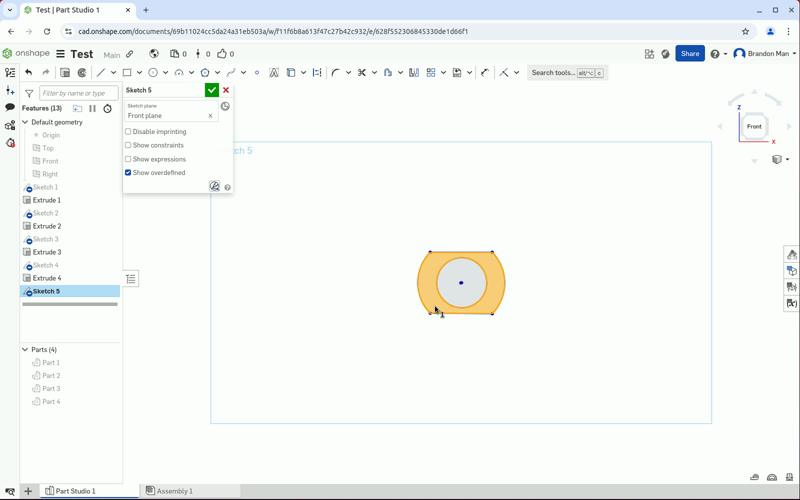
mouse_move(73, 352)
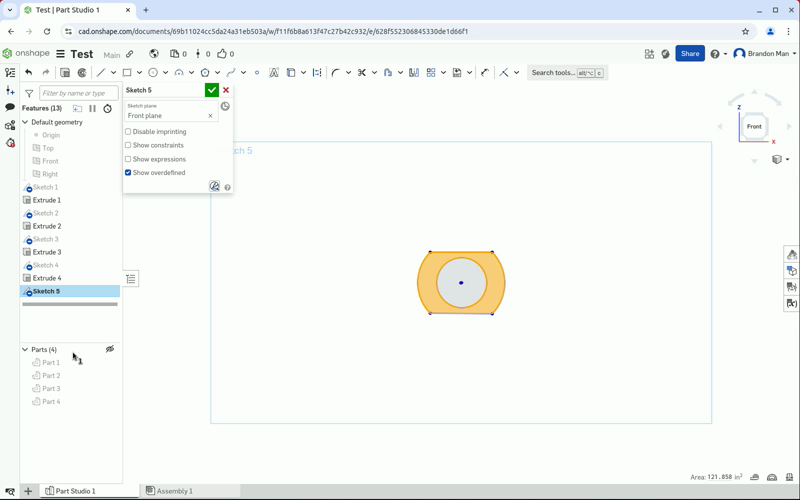
key(shift+y)
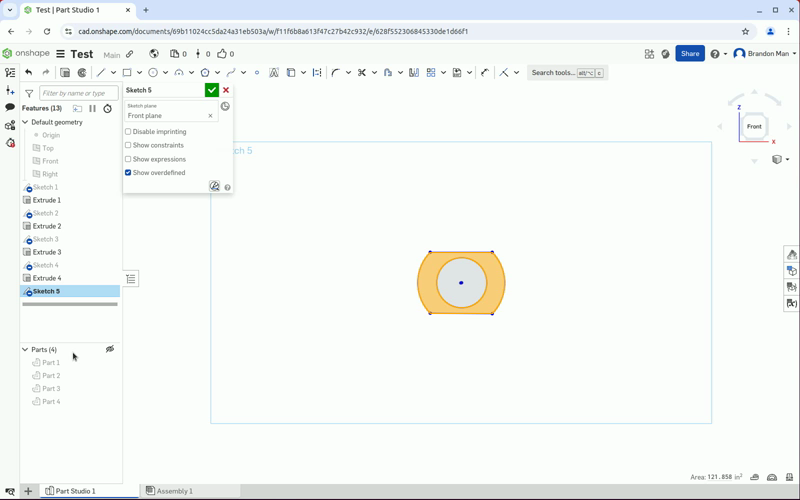
key(shift+e)
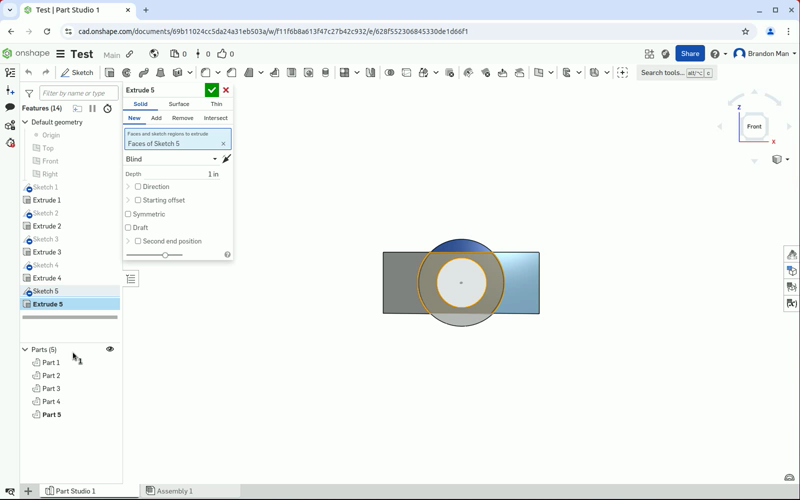
mouse_move(143, 106)
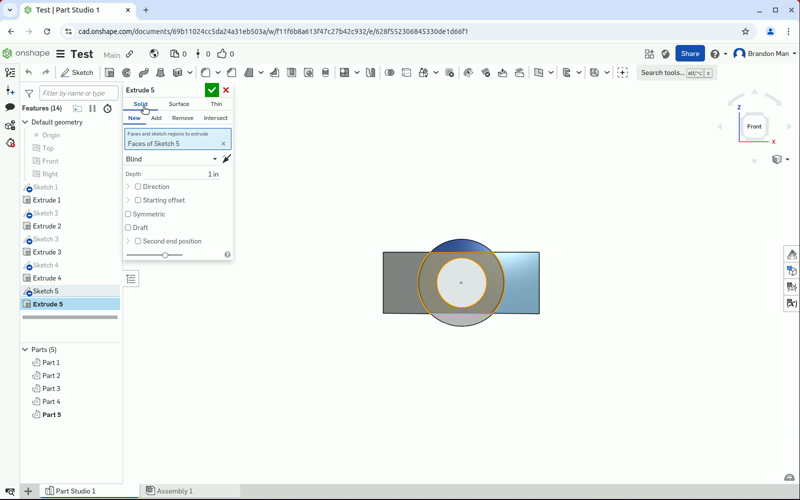
click(143, 106)
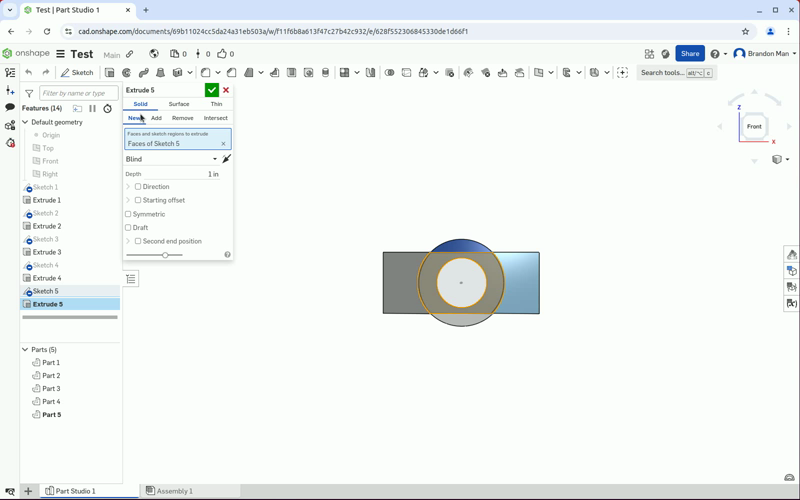
mouse_move(137, 120)
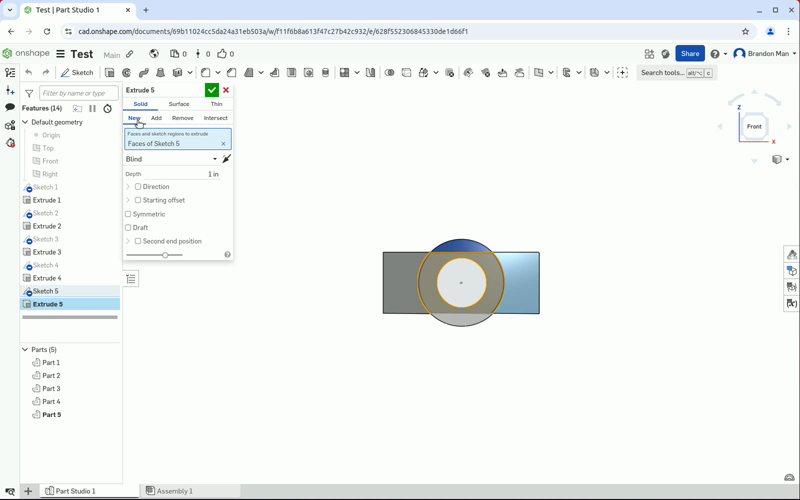
click(137, 120)
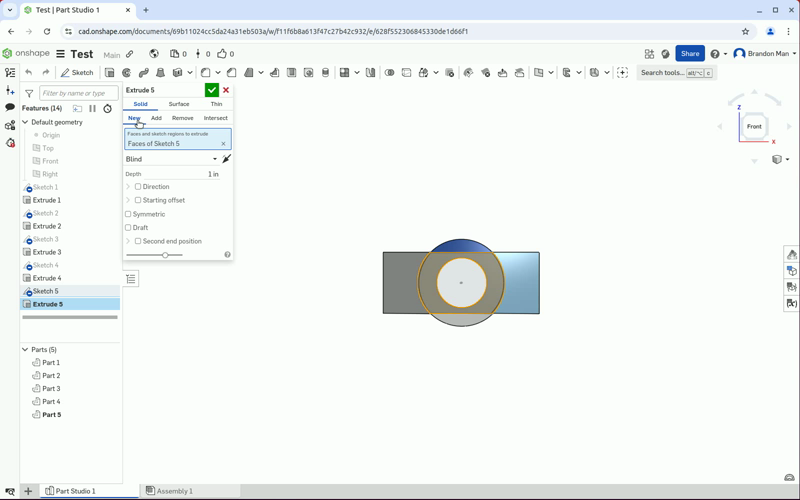
key(tab, 4)
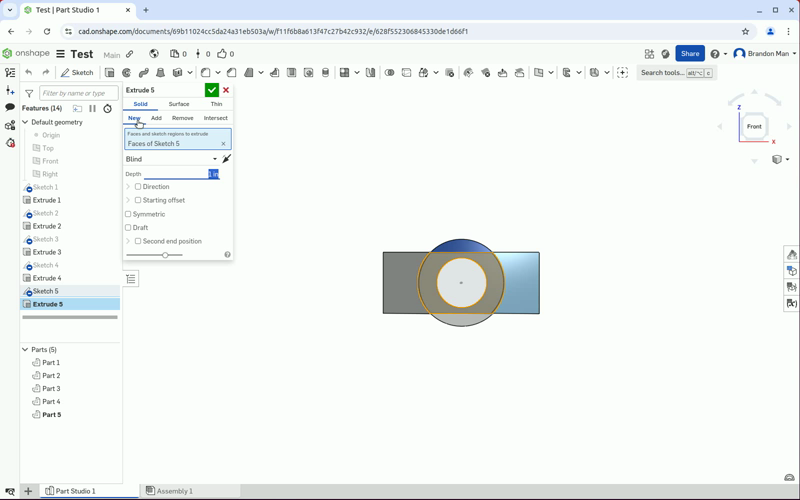
text(23.108)
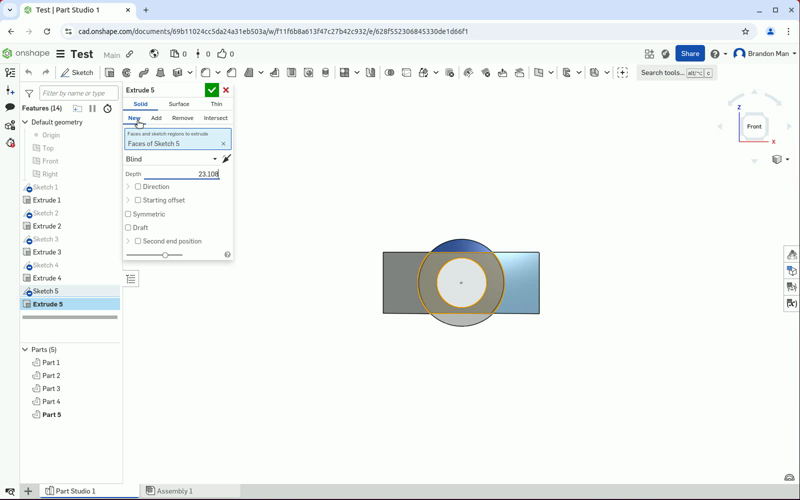
key(enter)
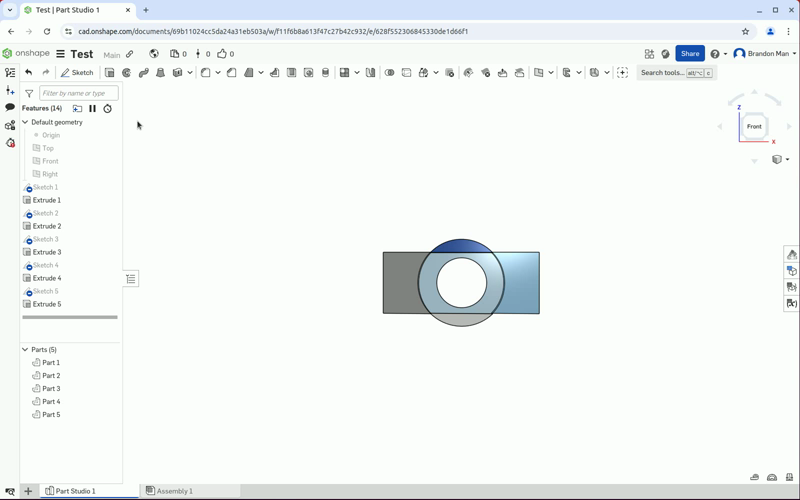
key(shift+h)
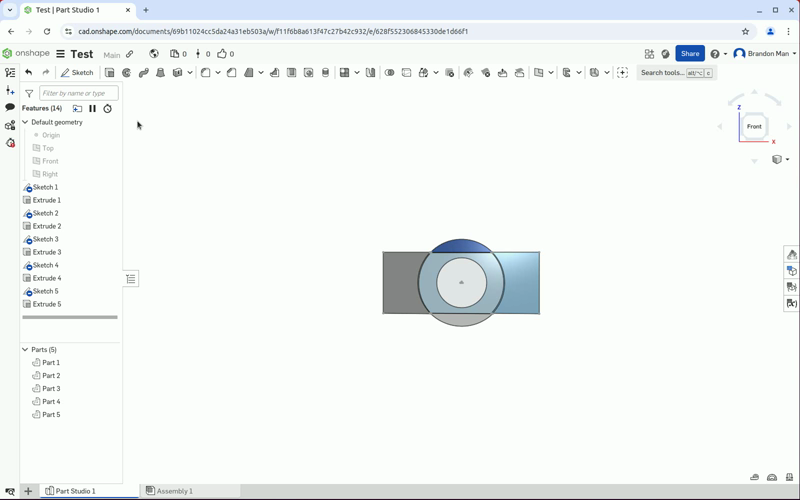
key(shift+h)
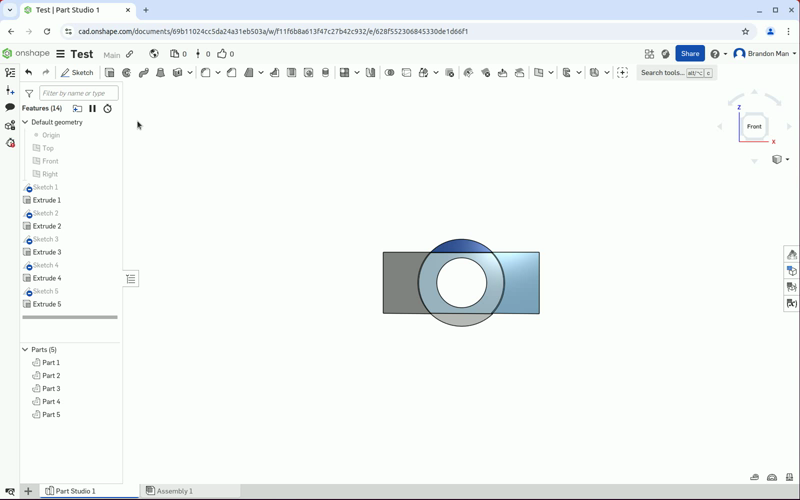
mouse_move(73, 189)
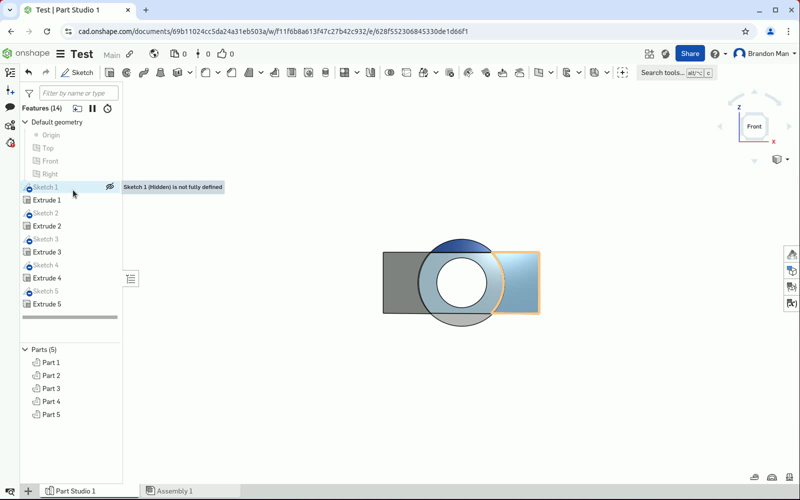
click(73, 189)
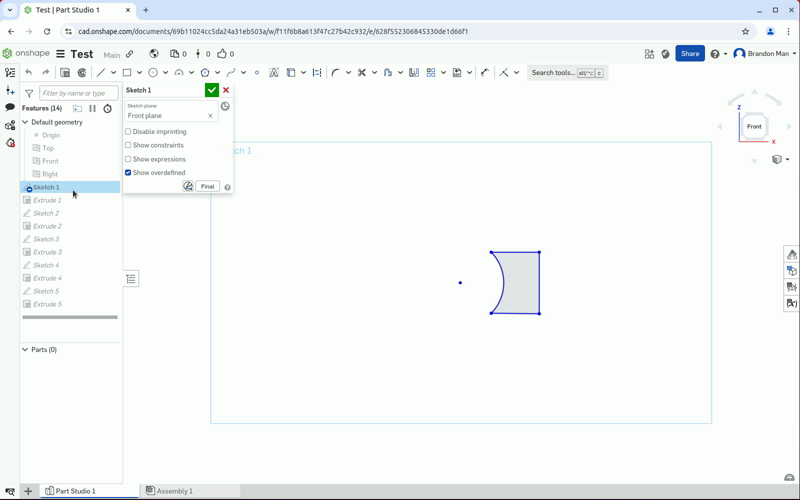
mouse_move(229, 92)
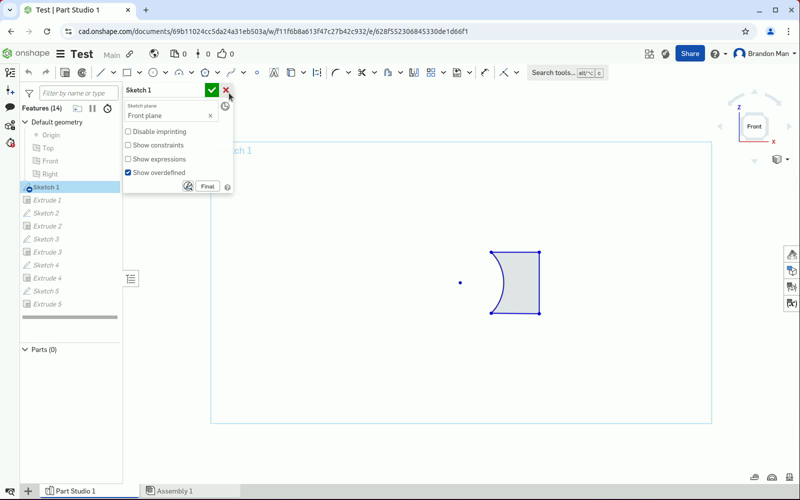
click(229, 92)
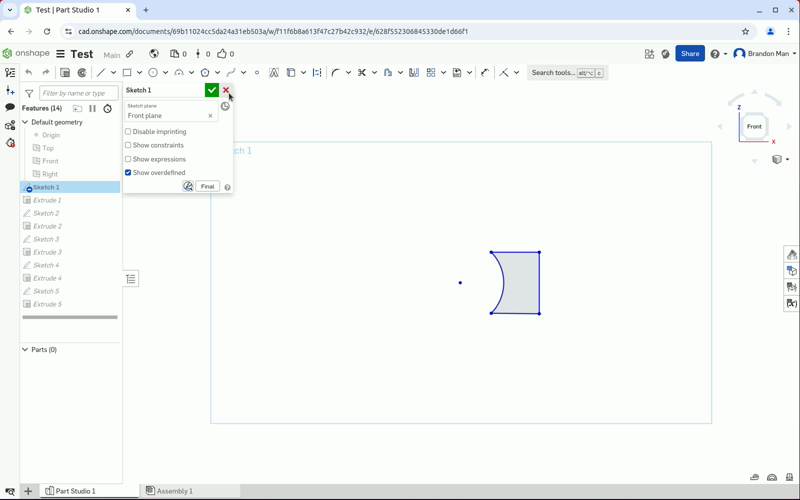
key(shift+s)
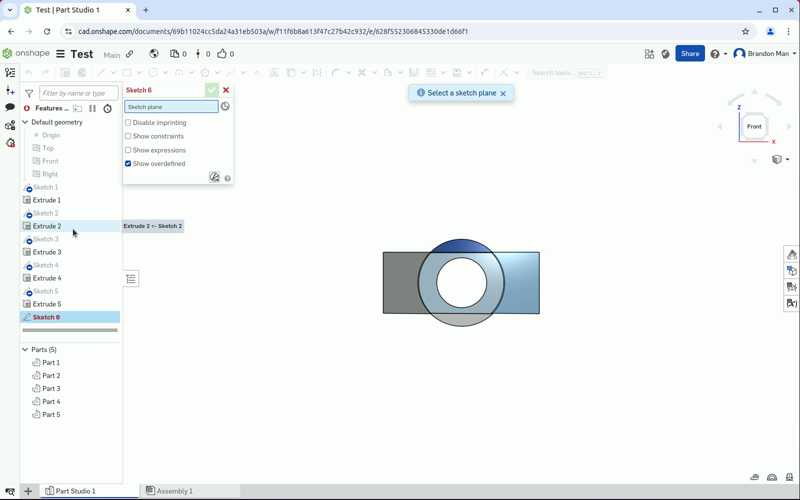
scroll(3)
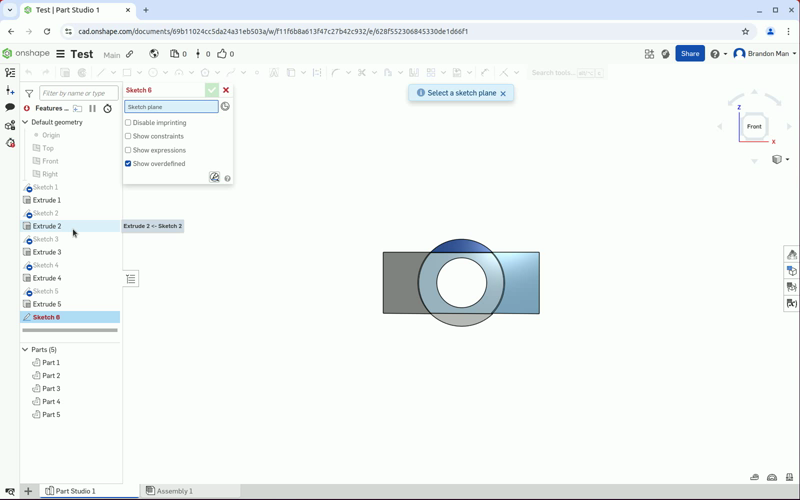
mouse_move(73, 163)
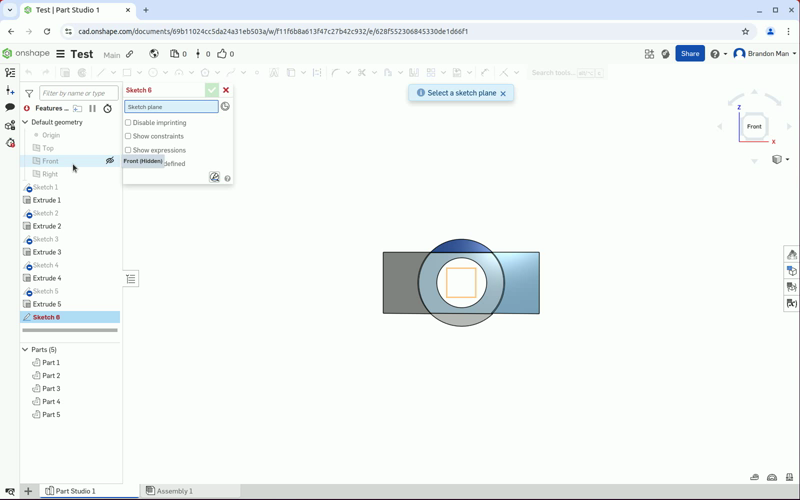
click(73, 163)
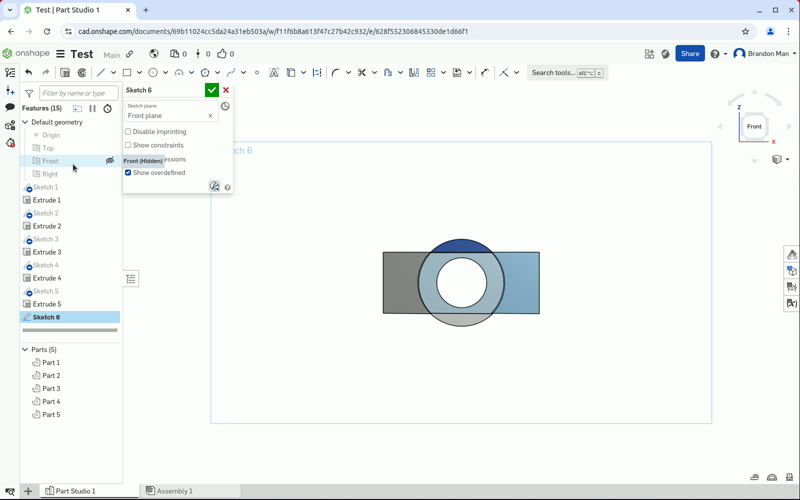
mouse_move(73, 352)
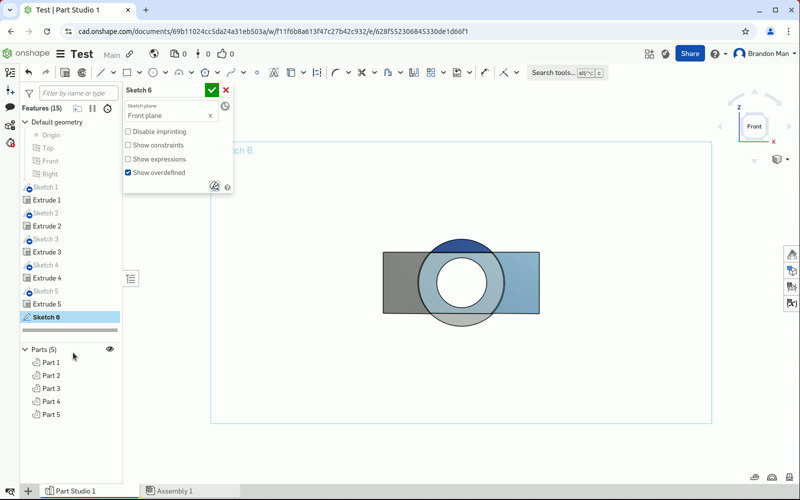
key(y)
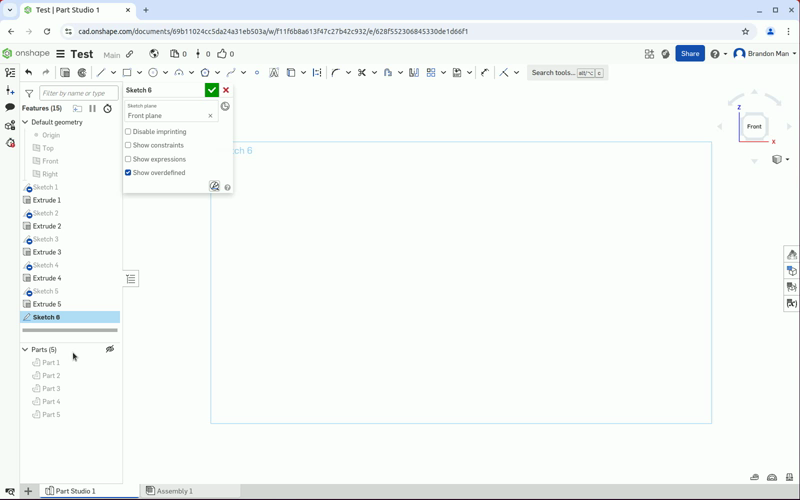
key(l)
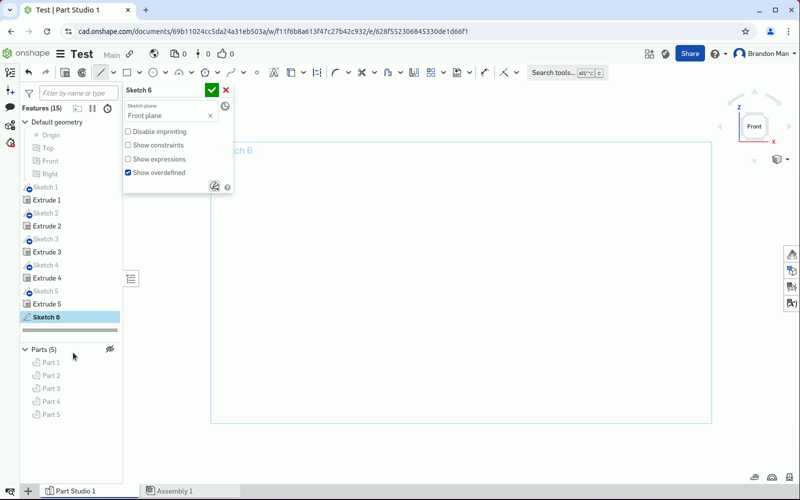
key_down(shift)
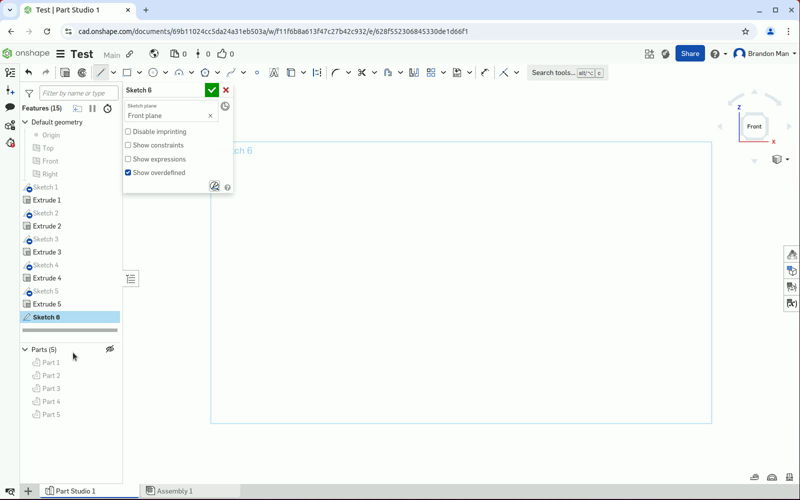
mouse_move(430, 313)
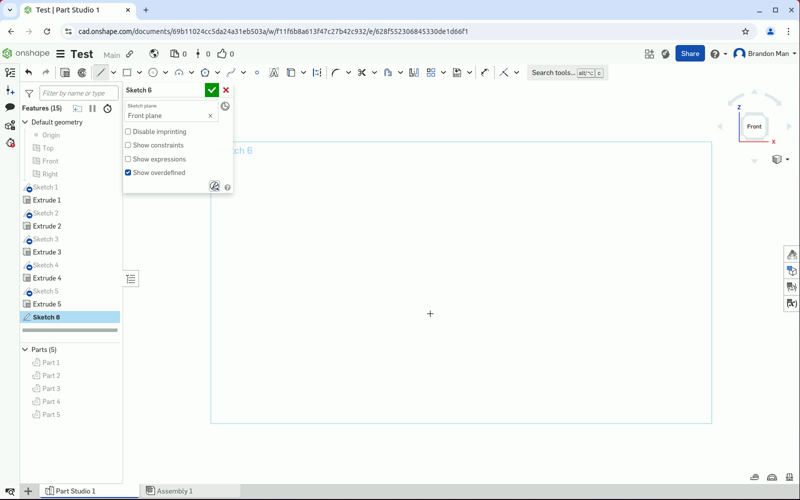
click(430, 313)
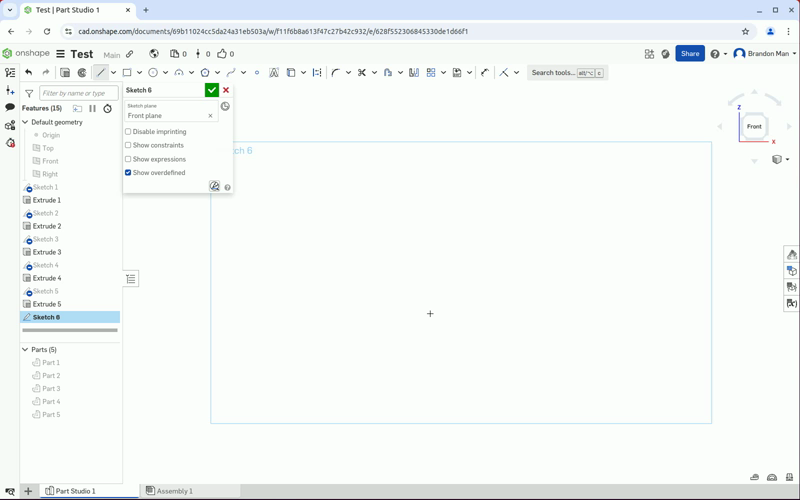
key_up(shift)
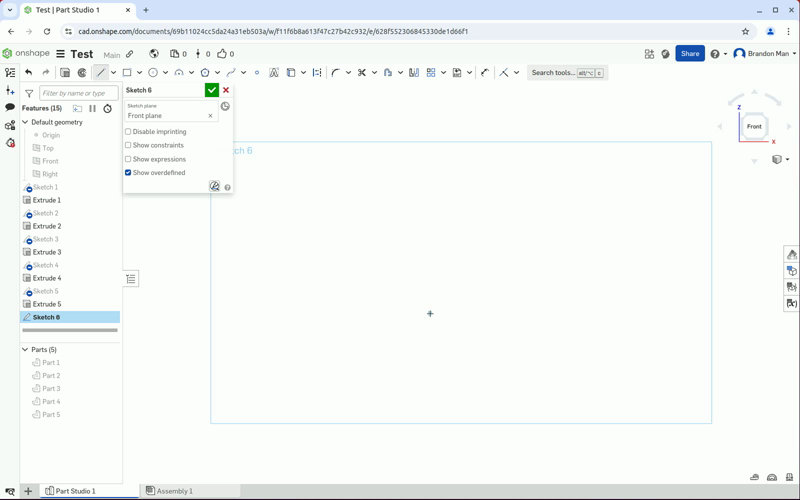
key_down(shift)
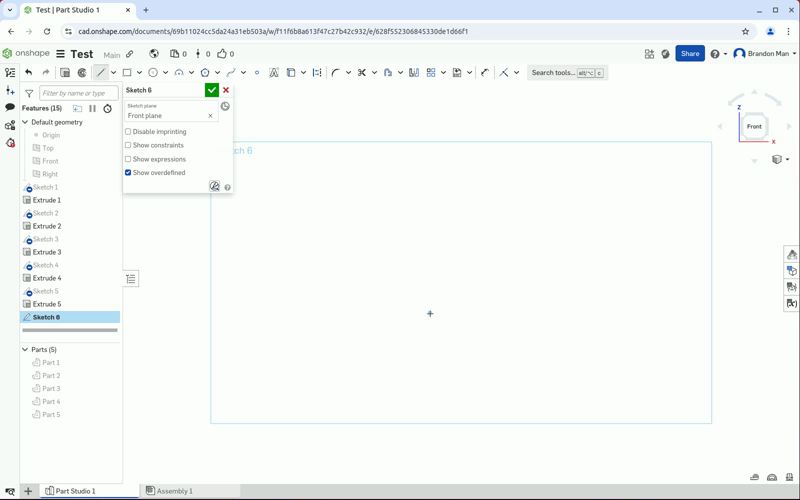
mouse_move(492, 313)
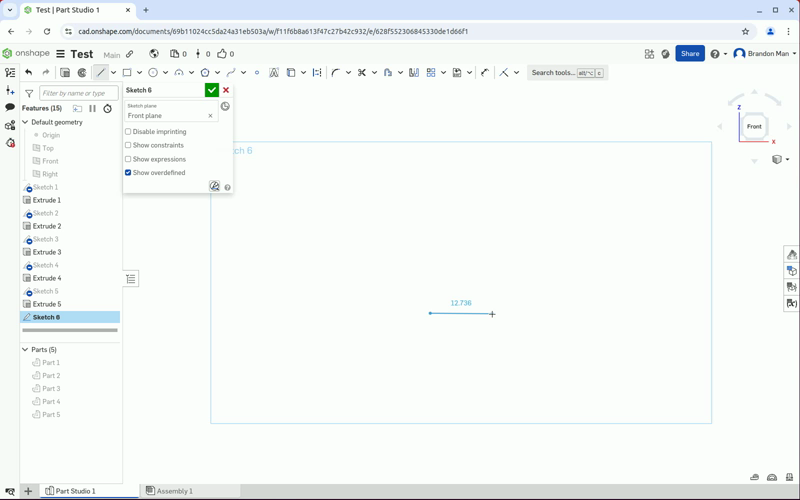
click(492, 313)
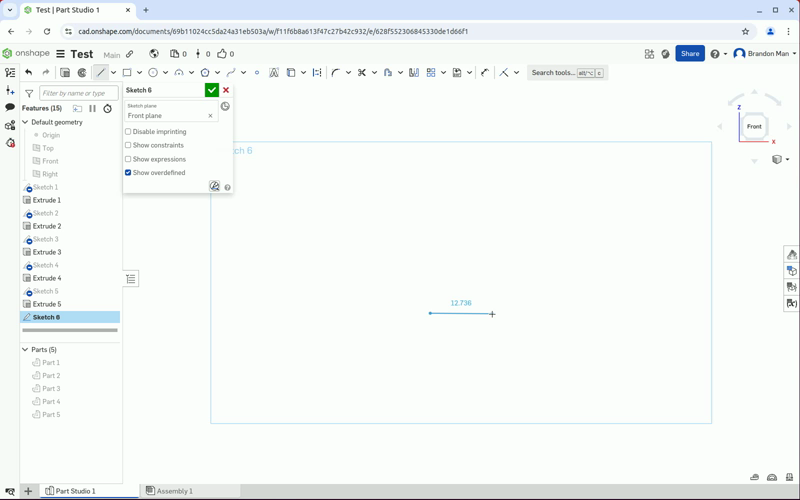
key_up(shift)
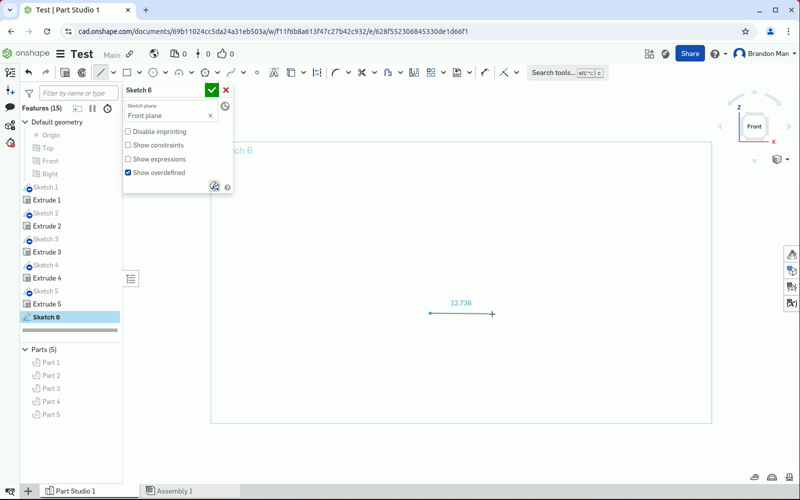
key(esc)
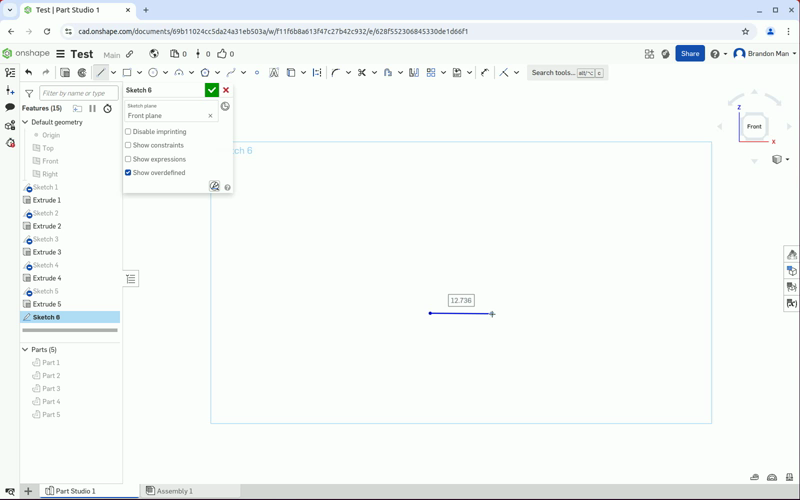
key(a)
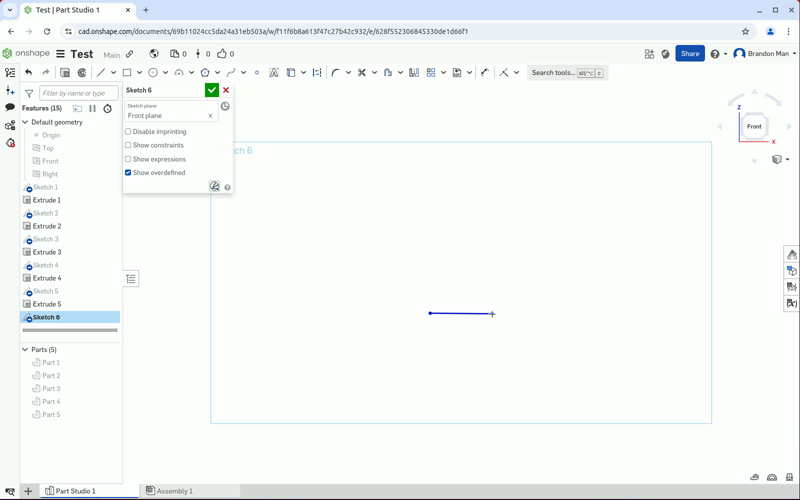
mouse_move(492, 313)
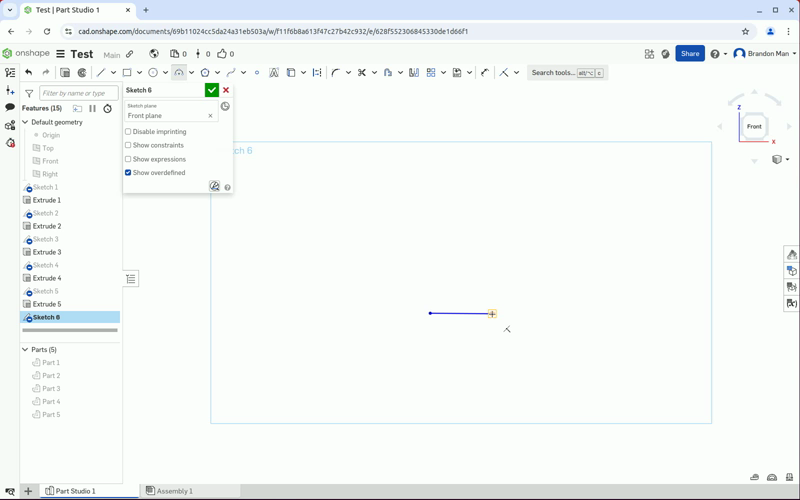
click(492, 313)
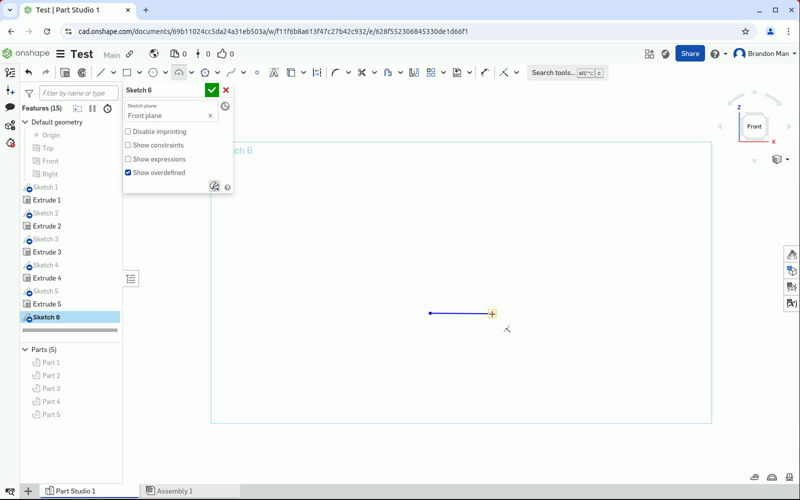
key_down(shift)
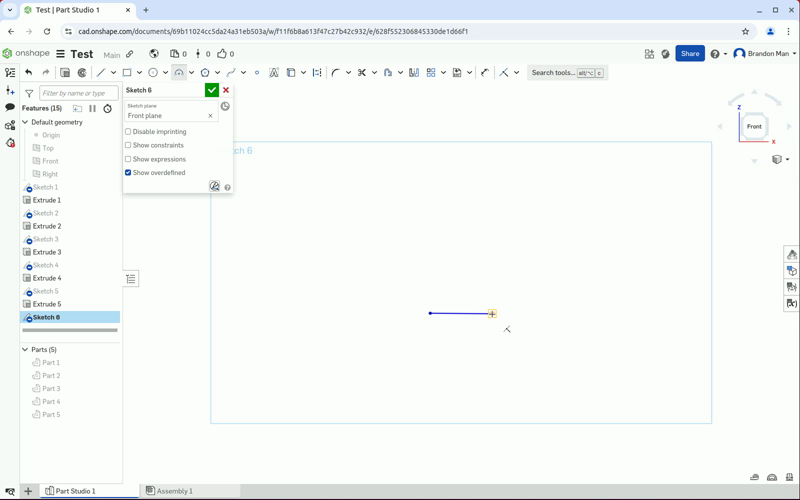
mouse_move(492, 252)
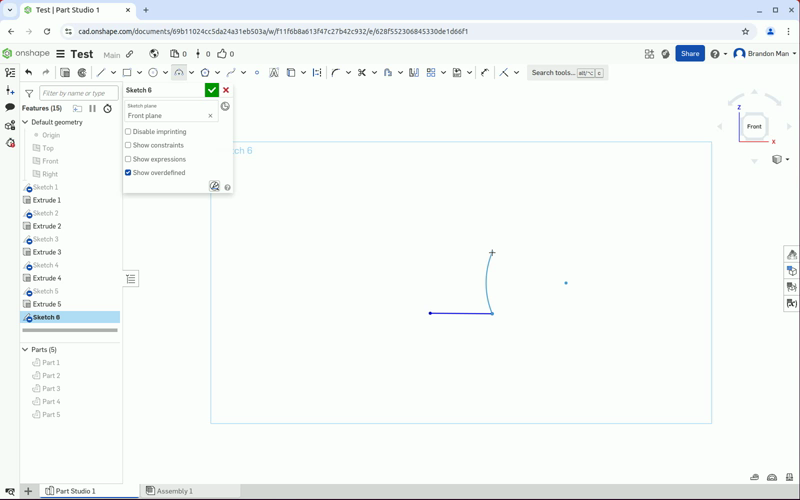
click(492, 252)
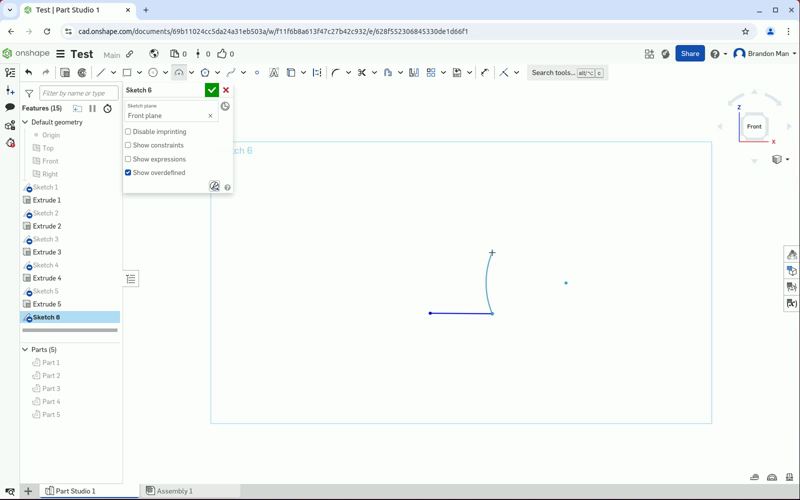
mouse_move(504, 282)
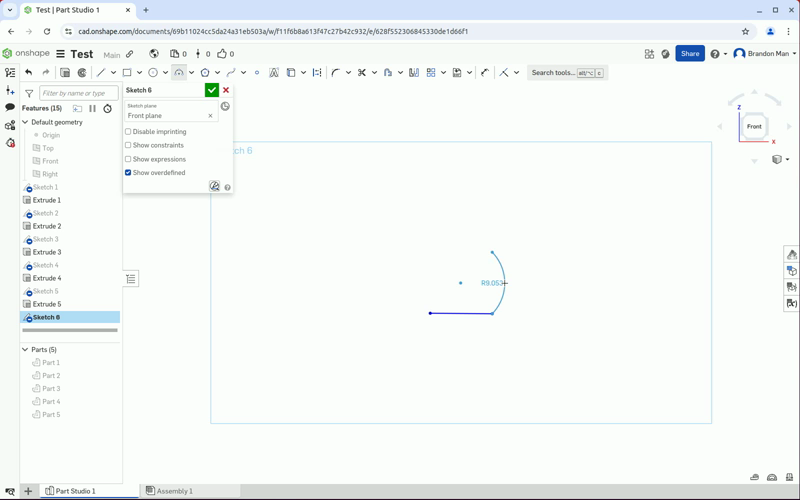
click(504, 282)
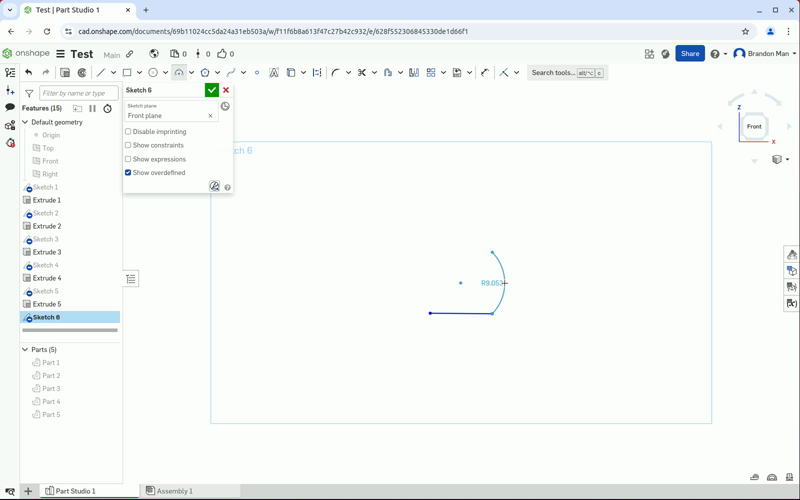
key_up(shift)
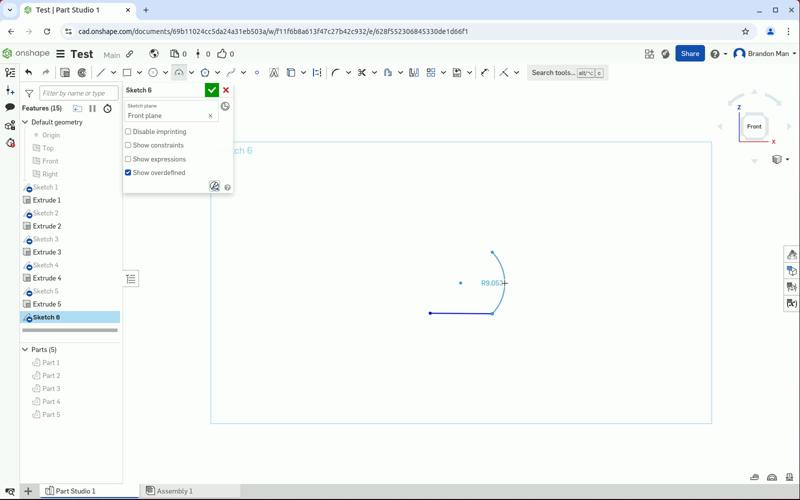
key(esc)
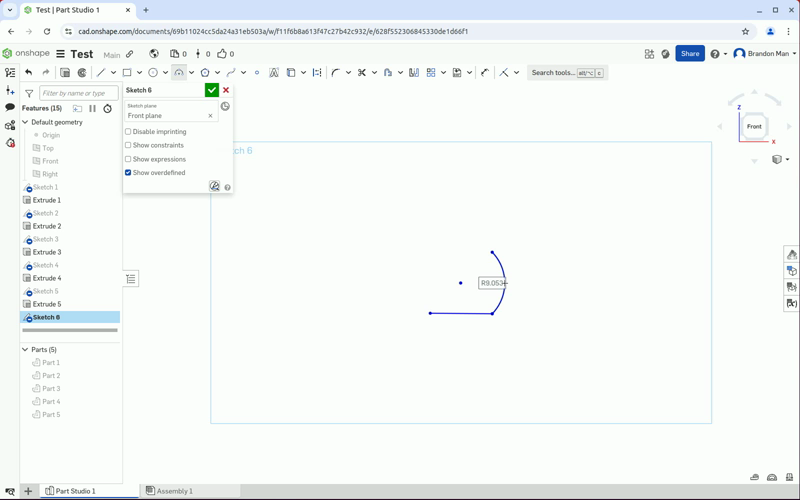
key(l)
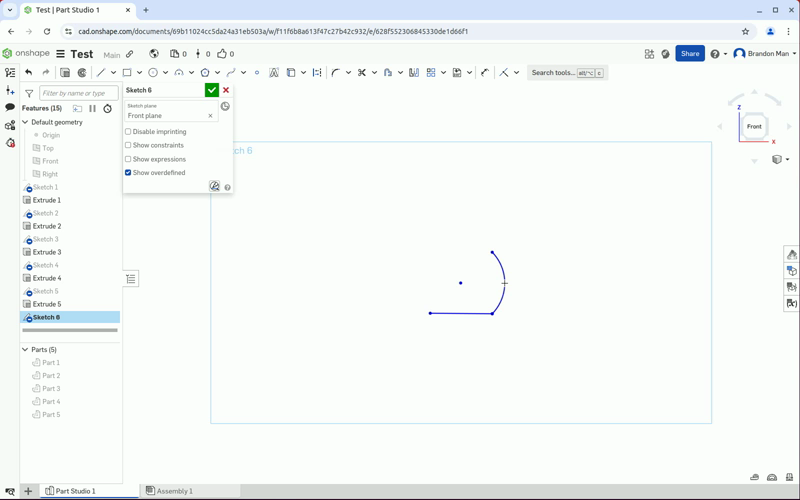
mouse_move(492, 252)
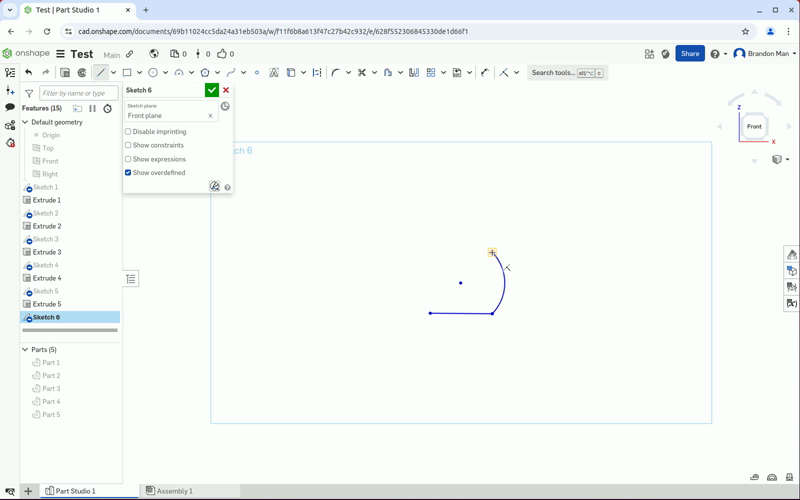
click(492, 252)
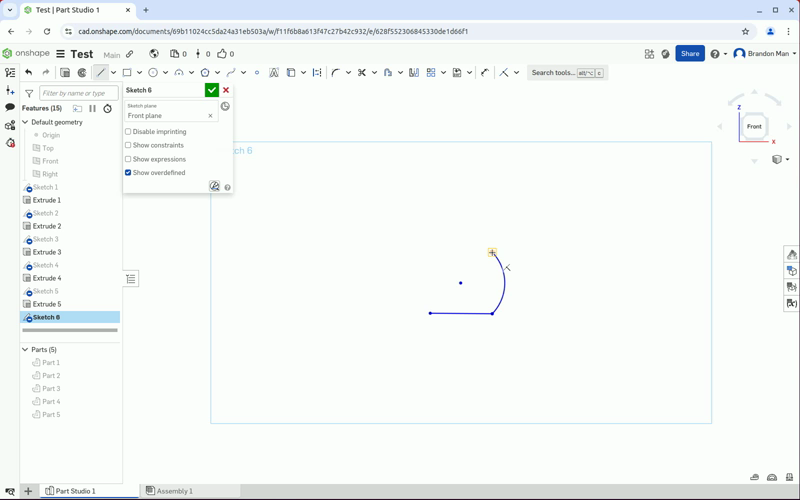
key_down(shift)
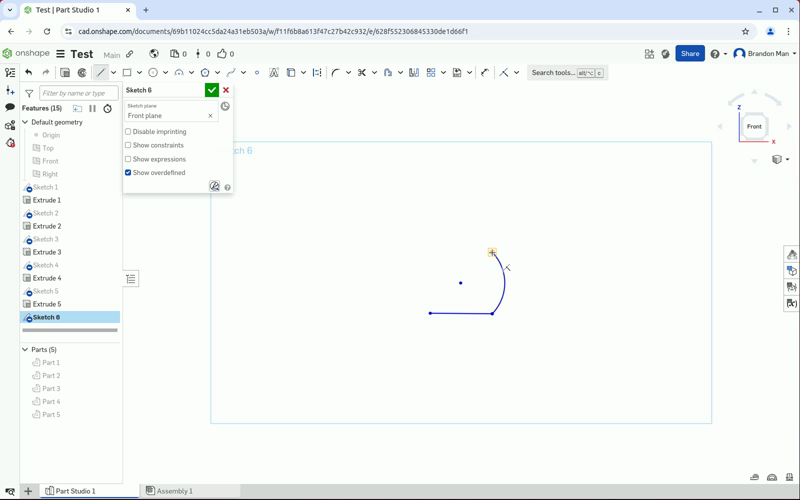
mouse_move(430, 252)
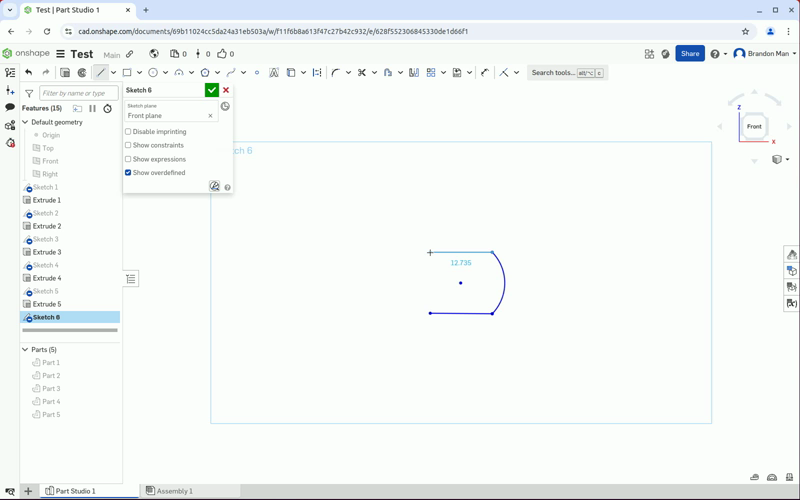
click(430, 252)
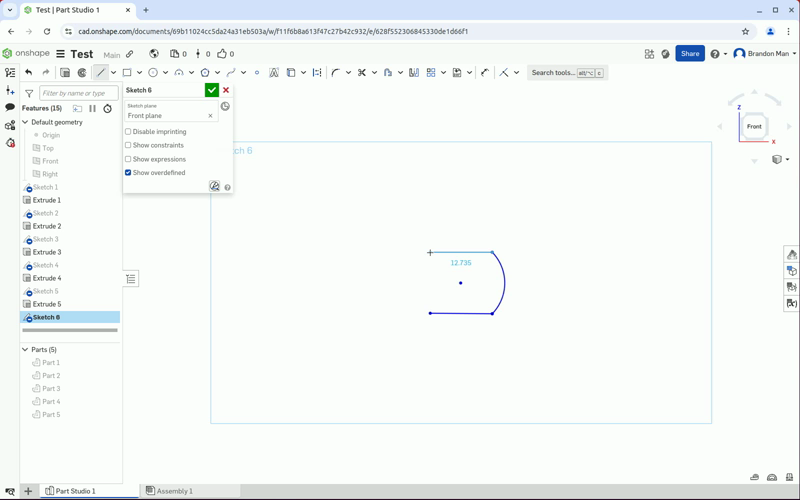
key_up(shift)
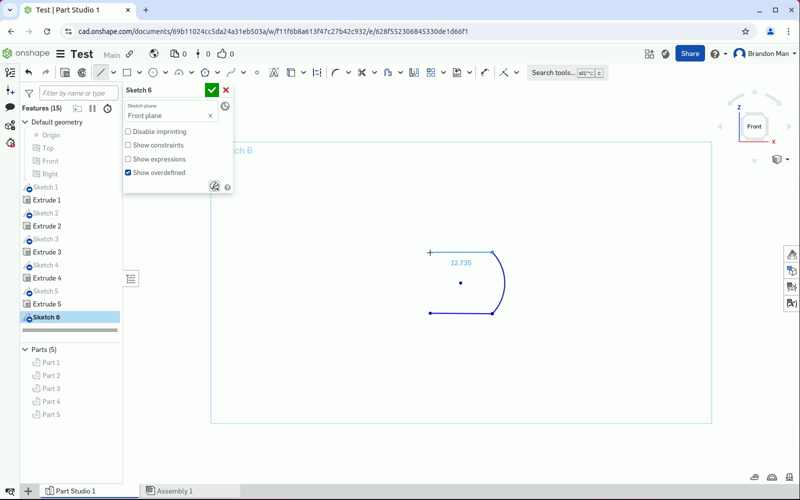
key(esc)
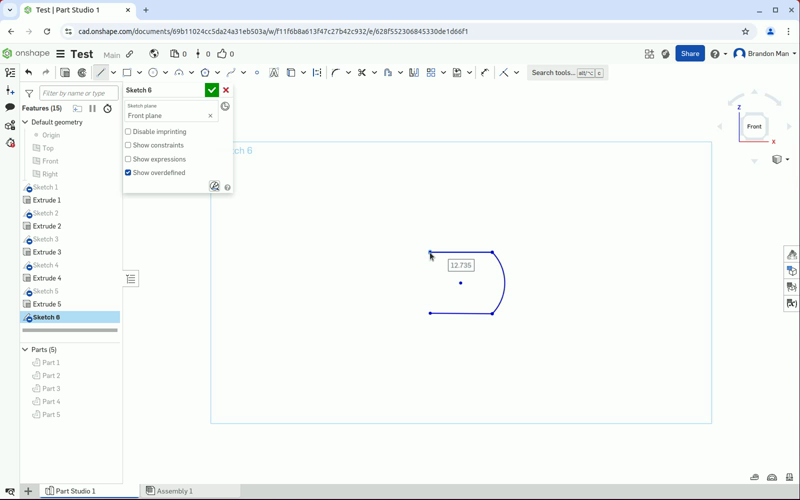
key(a)
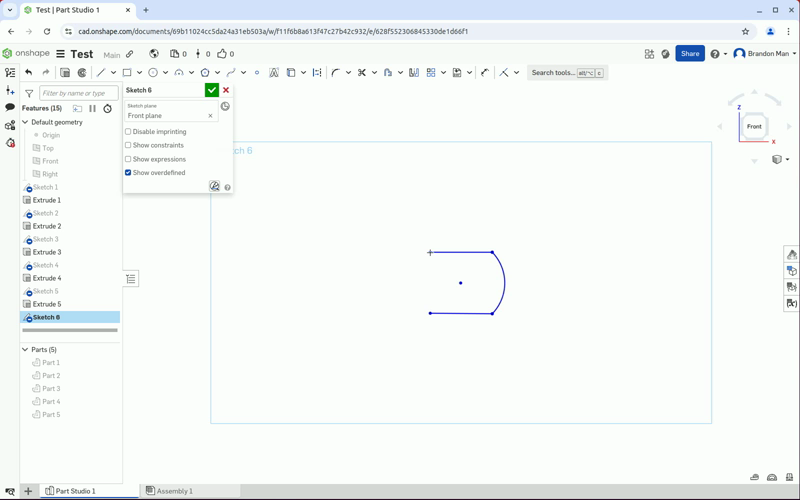
mouse_move(430, 252)
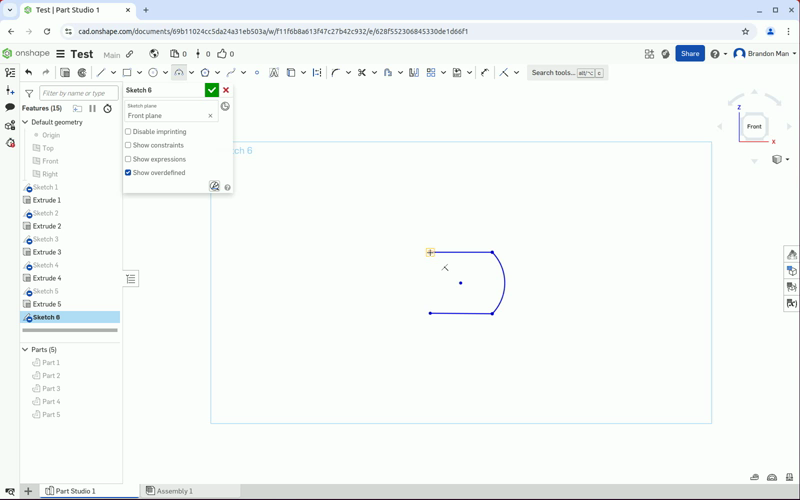
click(430, 252)
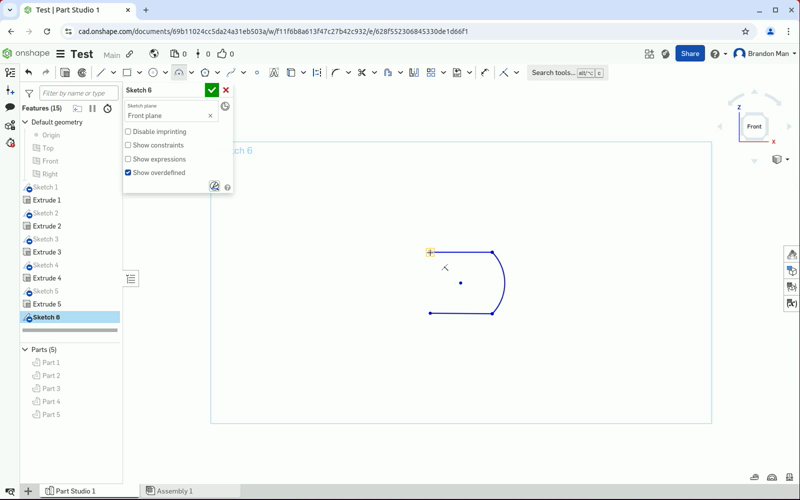
mouse_move(430, 313)
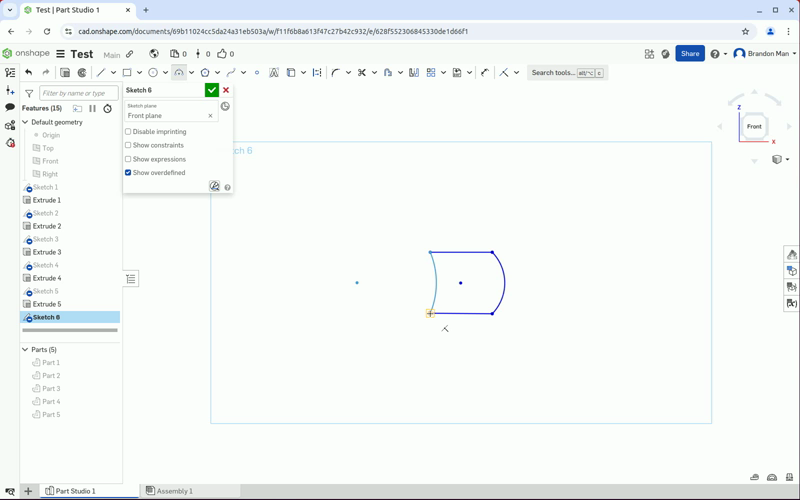
click(430, 313)
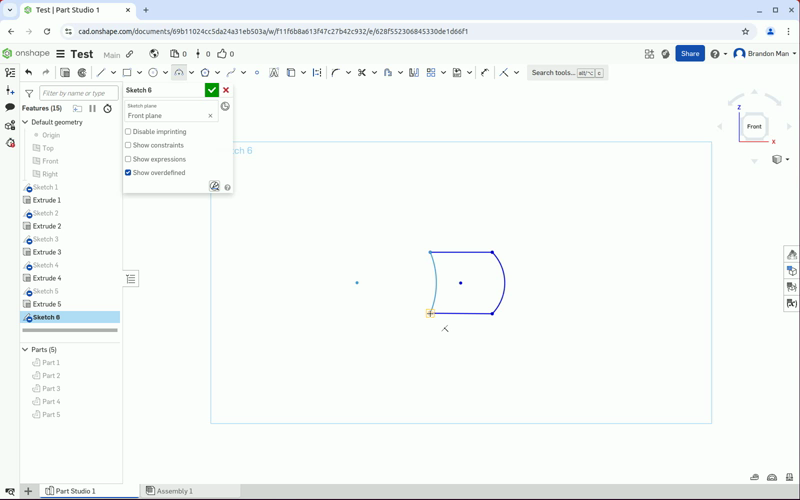
key_down(shift)
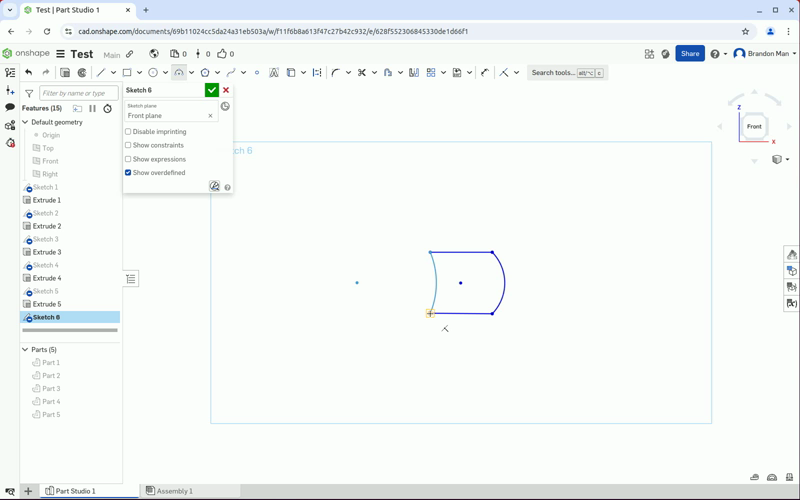
mouse_move(417, 282)
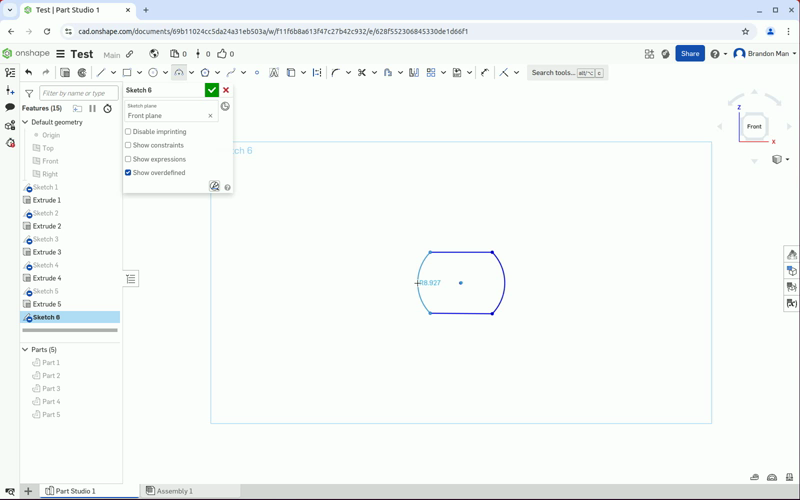
click(417, 282)
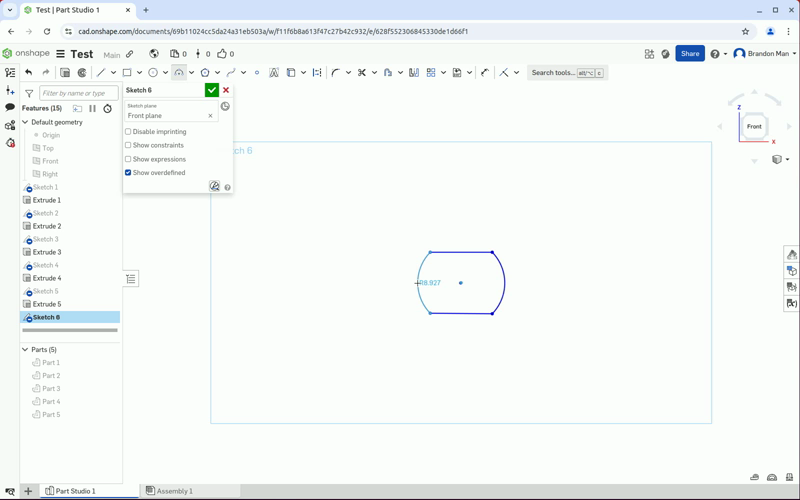
key_up(shift)
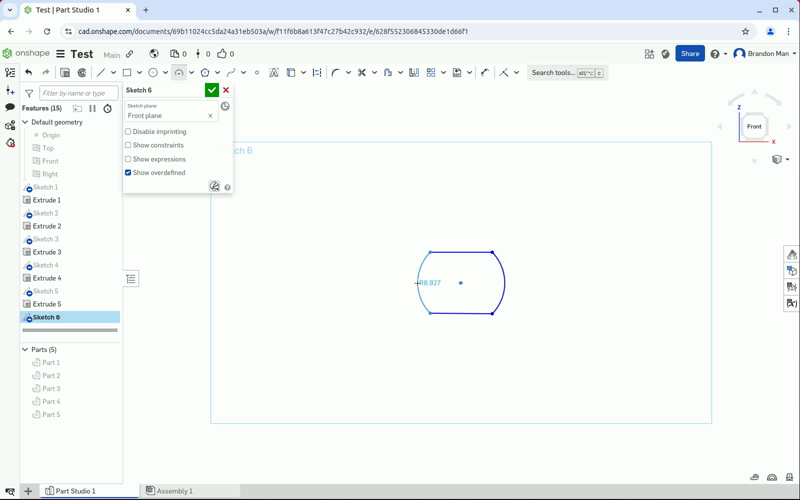
key(esc)
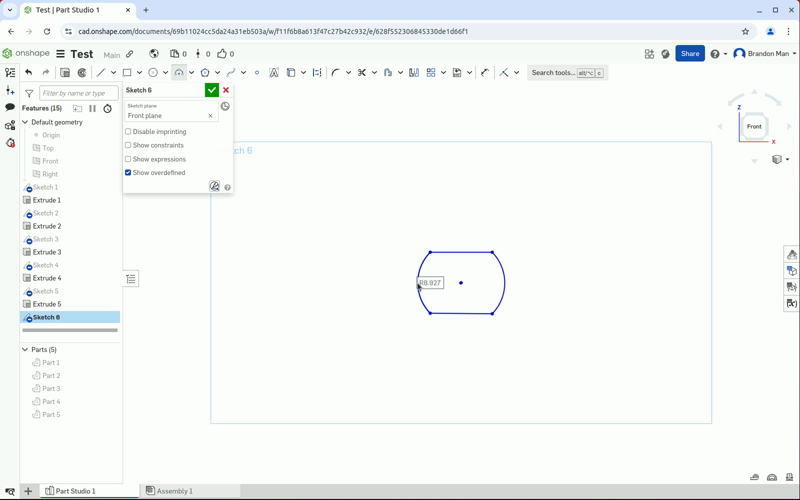
key(c)
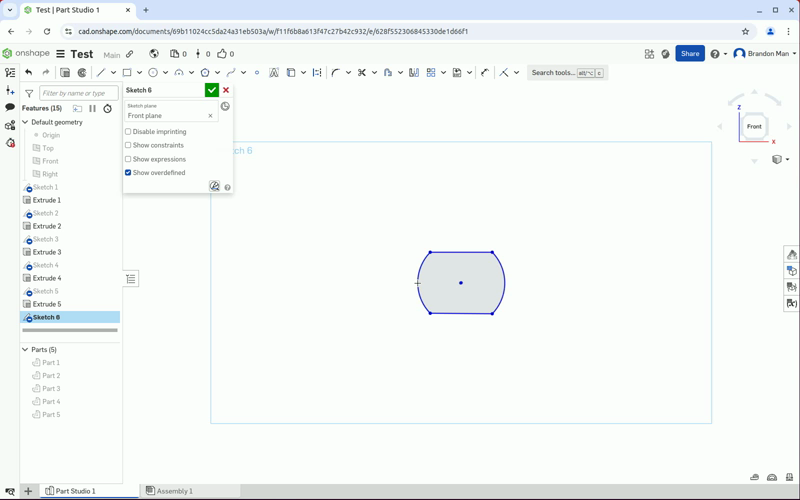
key_down(shift)
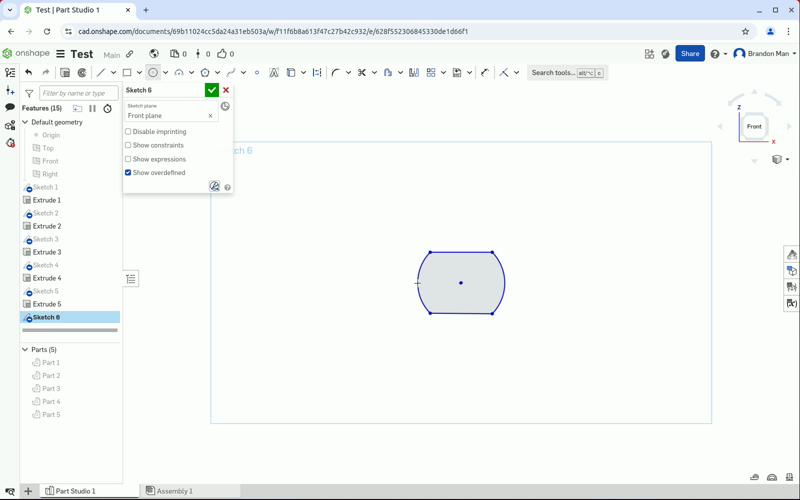
mouse_move(461, 282)
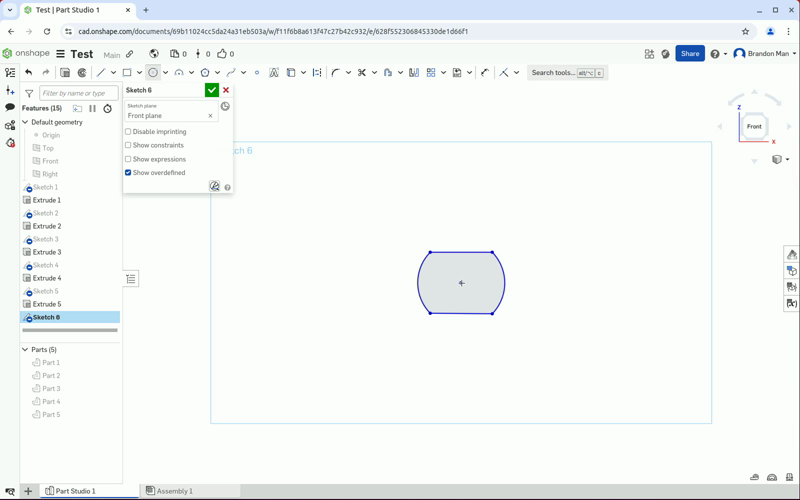
scroll(6)
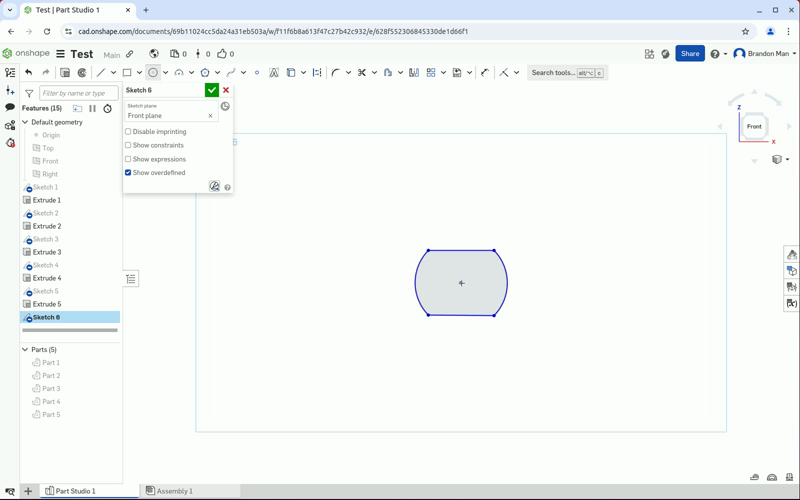
scroll(6)
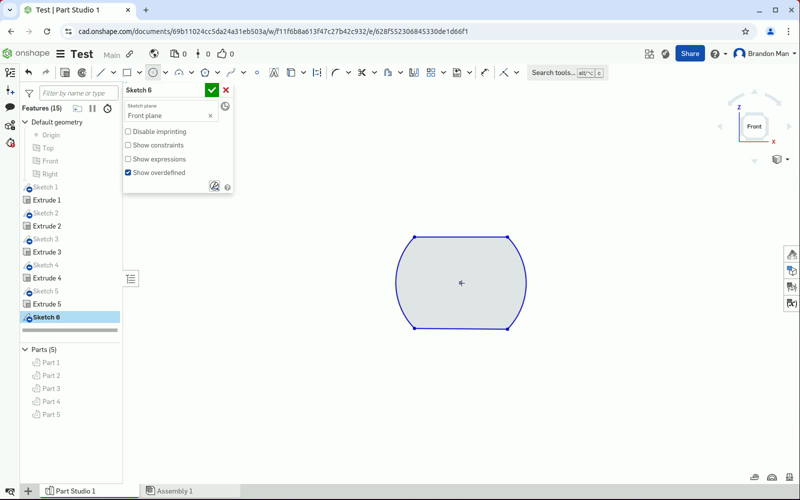
scroll(6)
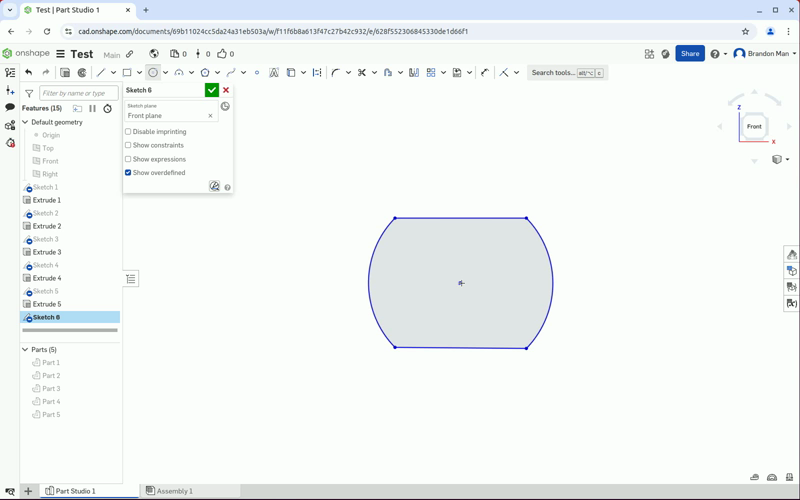
scroll(6)
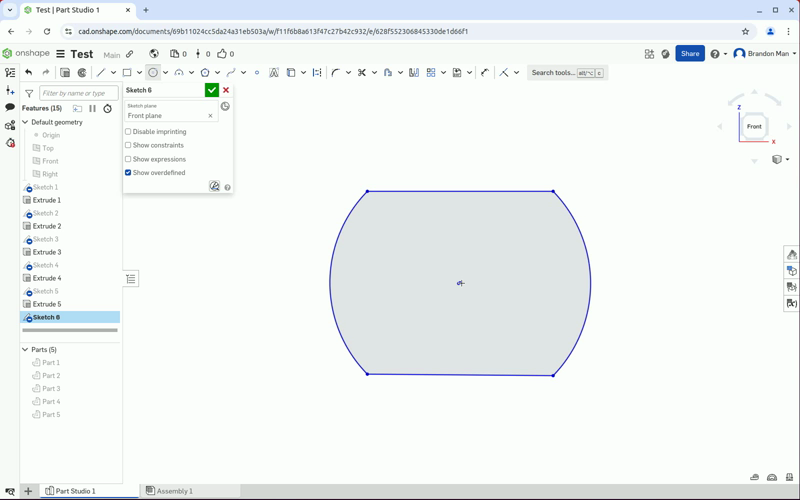
scroll(6)
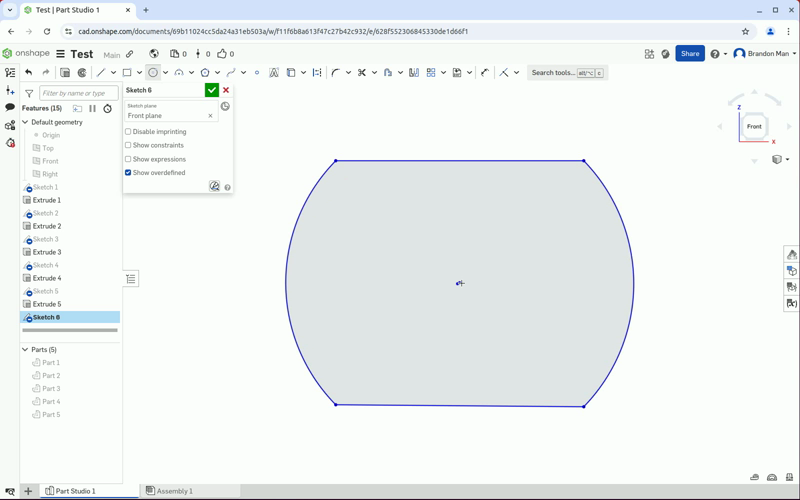
scroll(6)
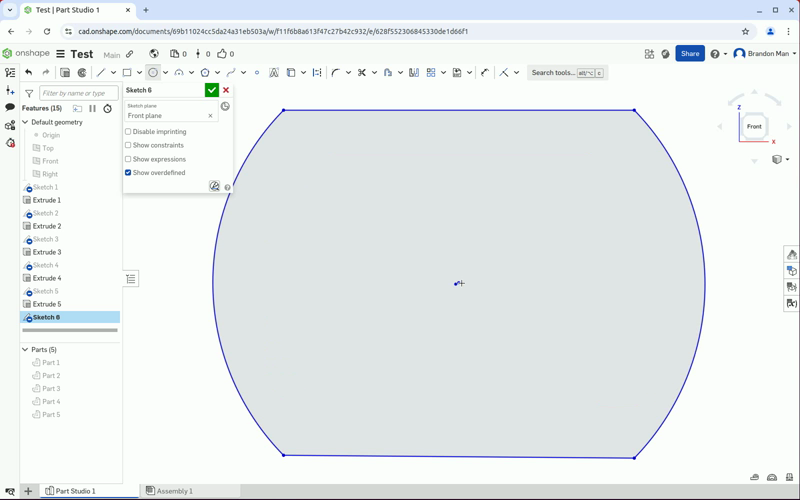
scroll(6)
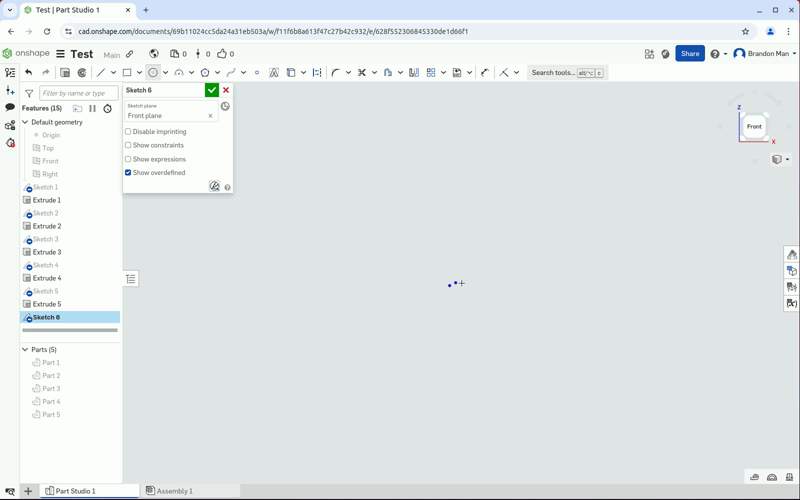
click(461, 282)
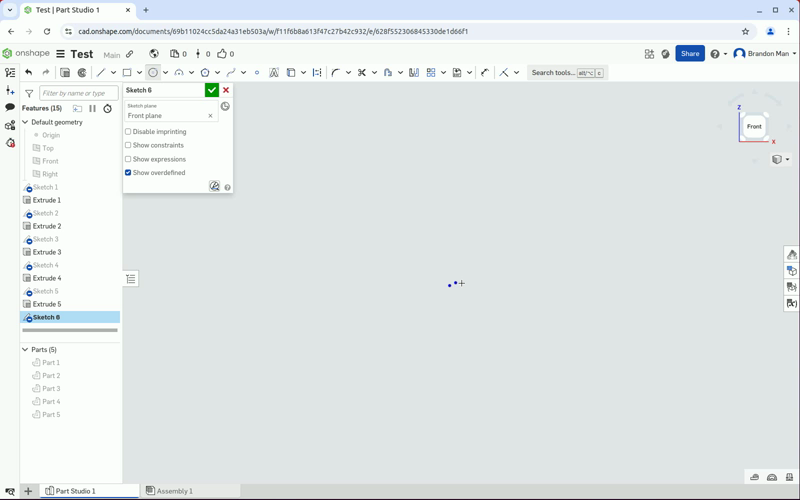
scroll(-6)
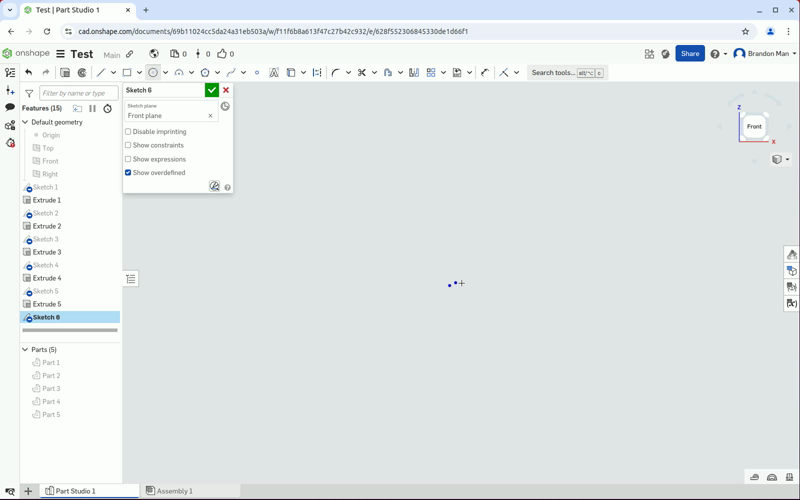
scroll(-6)
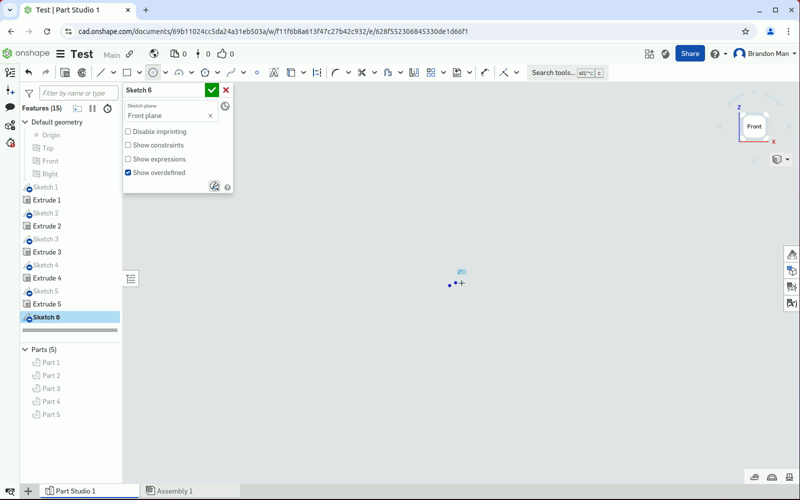
scroll(-6)
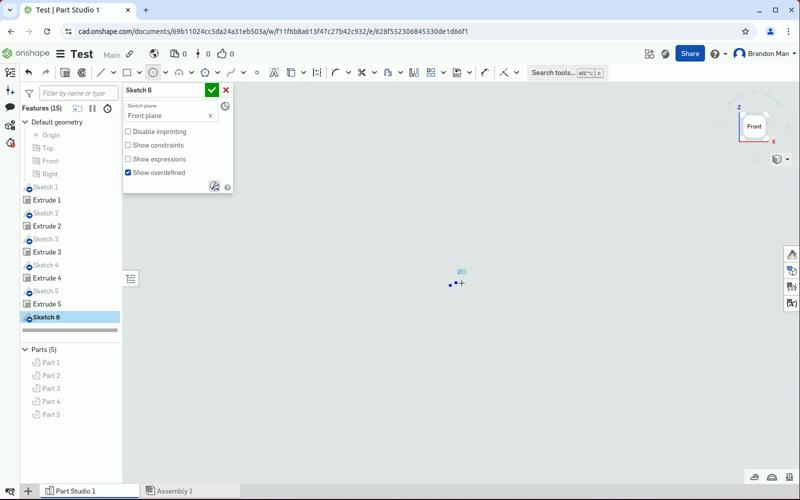
scroll(-6)
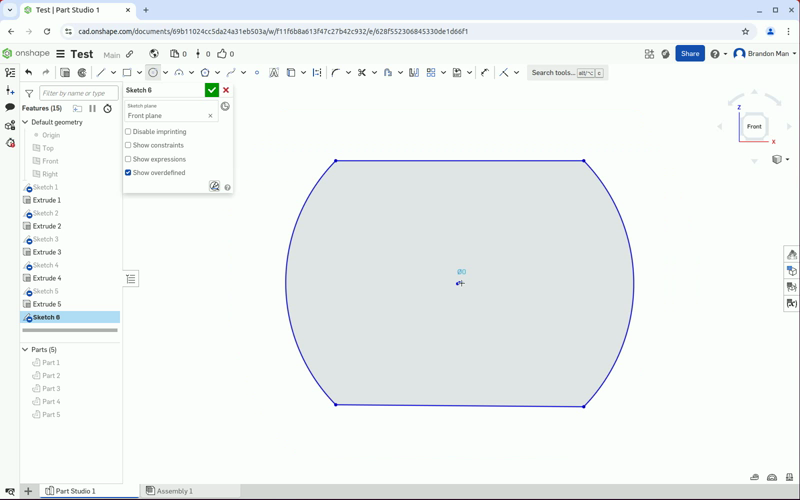
scroll(-6)
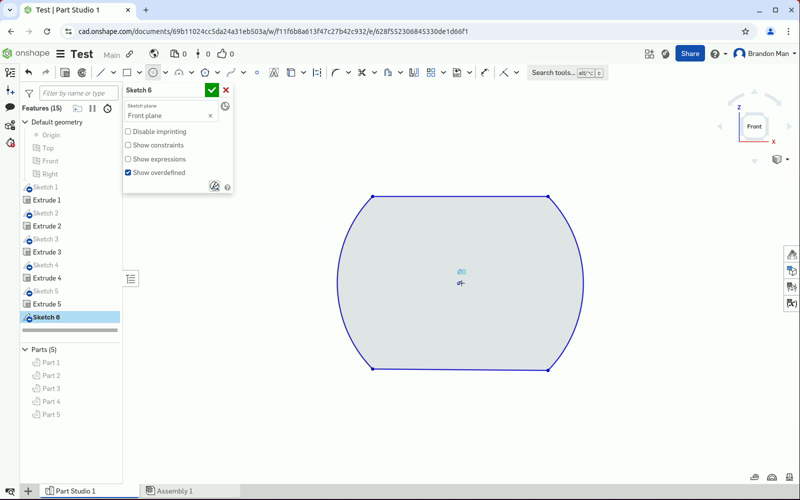
scroll(-6)
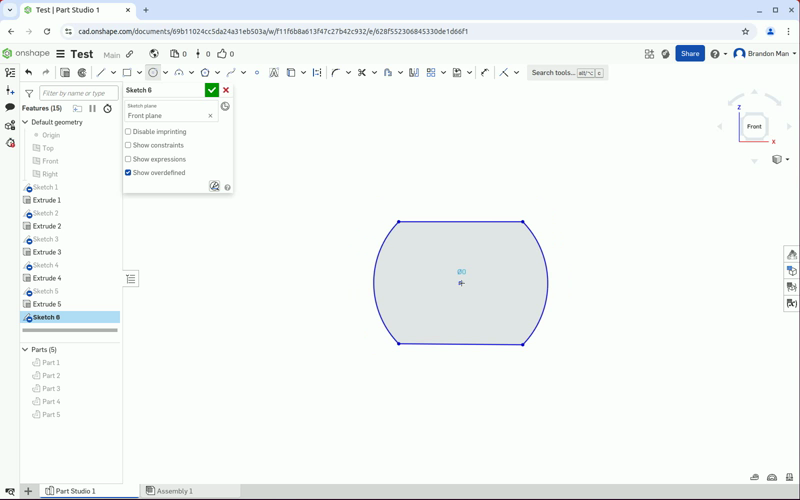
scroll(-6)
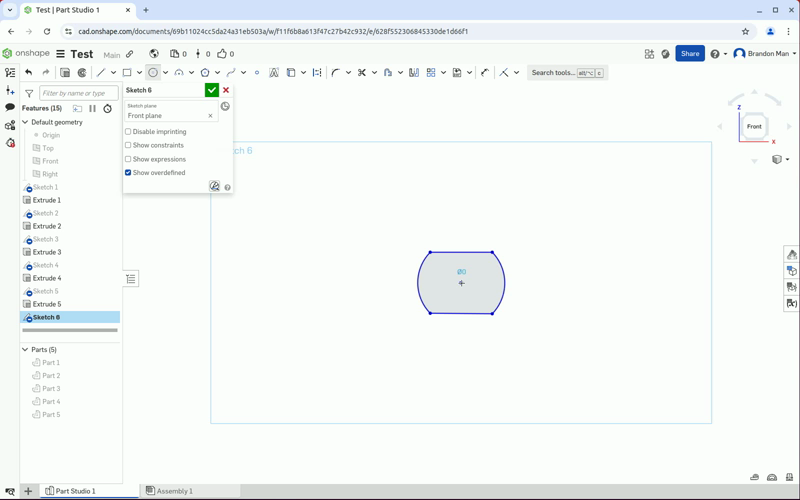
key_up(shift)
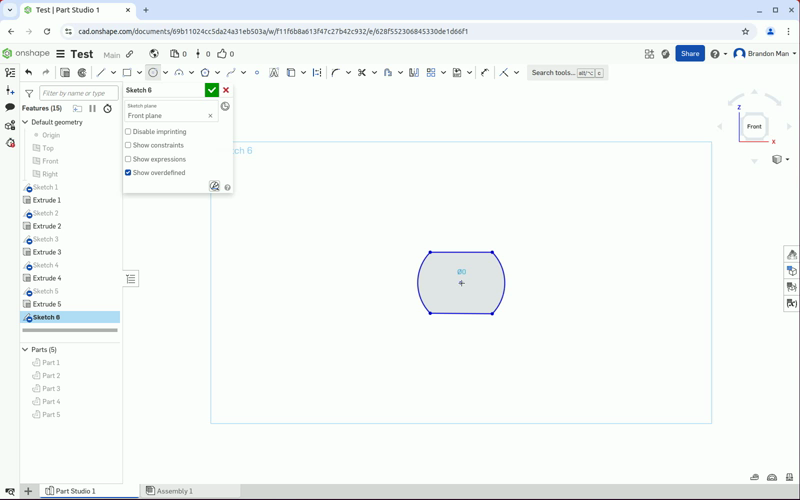
mouse_move(486, 282)
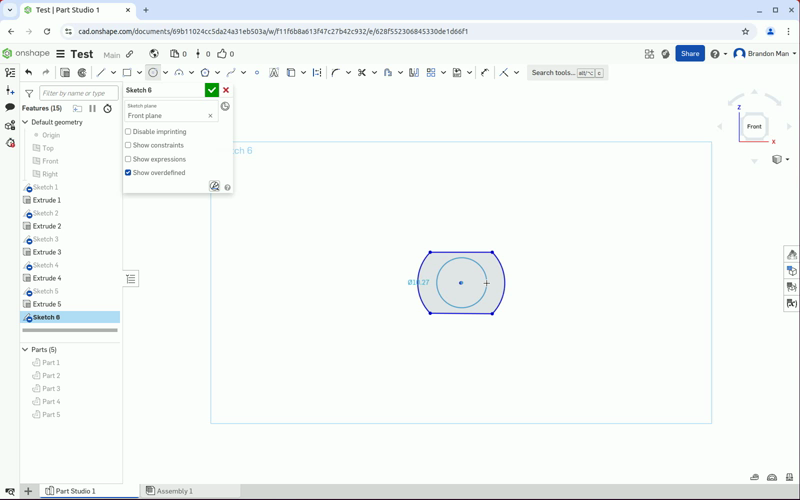
click(486, 282)
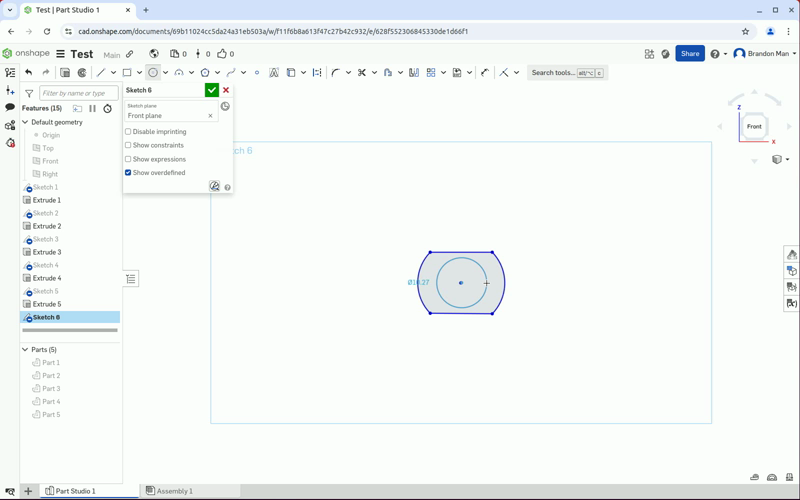
key(esc)
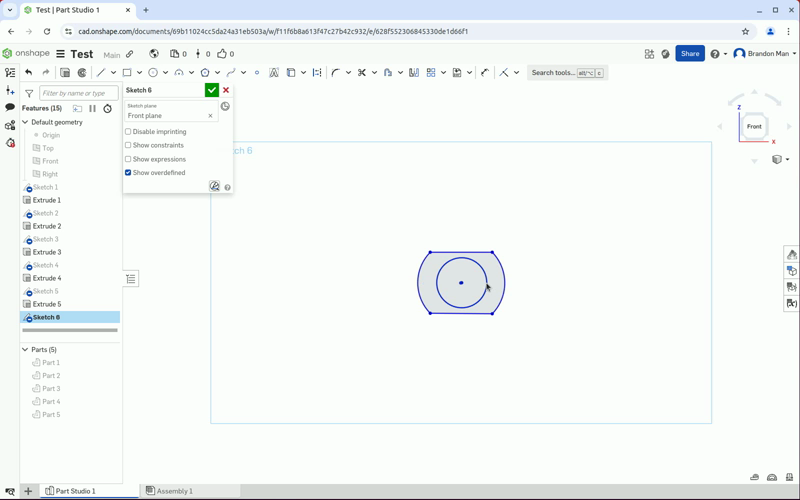
mouse_move(490, 283)
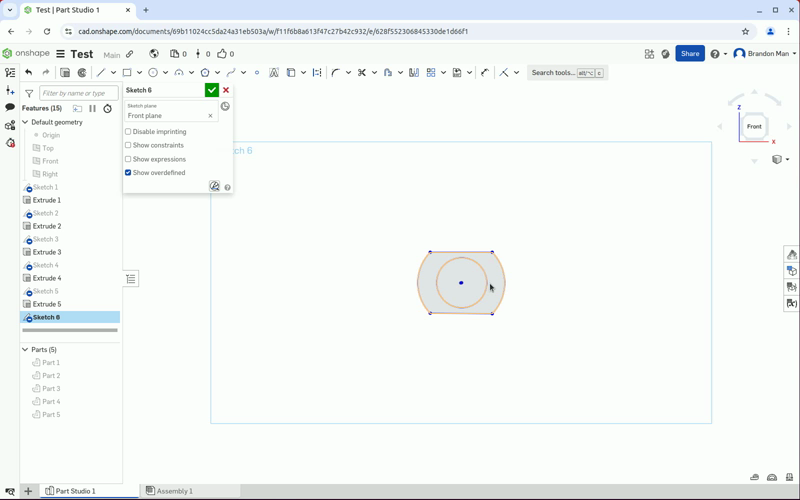
click(490, 283)
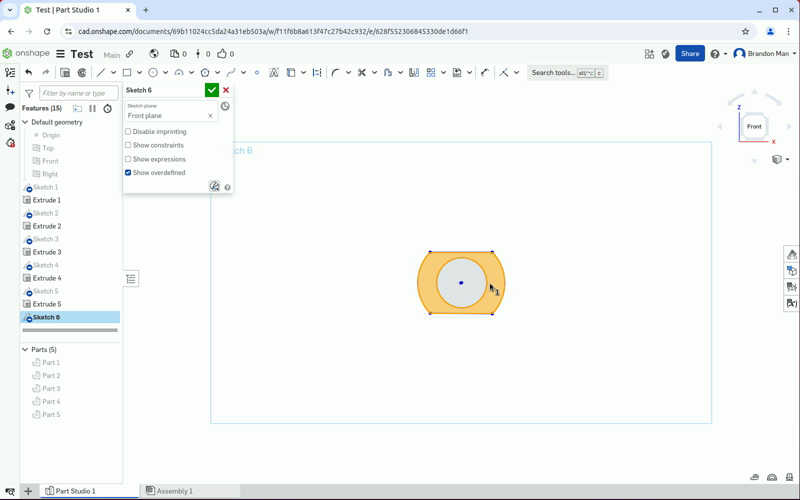
mouse_move(73, 352)
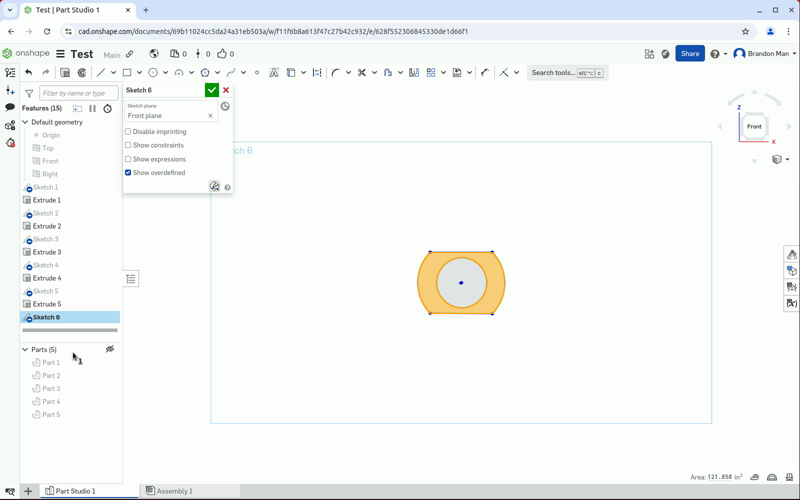
key(shift+y)
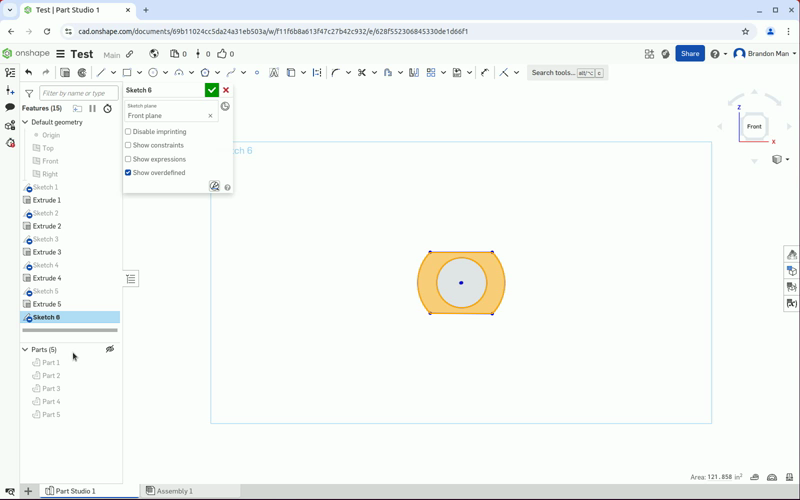
key(shift+e)
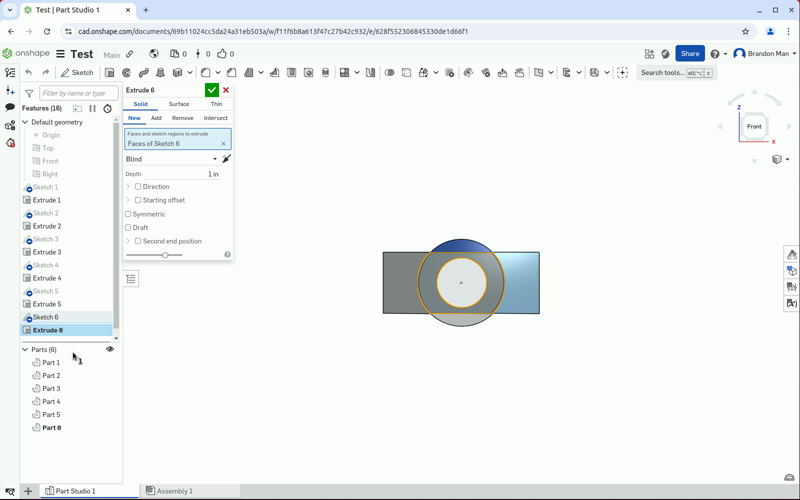
mouse_move(143, 106)
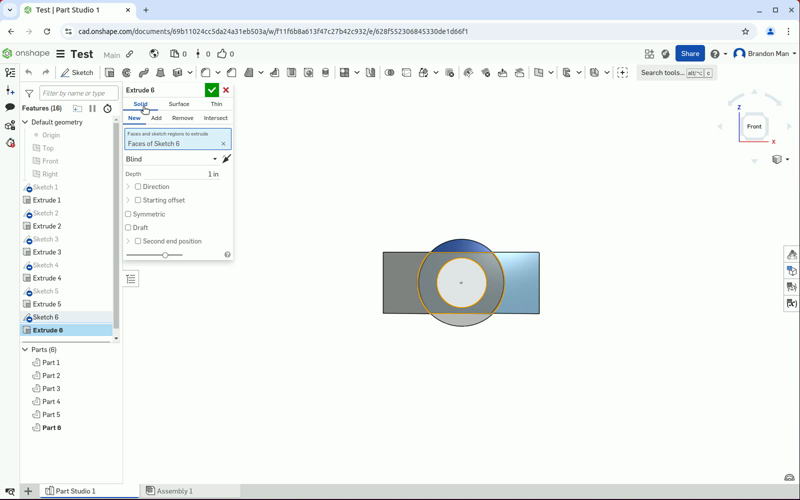
click(143, 106)
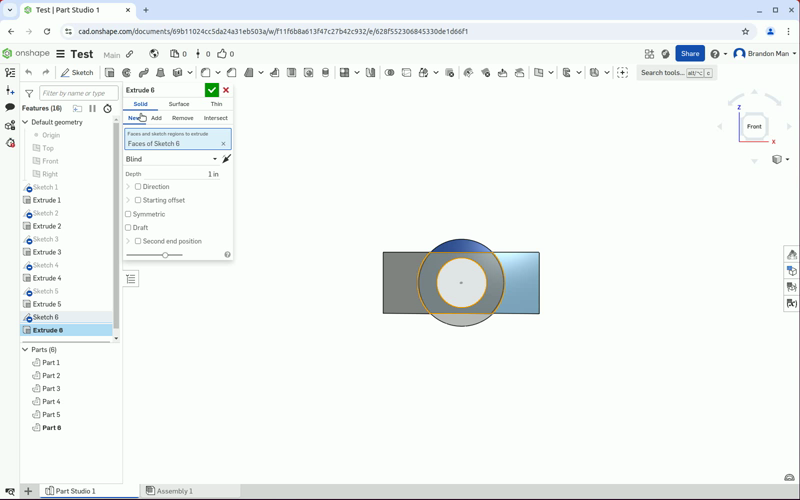
mouse_move(137, 120)
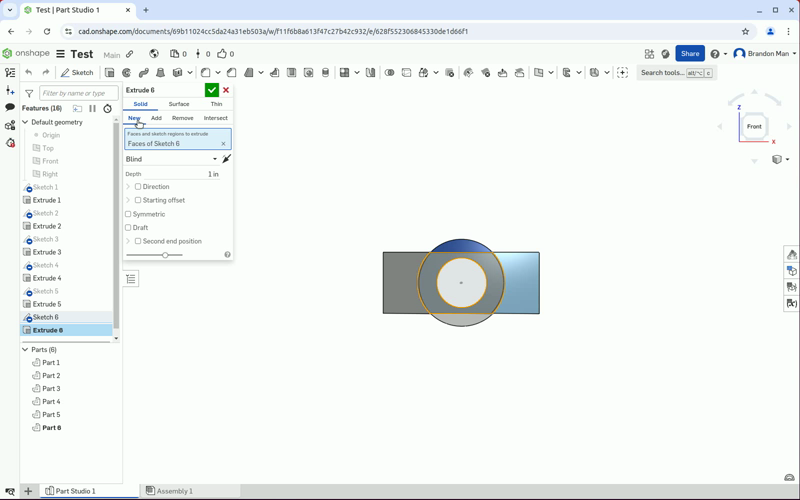
click(137, 120)
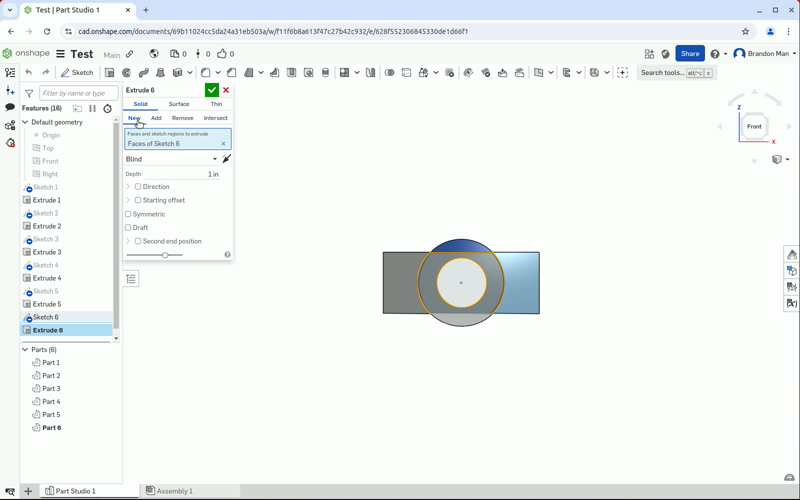
key(tab, 4)
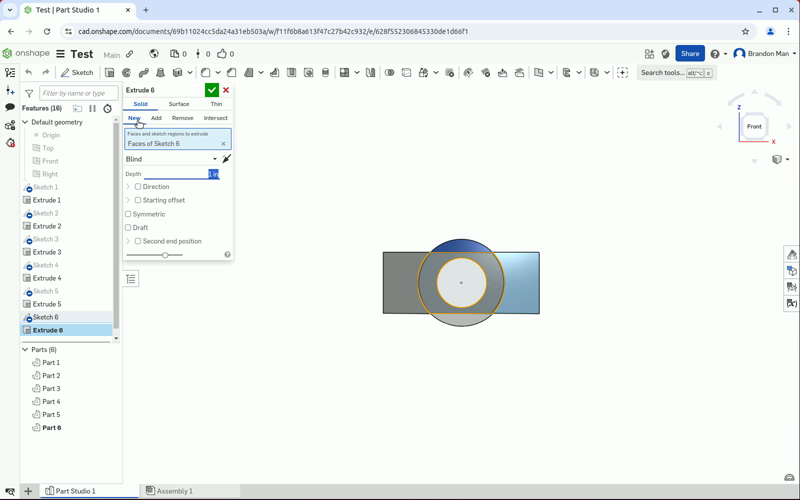
text(23.108)
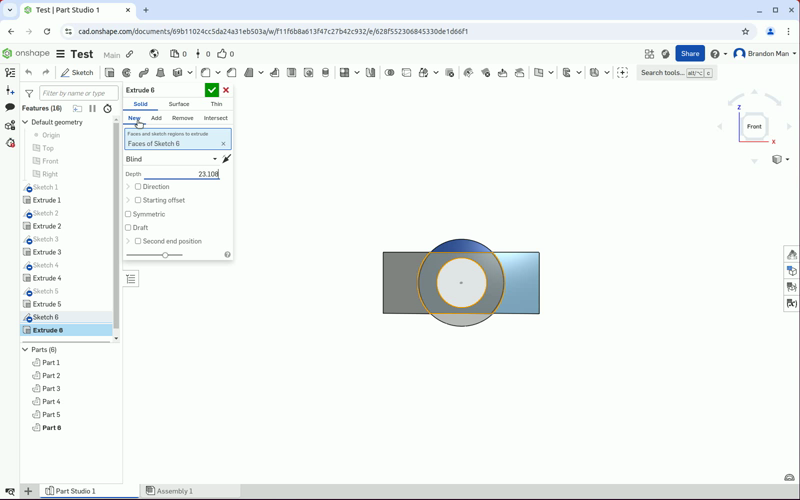
key(enter)
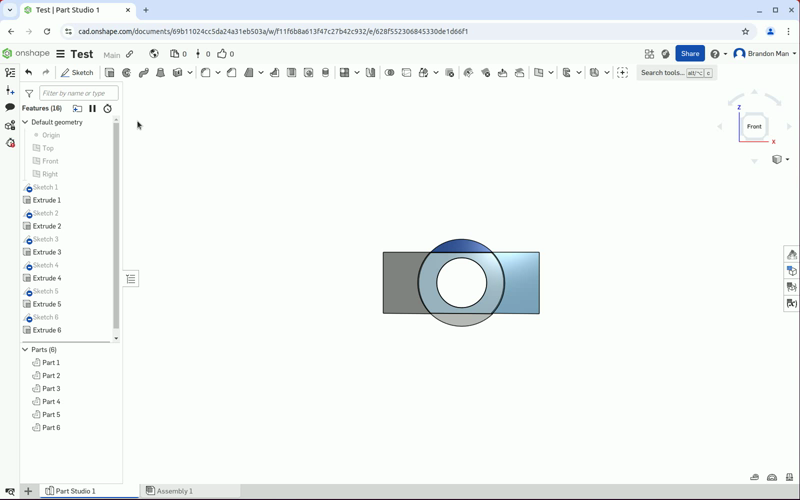
key(shift+h)
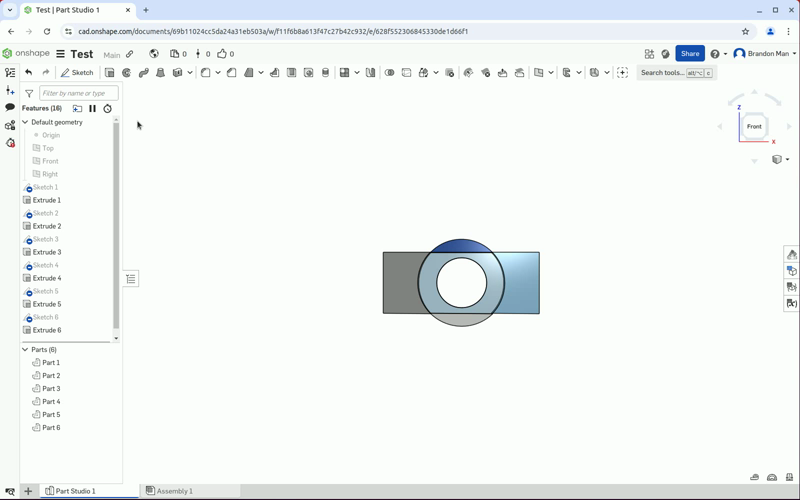
key(shift+h)
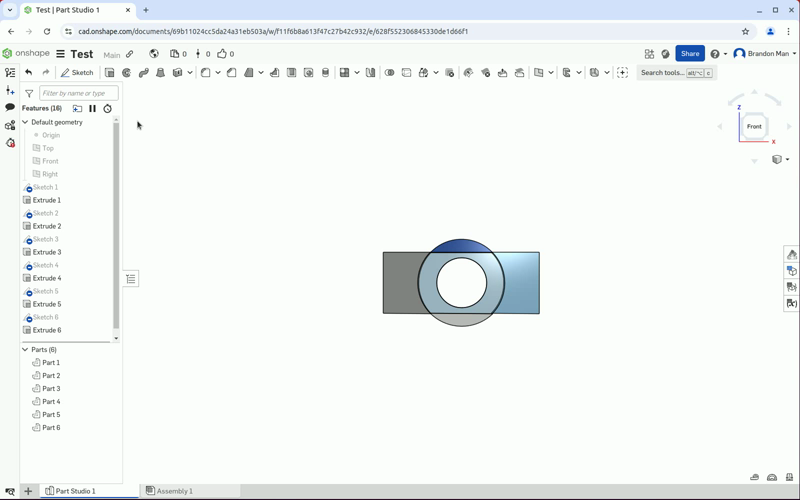
mouse_move(69, 189)
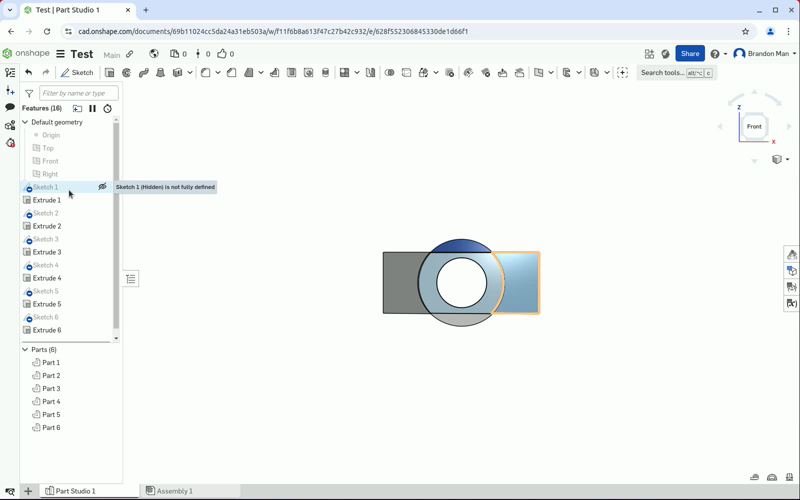
click(69, 189)
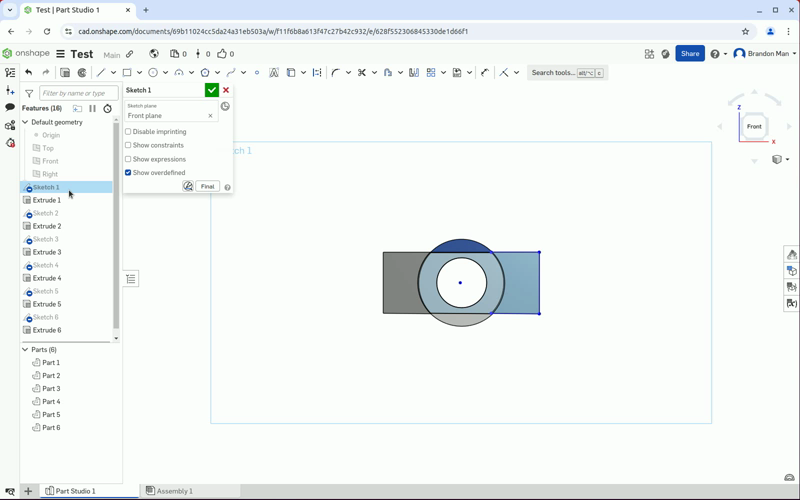
mouse_move(229, 92)
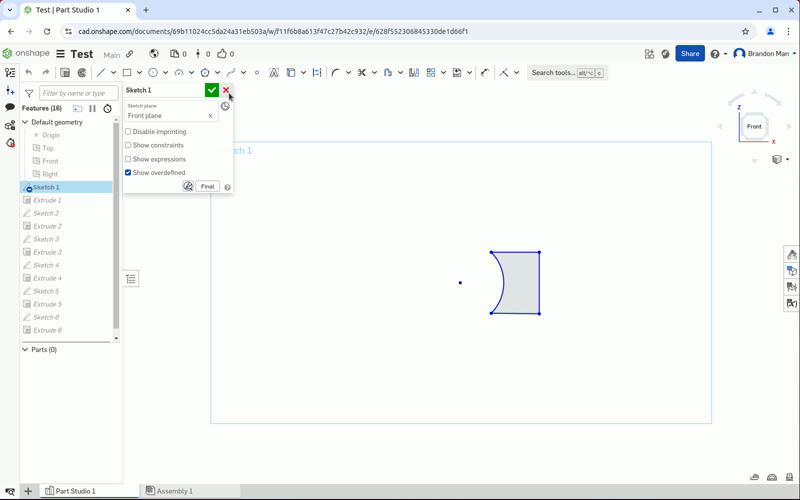
click(229, 92)
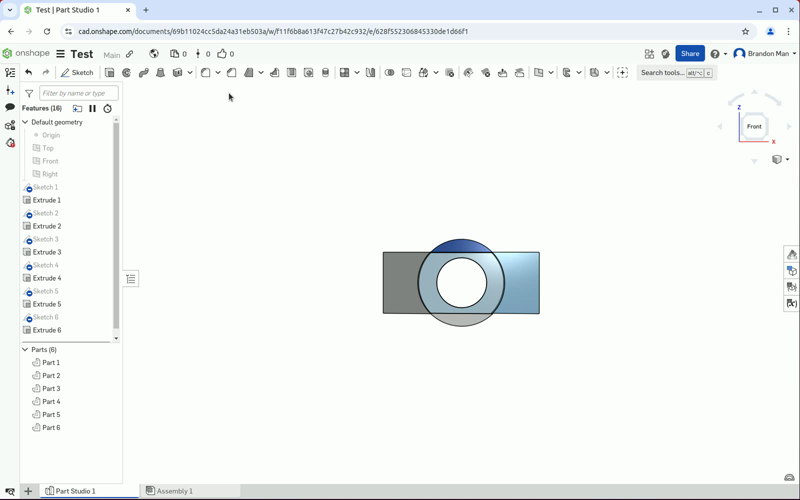
mouse_move(73, 352)
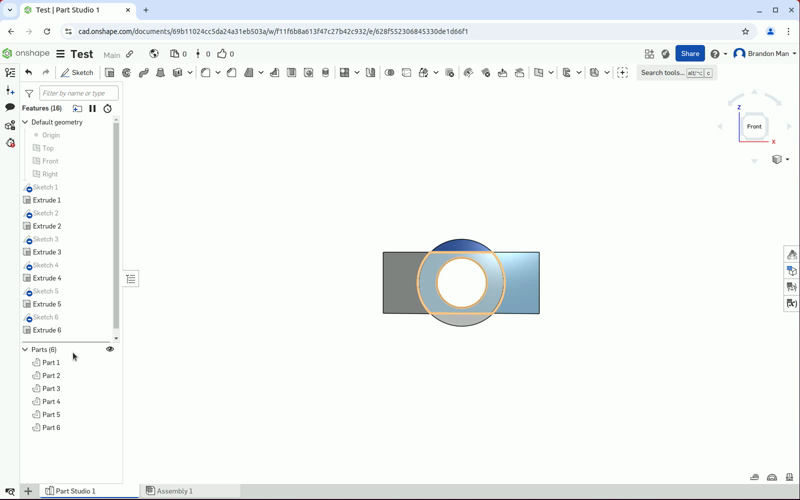
key(y)
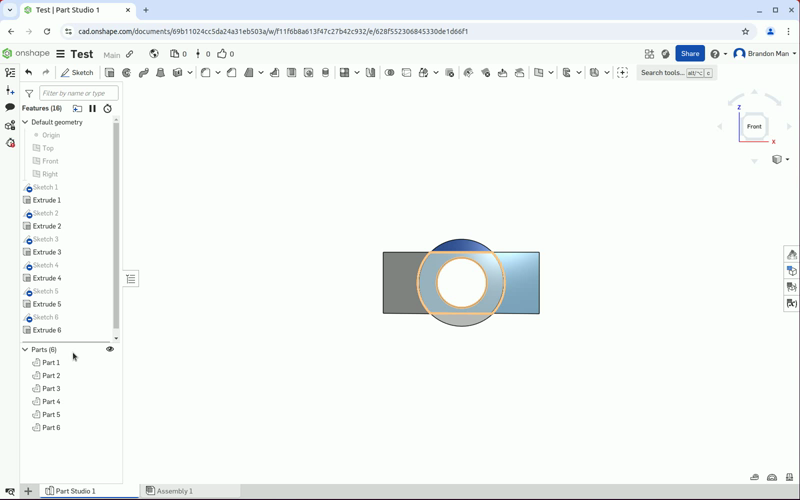
key(shift+p)
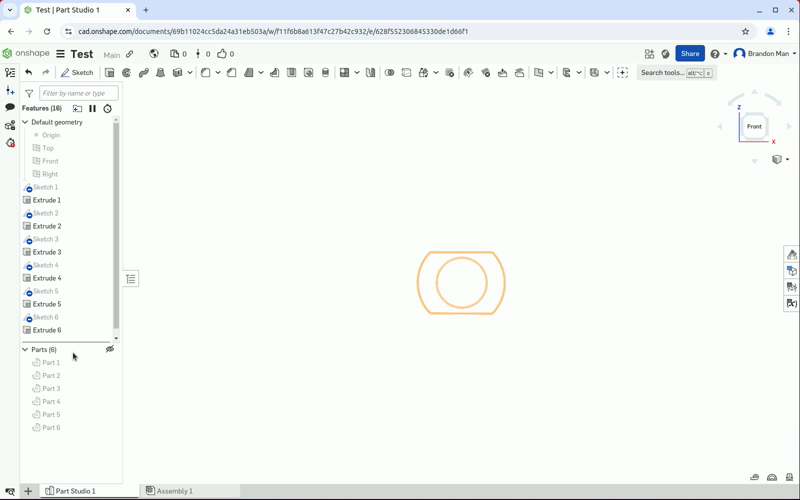
key(space)
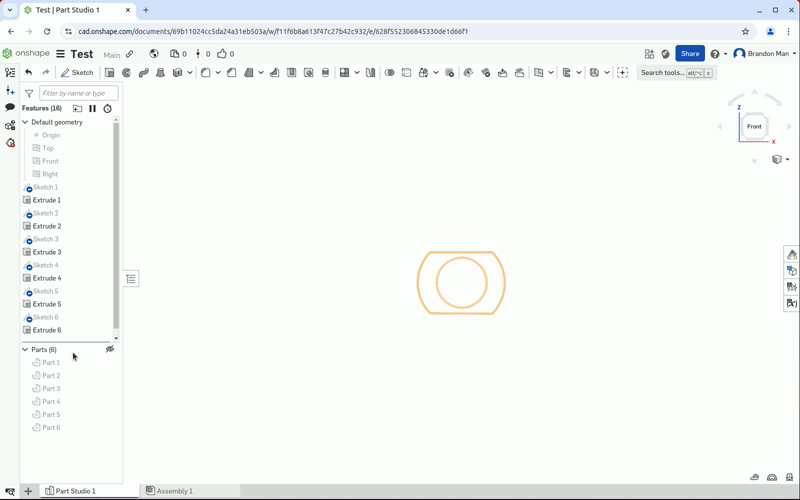
key_down(shift)
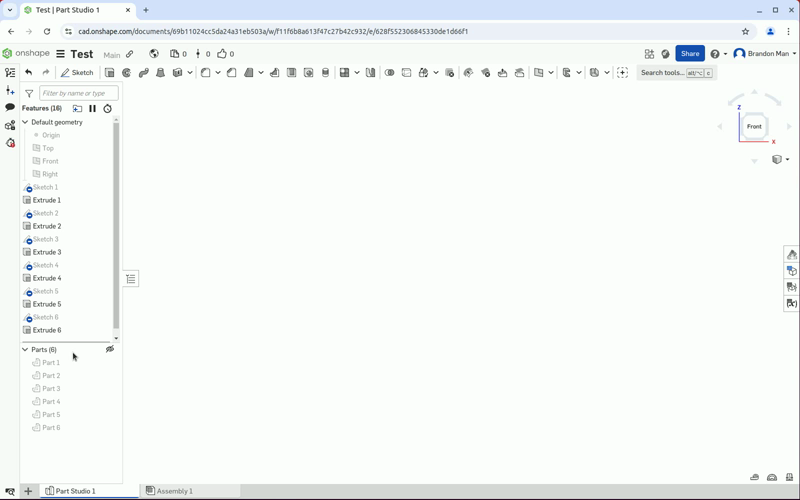
key(down)
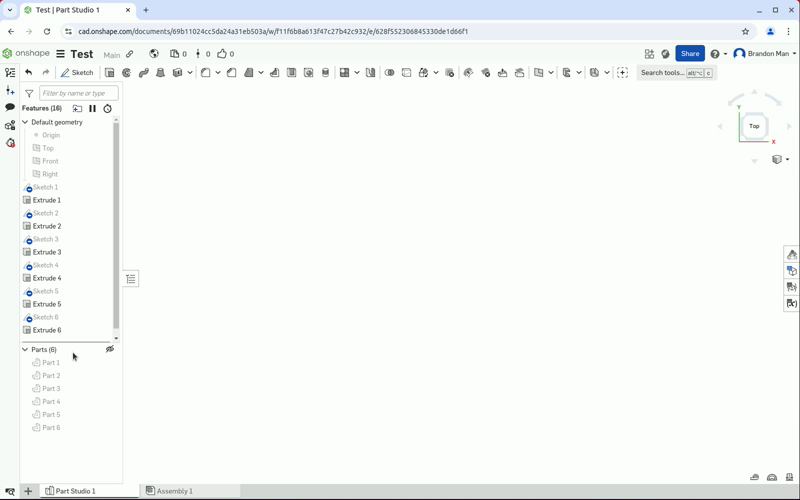
key_up(shift)
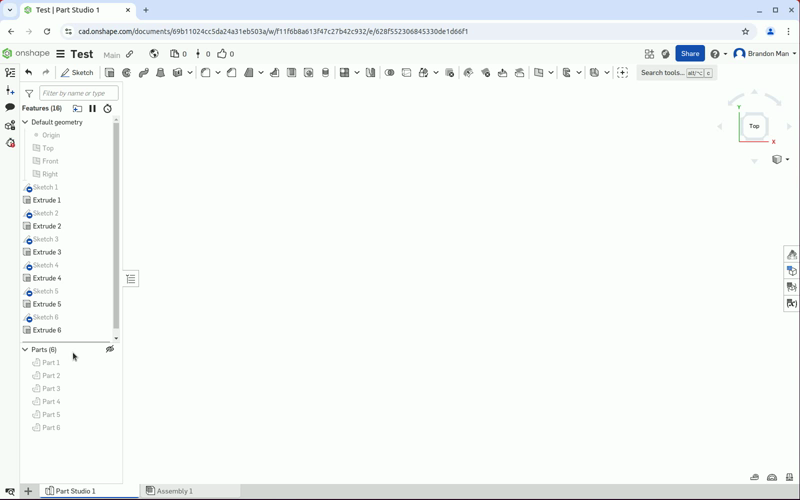
mouse_move(73, 352)
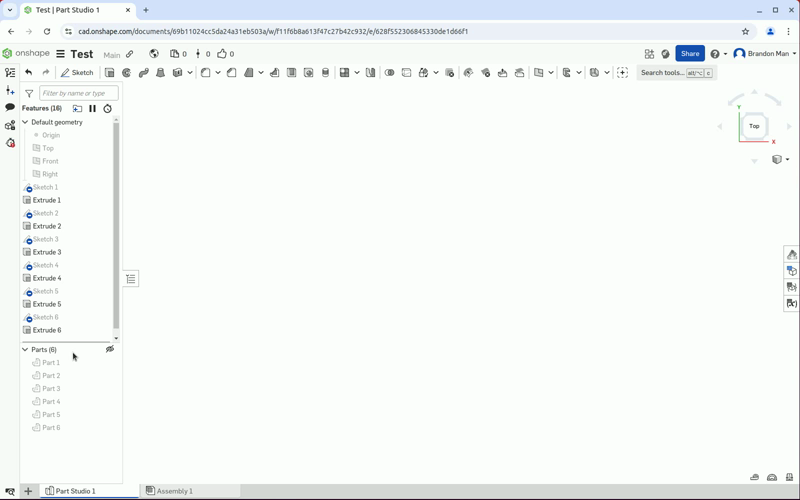
key(shift+y)
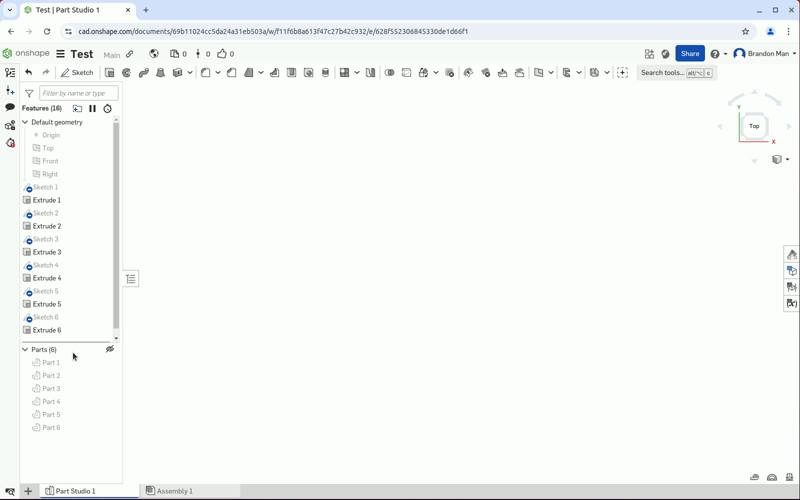
key(shift+s)
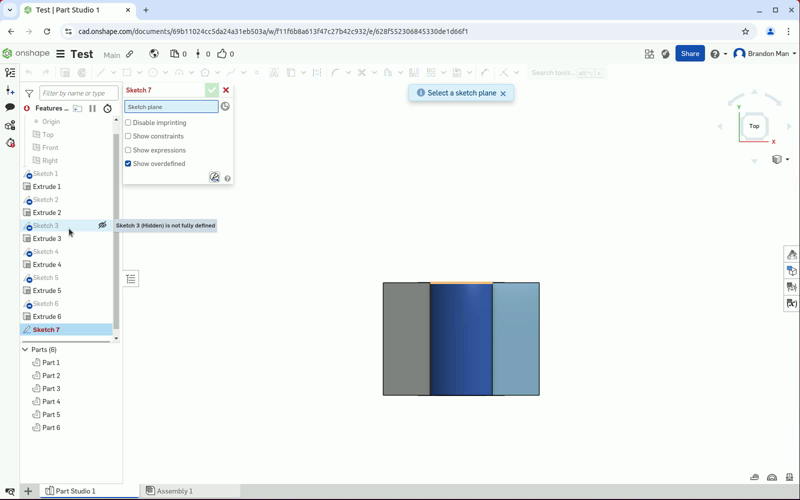
scroll(3)
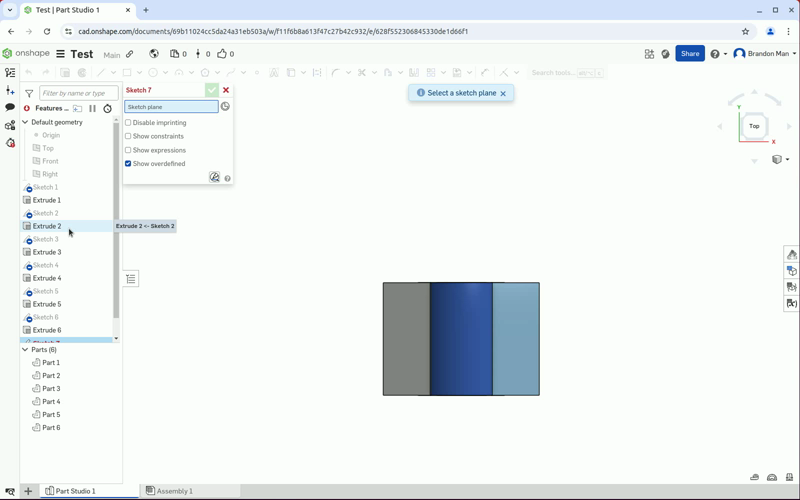
mouse_move(69, 150)
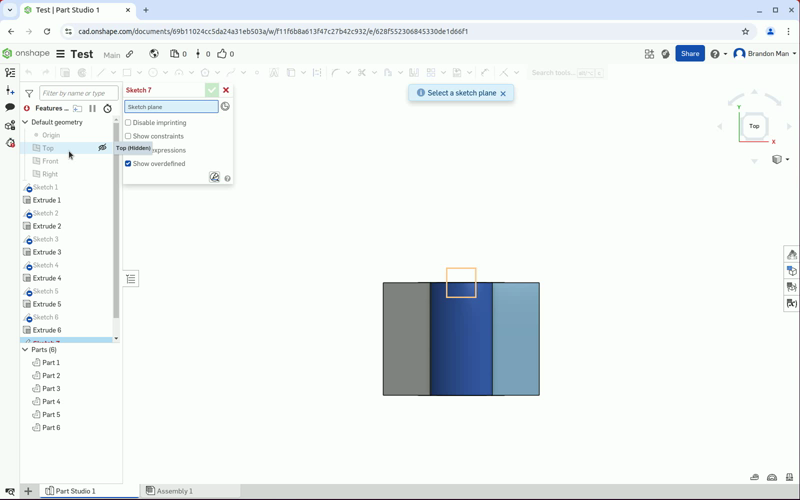
click(69, 150)
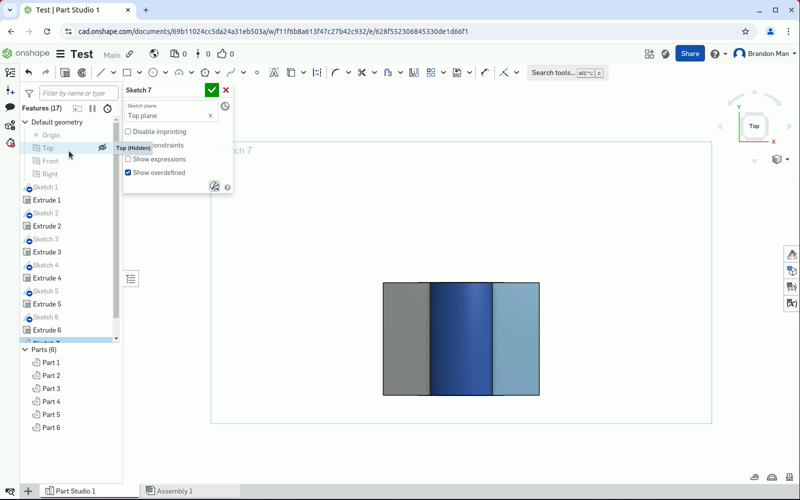
mouse_move(73, 352)
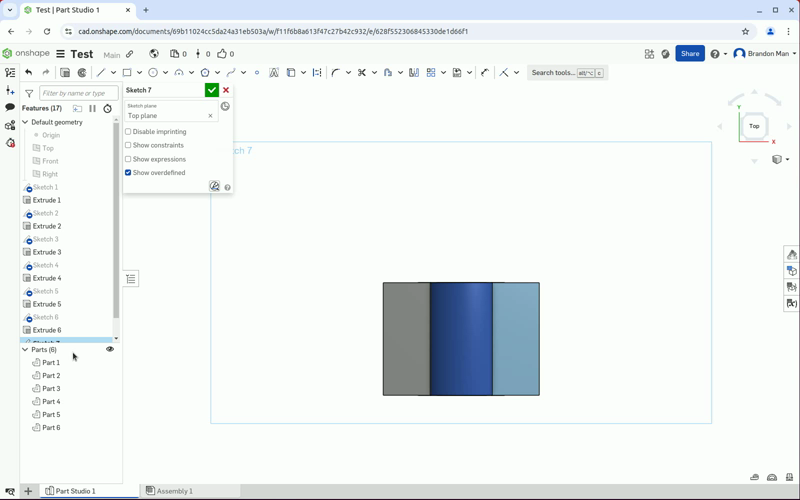
key(y)
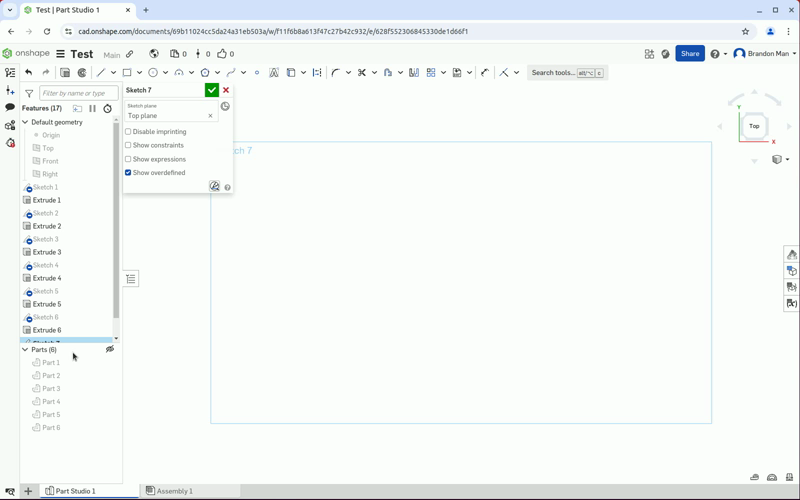
key(c)
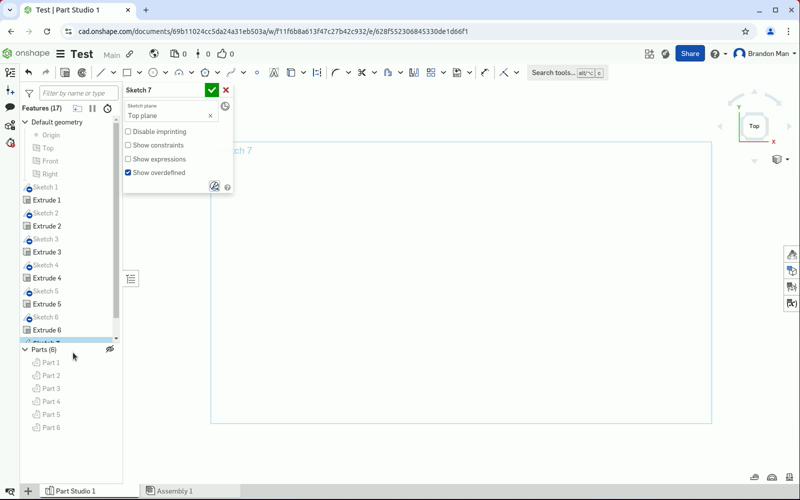
key_down(shift)
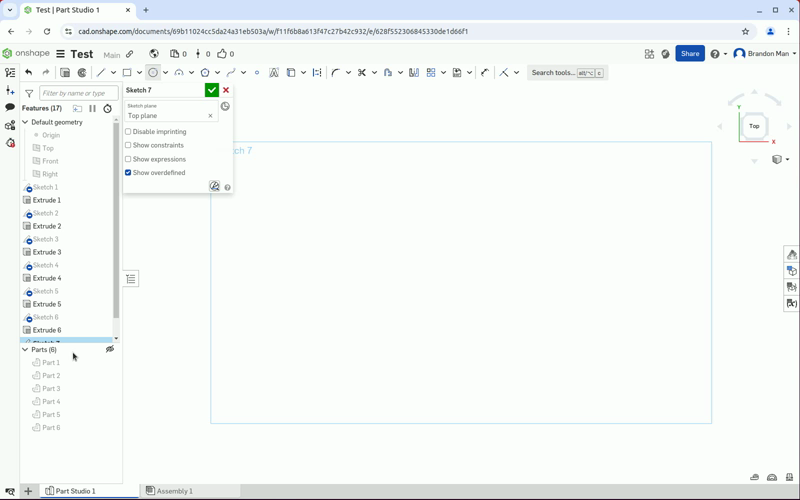
mouse_move(516, 340)
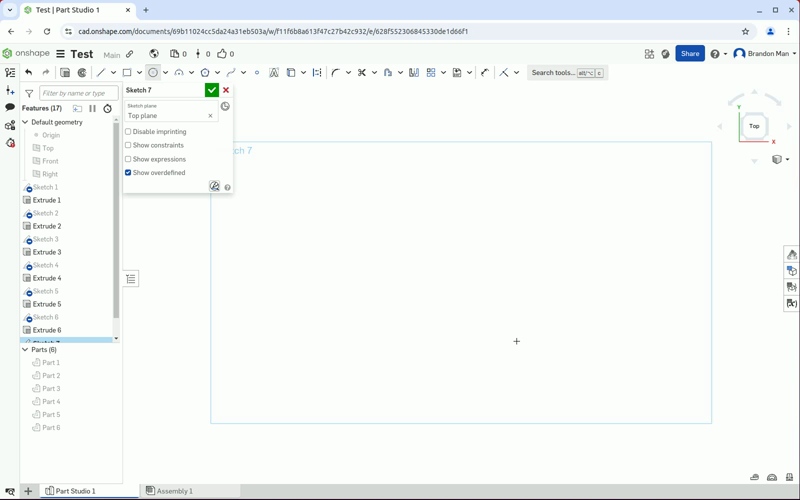
click(516, 340)
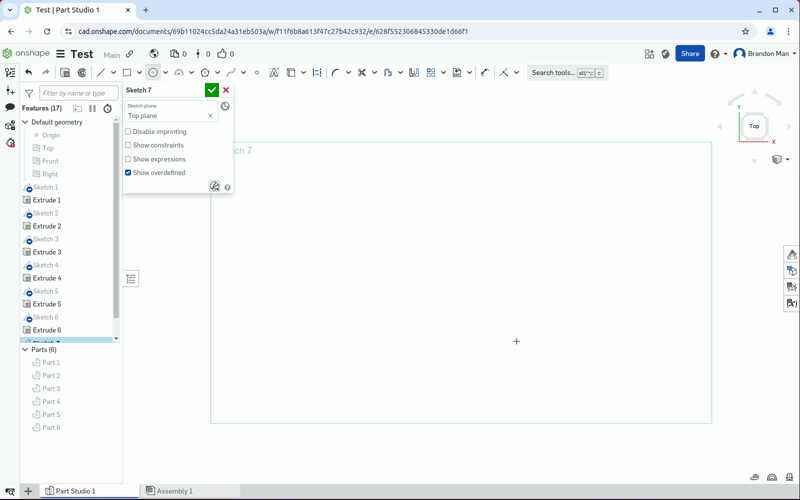
key_up(shift)
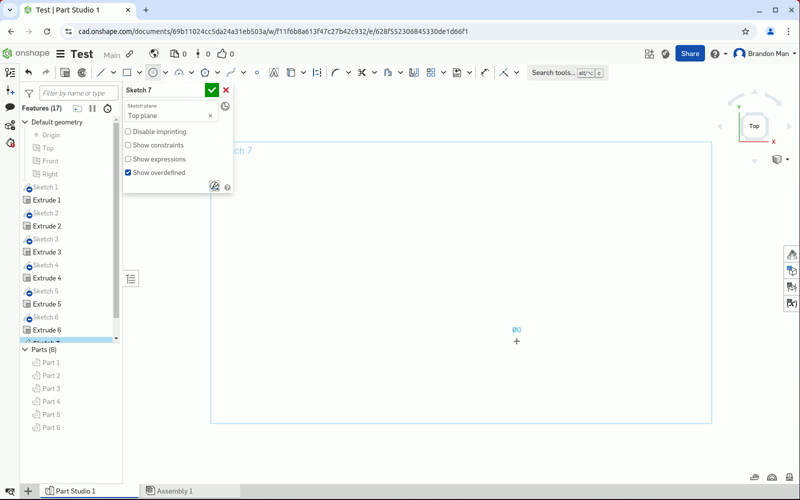
mouse_move(534, 340)
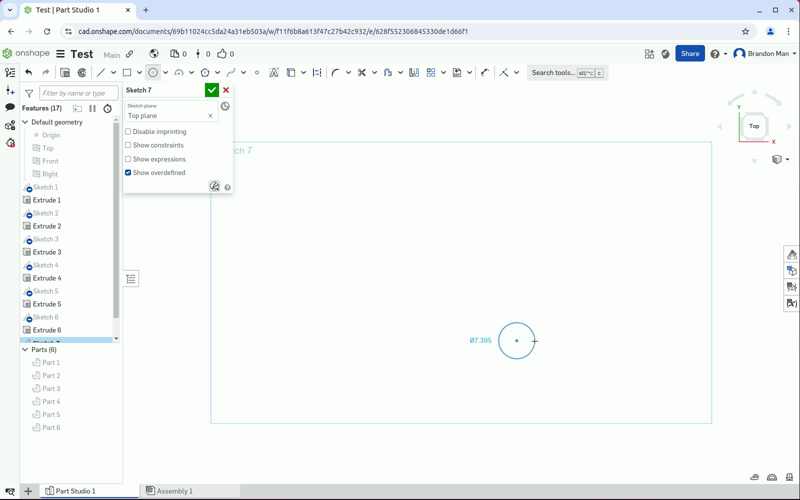
click(534, 340)
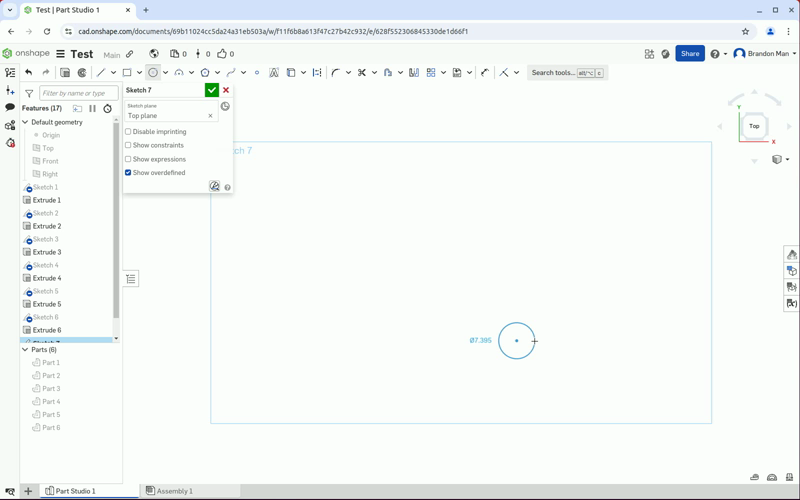
key(esc)
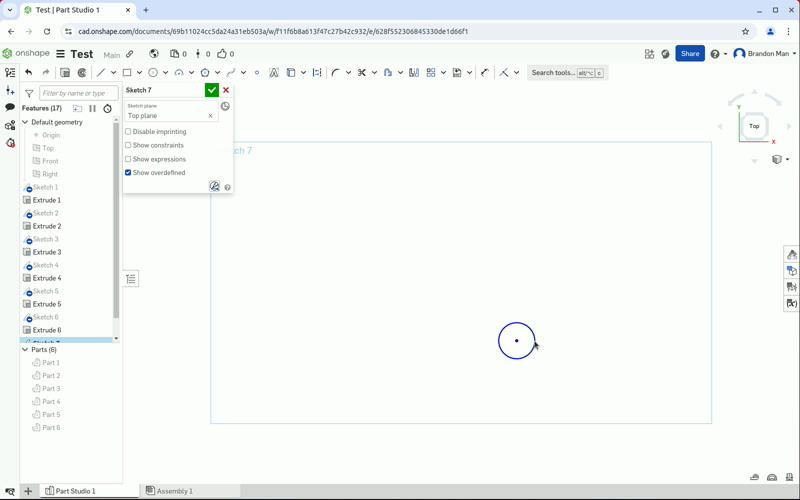
mouse_move(502, 350)
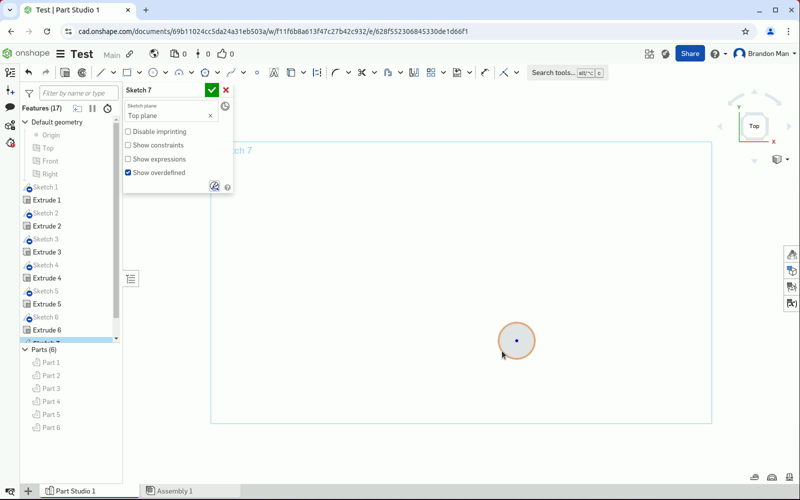
scroll(6)
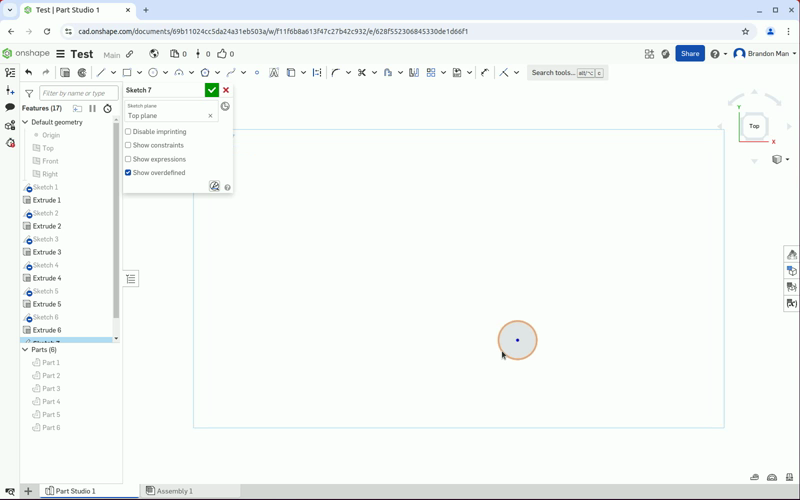
scroll(6)
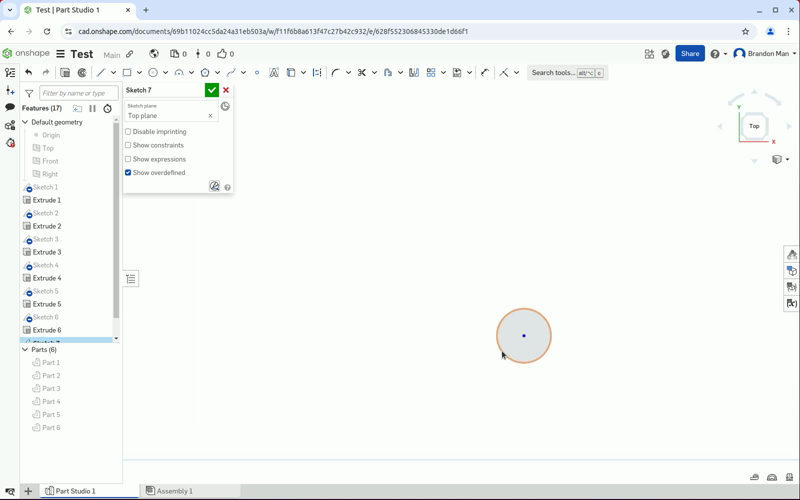
scroll(6)
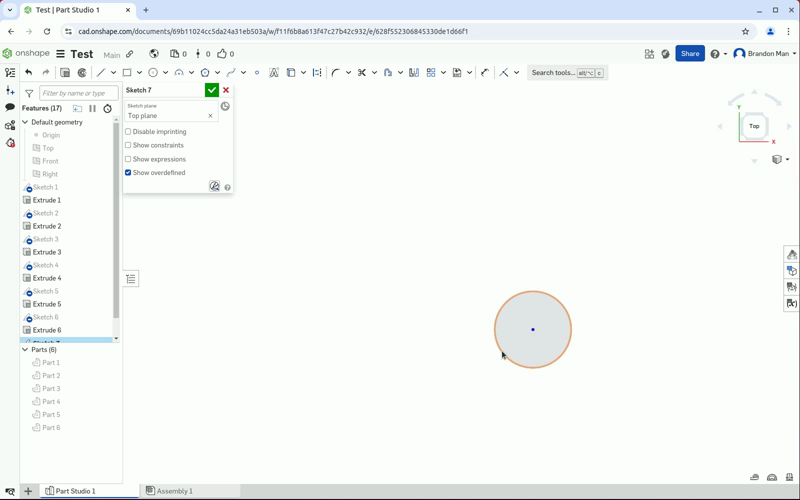
scroll(6)
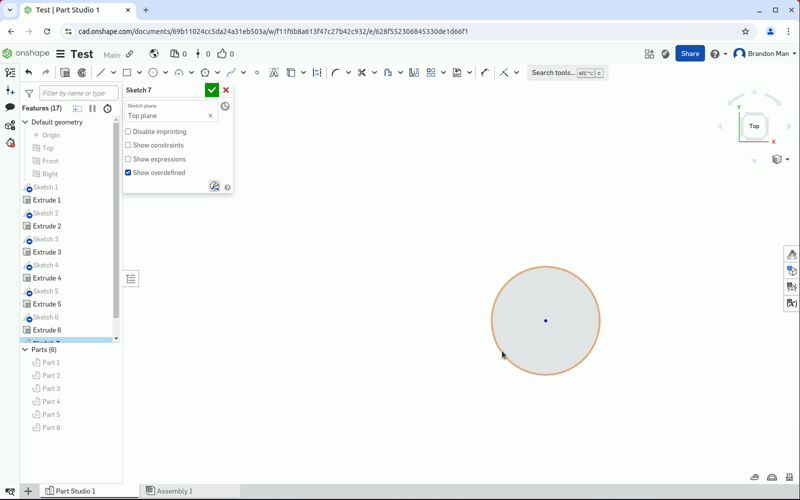
scroll(6)
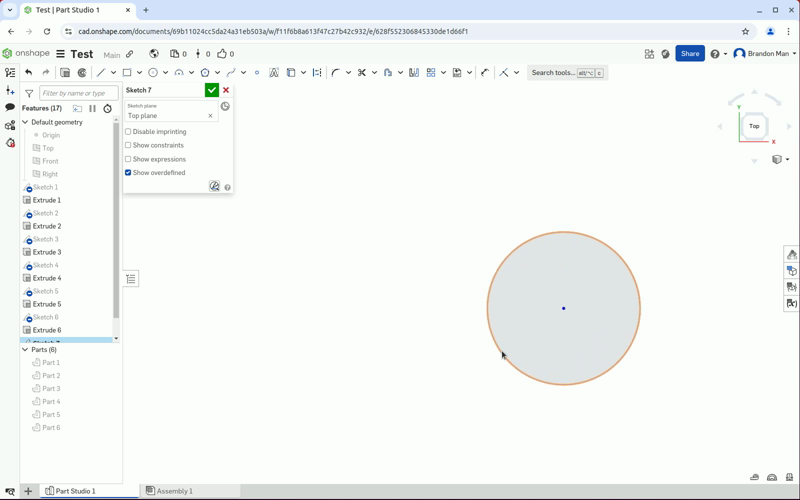
scroll(6)
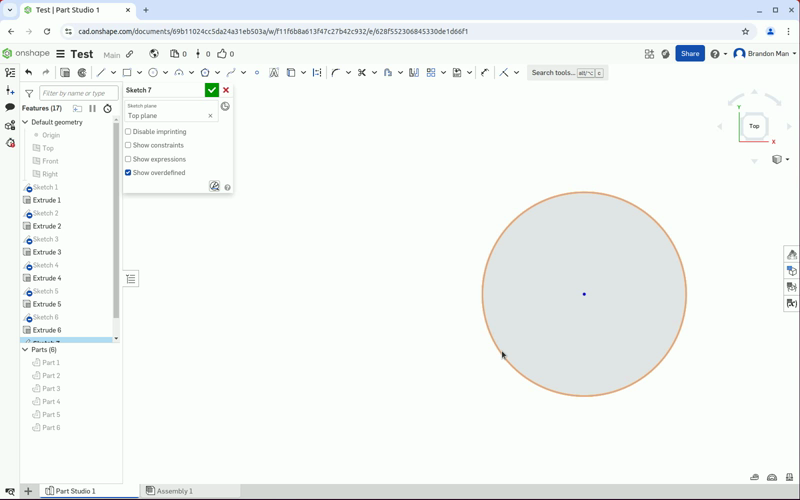
scroll(6)
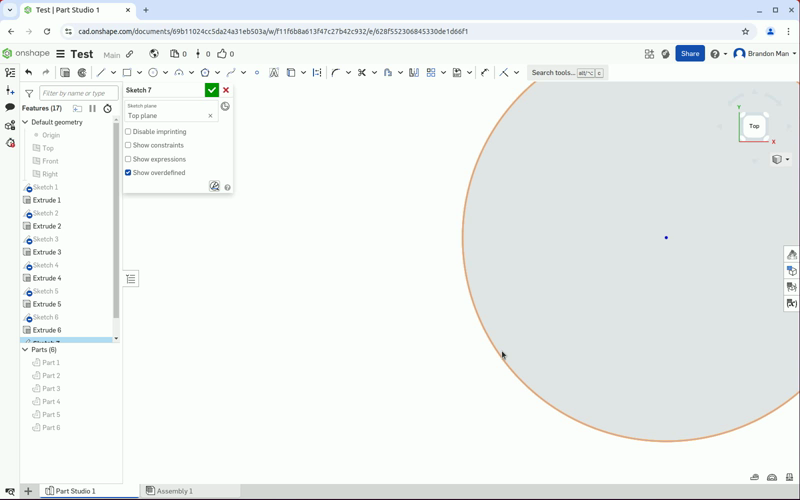
click(502, 350)
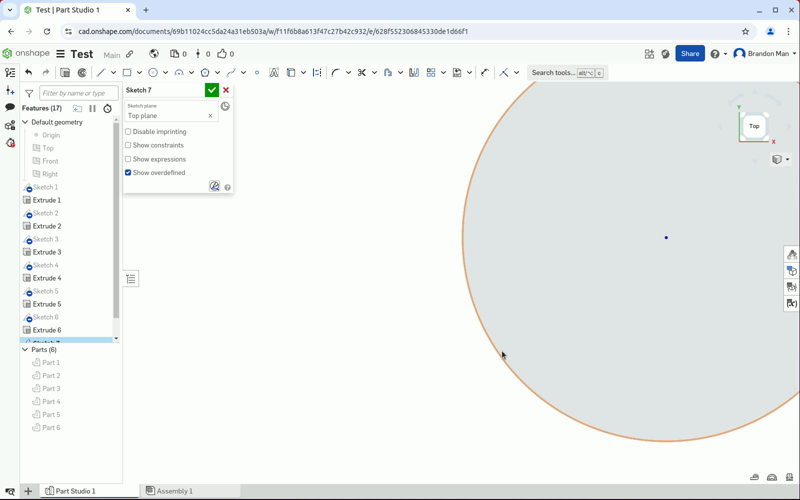
scroll(-6)
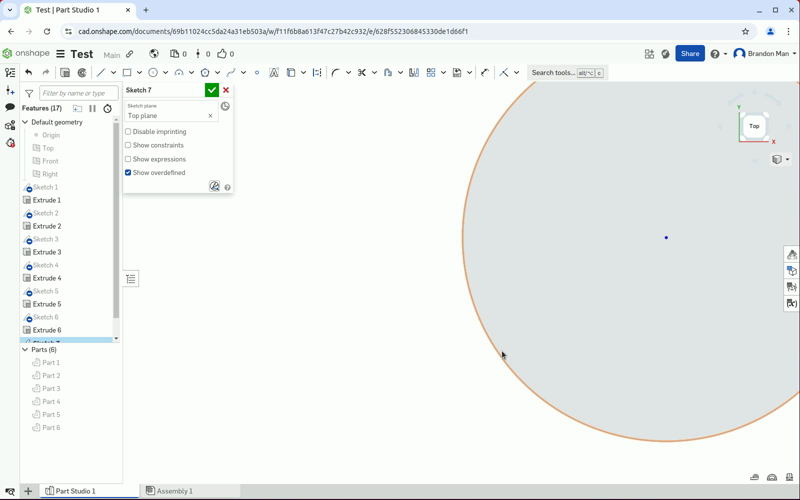
scroll(-6)
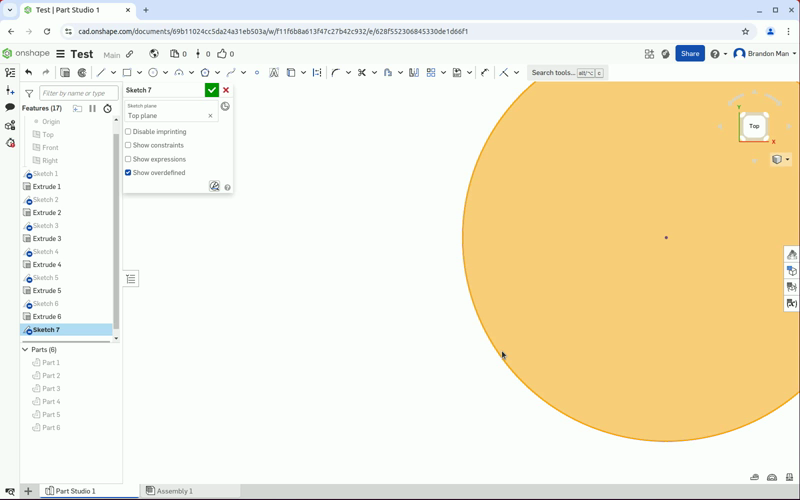
scroll(-6)
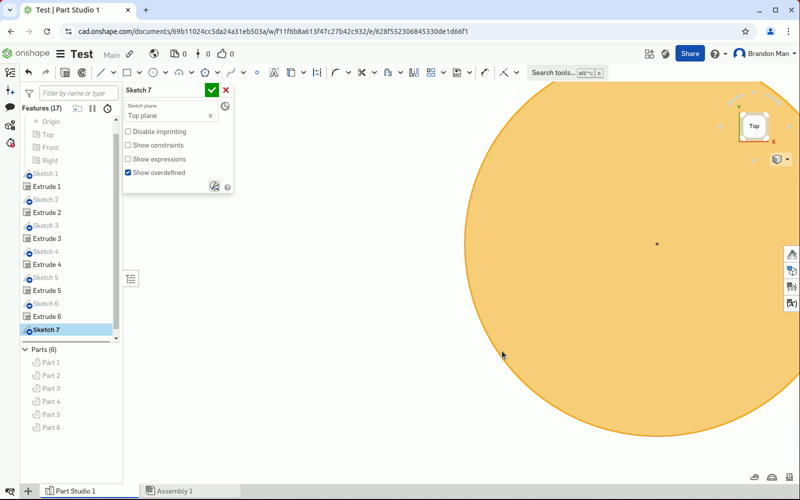
scroll(-6)
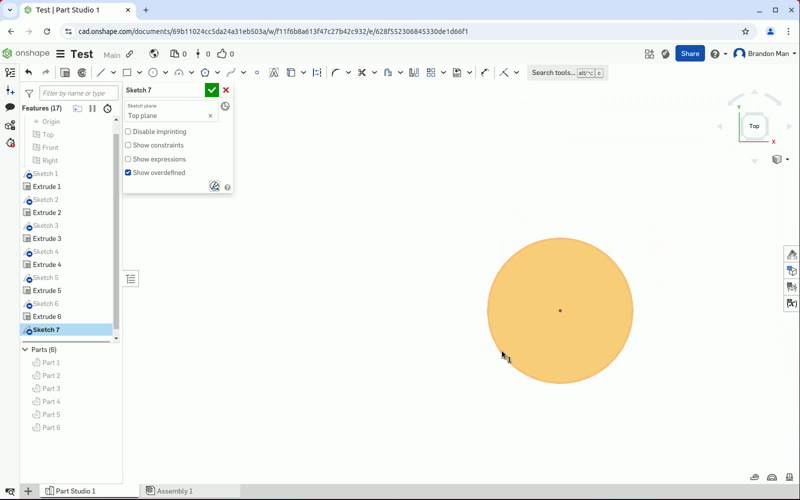
scroll(-6)
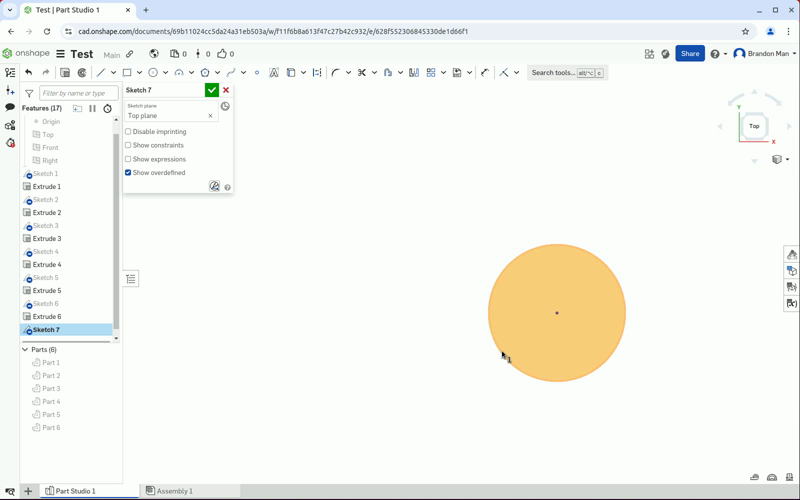
scroll(-6)
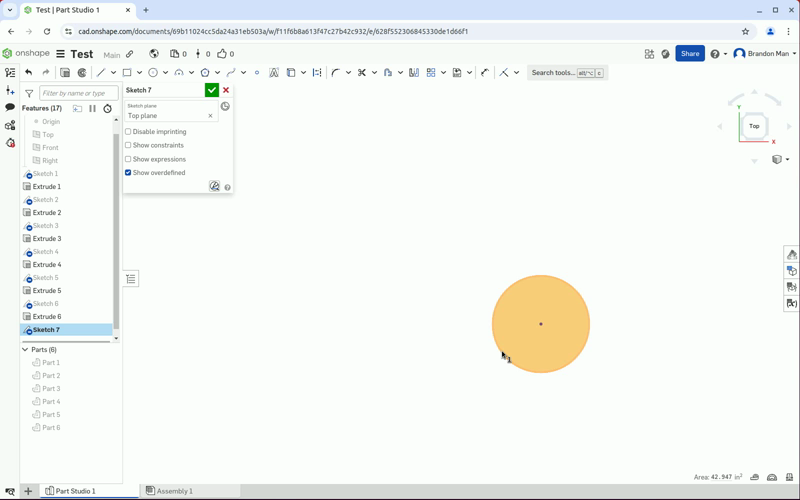
scroll(-6)
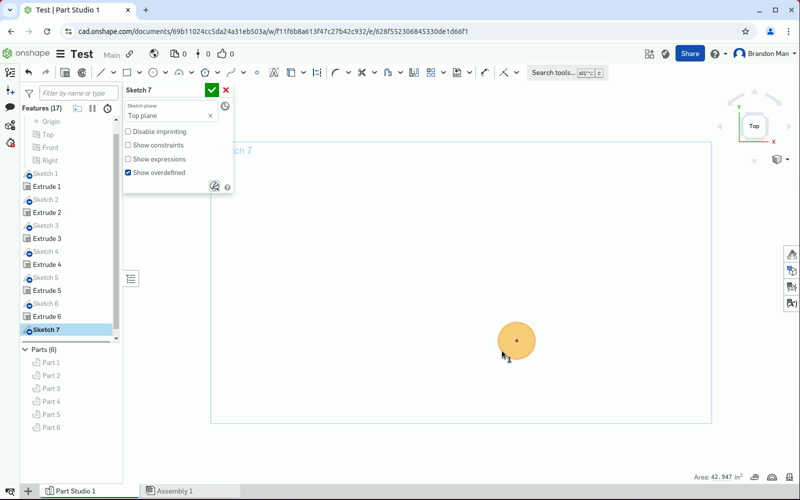
mouse_move(73, 352)
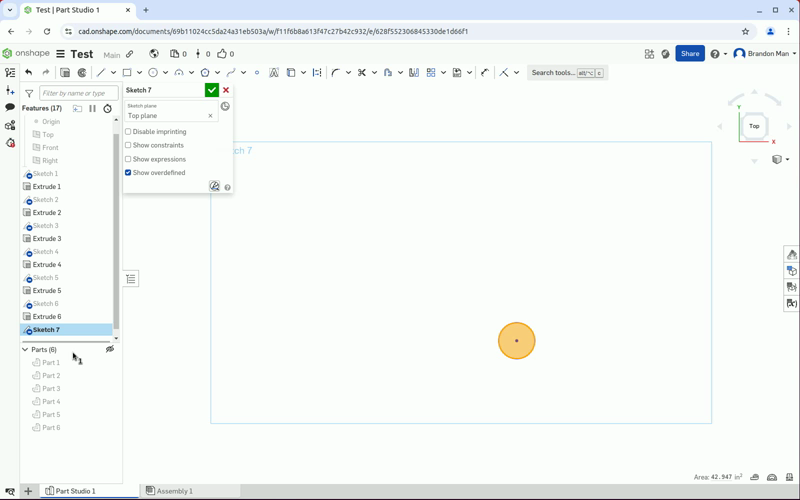
key(shift+y)
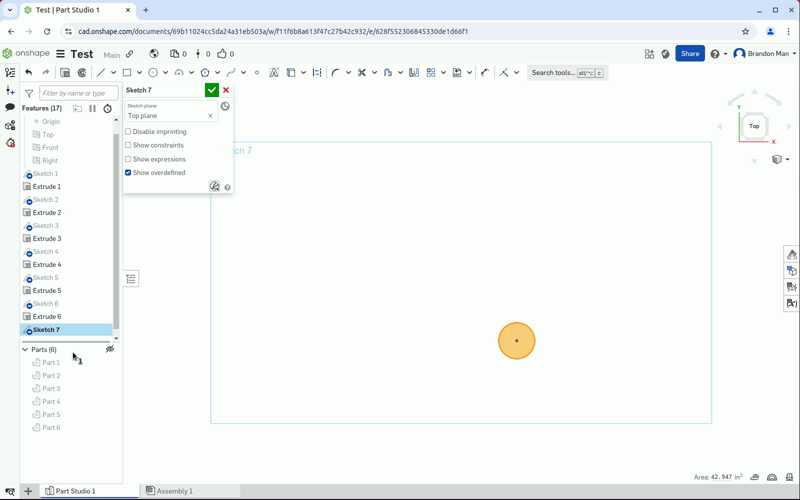
key(shift+e)
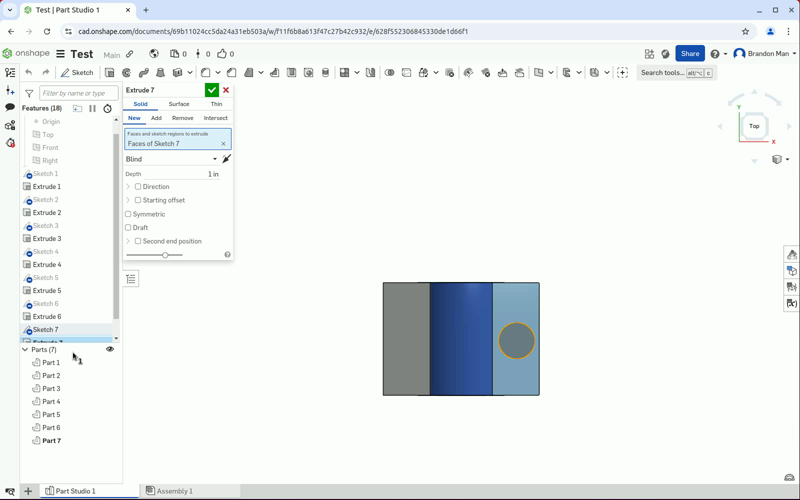
mouse_move(143, 106)
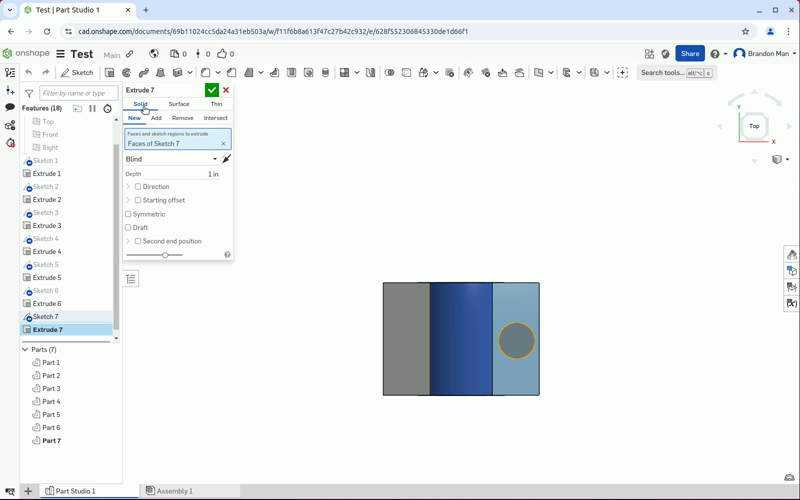
click(143, 106)
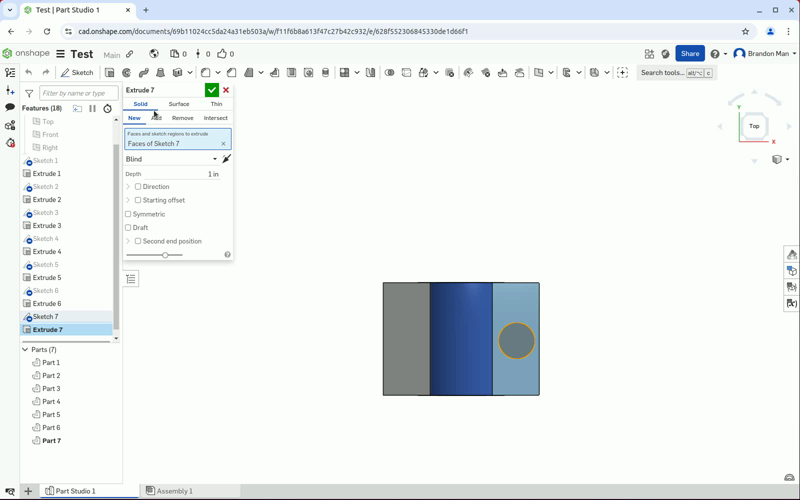
mouse_move(186, 120)
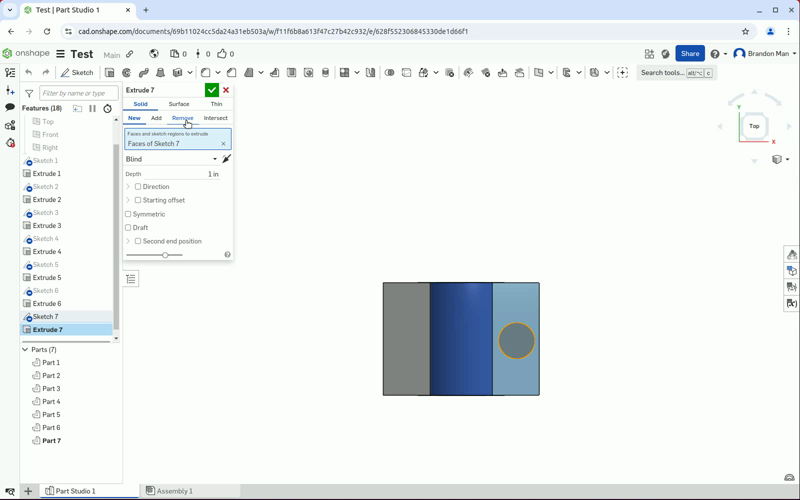
click(186, 120)
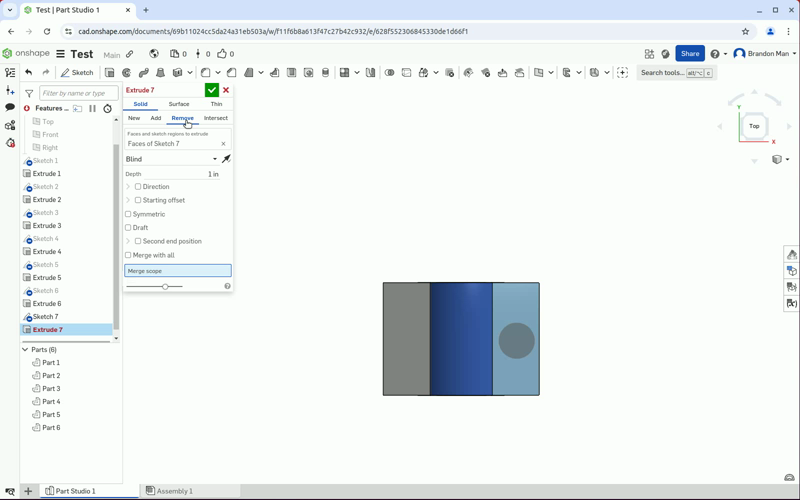
key(tab, 4)
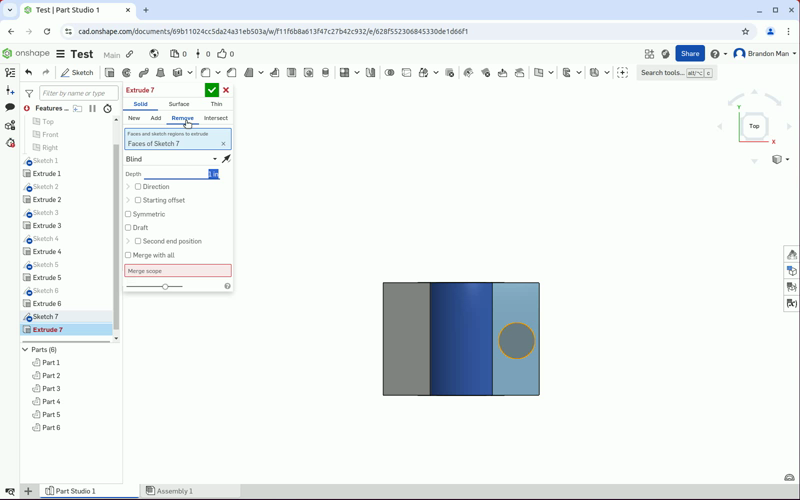
text(-44.29)
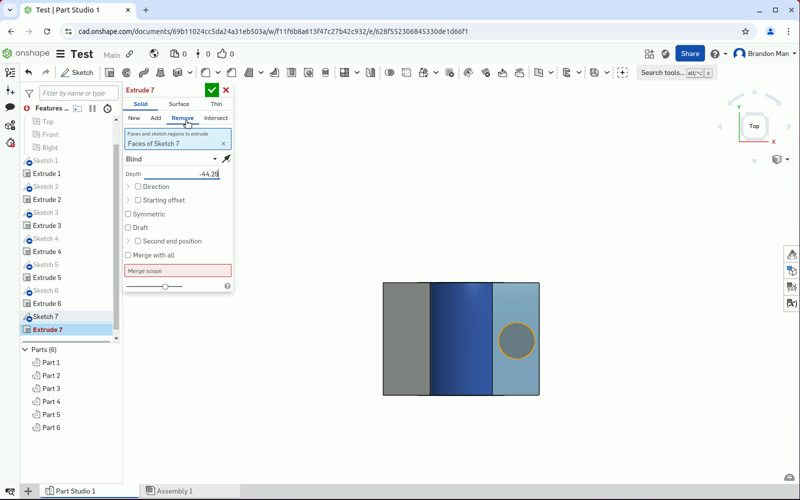
key(tab, 3)
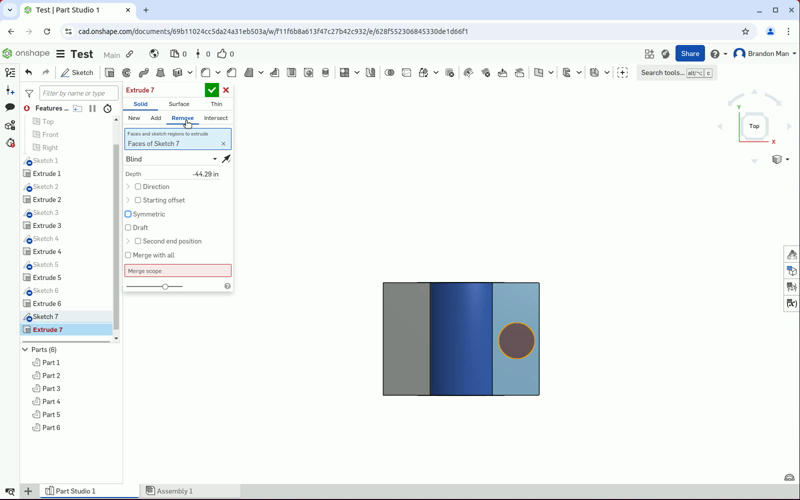
key(space)
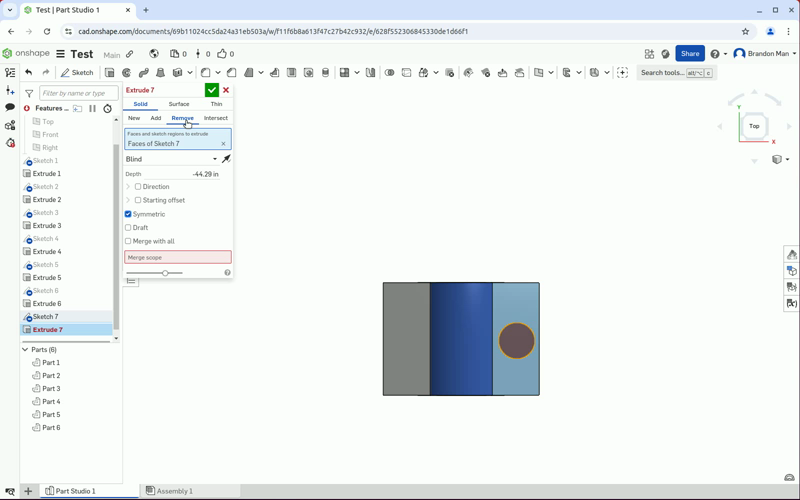
key(tab, 2)
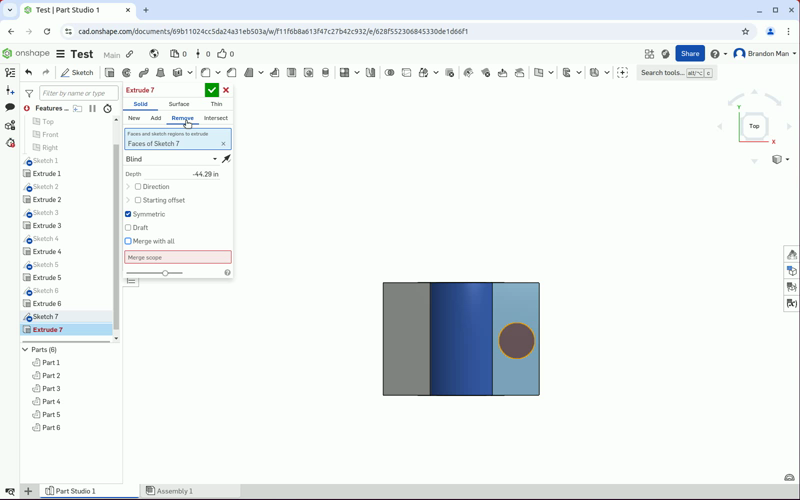
key(space)
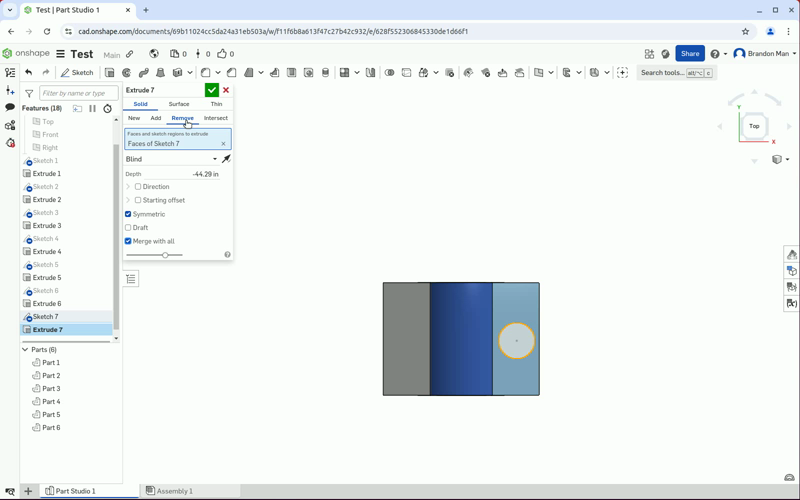
key(enter)
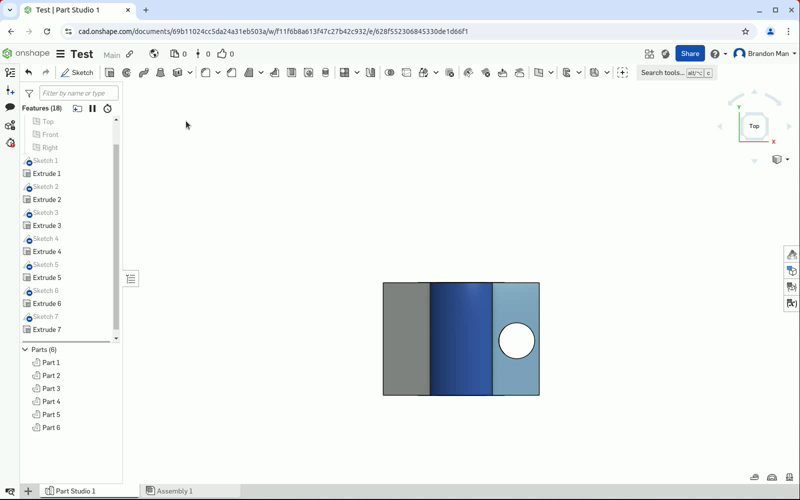
key(shift+h)
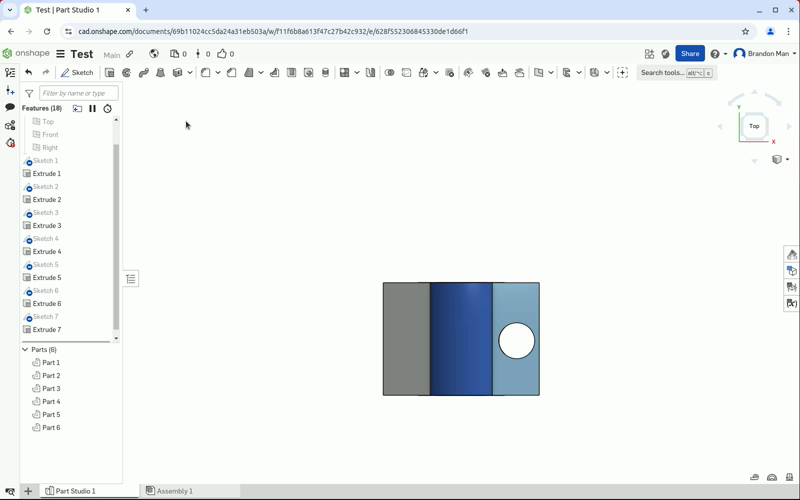
key(shift+h)
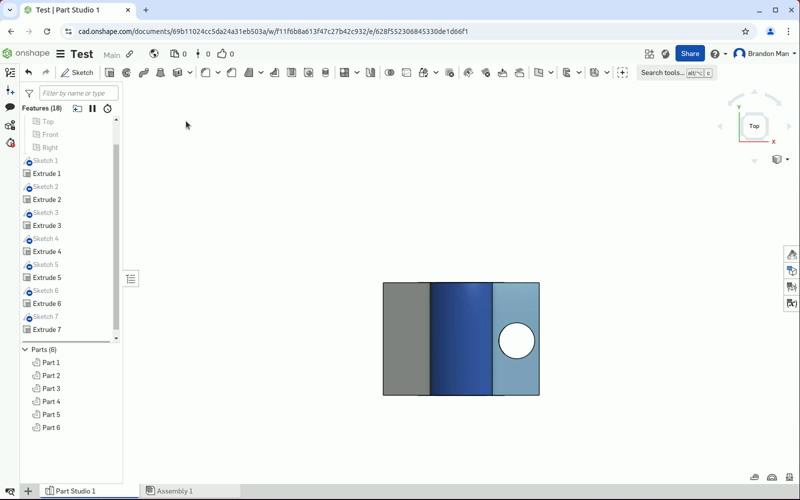
mouse_move(69, 163)
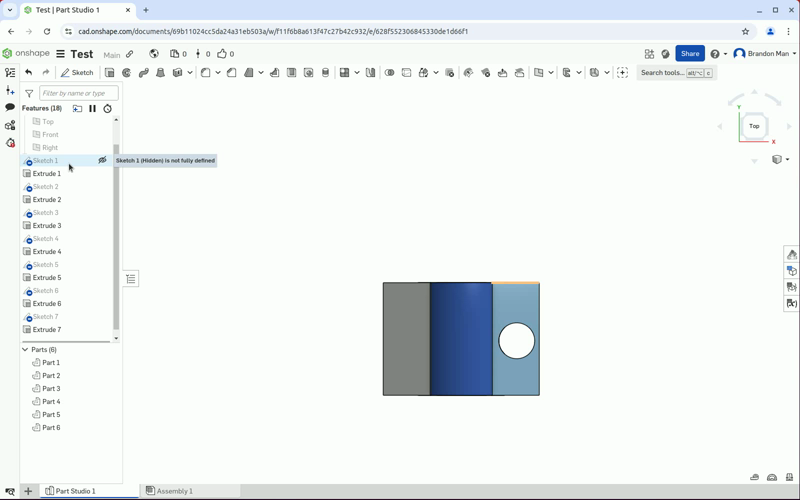
click(69, 163)
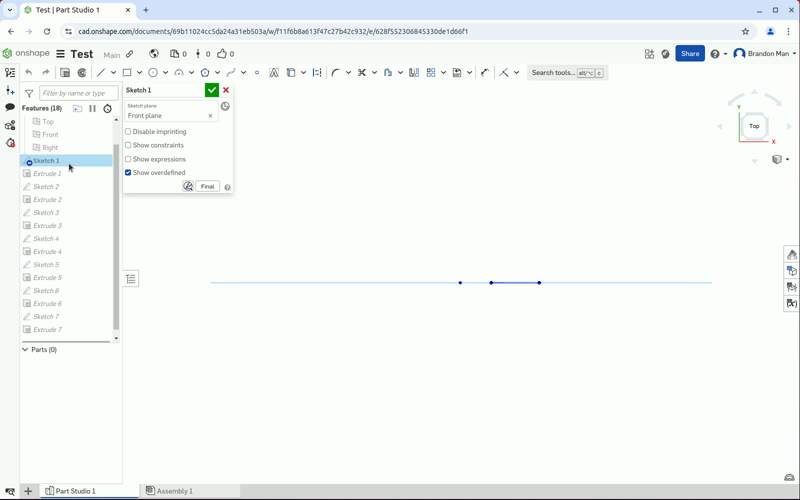
mouse_move(229, 92)
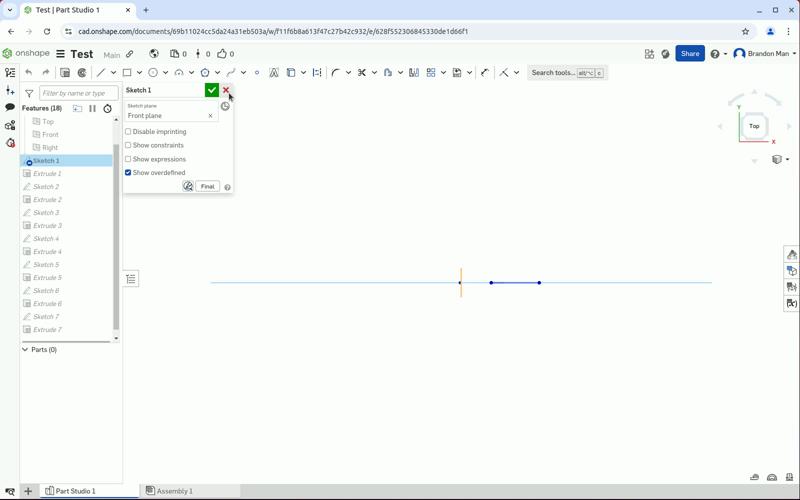
click(229, 92)
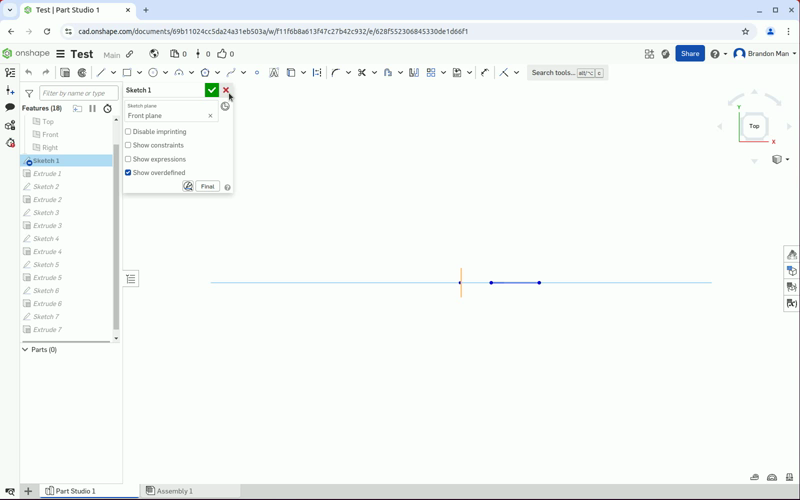
key(shift+s)
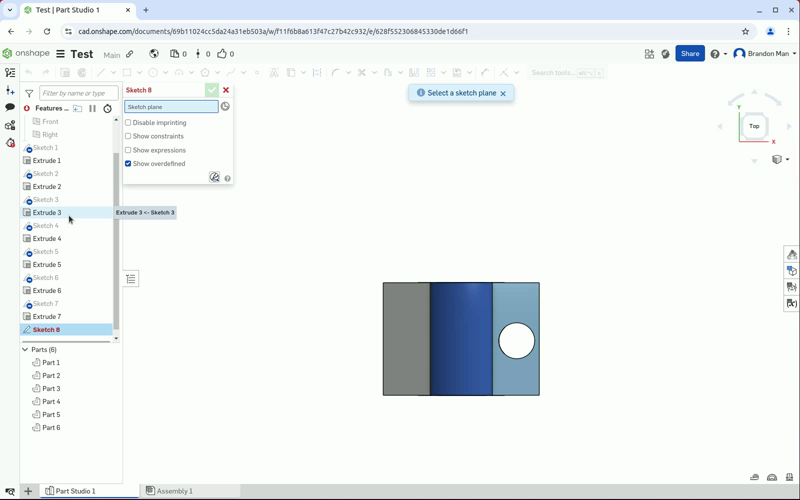
scroll(3)
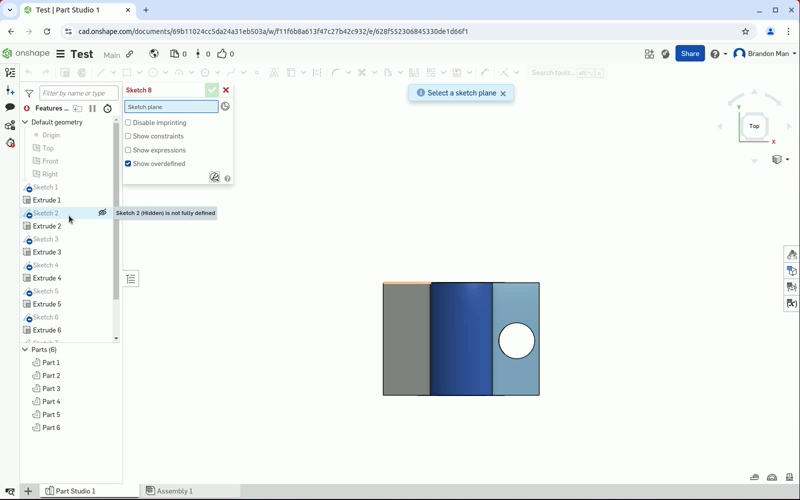
mouse_move(69, 150)
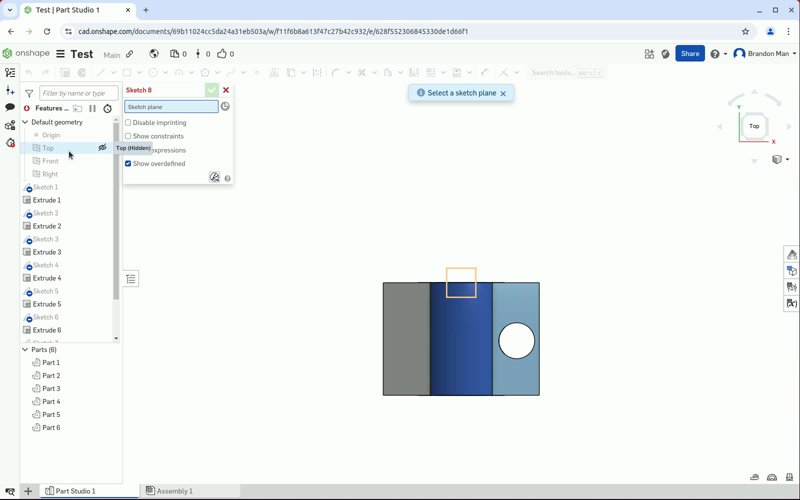
click(69, 150)
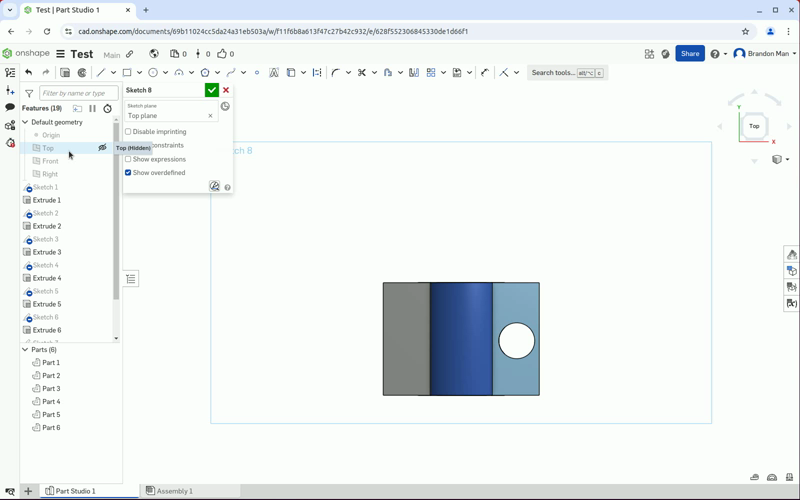
mouse_move(73, 352)
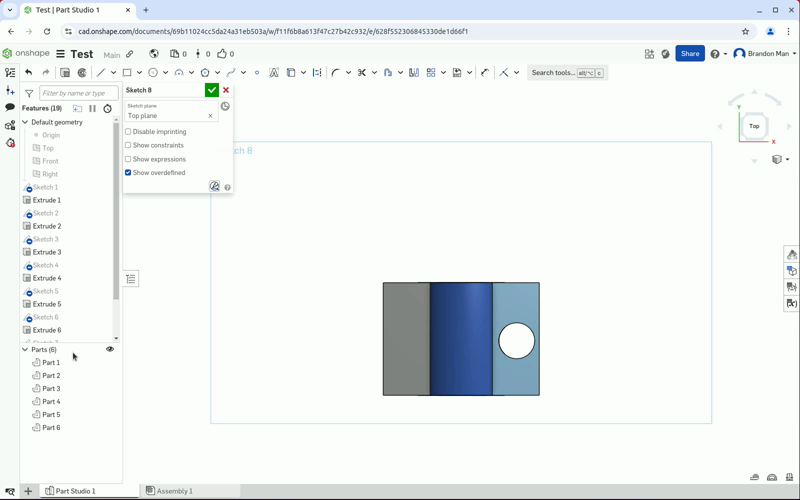
key(y)
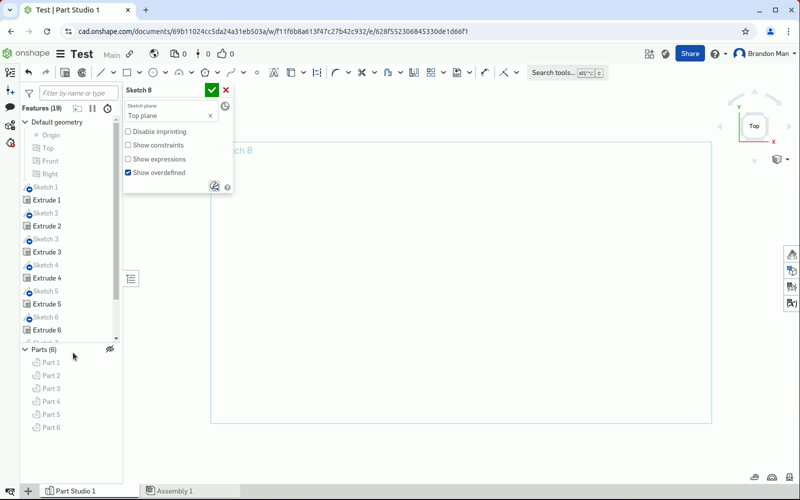
key(c)
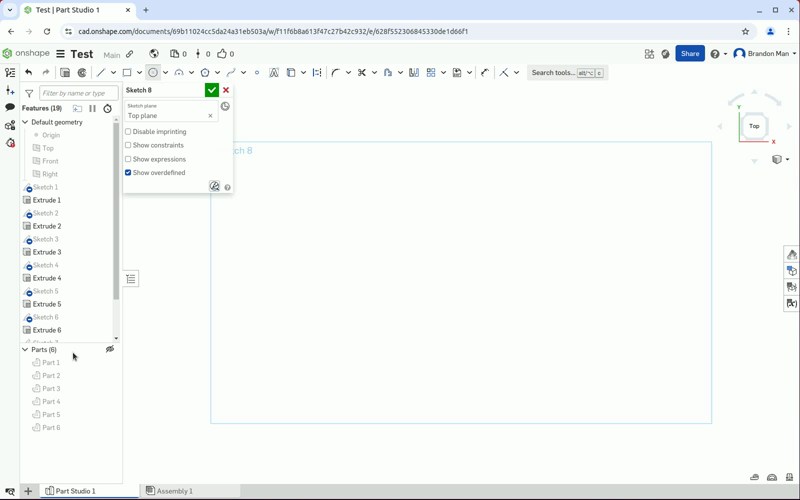
key_down(shift)
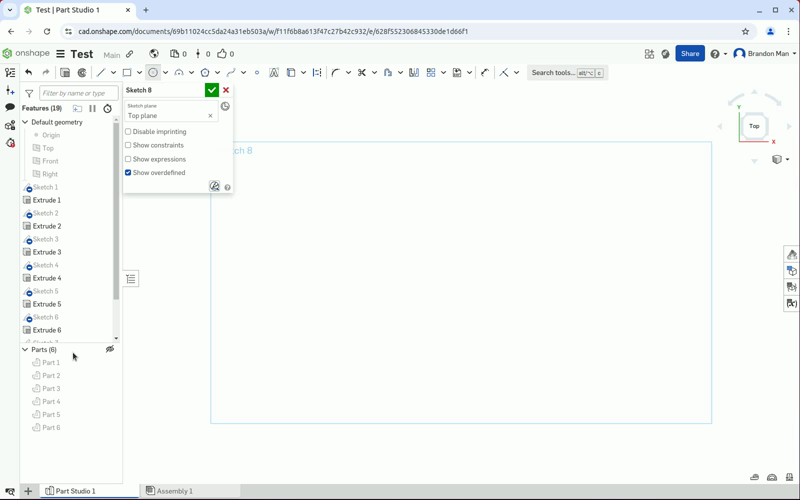
mouse_move(407, 339)
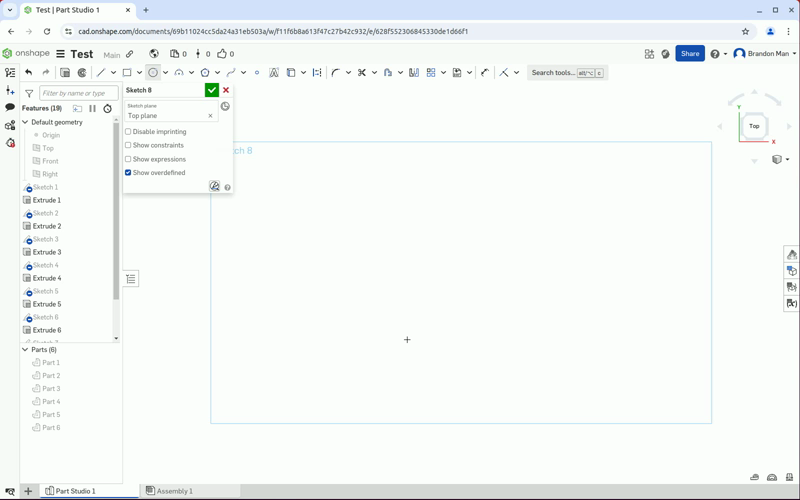
click(407, 339)
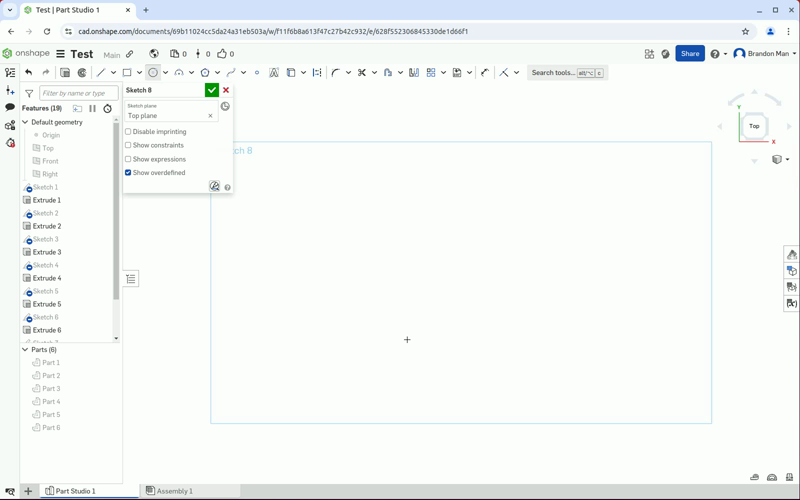
key_up(shift)
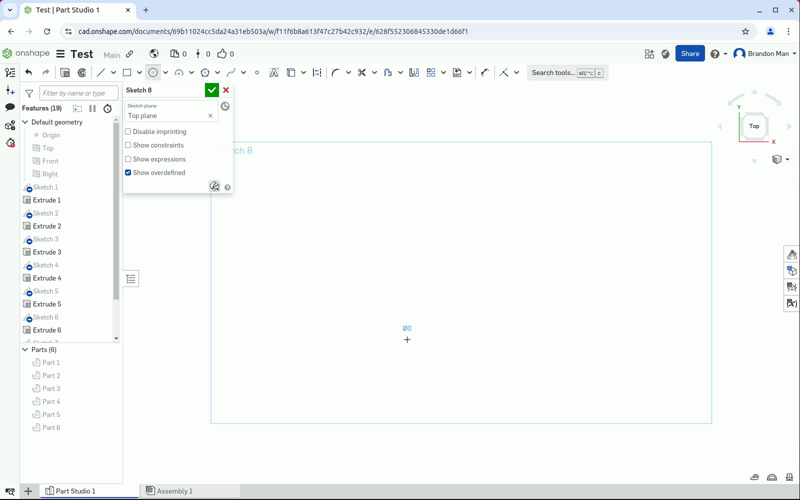
mouse_move(425, 339)
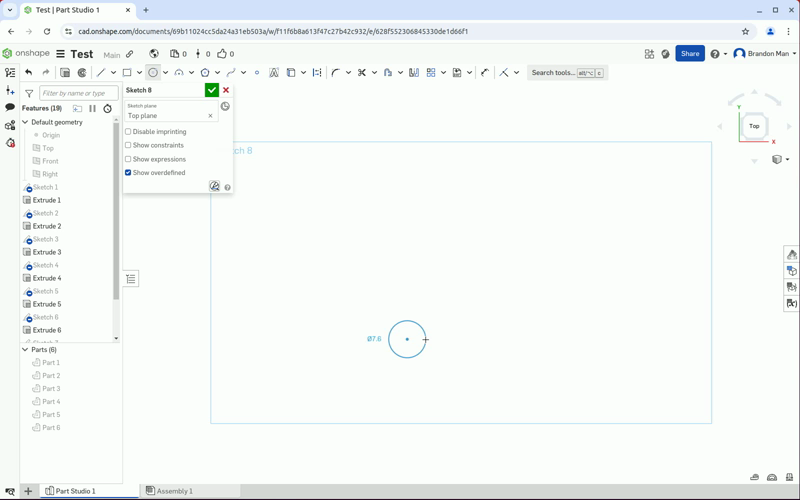
click(425, 339)
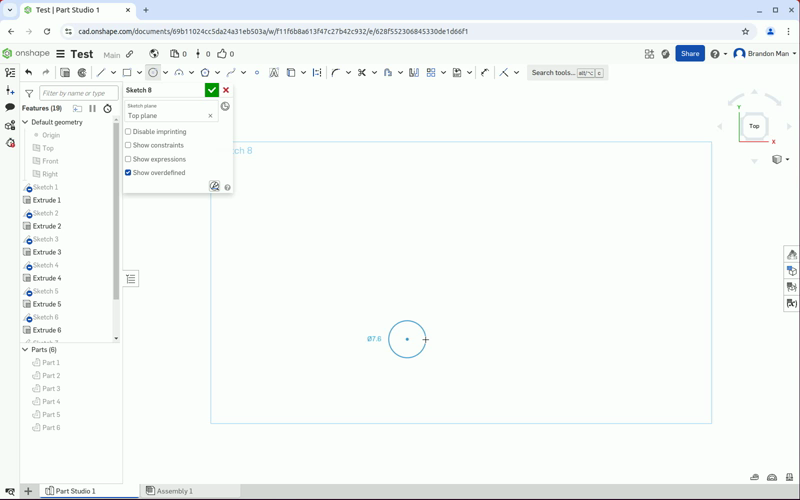
key(esc)
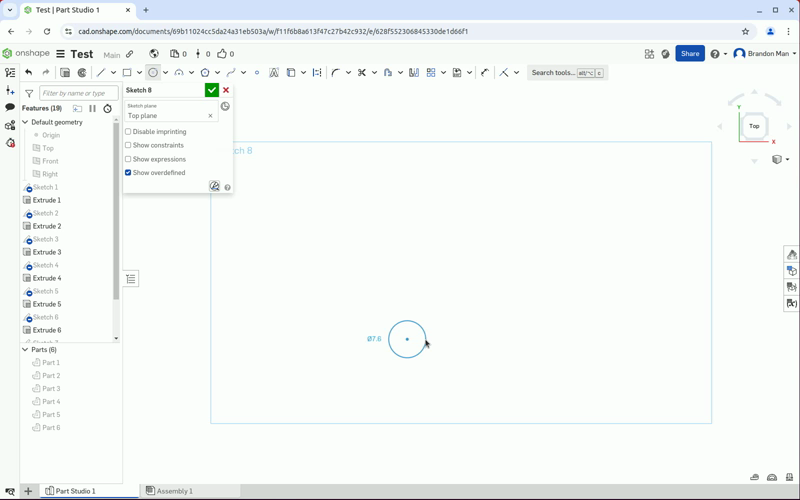
mouse_move(402, 340)
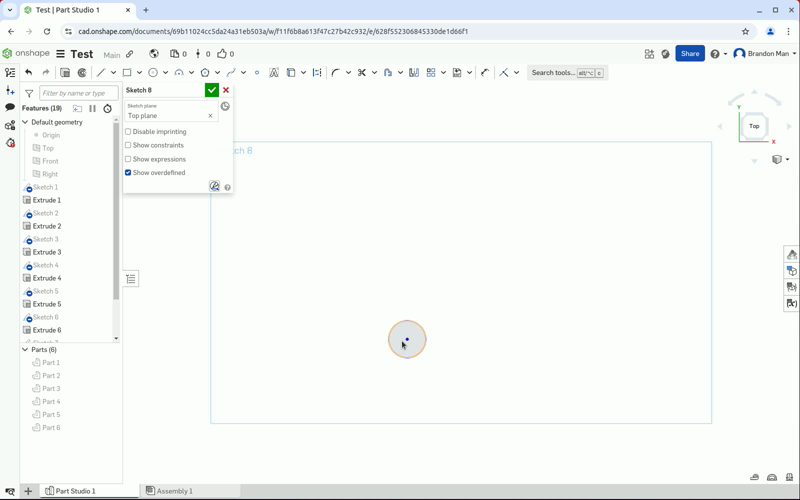
scroll(6)
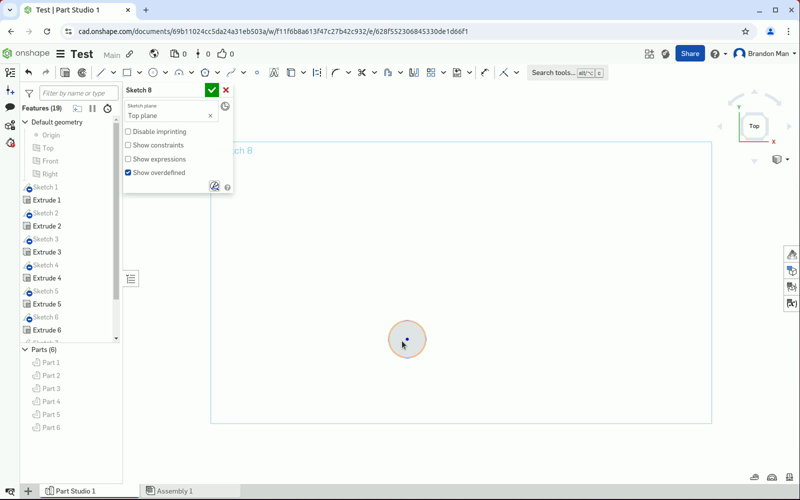
scroll(6)
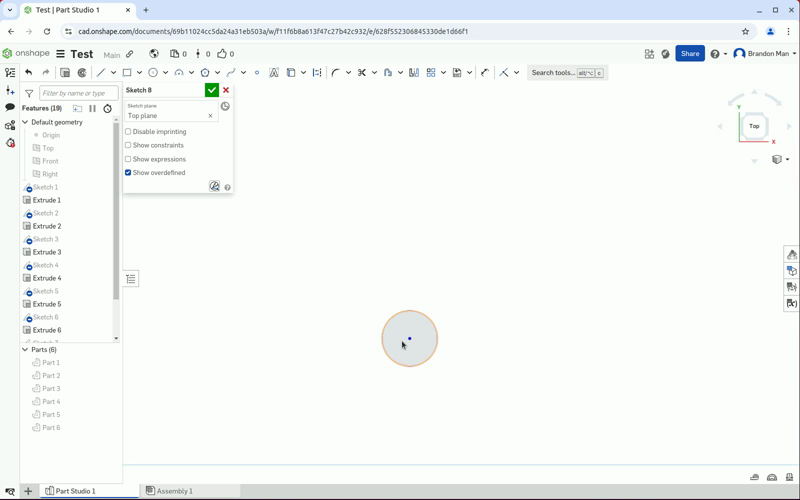
scroll(6)
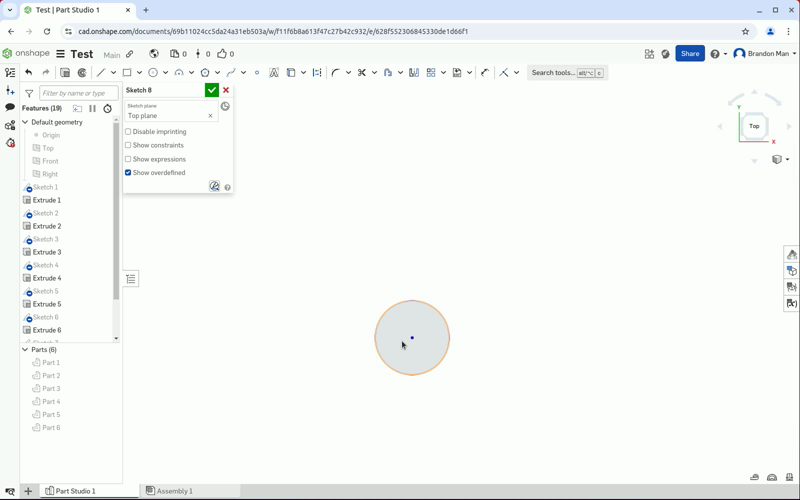
scroll(6)
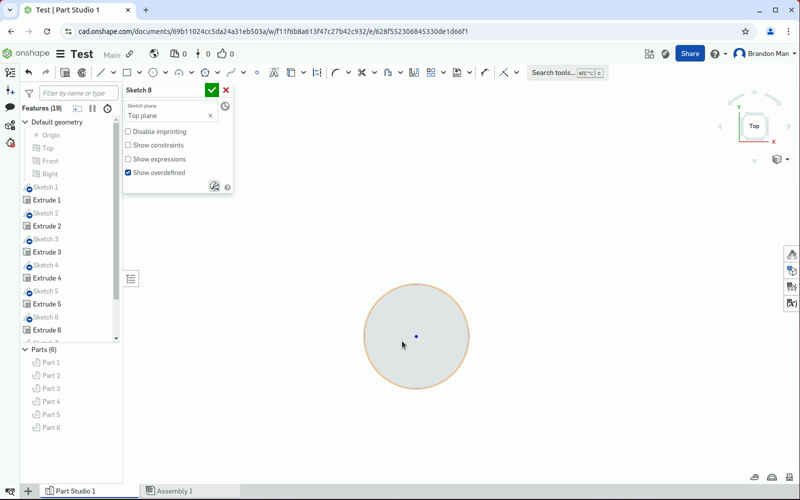
scroll(6)
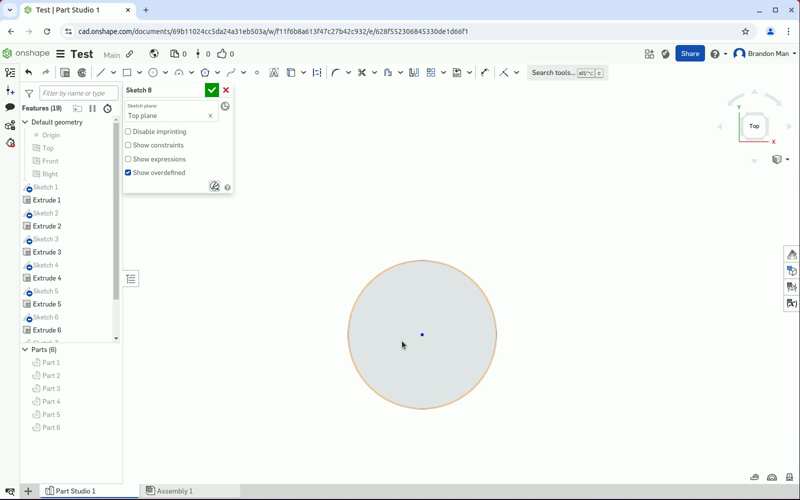
scroll(6)
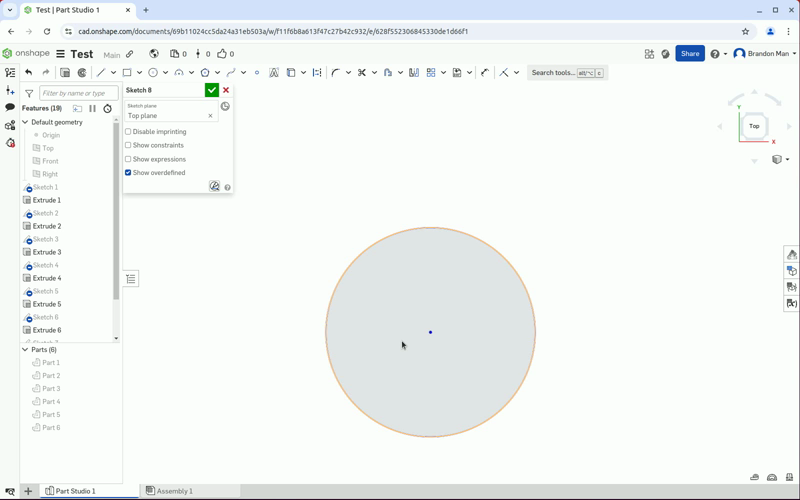
scroll(6)
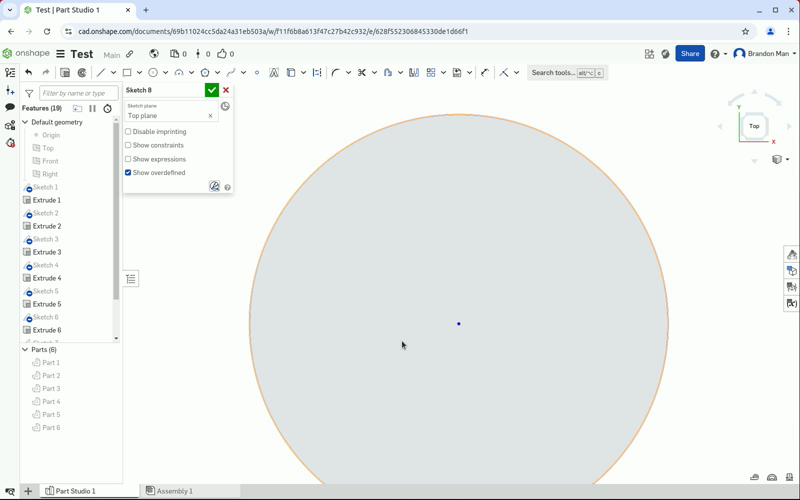
click(402, 340)
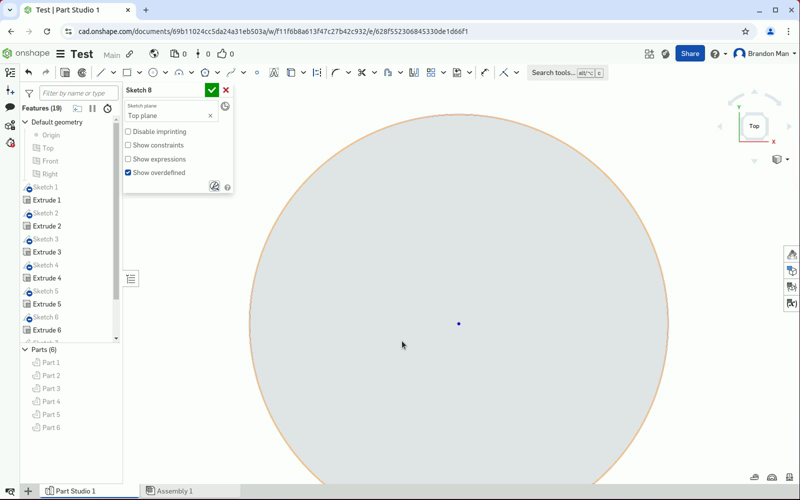
scroll(-6)
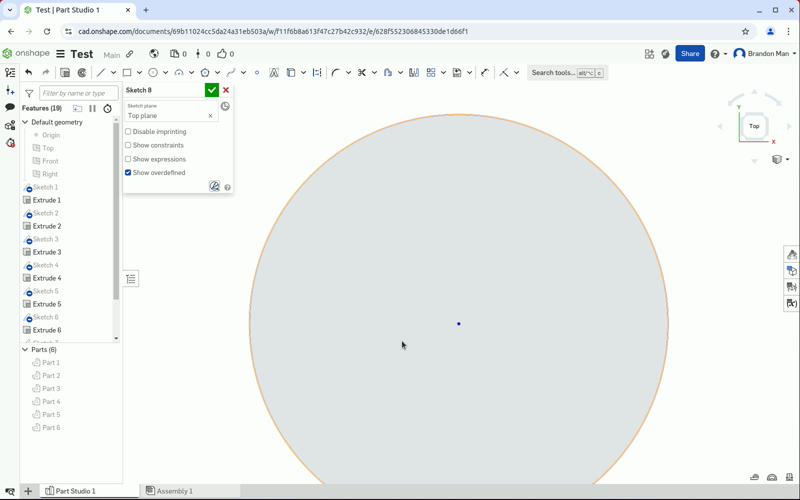
scroll(-6)
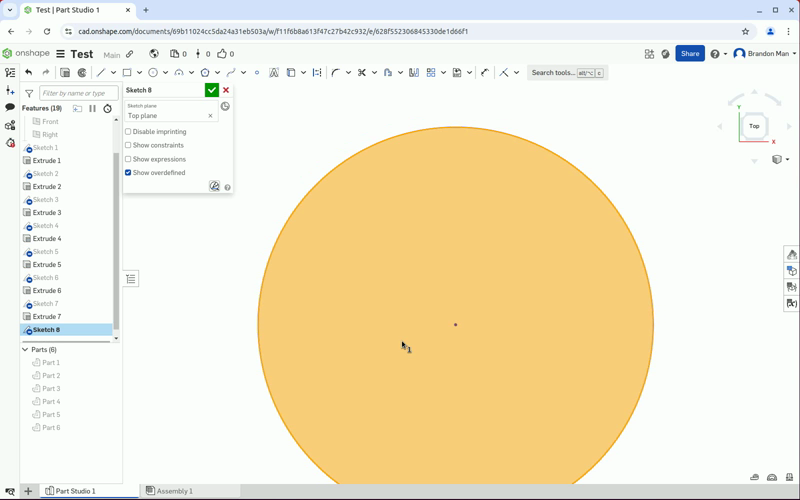
scroll(-6)
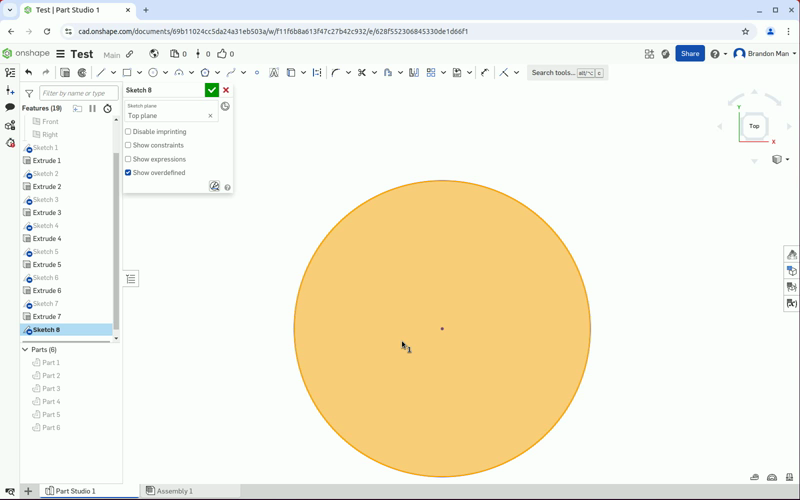
scroll(-6)
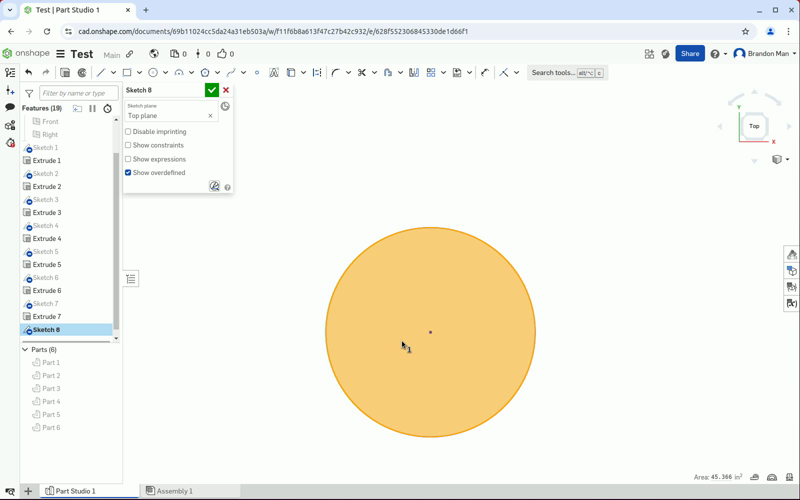
scroll(-6)
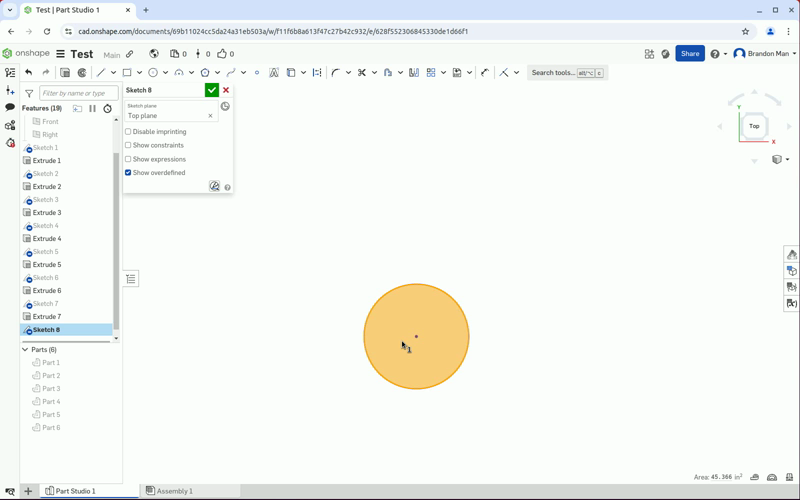
scroll(-6)
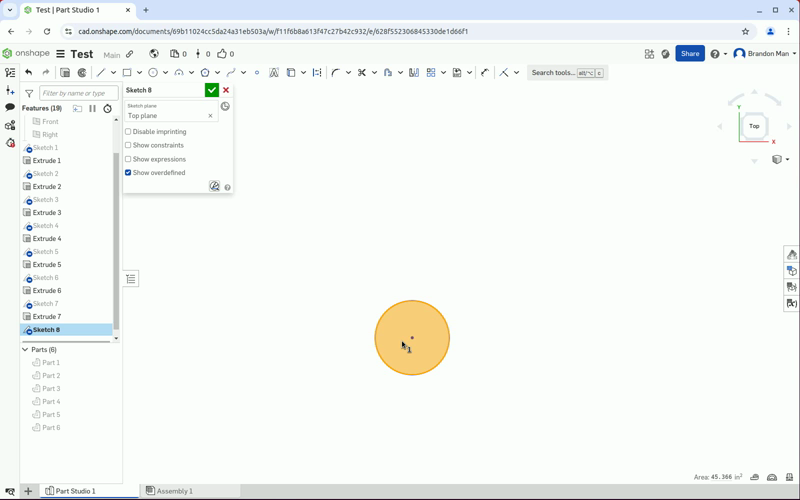
scroll(-6)
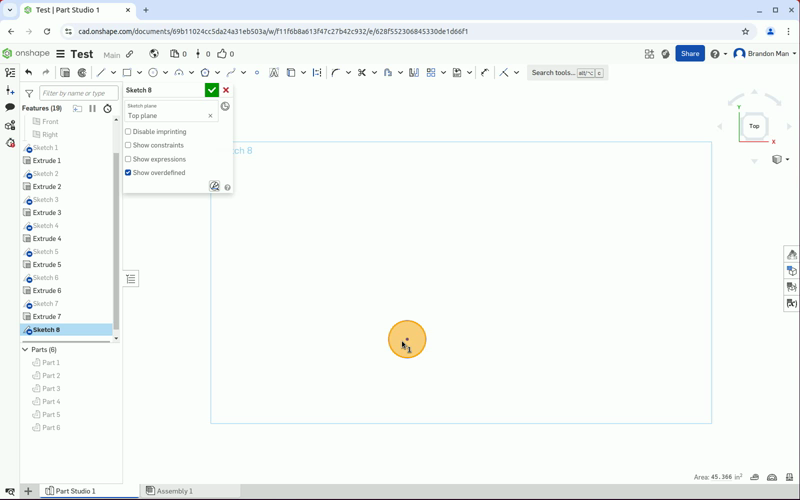
mouse_move(73, 352)
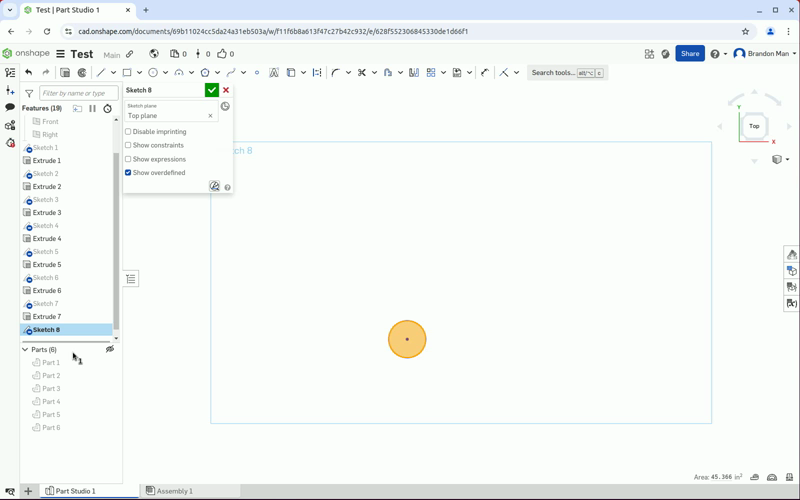
key(shift+y)
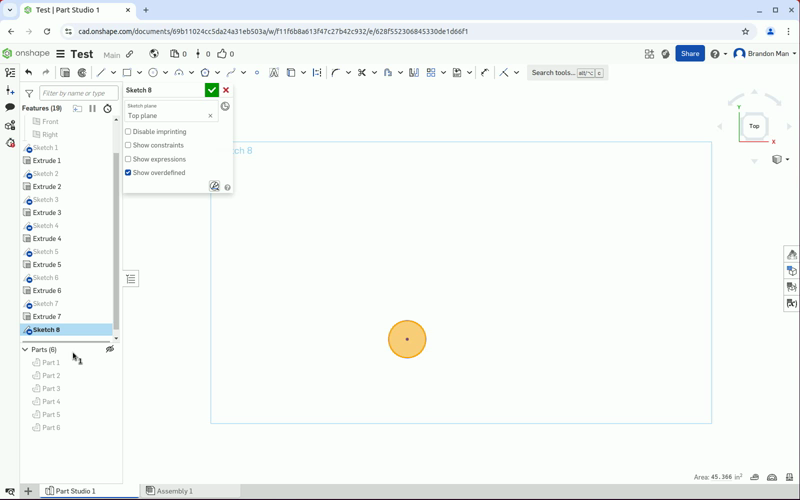
key(shift+e)
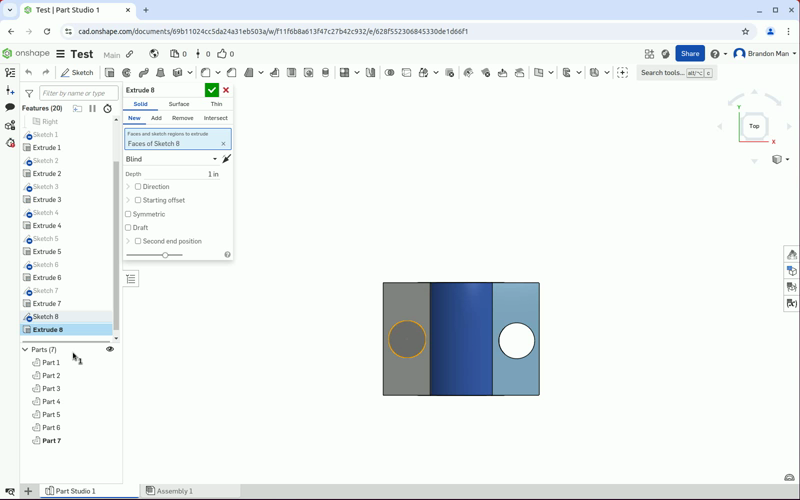
mouse_move(143, 106)
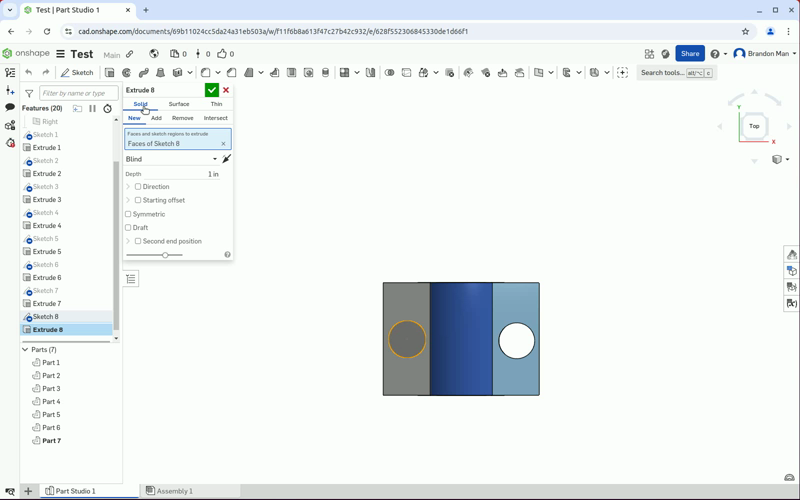
click(143, 106)
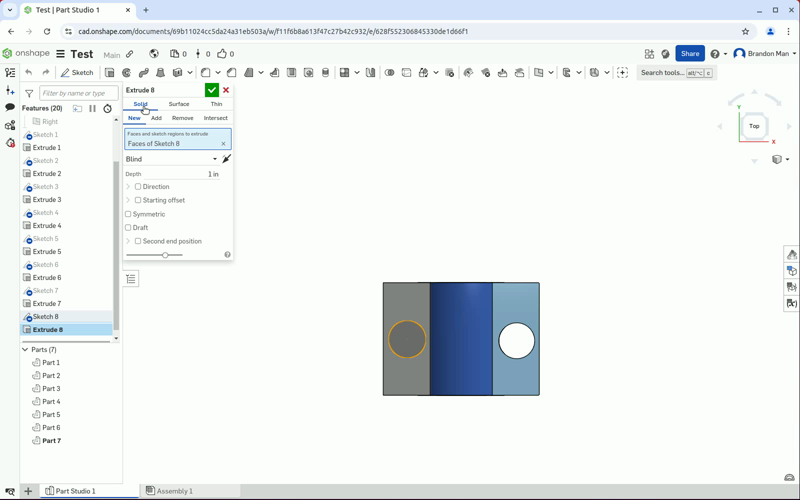
mouse_move(186, 120)
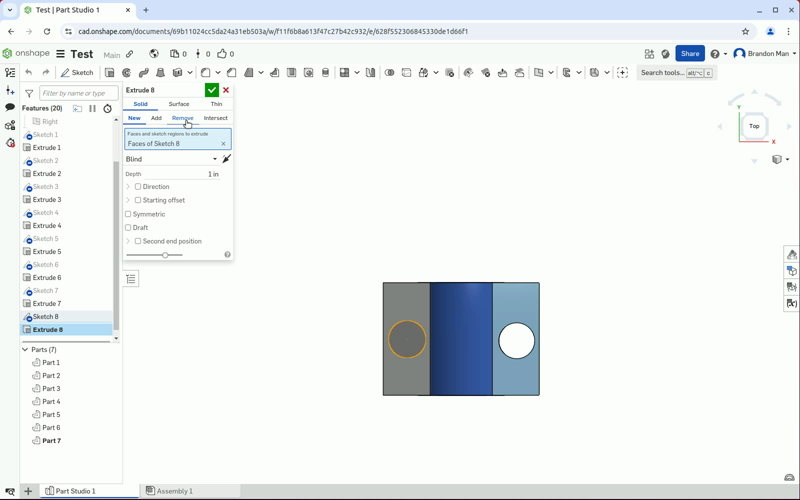
click(186, 120)
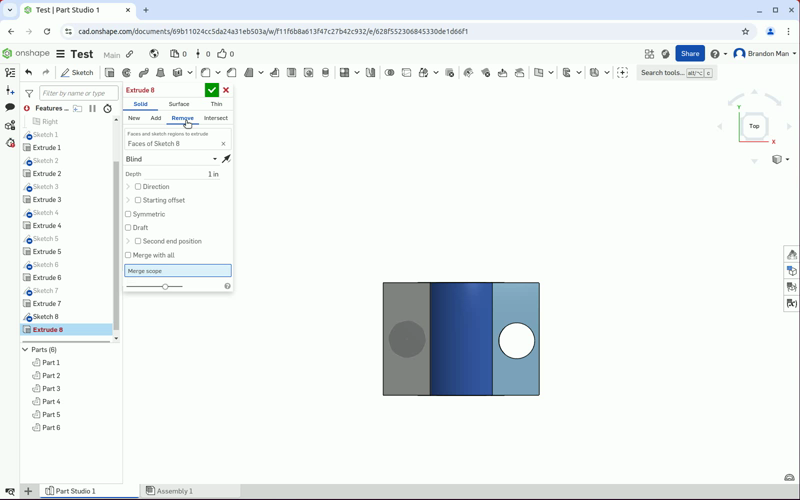
key(tab, 4)
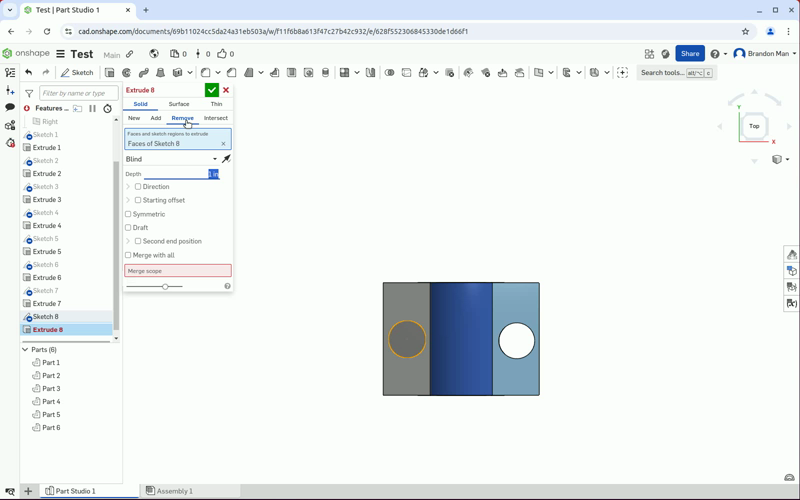
text(-44.29)
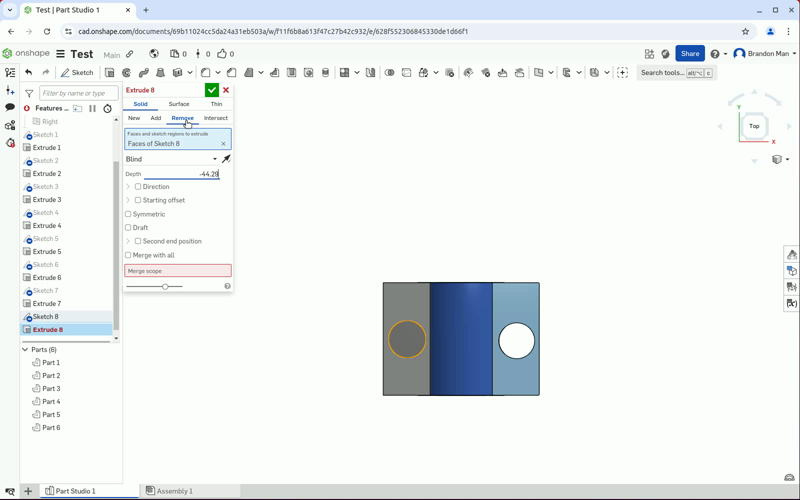
key(tab, 3)
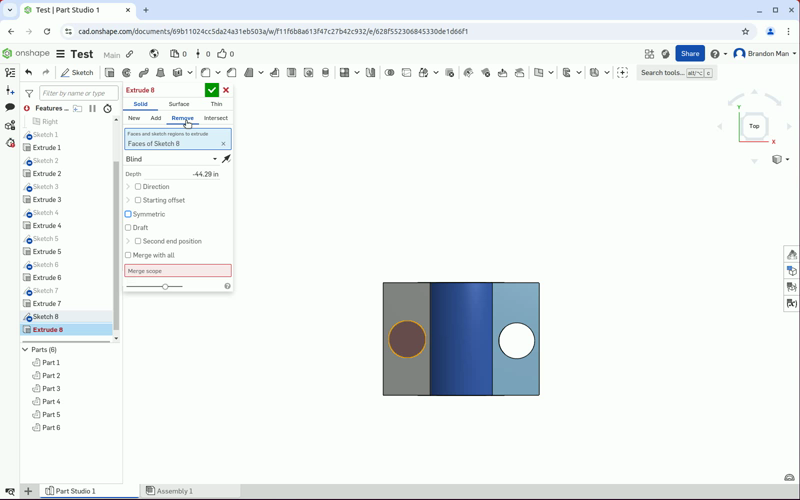
key(space)
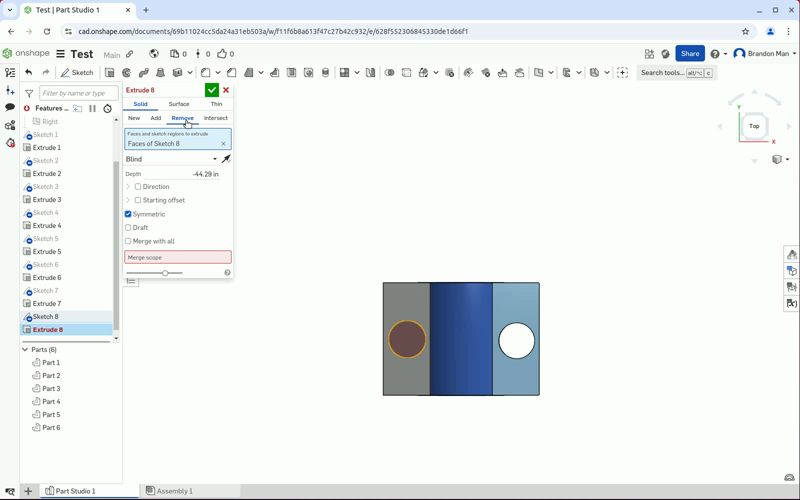
key(tab, 2)
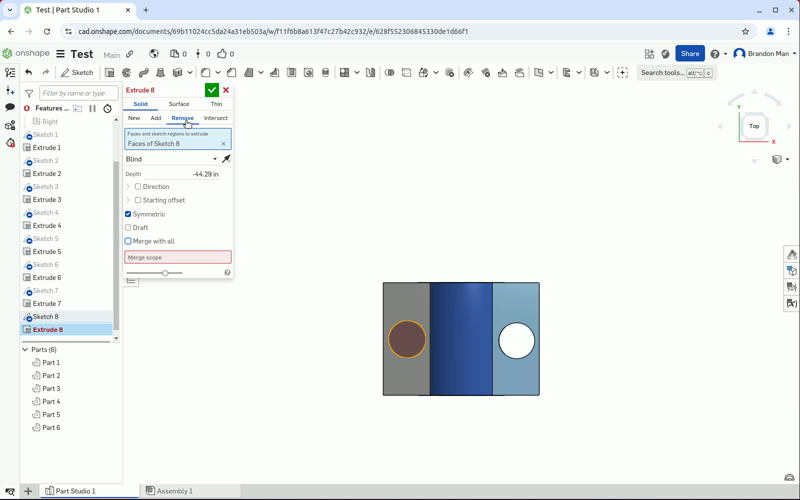
key(space)
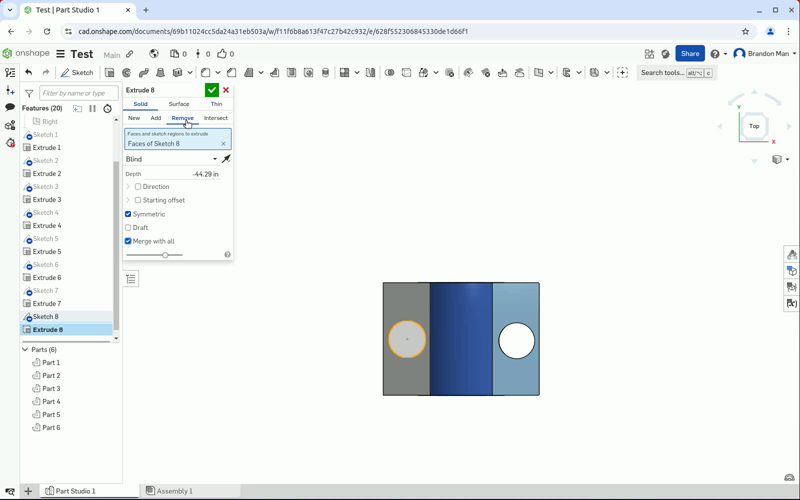
key(enter)
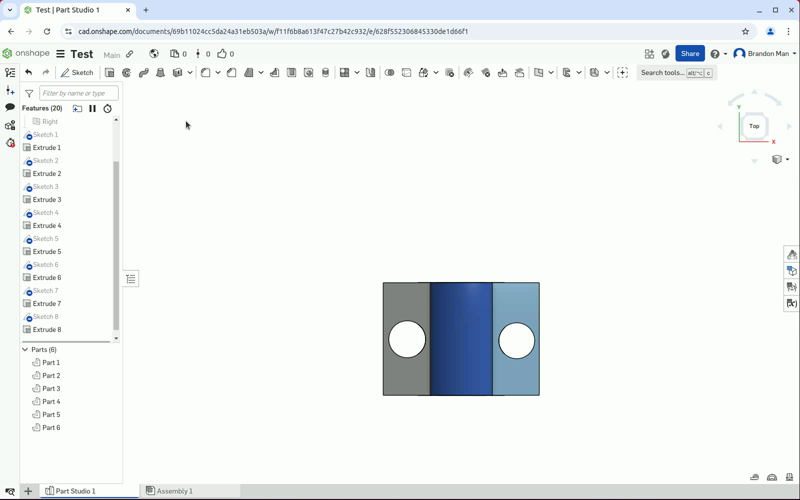
key(shift+h)
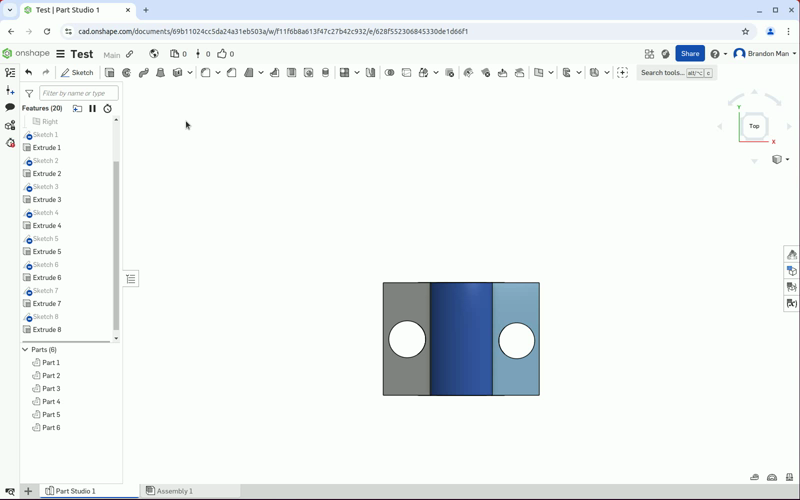
key(shift+h)
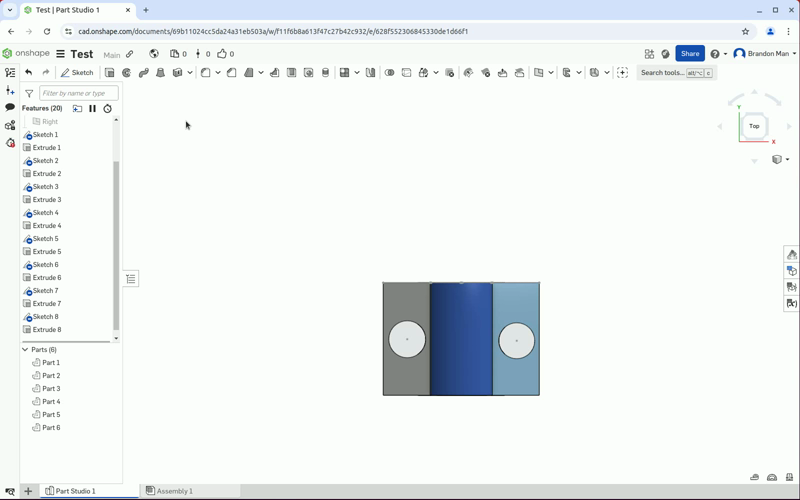
key(shift+7)
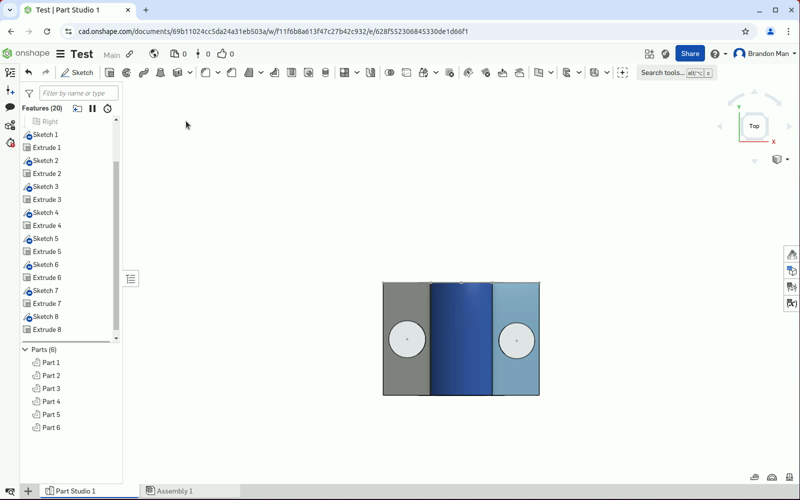
key(up, 3)
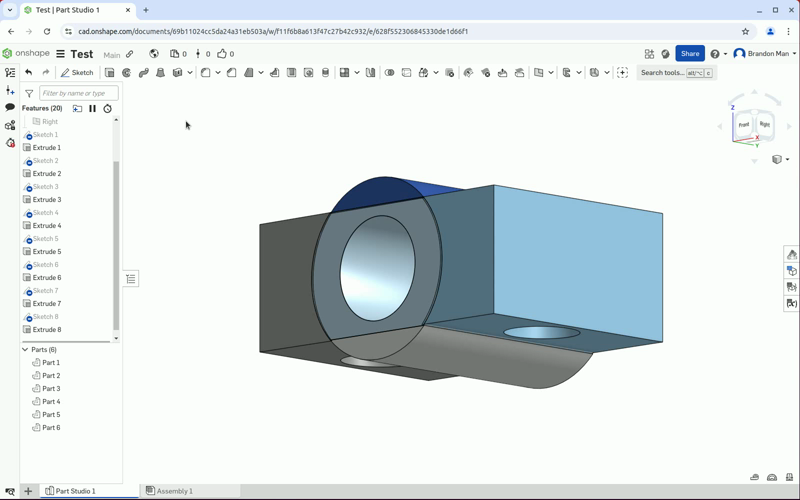
key(left, 3)
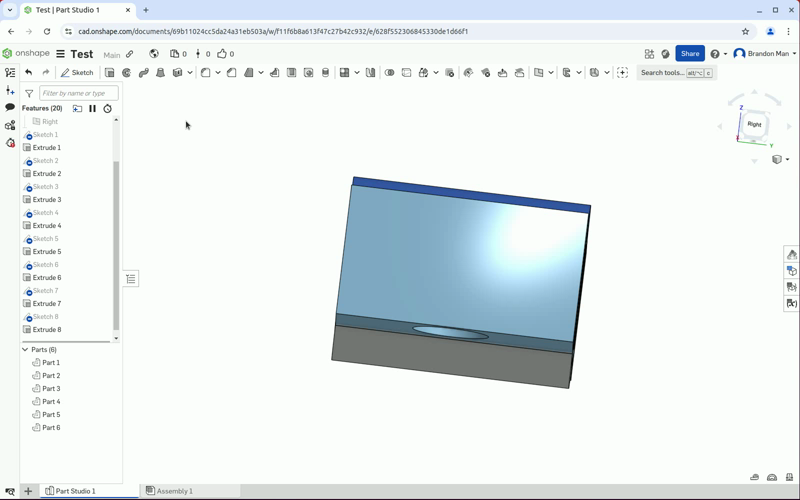
key(right, 3)
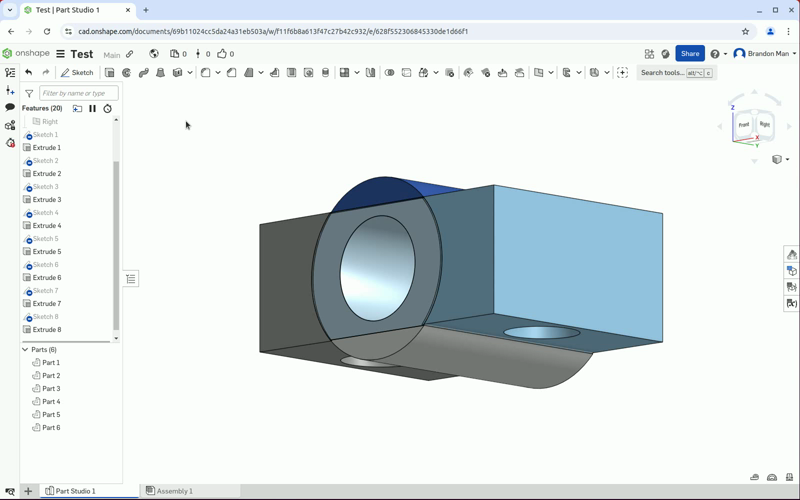
key(down, 3)
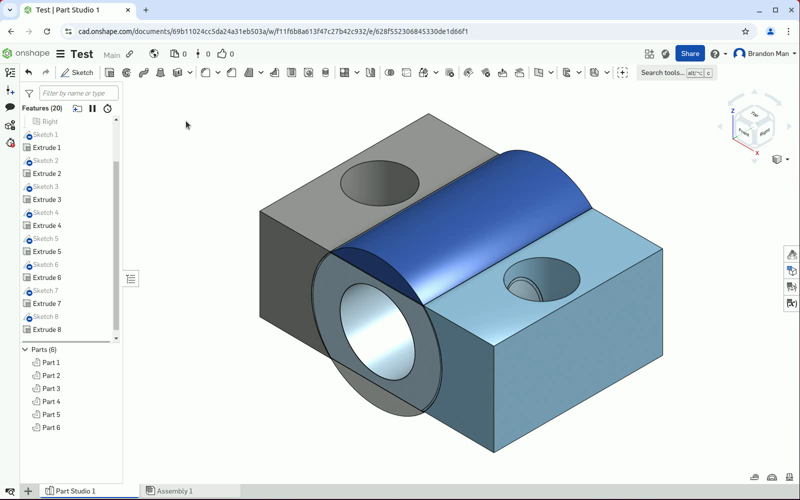
mouse_move(69, 137)
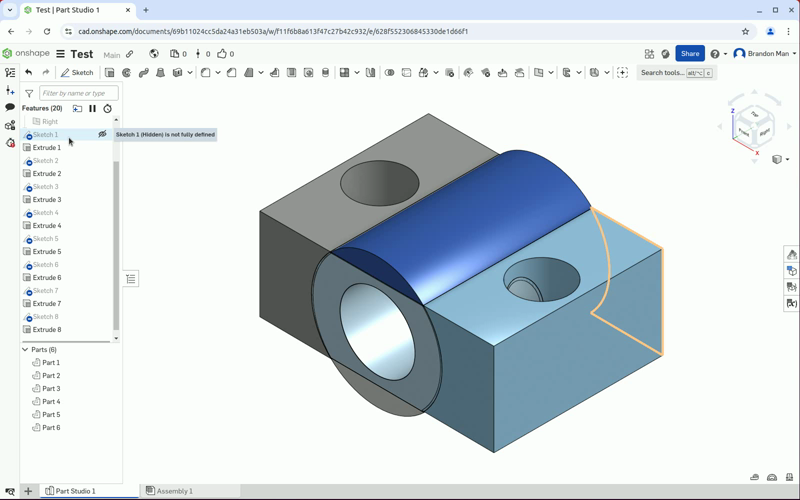
click(69, 137)